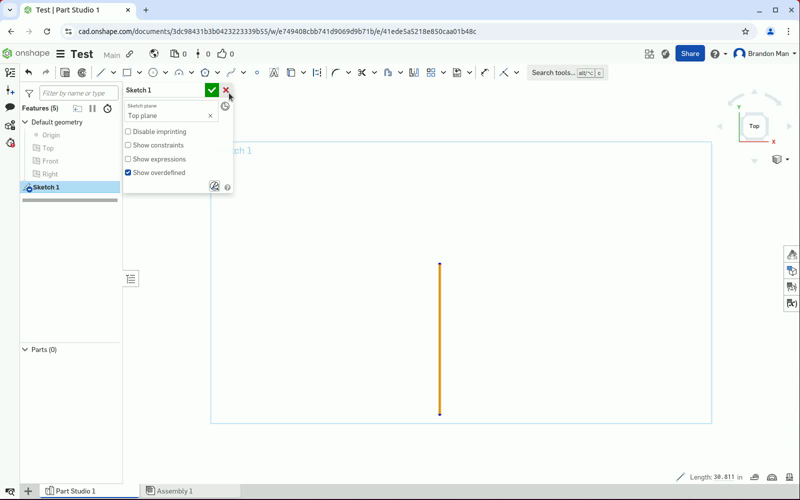
key(shift+h)
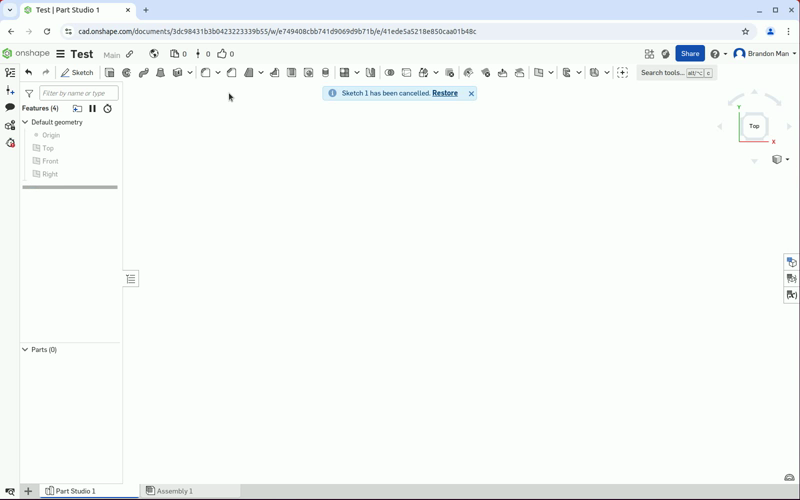
mouse_move(73, 352)
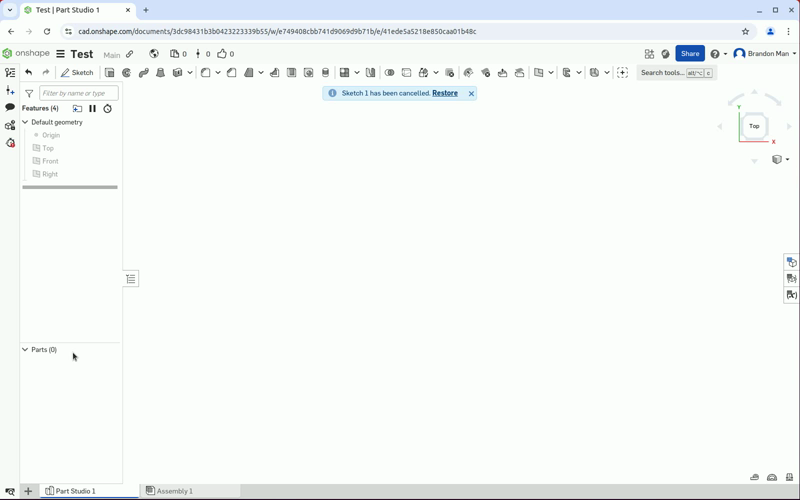
key(y)
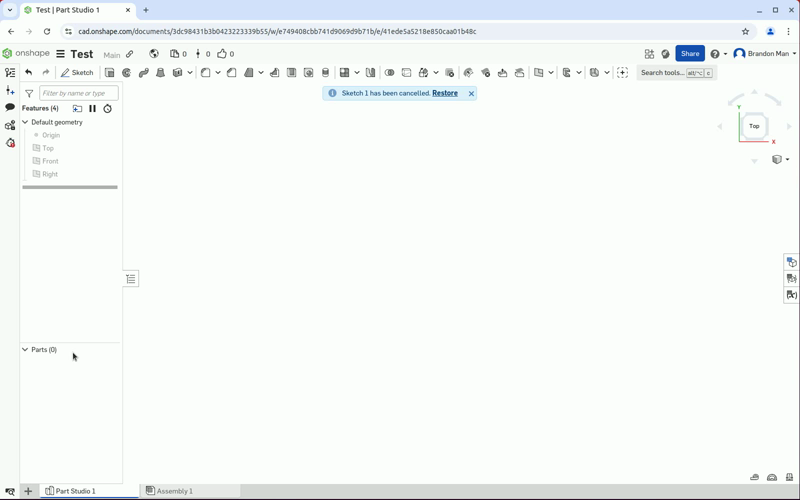
key(shift+p)
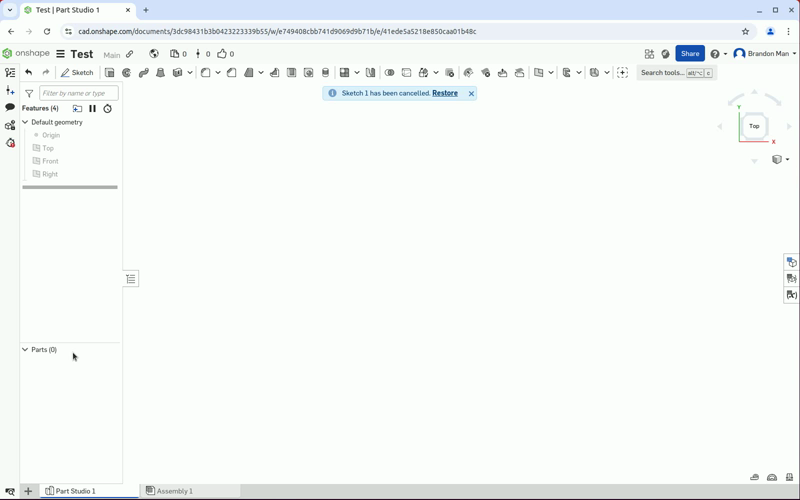
key(space)
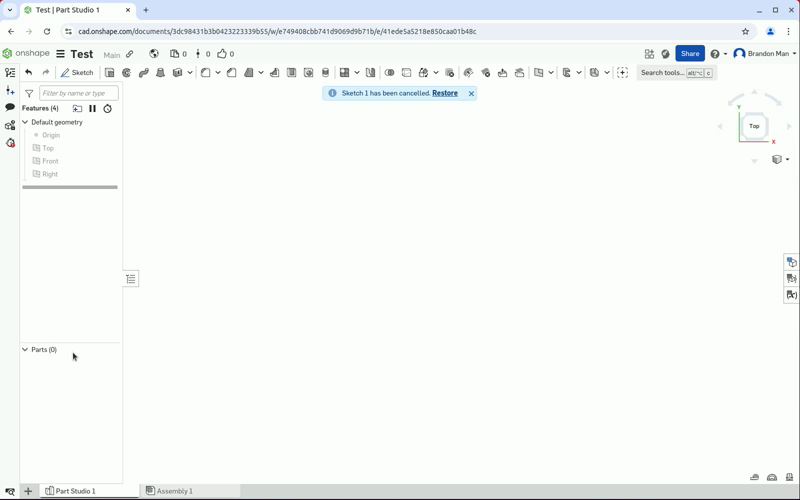
key_down(shift)
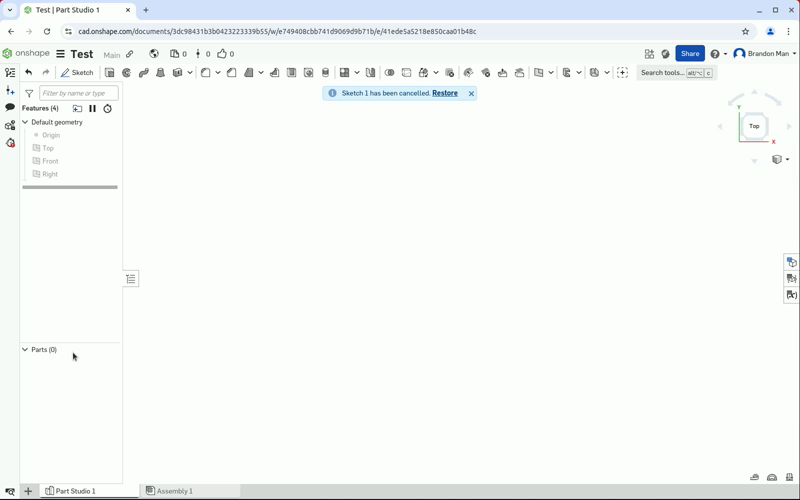
key(up)
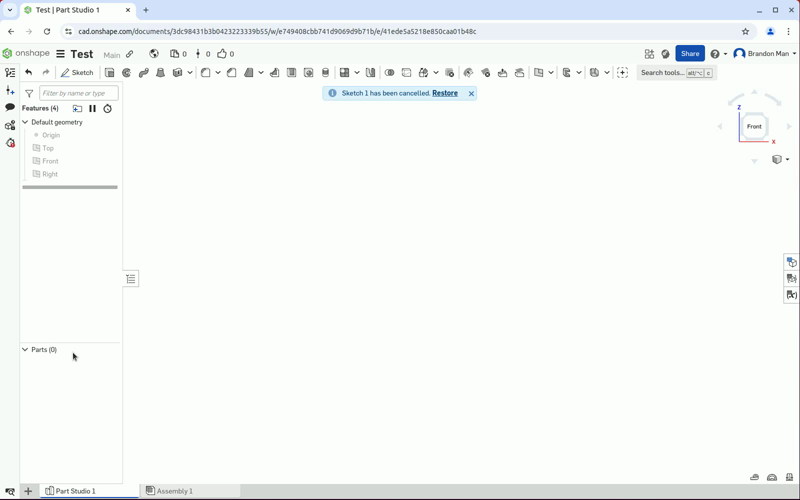
key_up(shift)
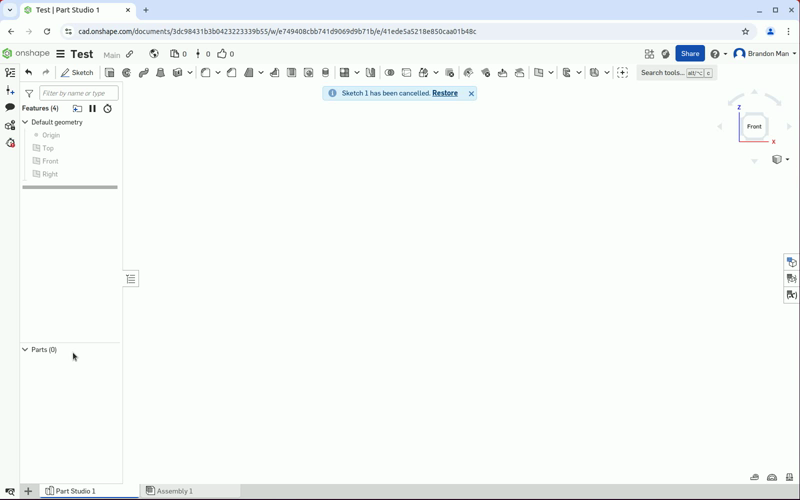
mouse_move(73, 352)
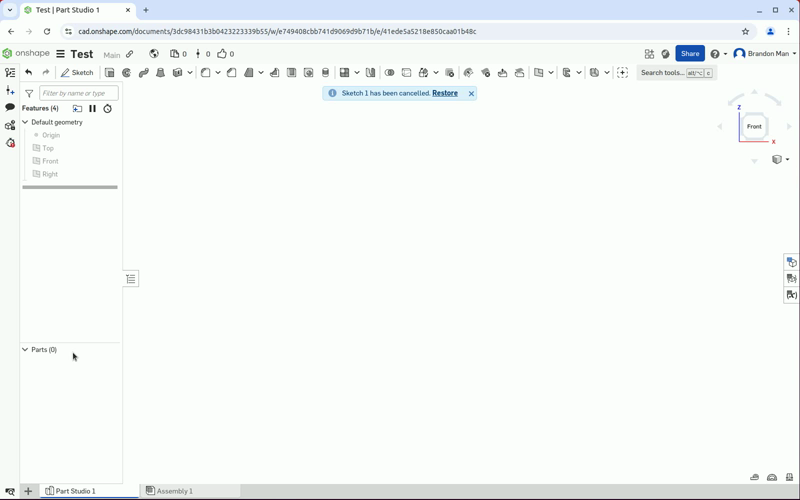
key(shift+y)
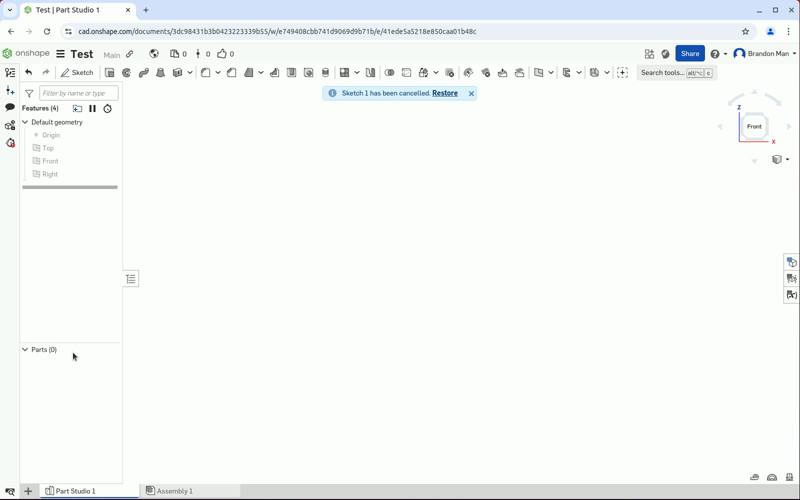
key(shift+s)
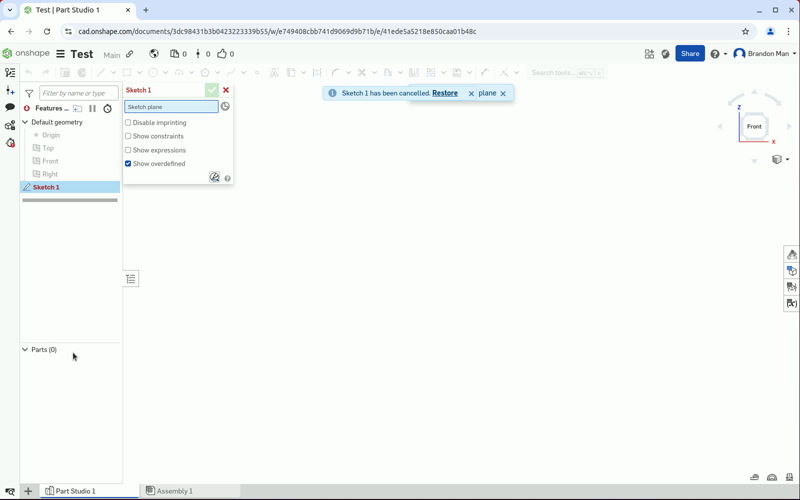
mouse_move(73, 163)
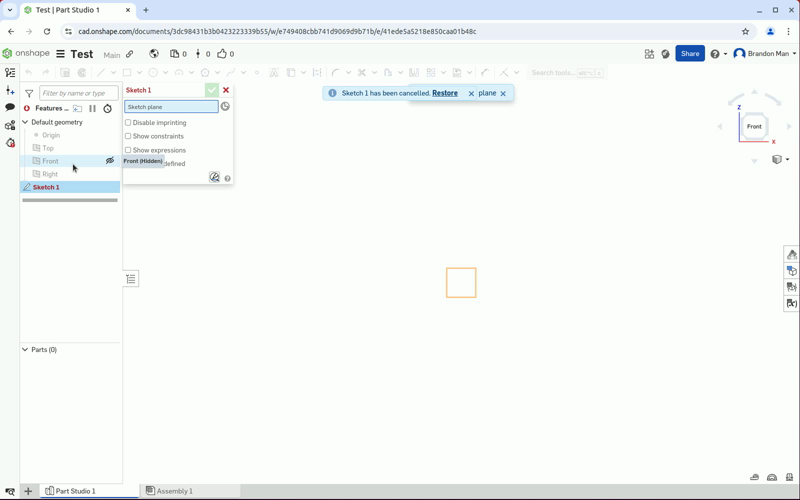
click(73, 163)
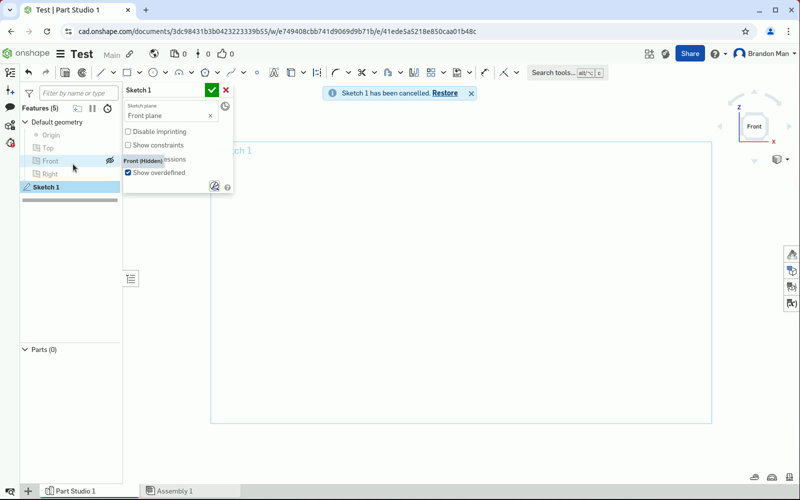
mouse_move(73, 352)
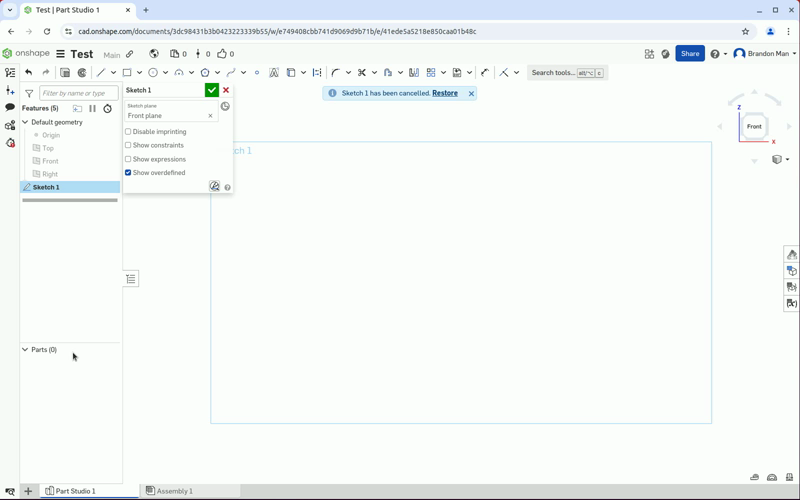
key(y)
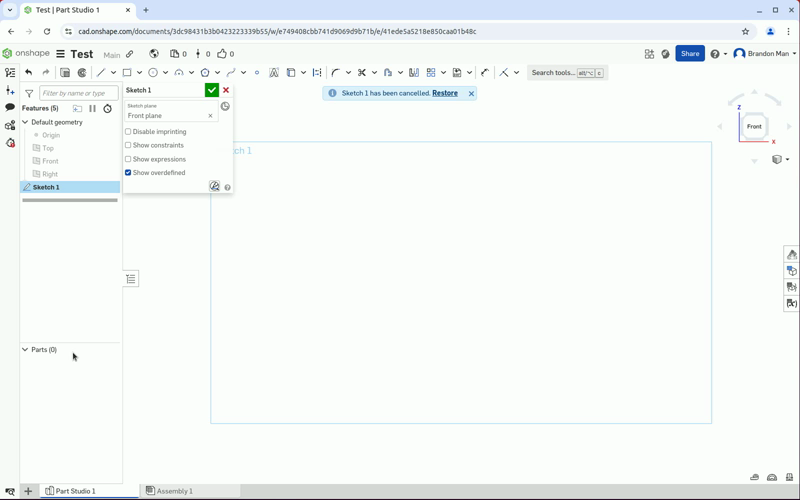
key(l)
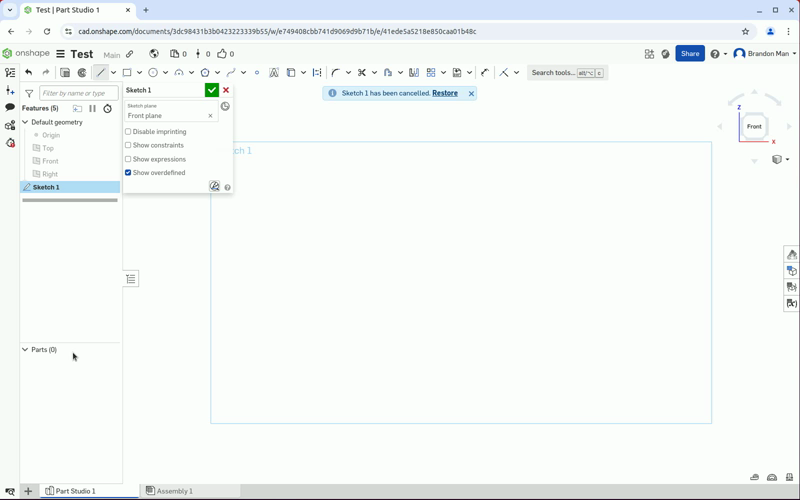
key_down(shift)
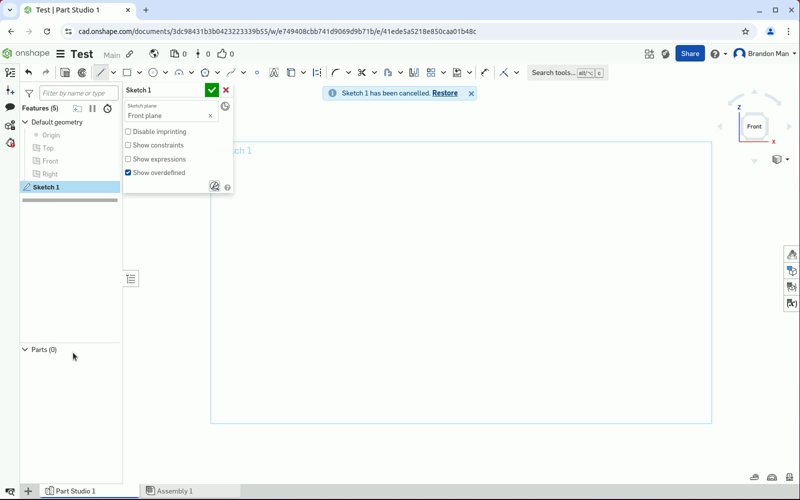
mouse_move(457, 286)
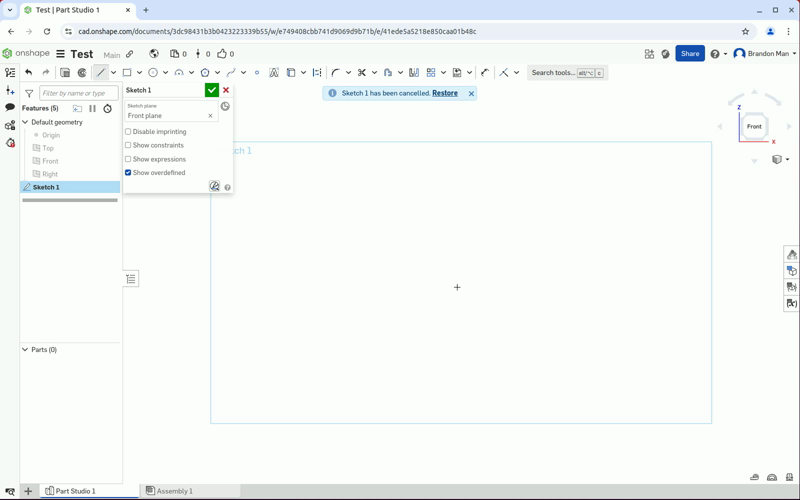
click(457, 286)
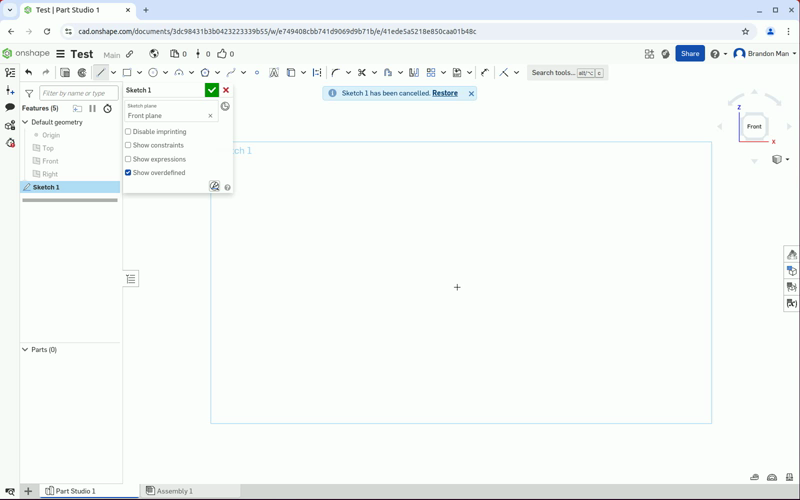
key_up(shift)
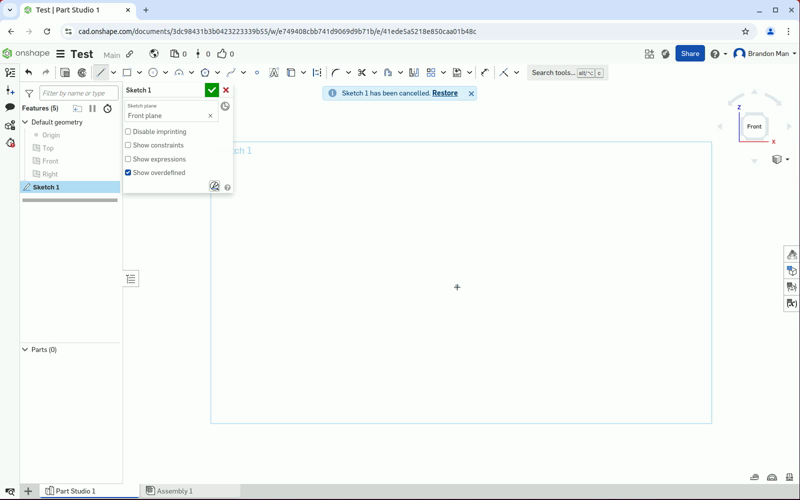
key_down(shift)
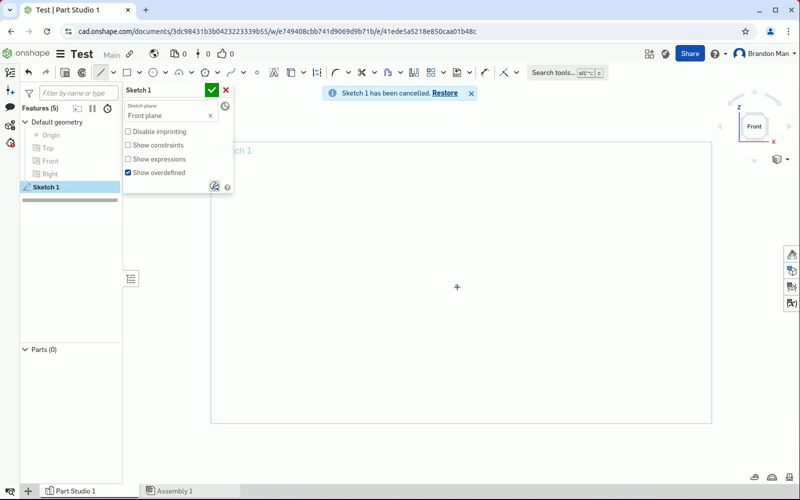
mouse_move(487, 286)
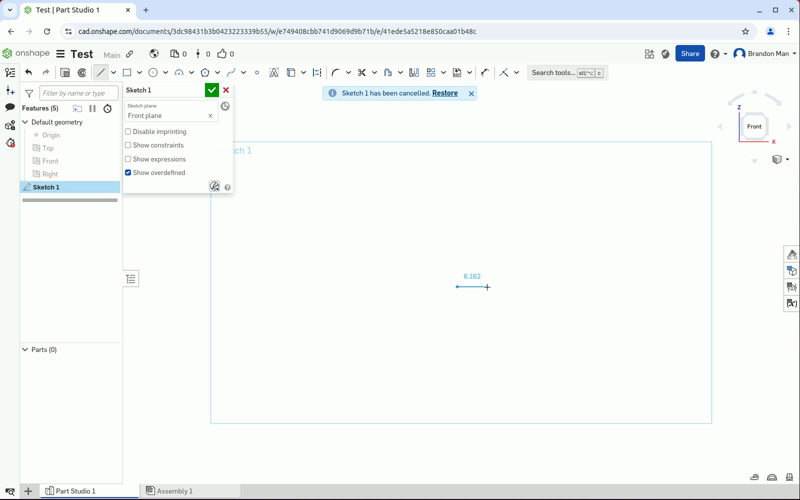
mouse_move(466, 286)
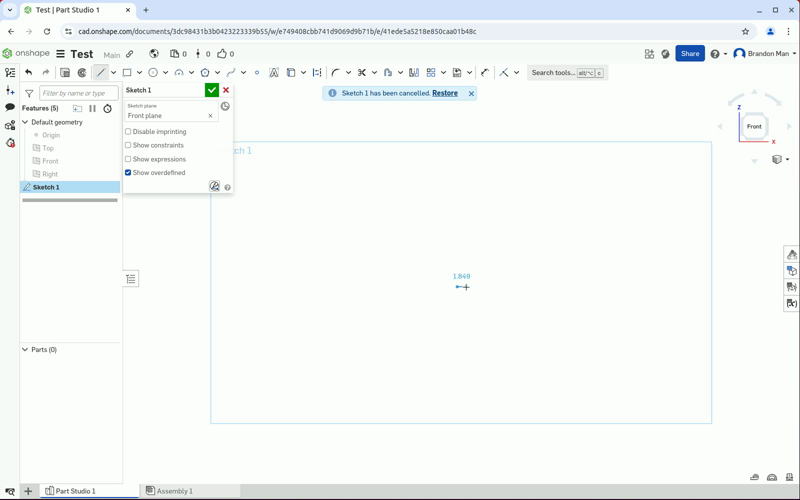
click(466, 286)
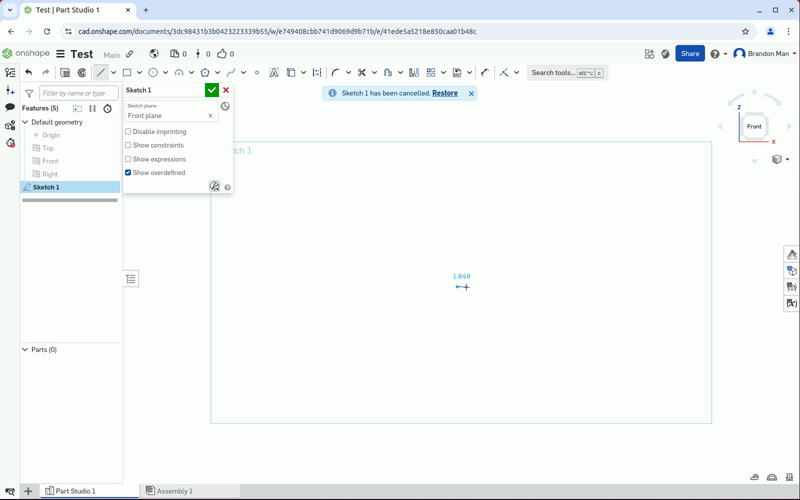
key_up(shift)
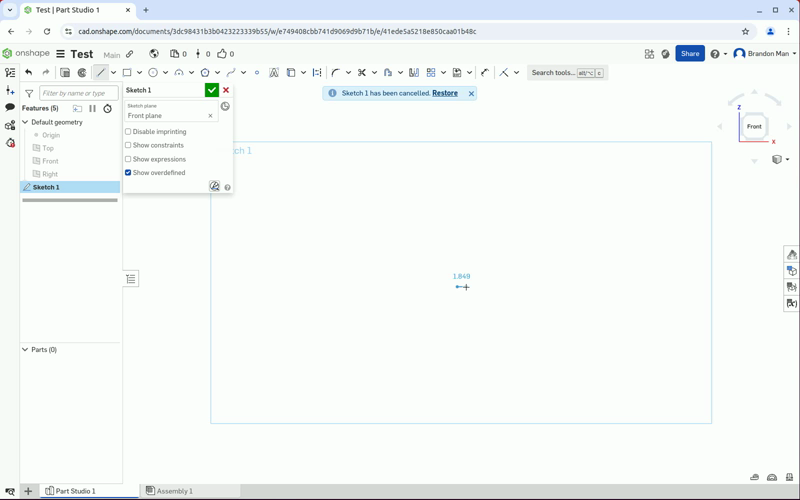
key_down(shift)
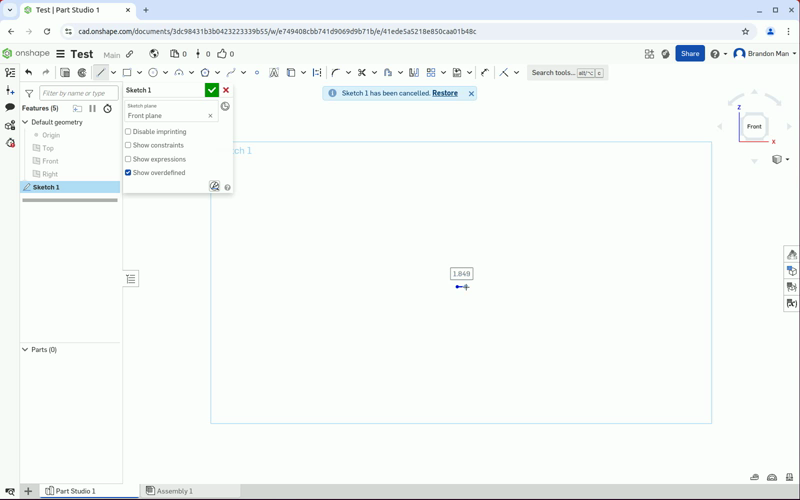
mouse_move(496, 286)
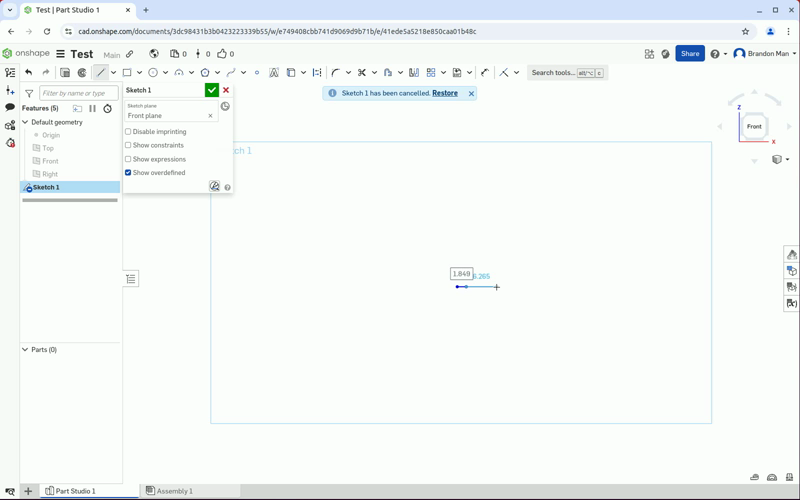
mouse_move(466, 277)
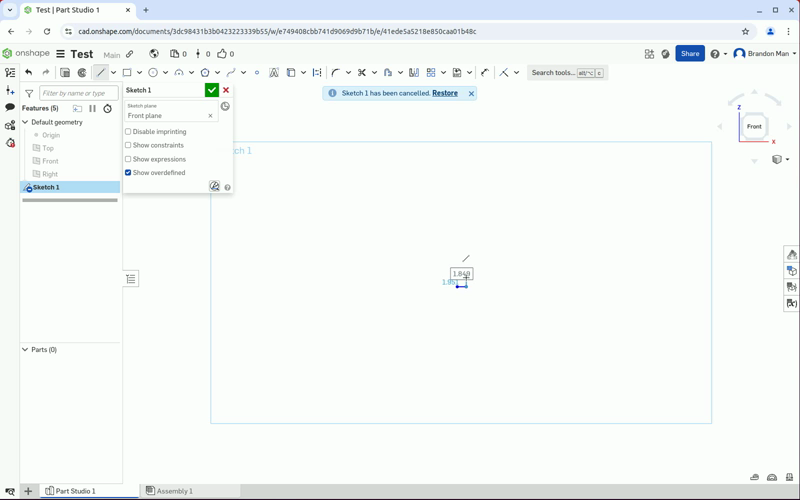
click(466, 277)
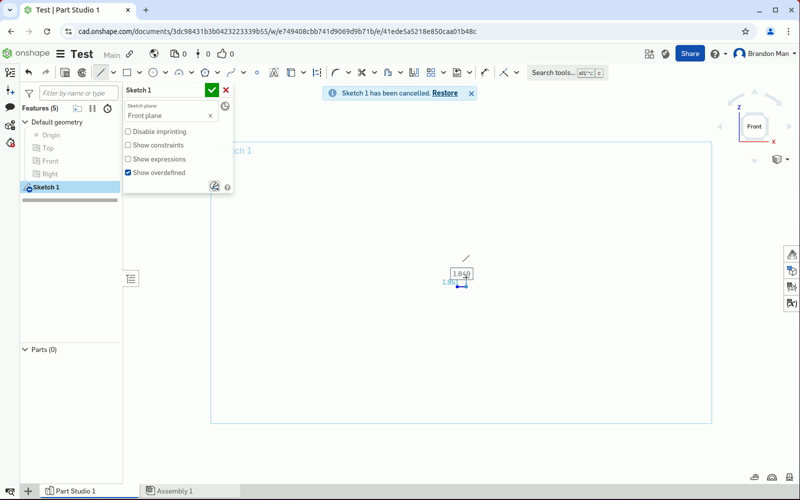
key_up(shift)
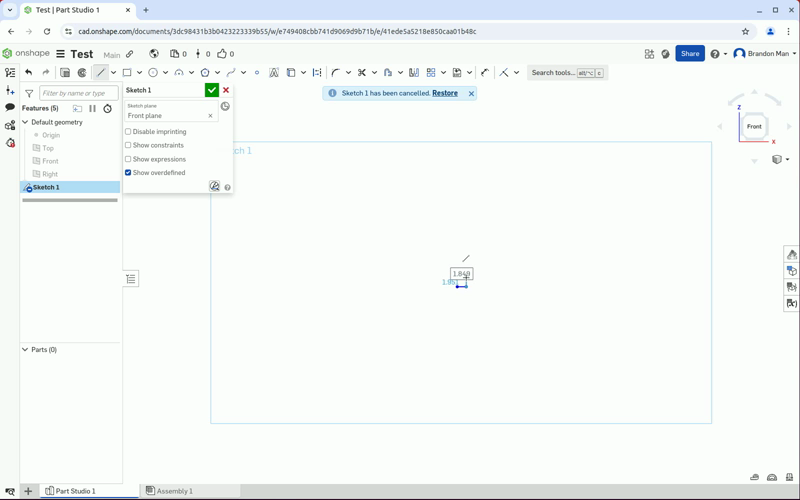
key_down(shift)
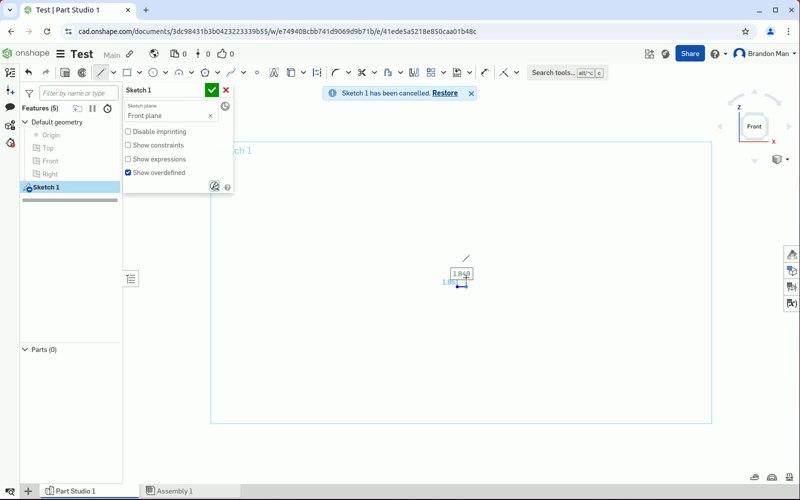
mouse_move(496, 277)
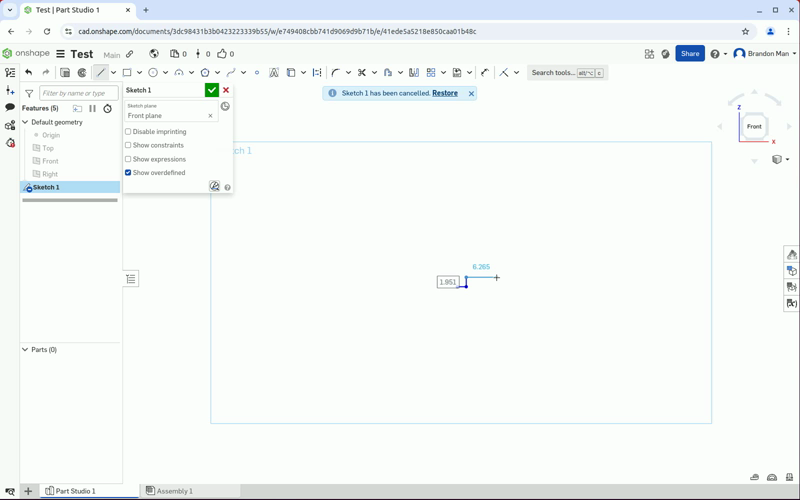
mouse_move(457, 277)
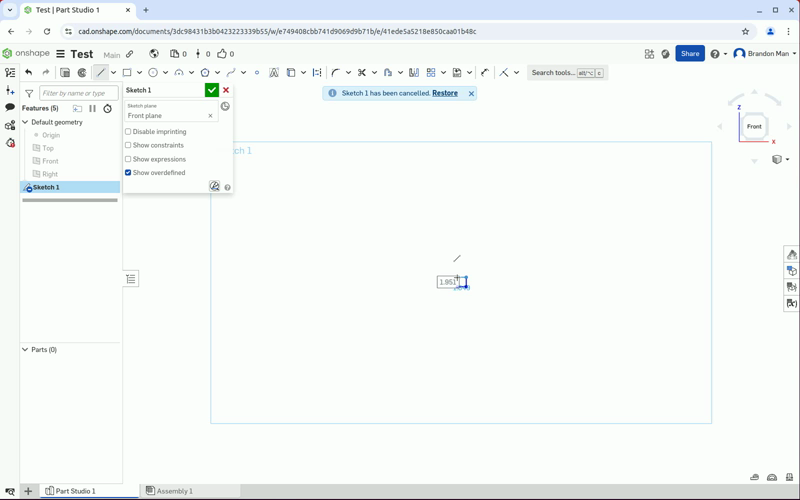
click(457, 277)
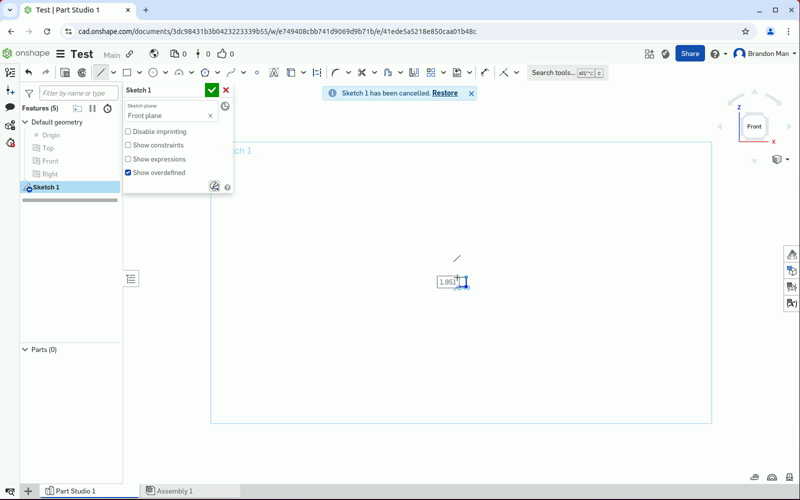
key_up(shift)
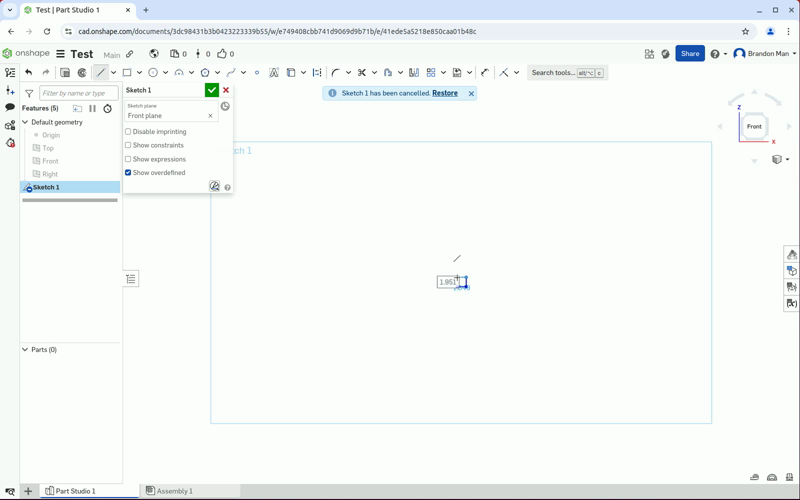
mouse_move(487, 277)
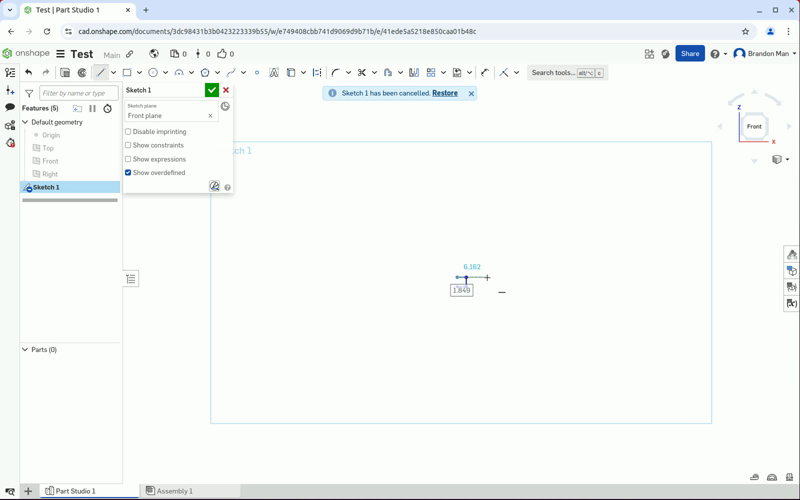
key_down(shift)
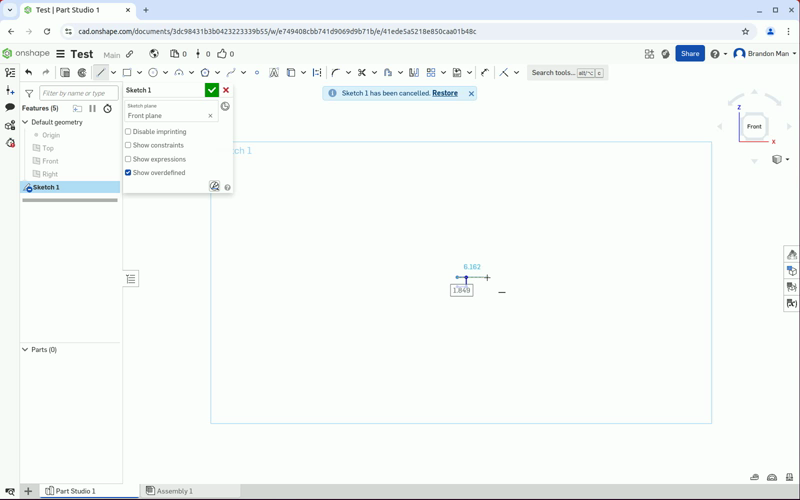
mouse_move(457, 286)
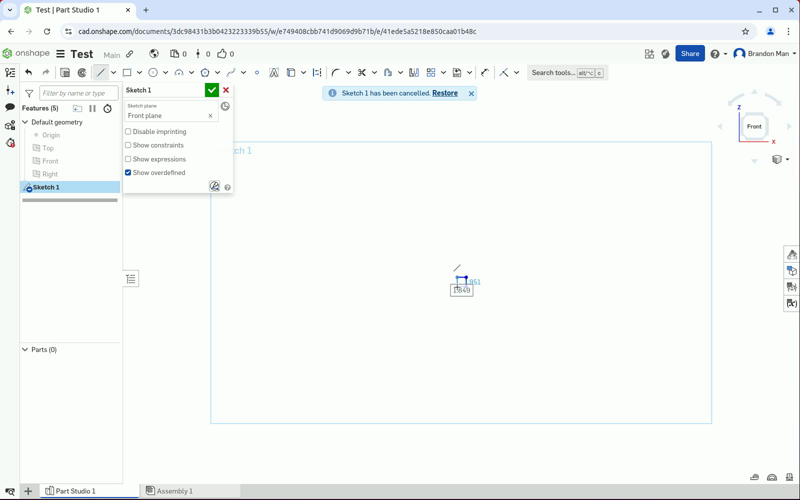
key_up(shift)
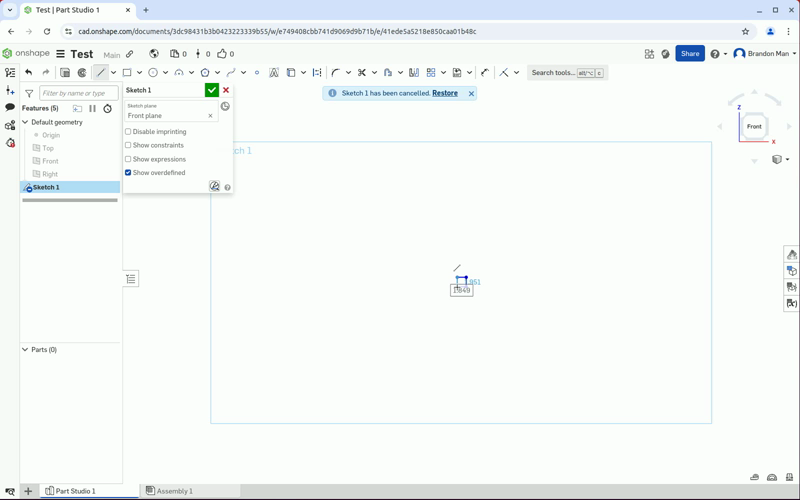
click(457, 286)
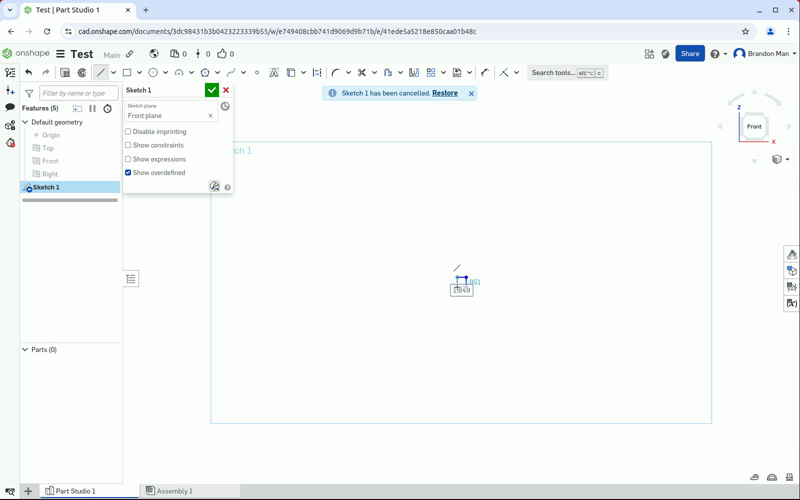
key(esc)
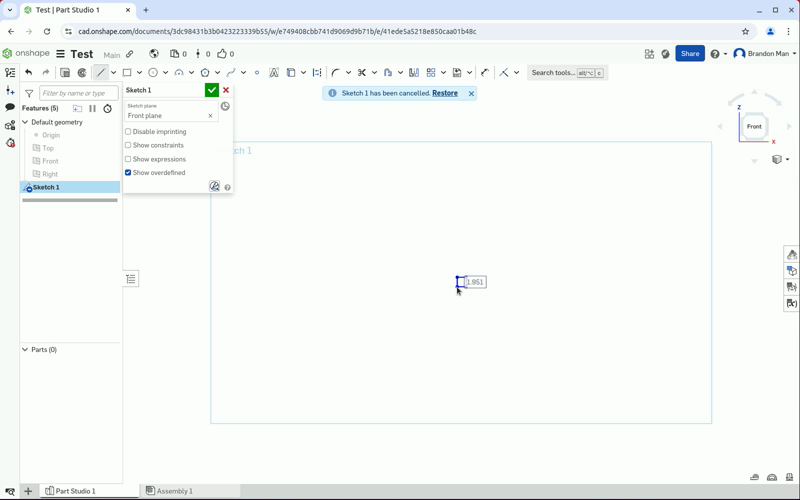
mouse_move(457, 284)
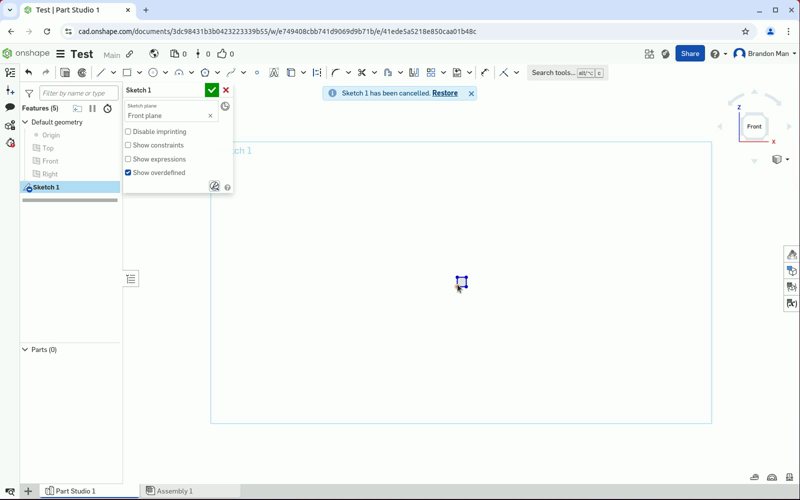
scroll(6)
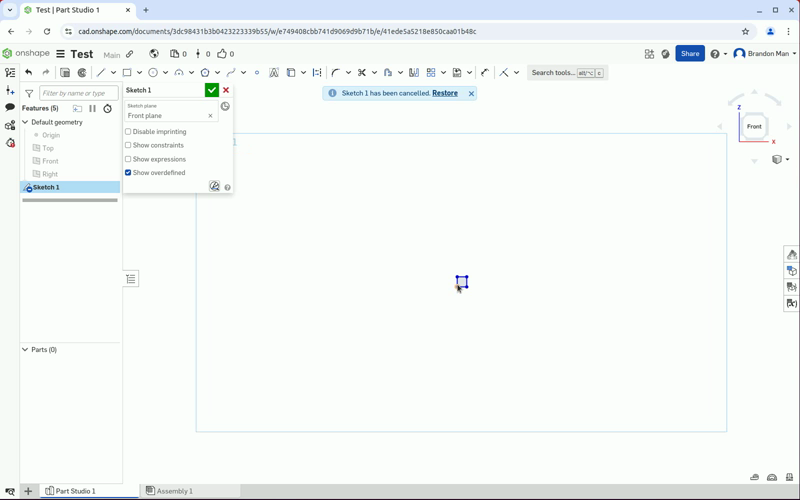
scroll(6)
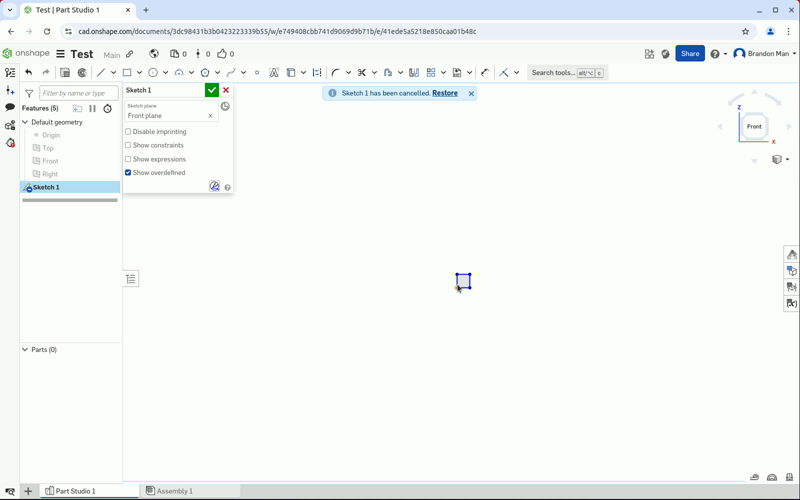
scroll(6)
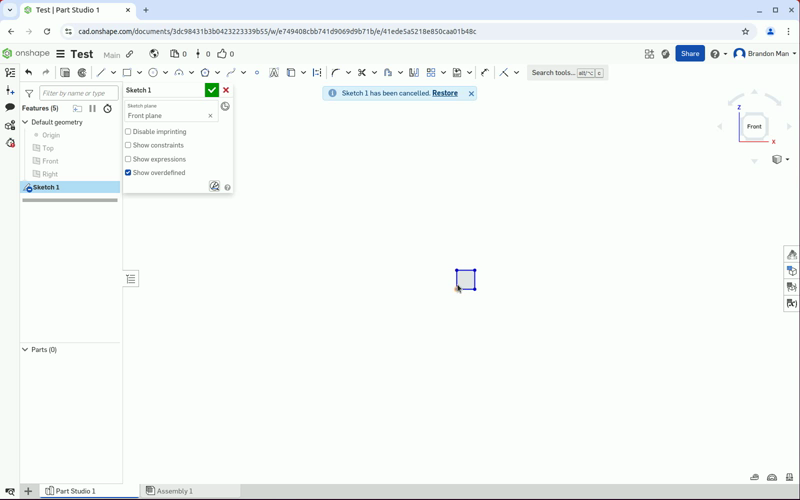
scroll(6)
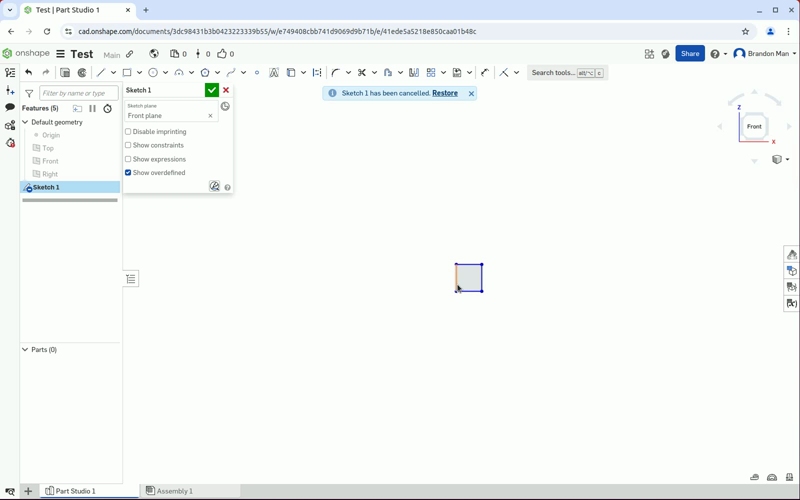
scroll(6)
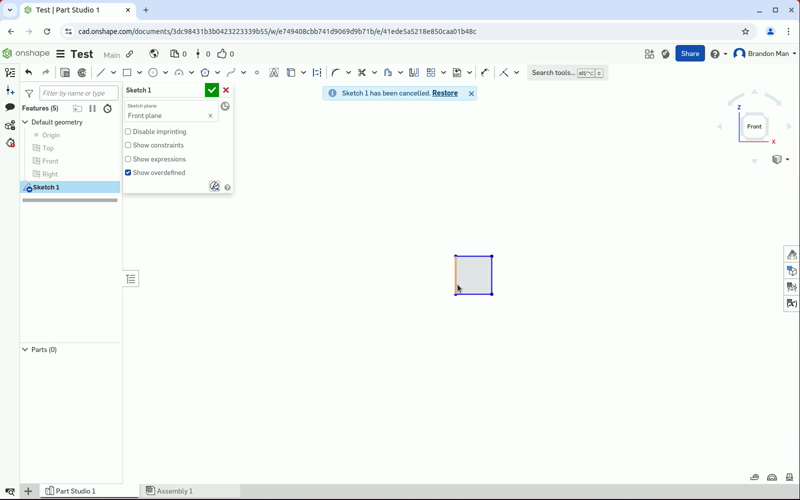
scroll(6)
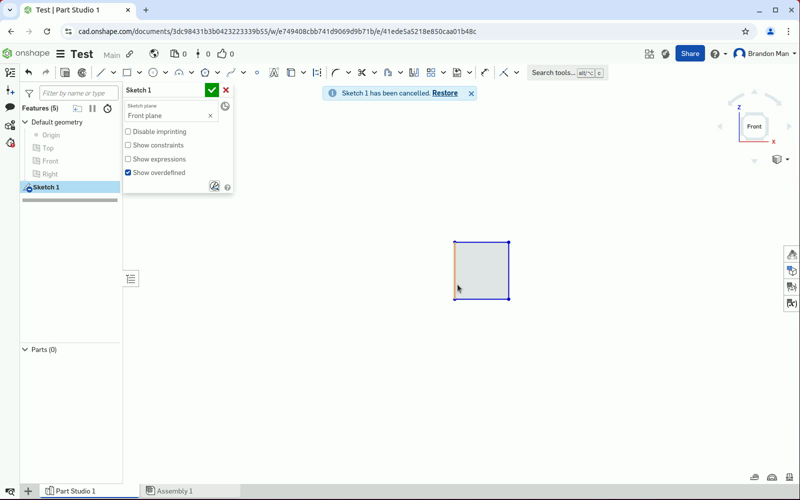
scroll(6)
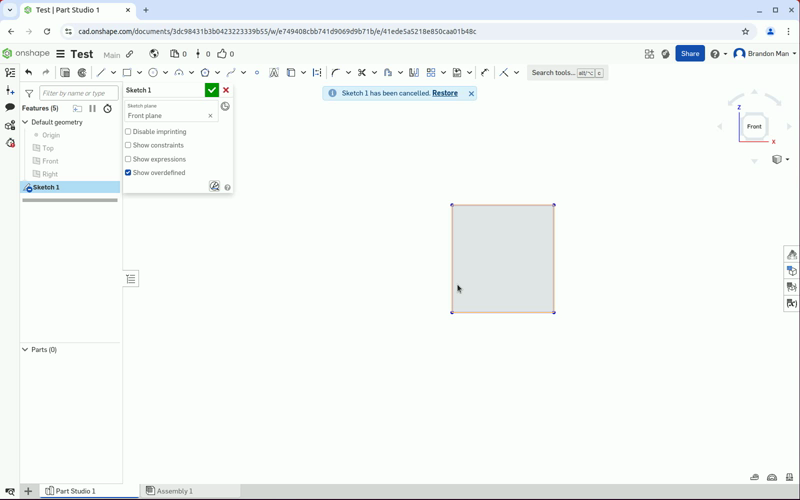
click(457, 284)
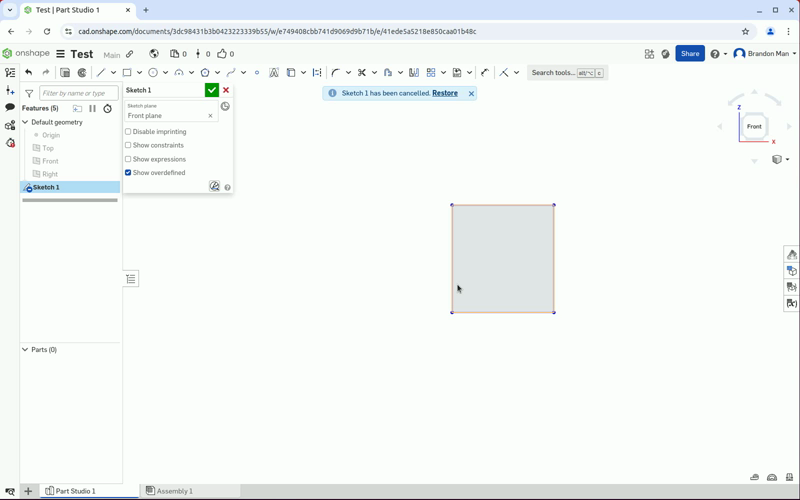
scroll(-6)
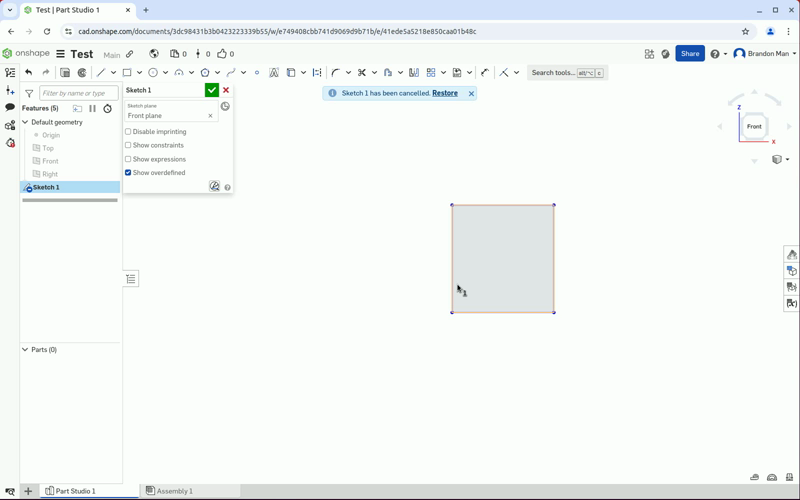
scroll(-6)
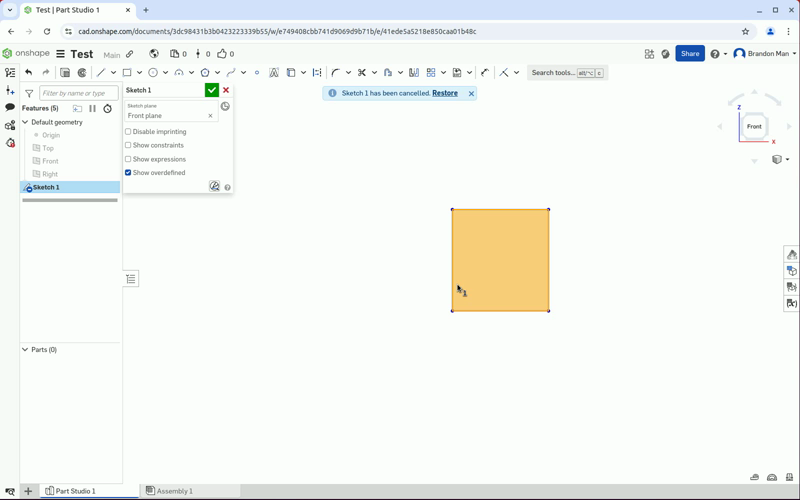
scroll(-6)
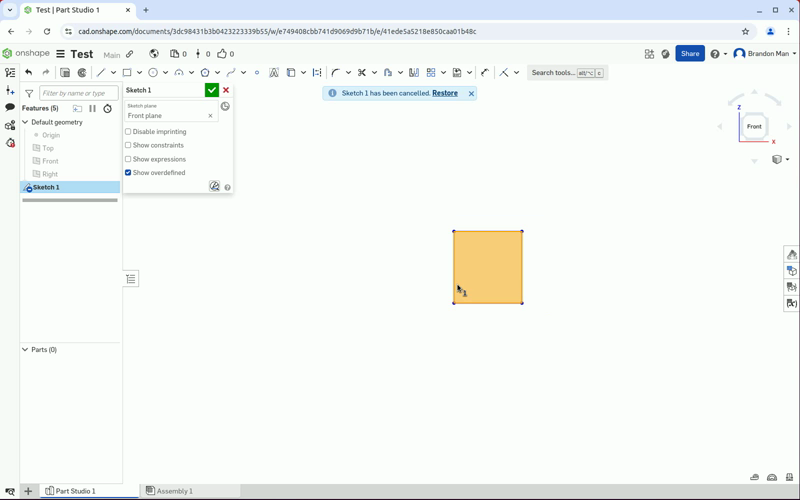
scroll(-6)
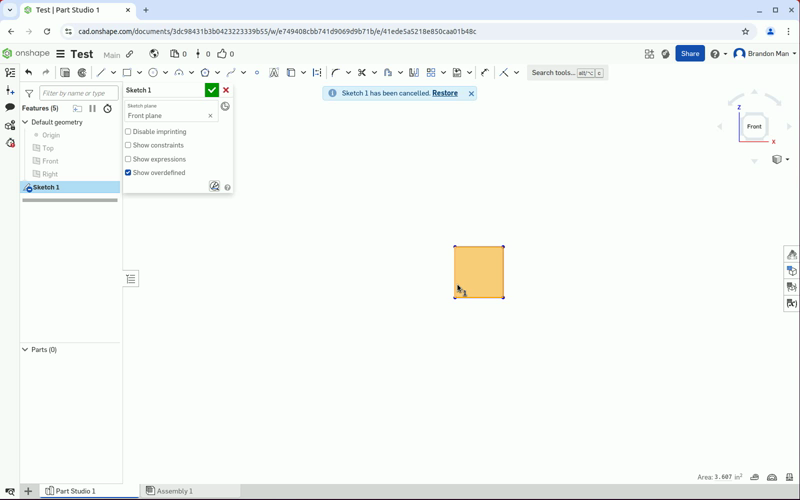
scroll(-6)
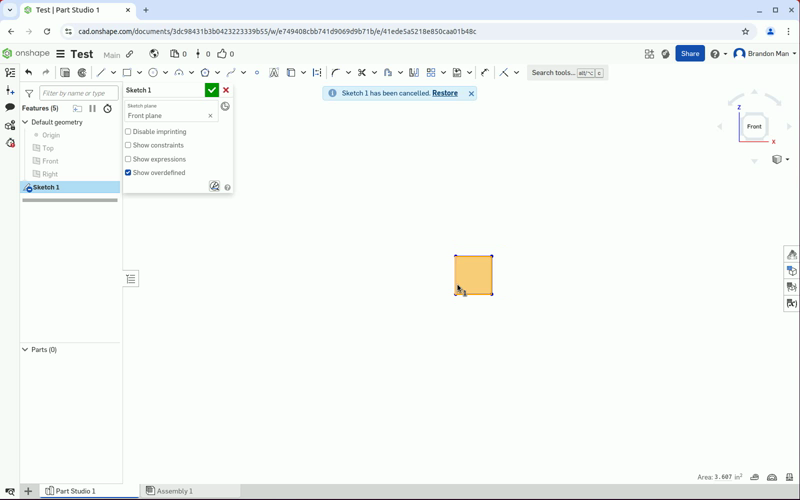
scroll(-6)
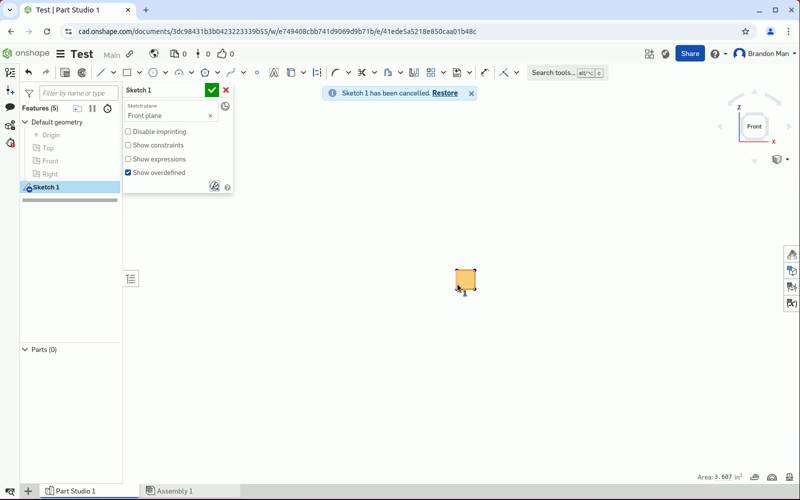
scroll(-6)
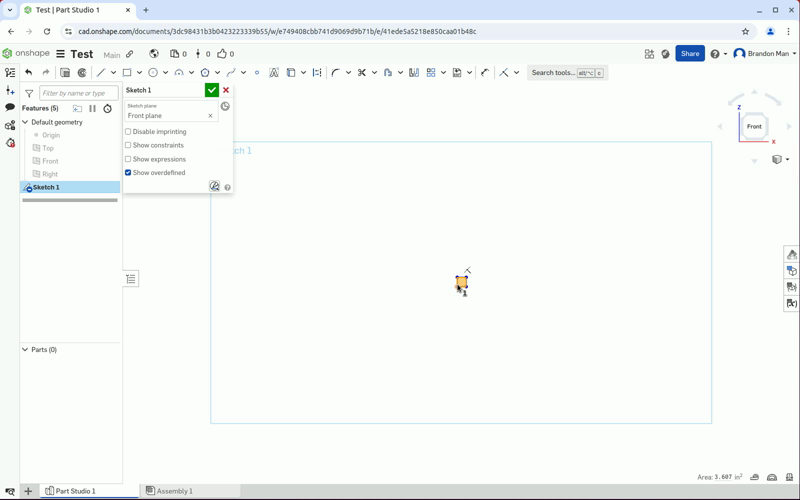
mouse_move(73, 352)
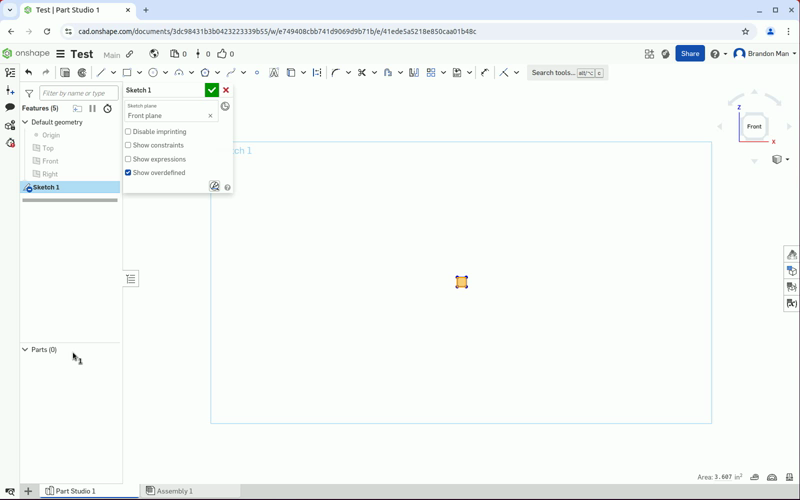
key(shift+y)
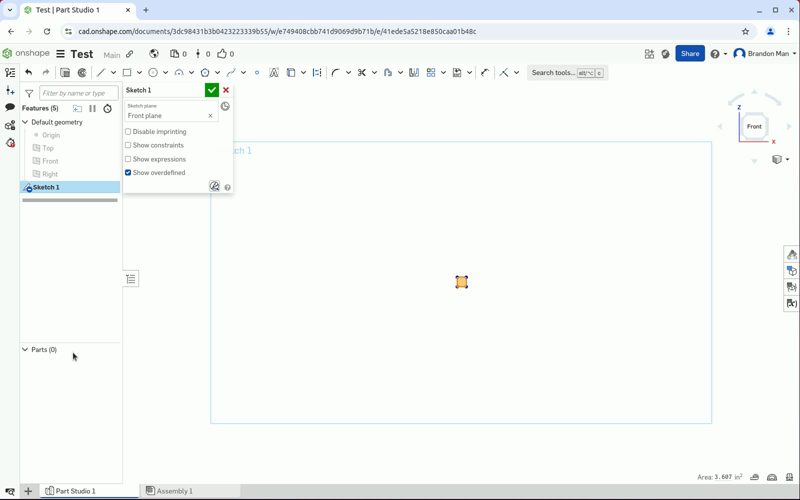
key(shift+e)
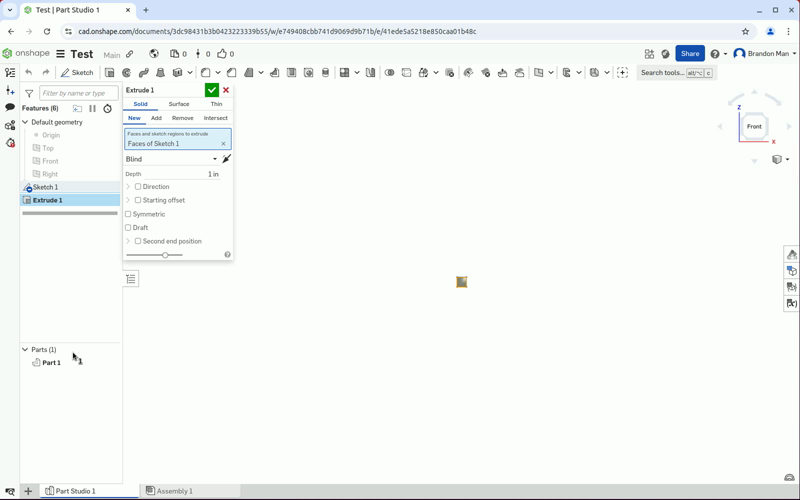
mouse_move(143, 106)
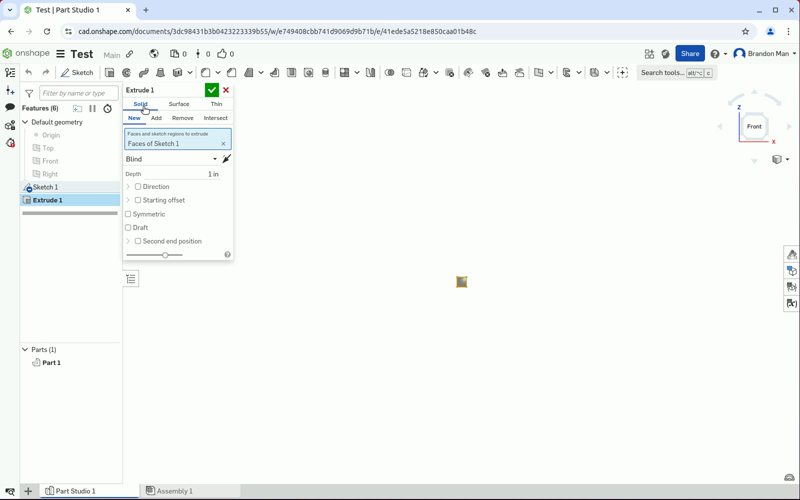
click(143, 106)
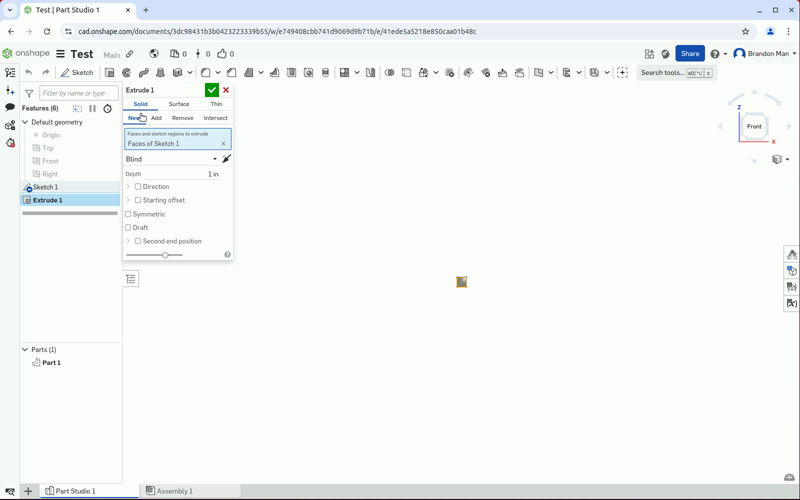
mouse_move(137, 120)
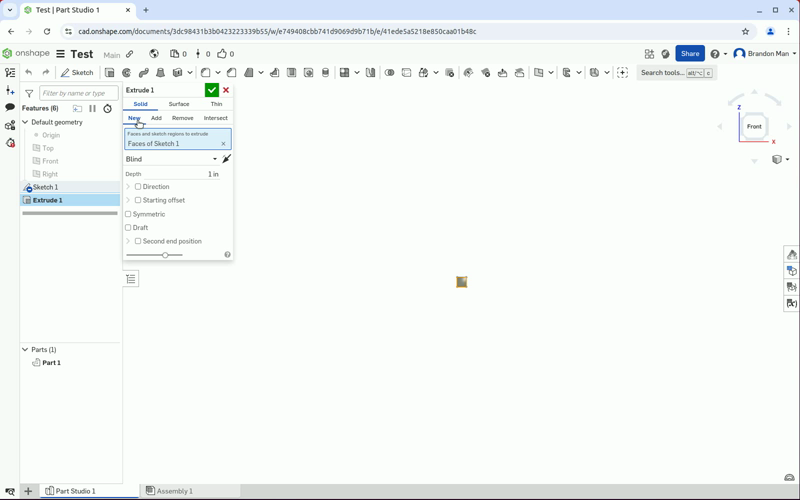
click(137, 120)
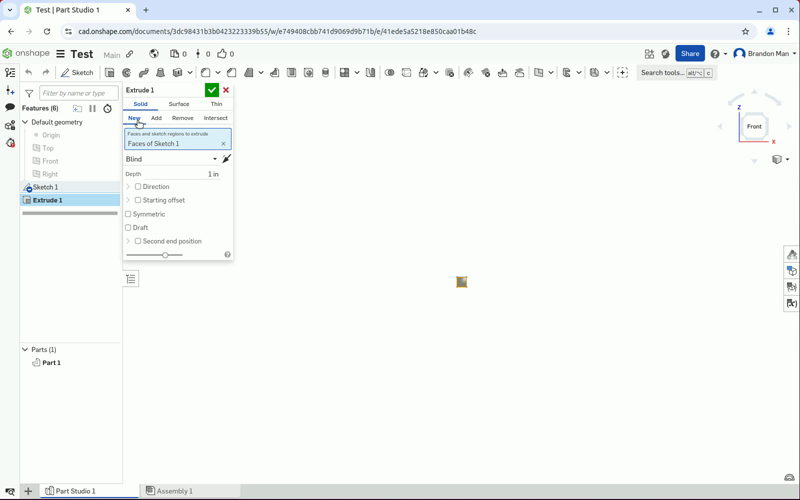
key(tab, 4)
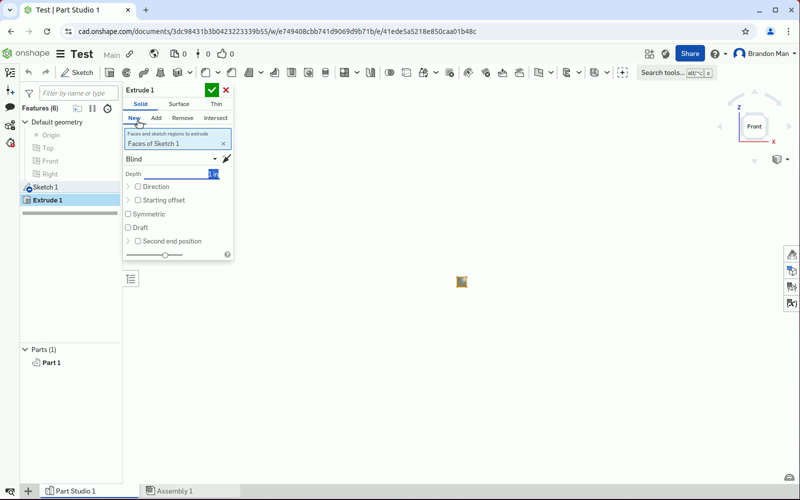
text(-23.108)
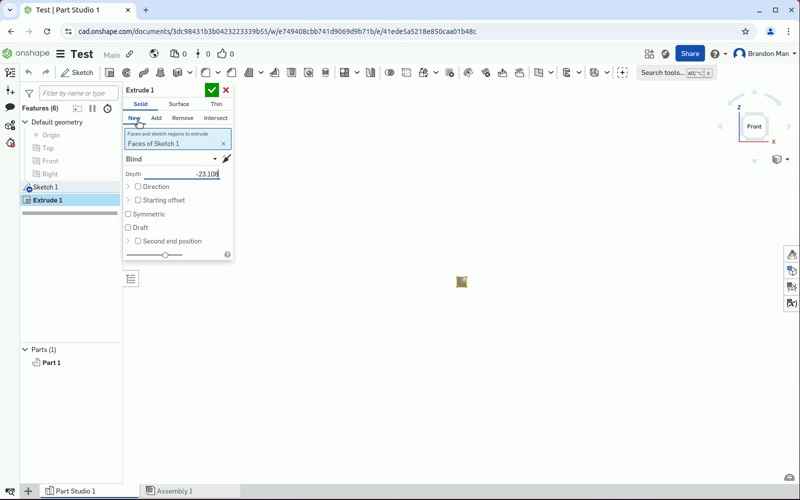
key(enter)
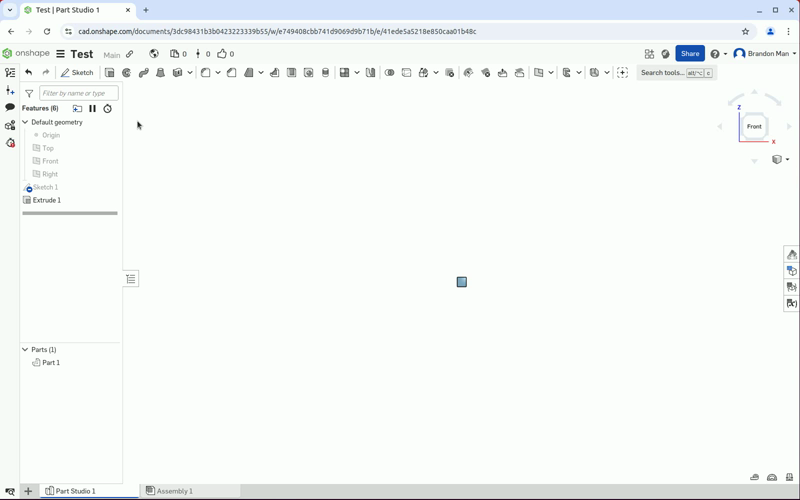
key(shift+h)
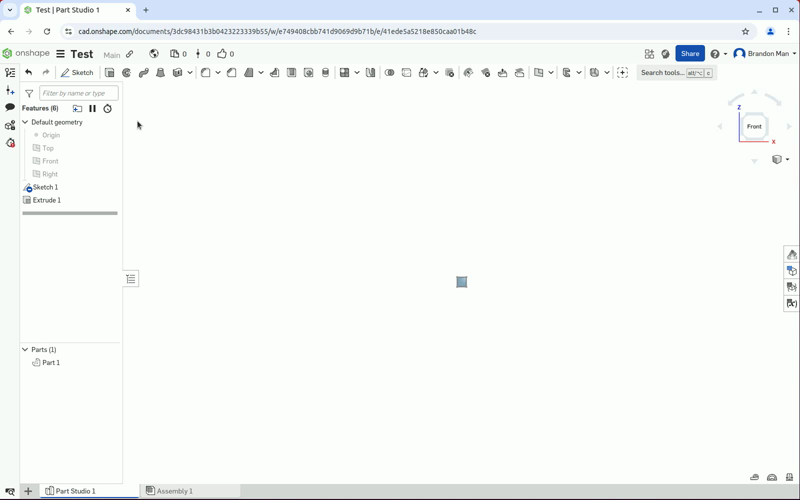
key(shift+h)
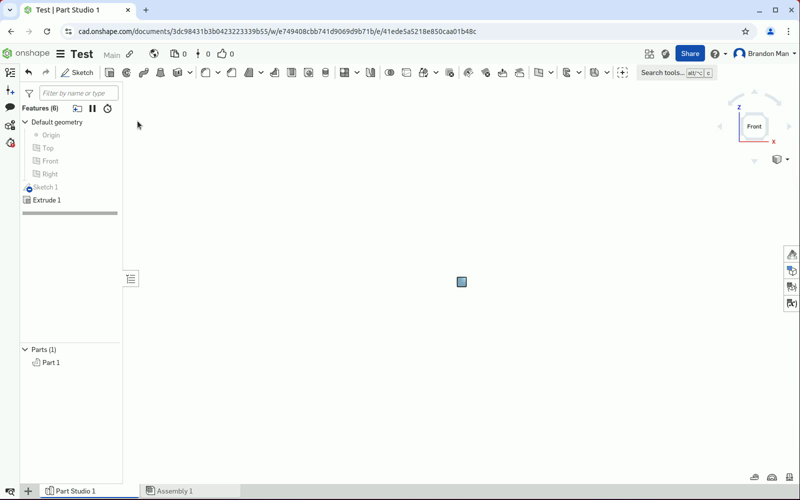
mouse_move(73, 189)
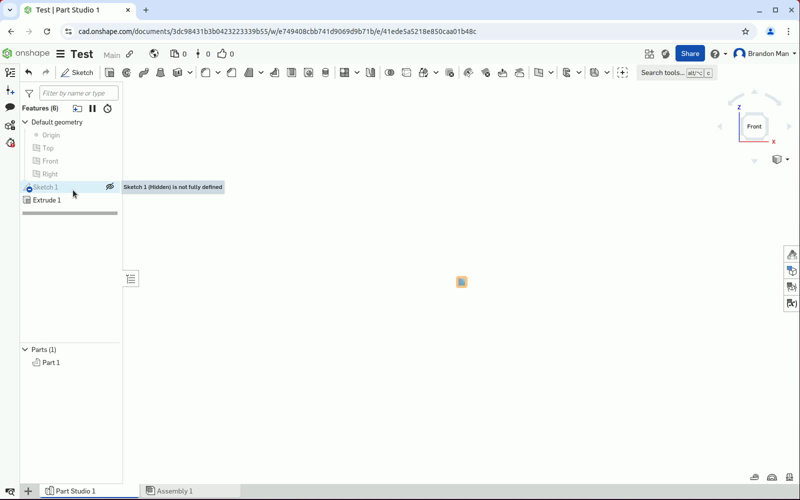
click(73, 189)
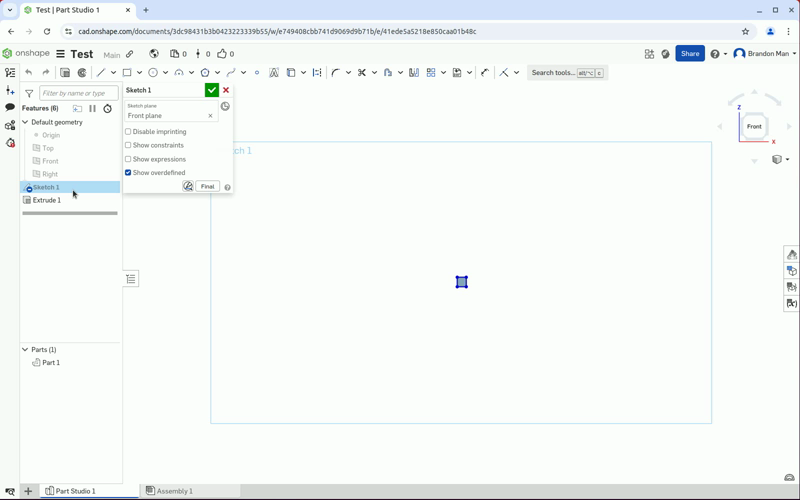
mouse_move(229, 92)
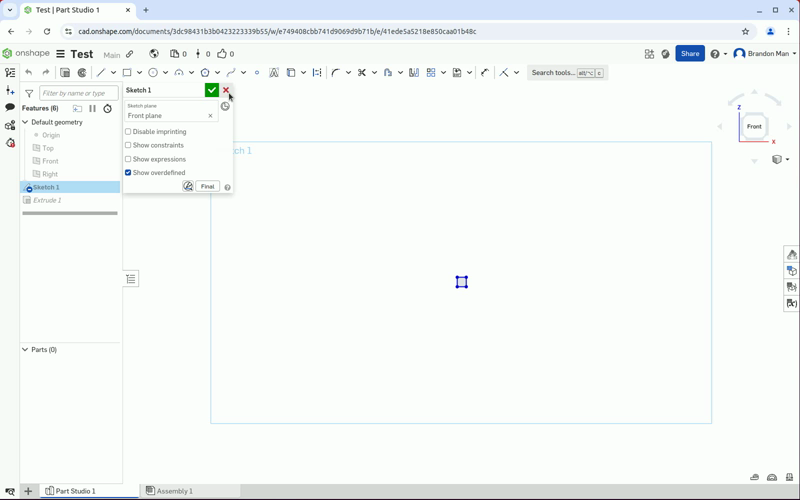
click(229, 92)
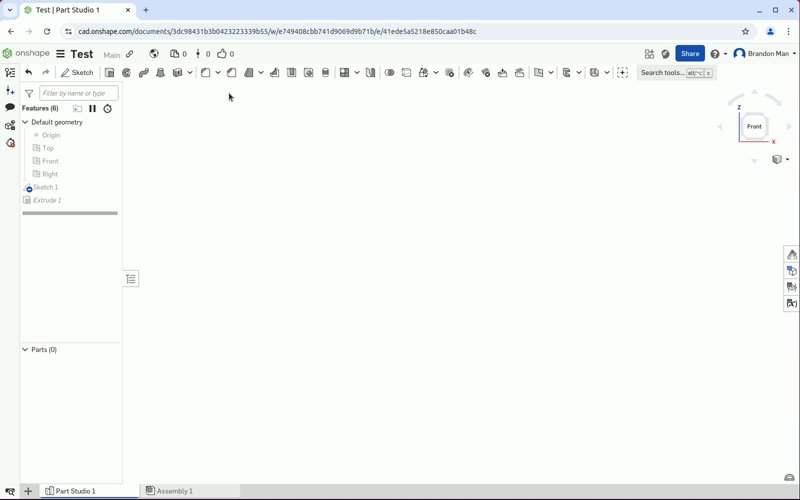
mouse_move(73, 352)
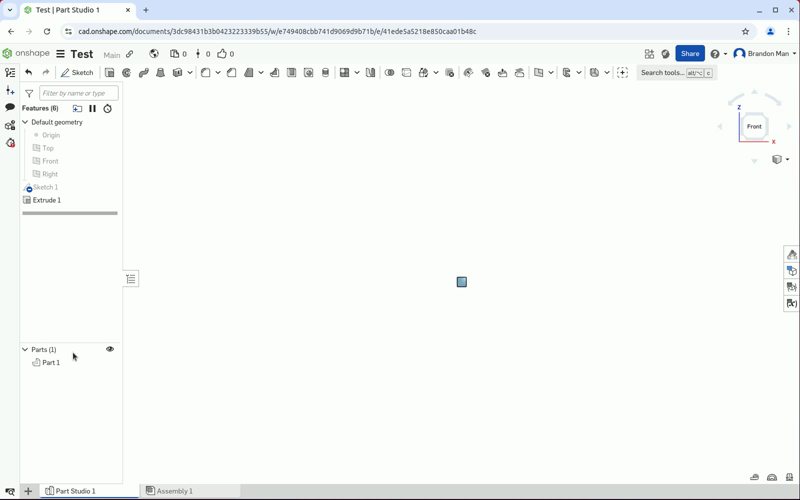
key(y)
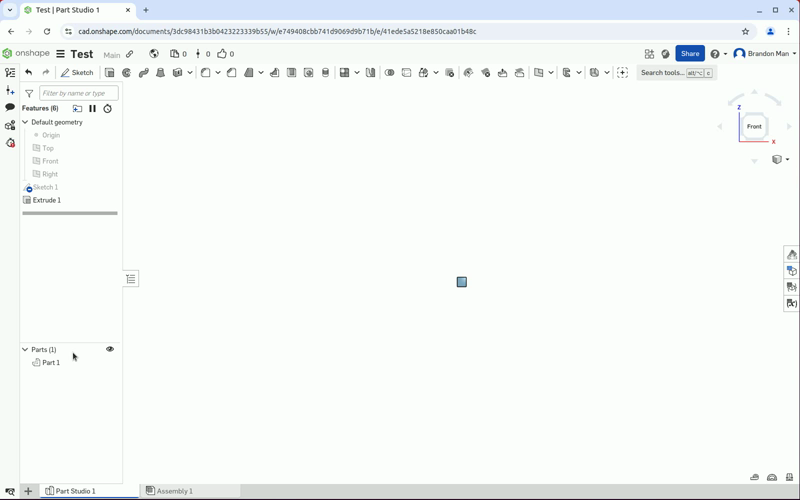
key(shift+p)
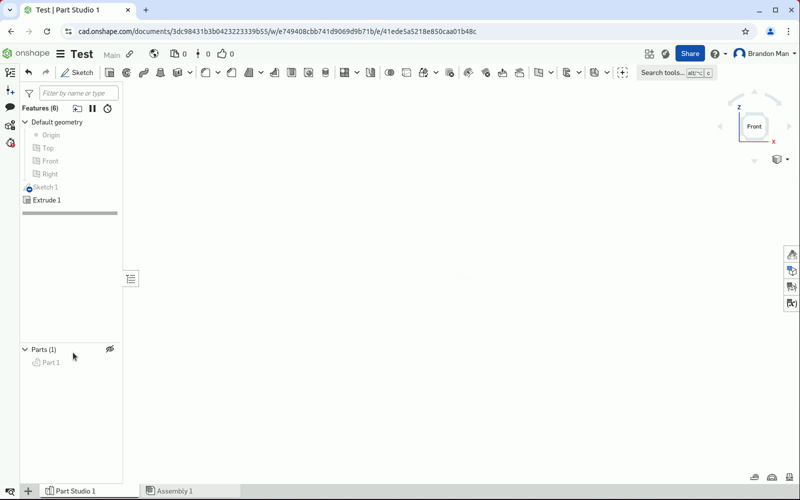
key(space)
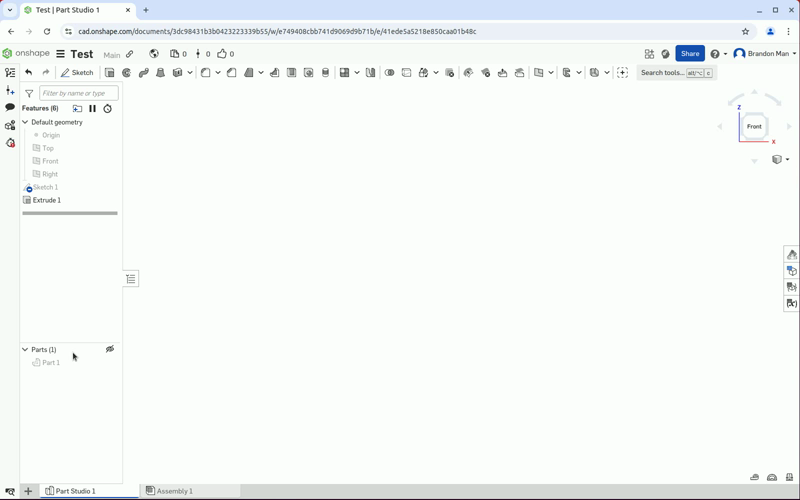
key_down(shift)
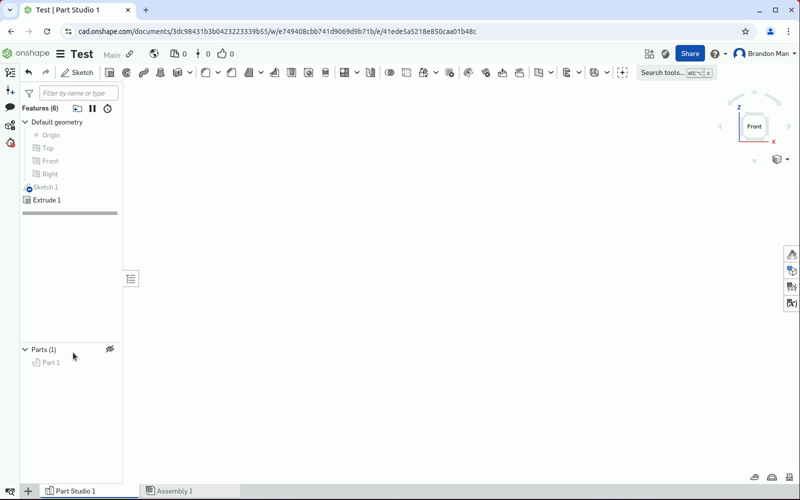
key(down)
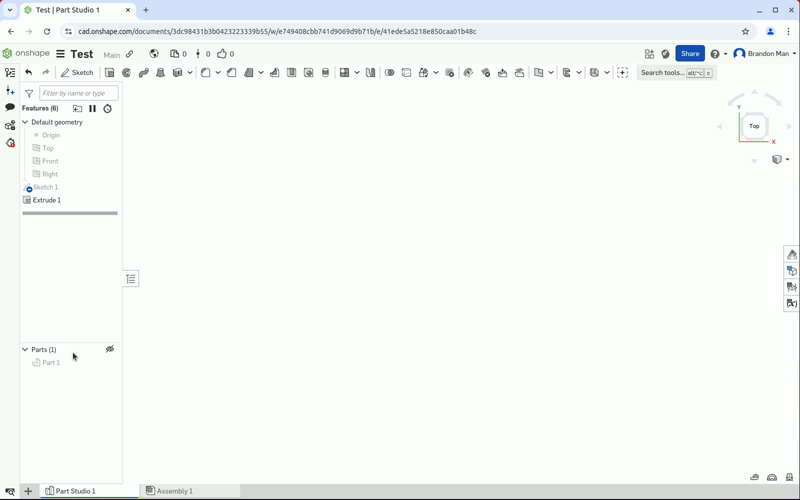
key_up(shift)
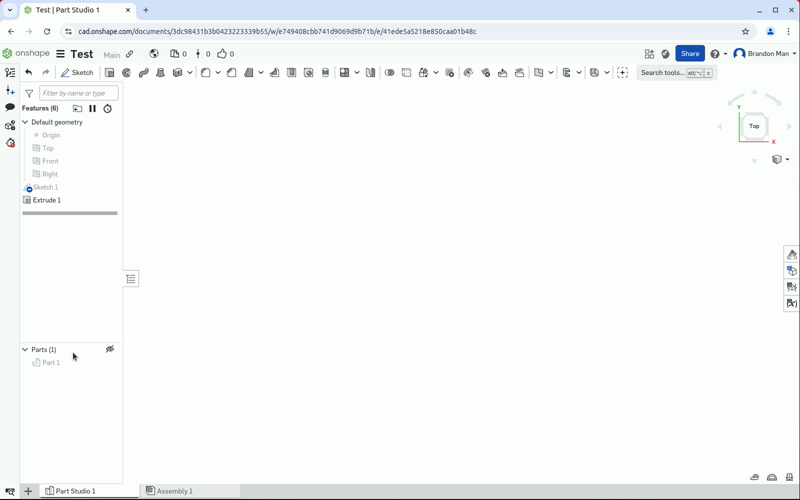
mouse_move(73, 352)
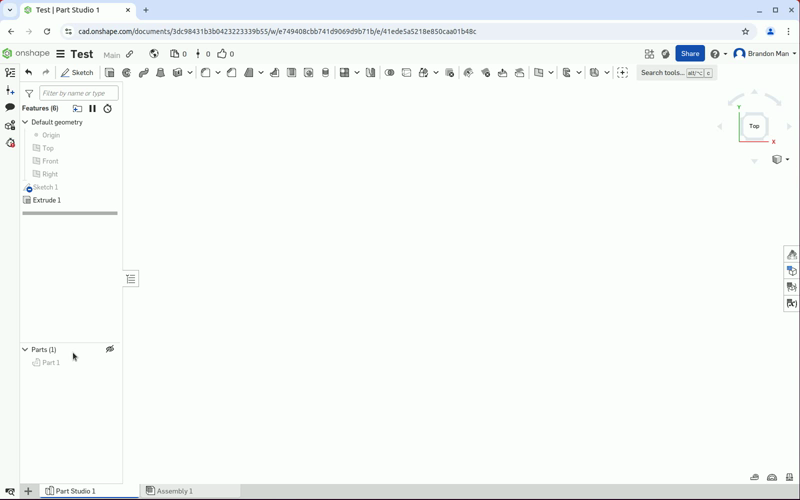
key(shift+y)
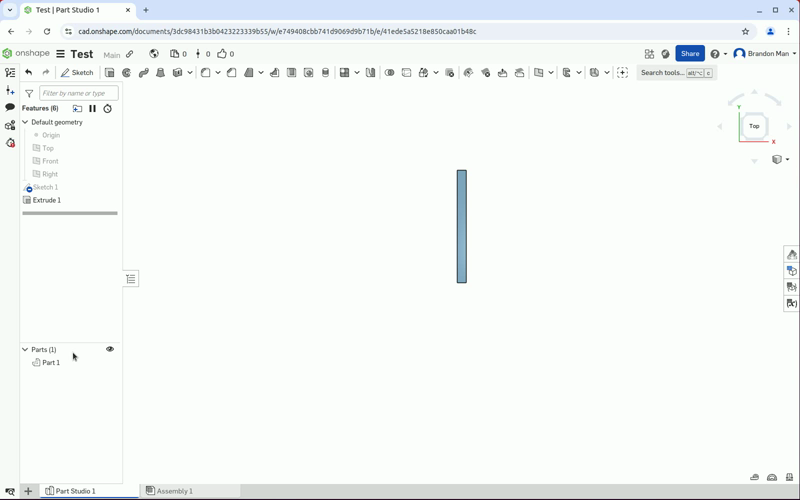
mouse_move(541, 75)
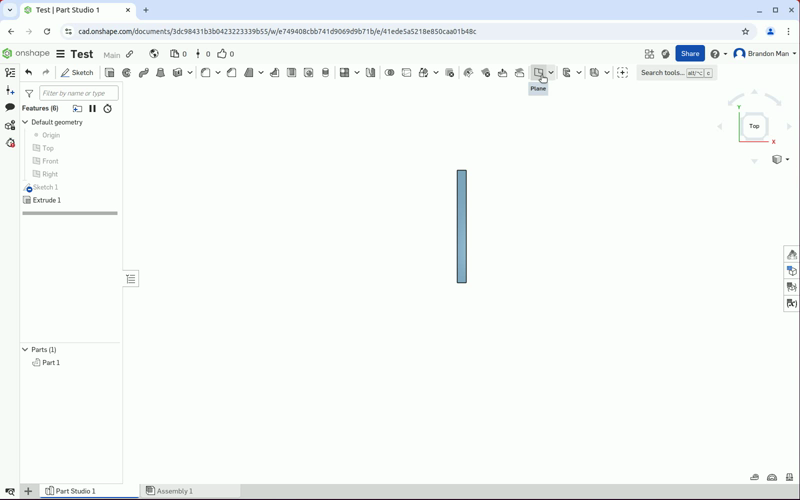
click(541, 75)
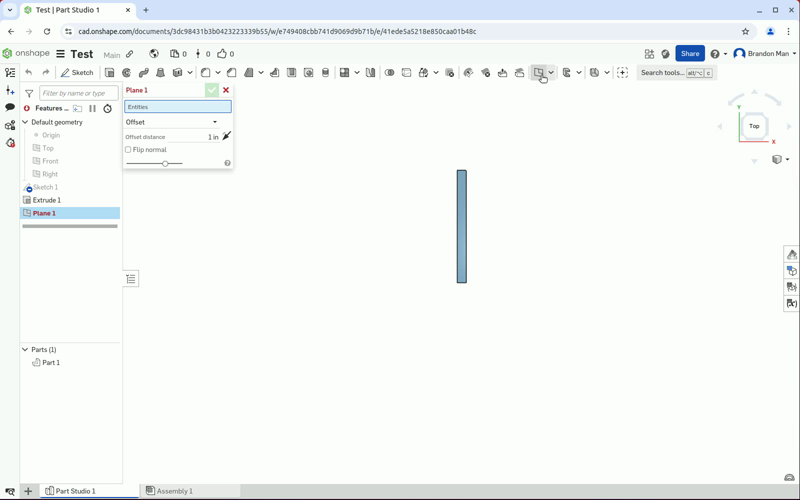
mouse_move(73, 150)
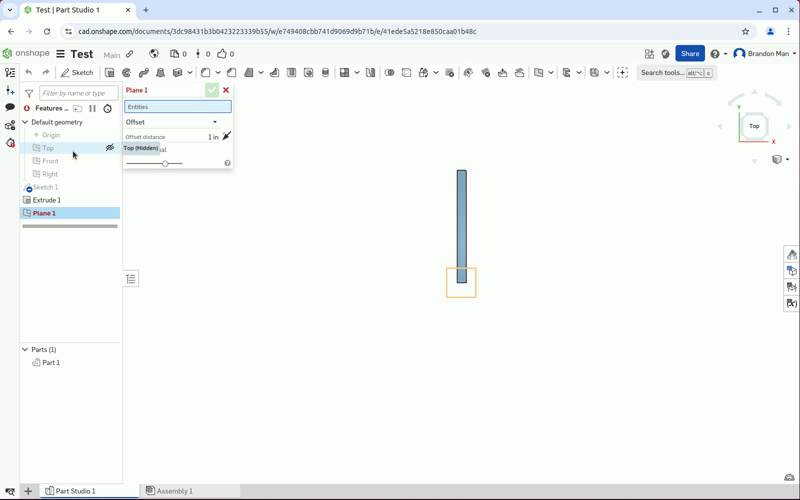
click(73, 150)
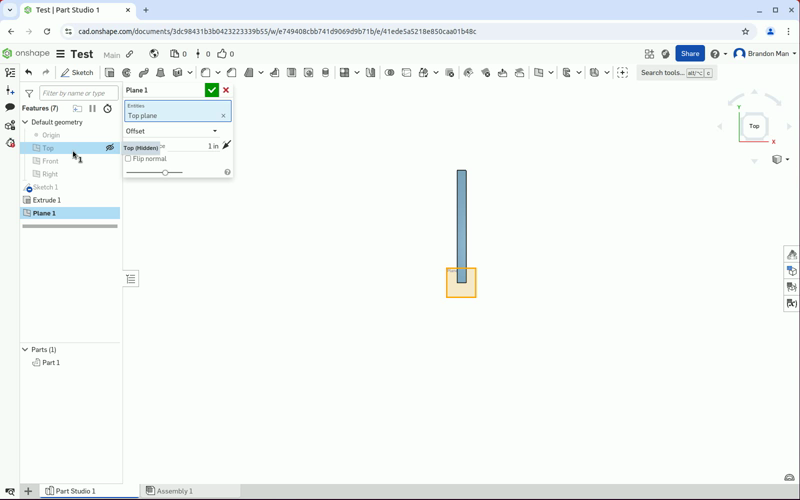
key(tab, 2)
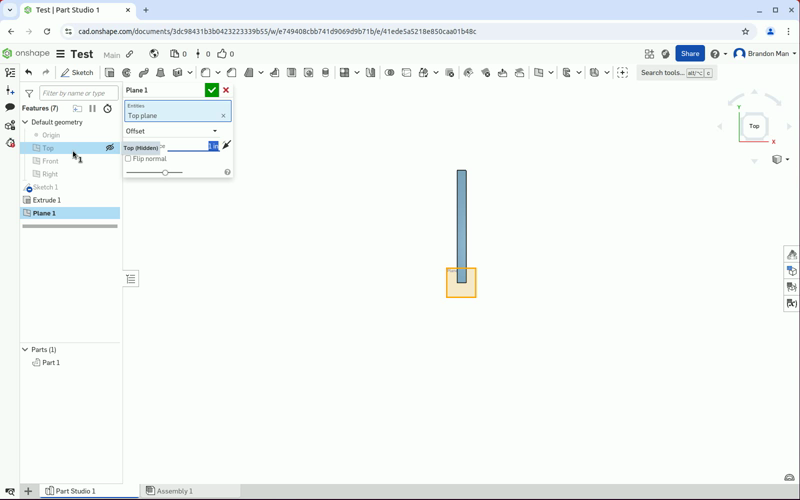
text(0.709)
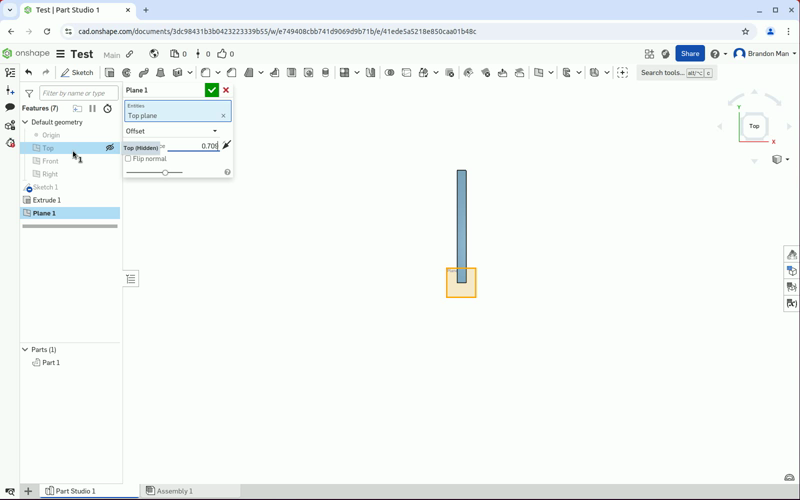
key(enter, 2)
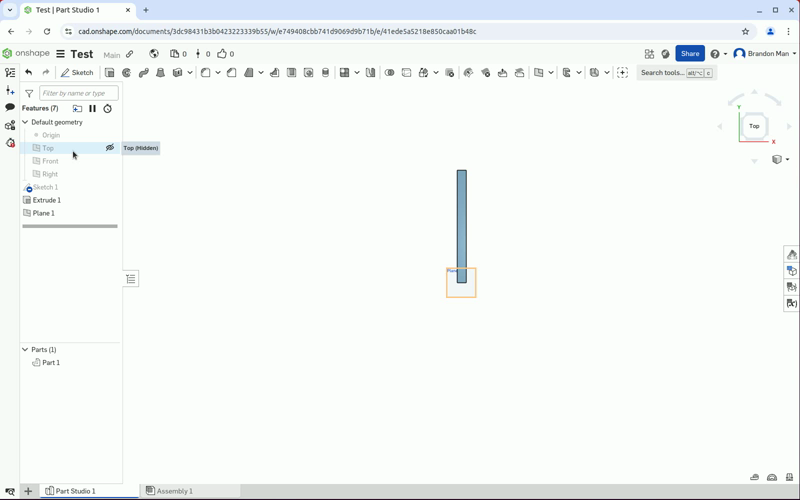
key(shift+s)
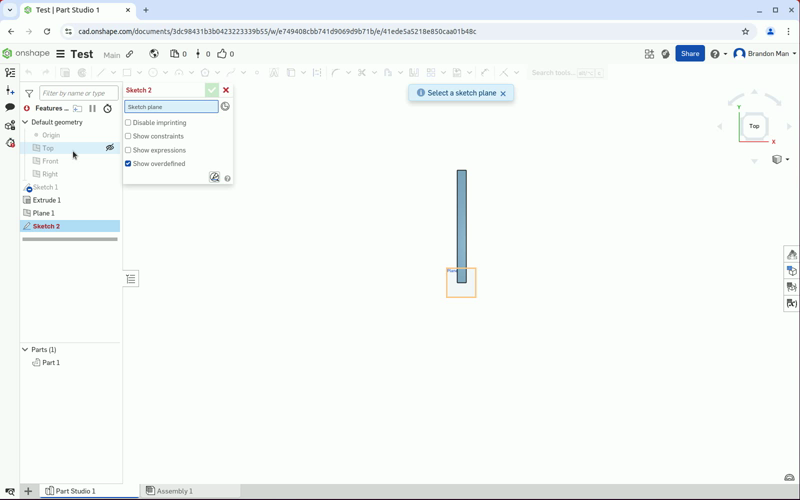
mouse_move(73, 215)
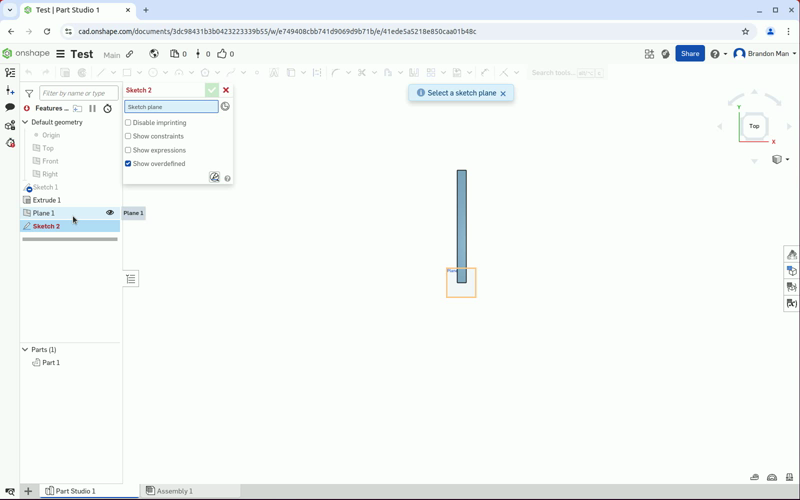
click(73, 215)
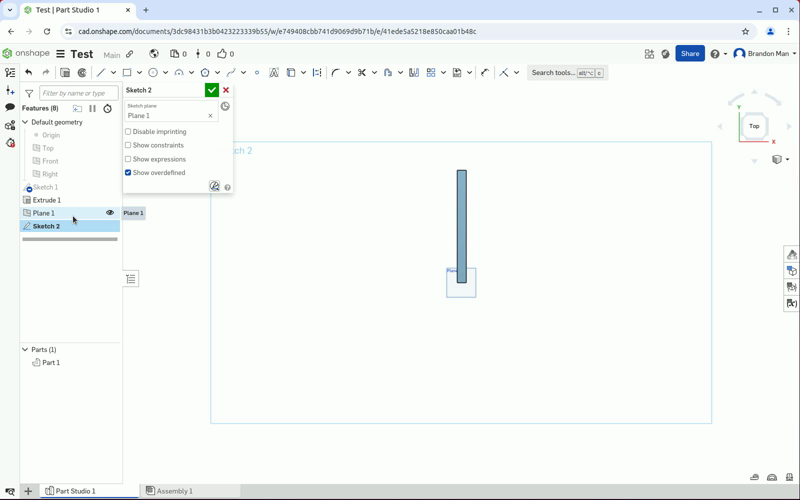
mouse_move(73, 352)
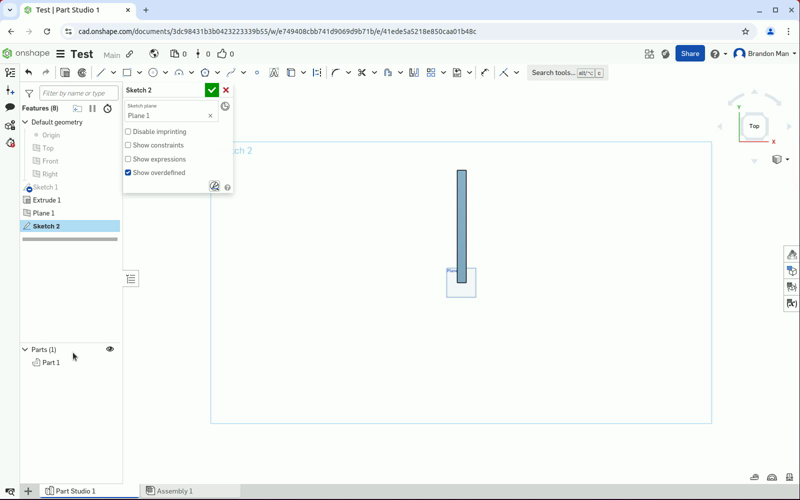
key(y)
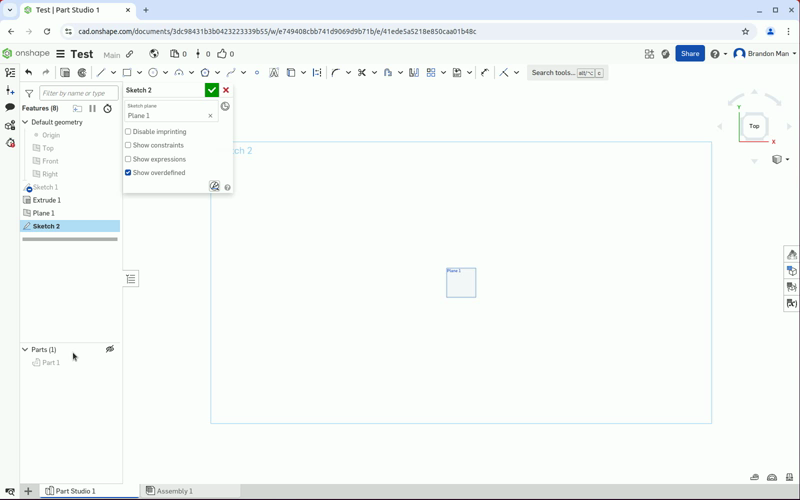
key(l)
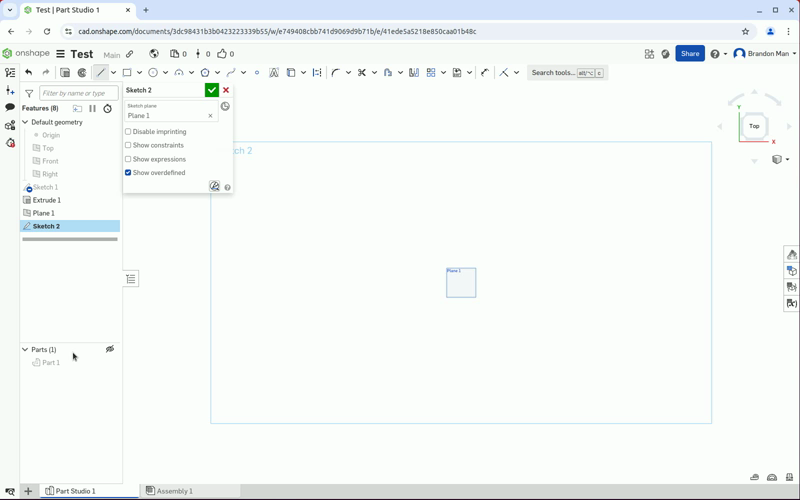
key_down(shift)
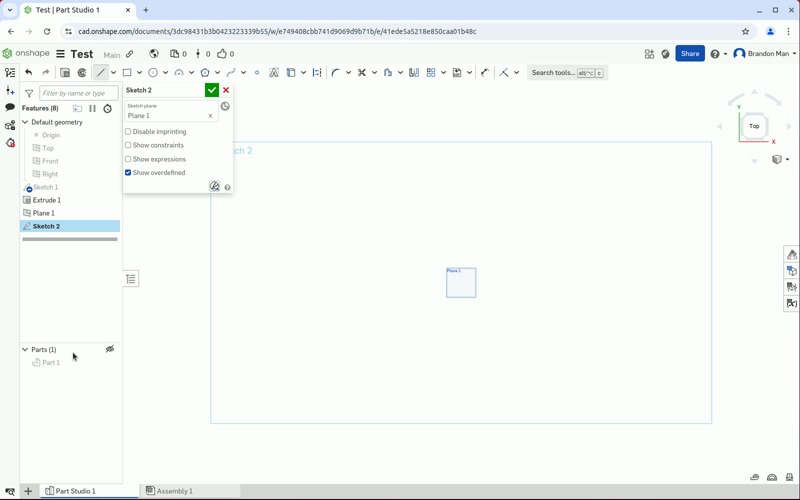
mouse_move(457, 282)
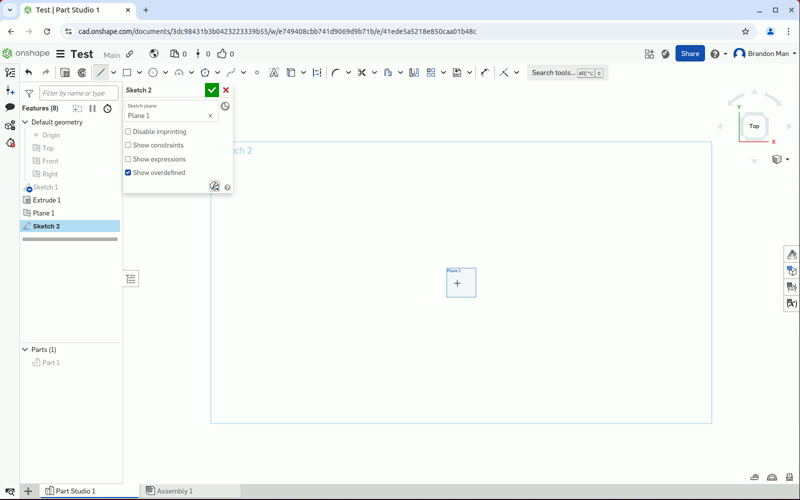
click(457, 282)
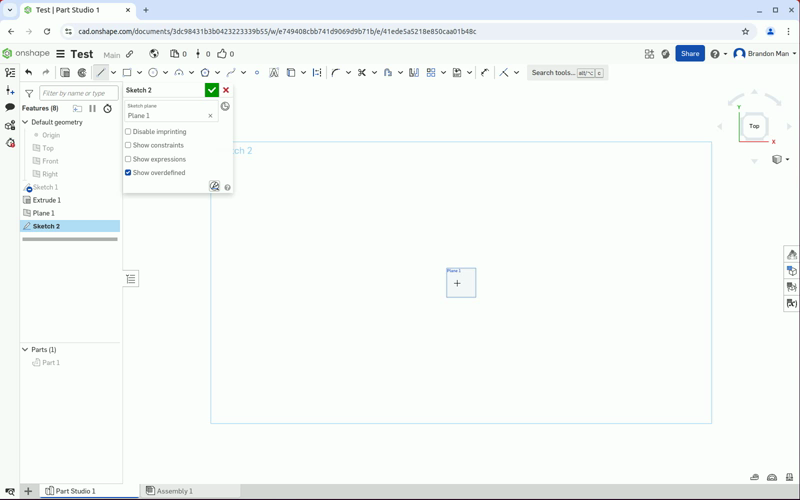
key_up(shift)
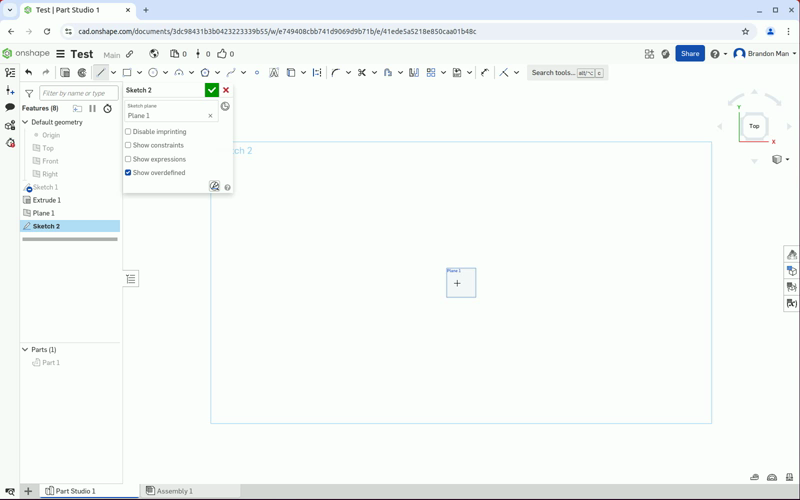
key_down(shift)
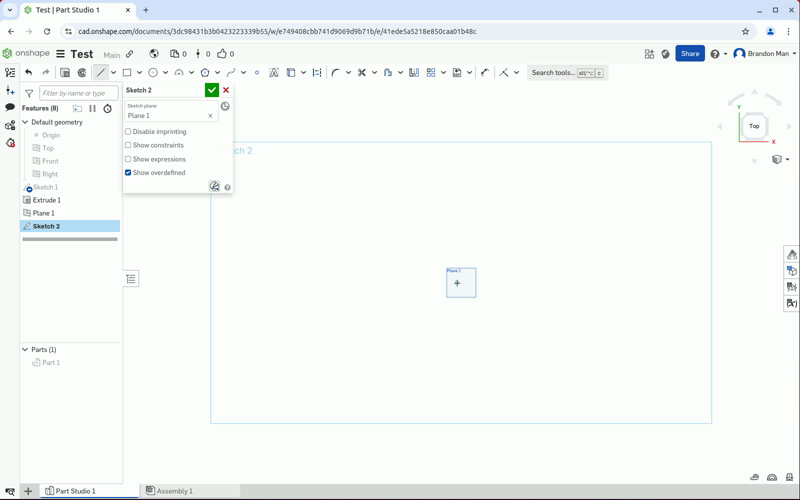
mouse_move(487, 282)
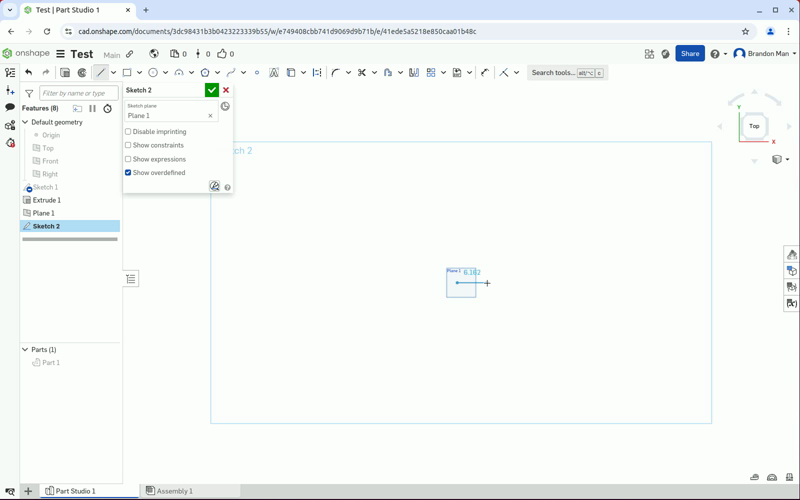
mouse_move(466, 282)
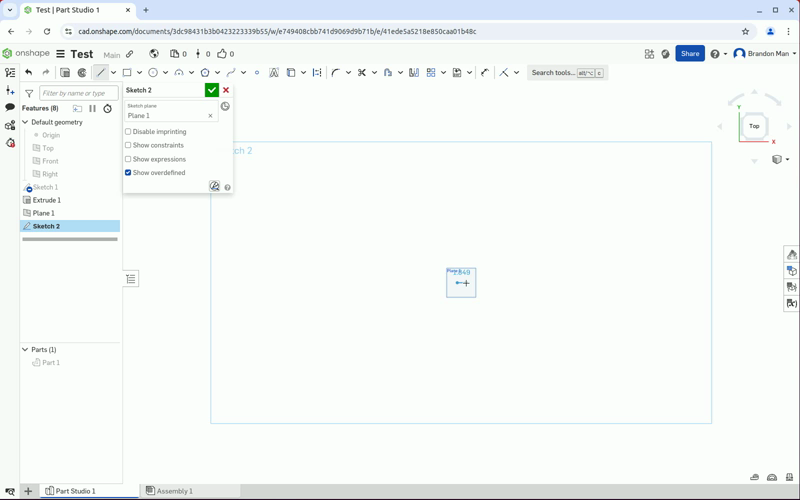
click(466, 282)
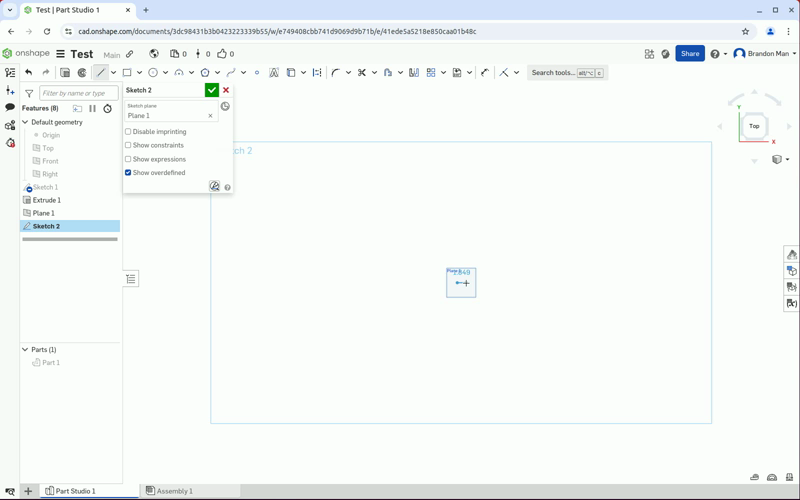
key_up(shift)
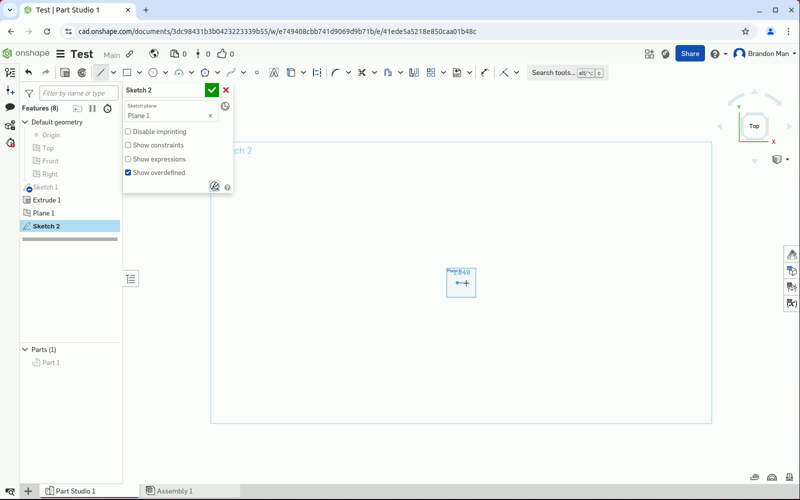
key_down(shift)
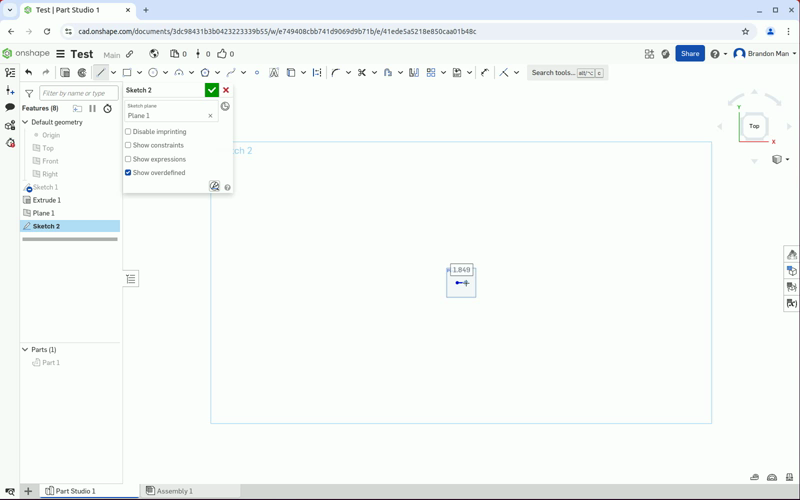
mouse_move(496, 282)
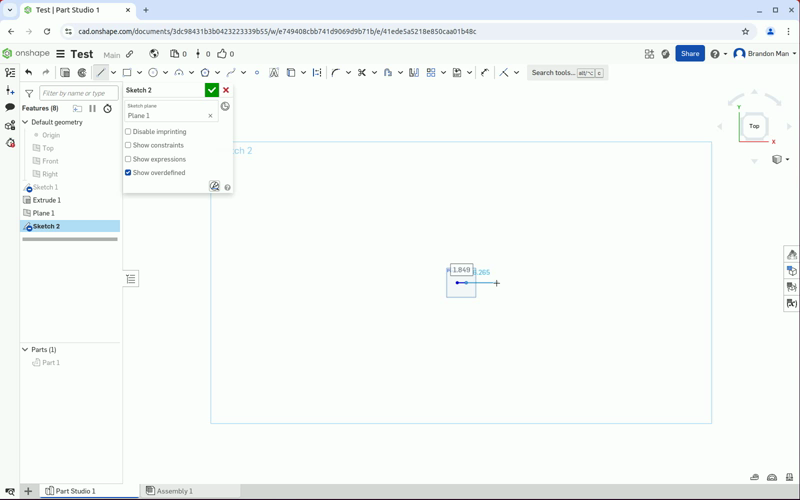
mouse_move(466, 276)
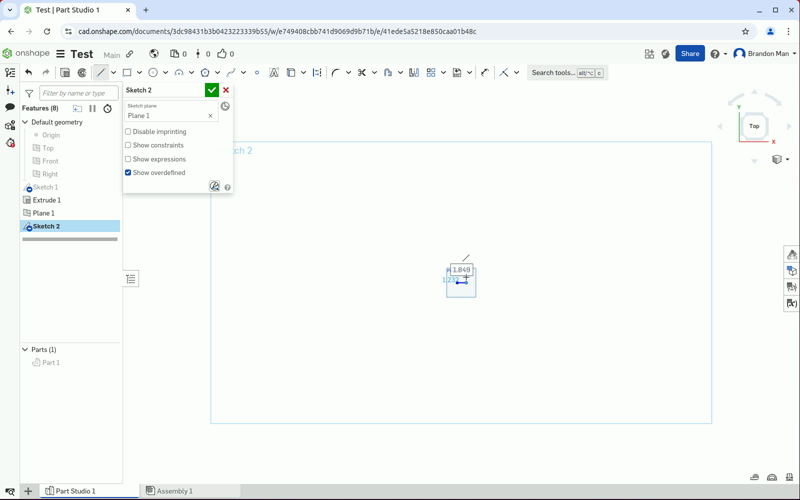
scroll(6)
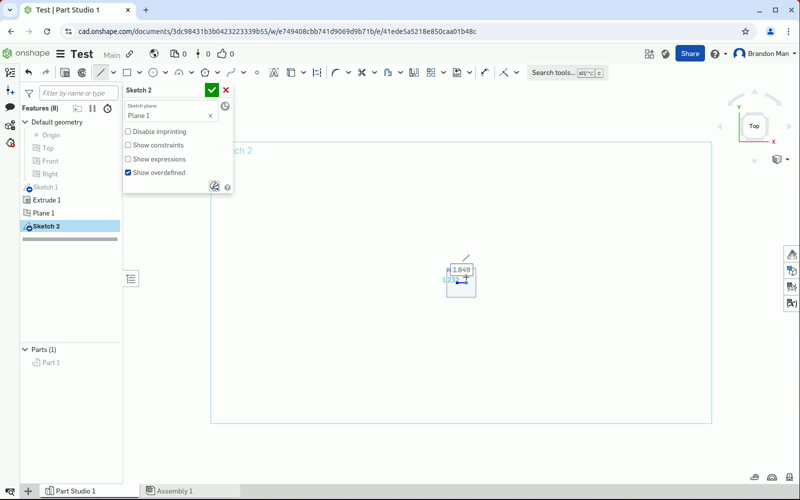
scroll(6)
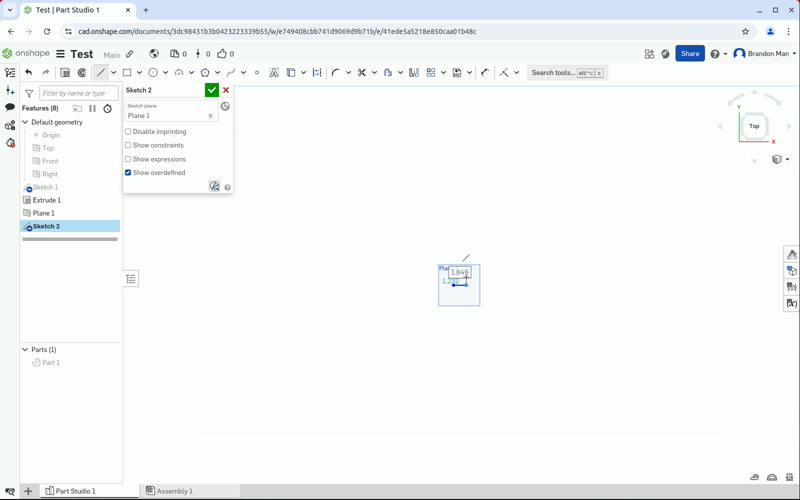
scroll(6)
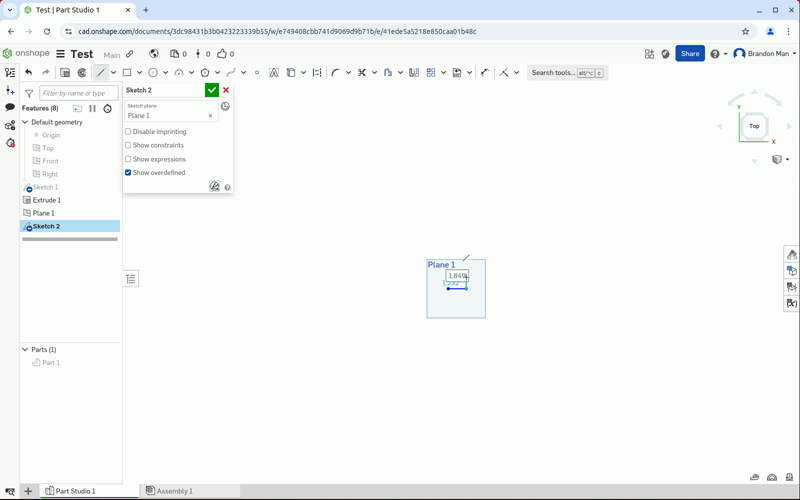
scroll(6)
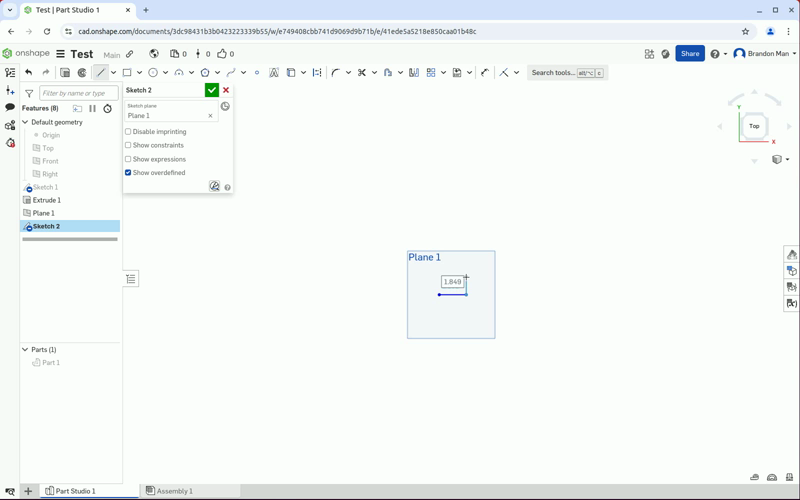
scroll(6)
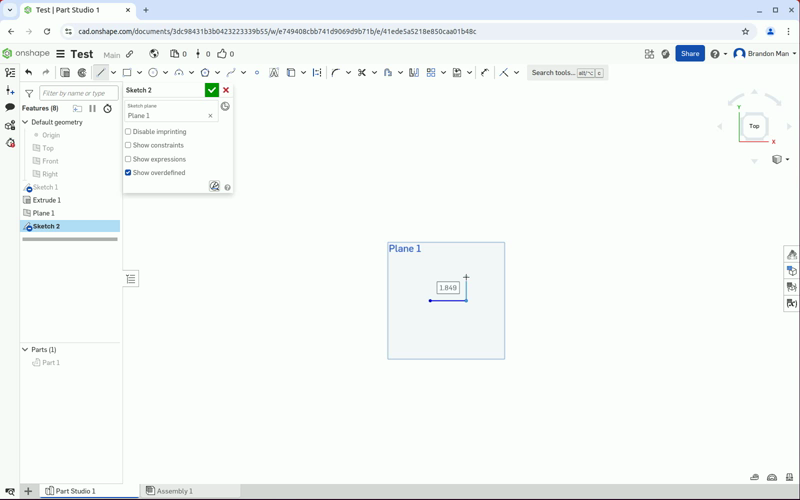
scroll(6)
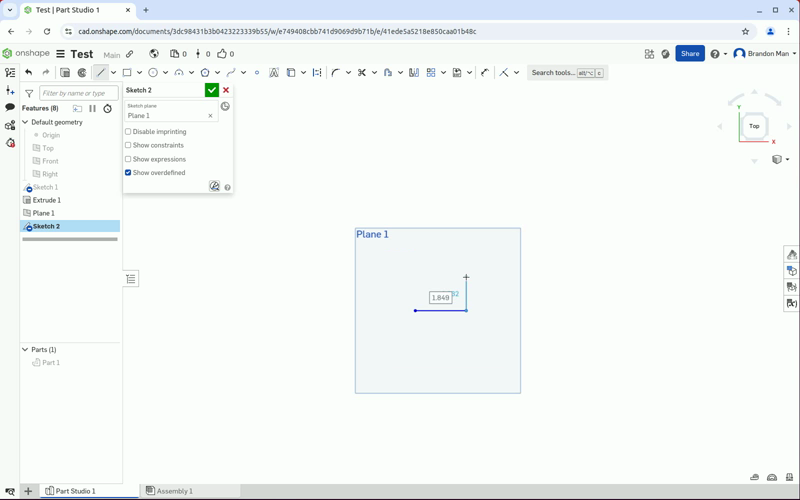
scroll(6)
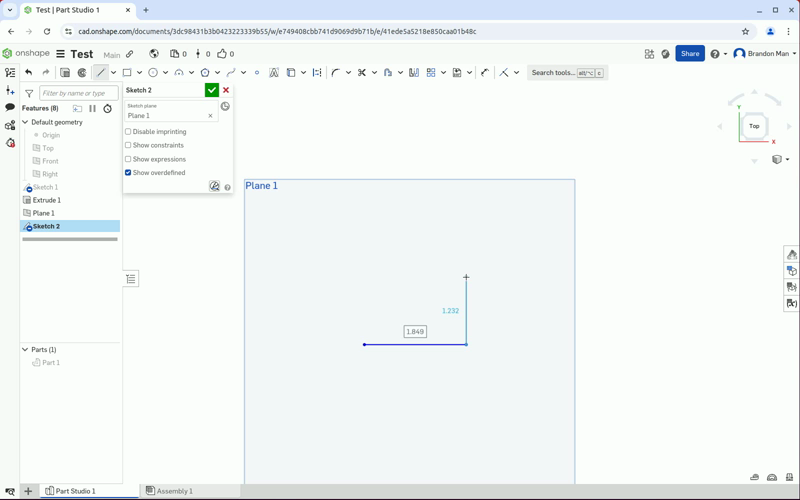
click(466, 276)
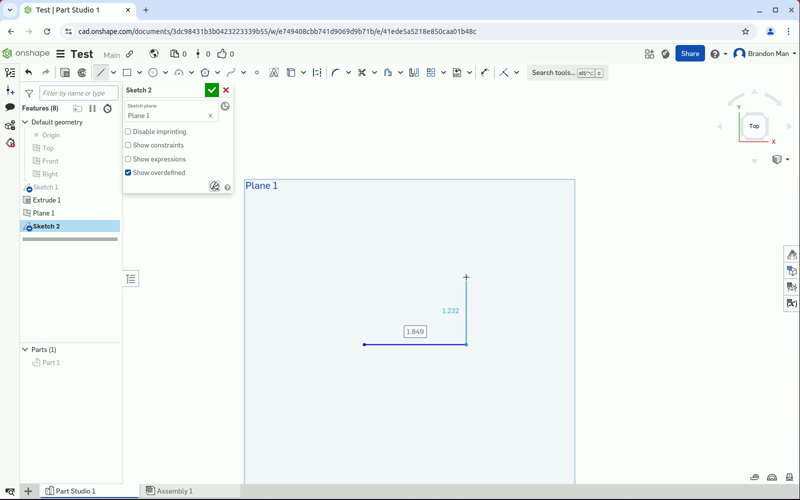
scroll(-6)
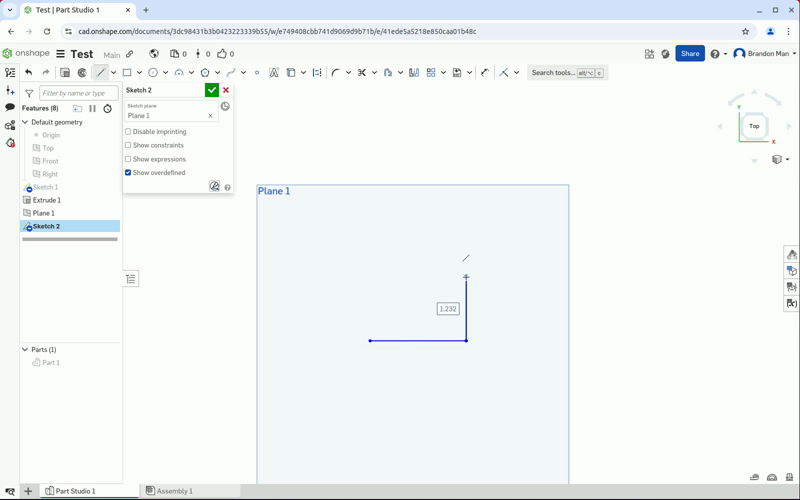
scroll(-6)
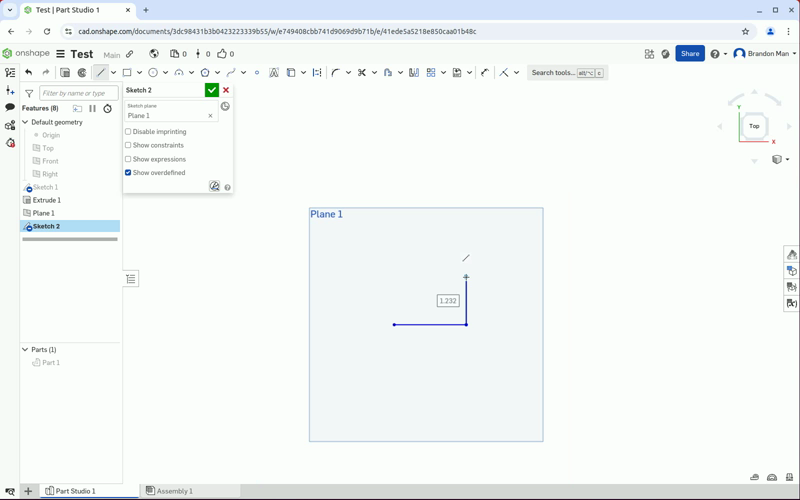
scroll(-6)
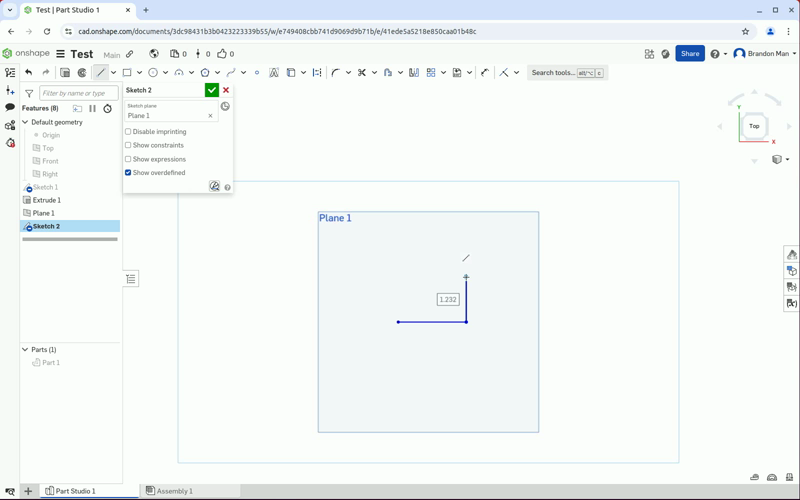
scroll(-6)
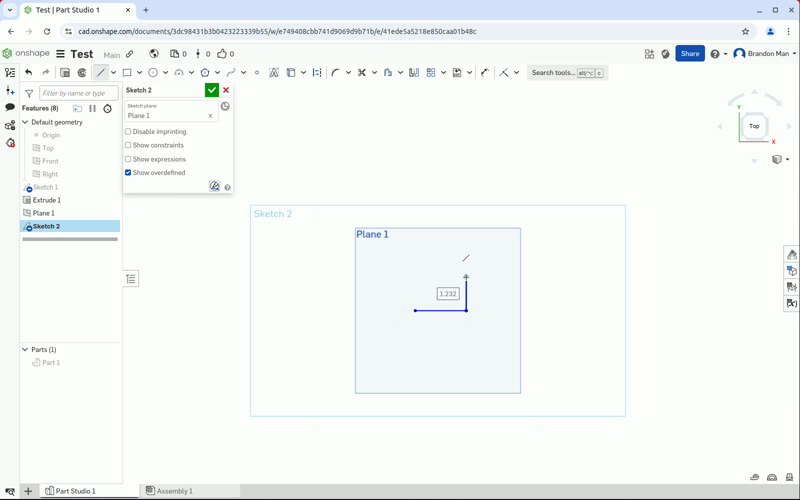
scroll(-6)
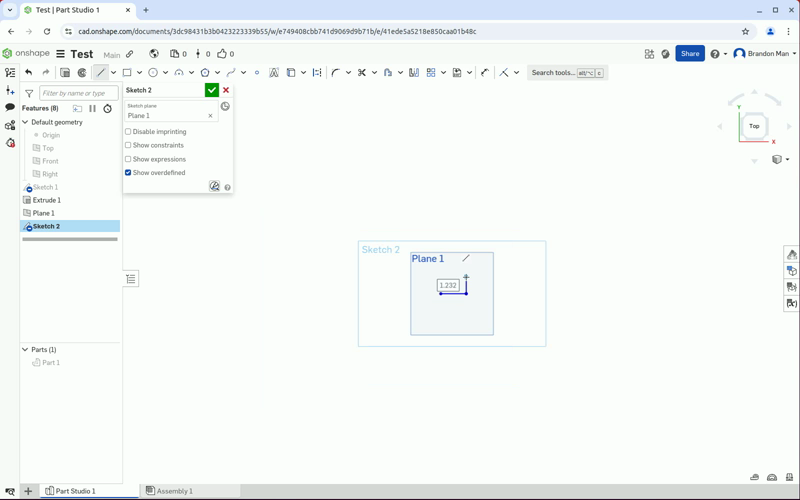
scroll(-6)
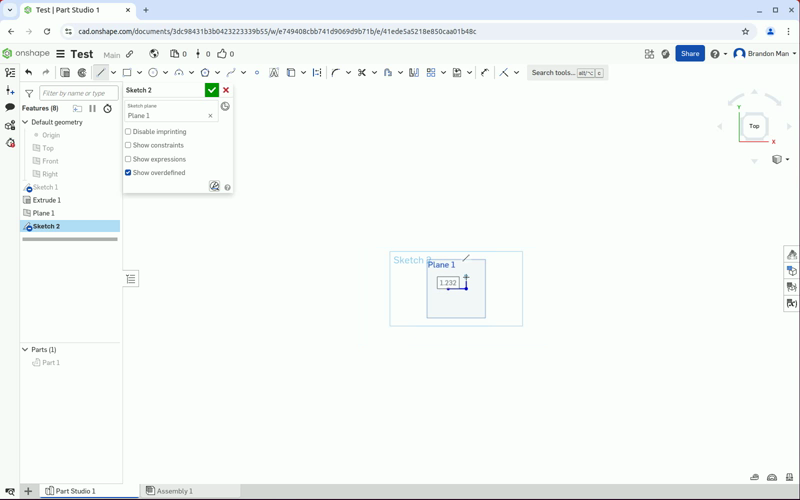
scroll(-6)
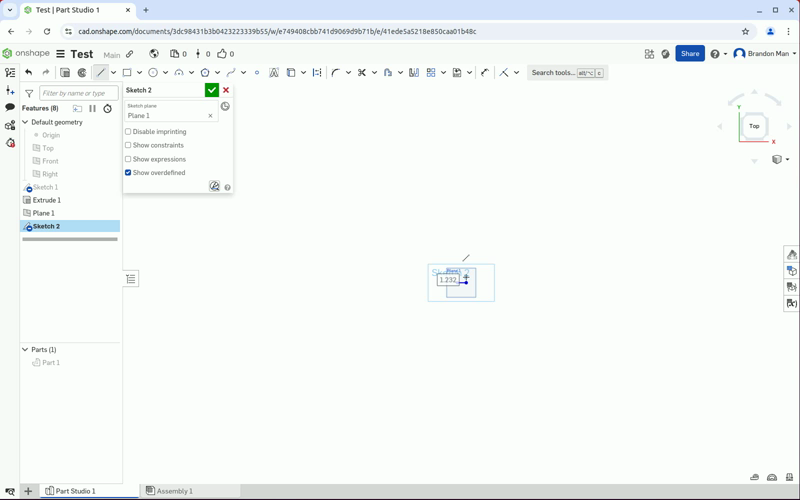
key_up(shift)
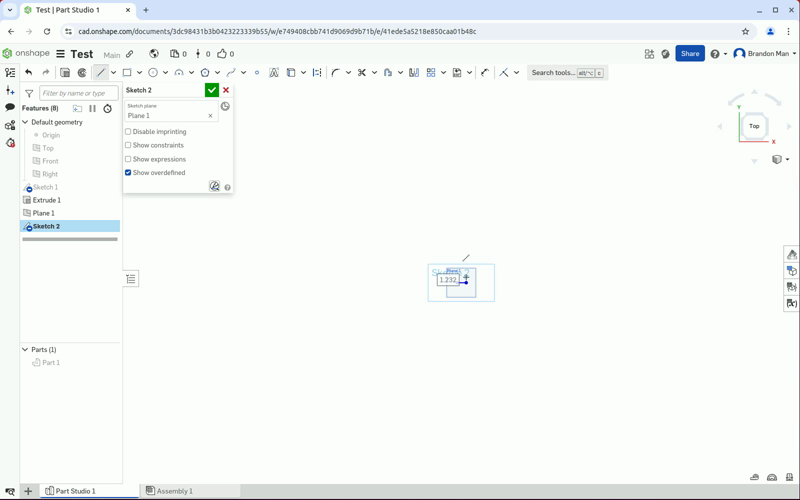
key_down(shift)
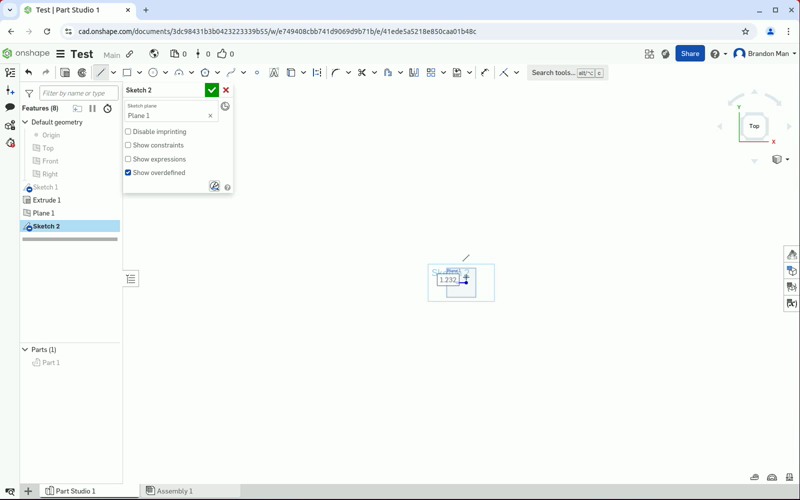
mouse_move(496, 276)
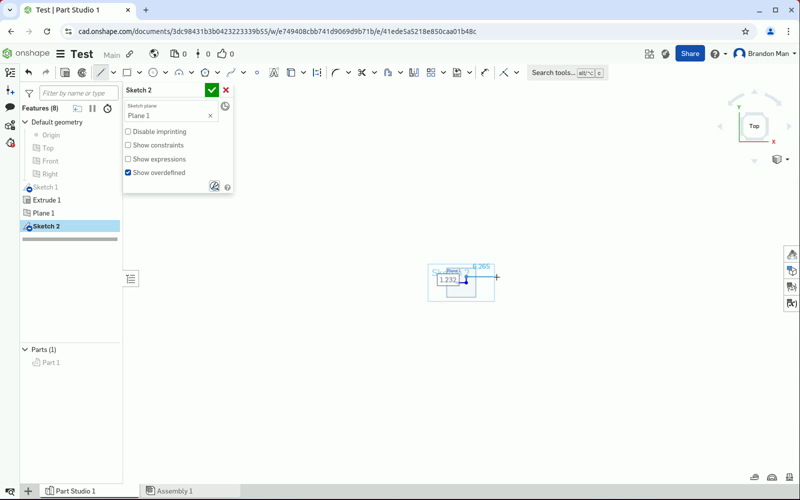
mouse_move(457, 276)
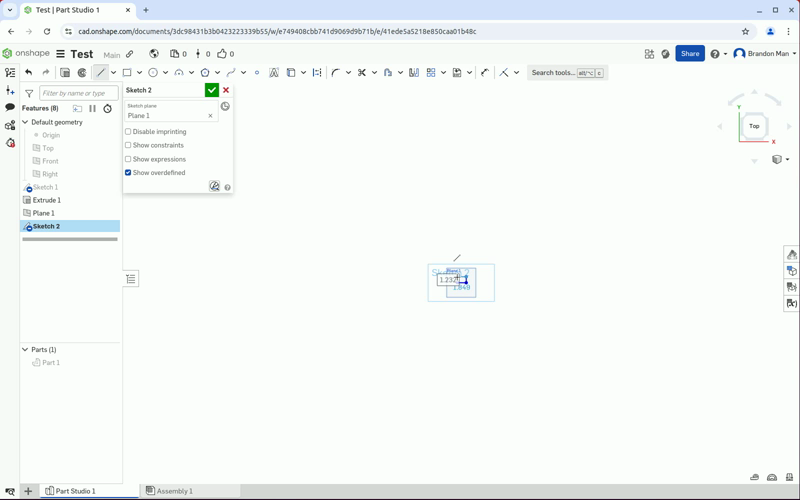
click(457, 276)
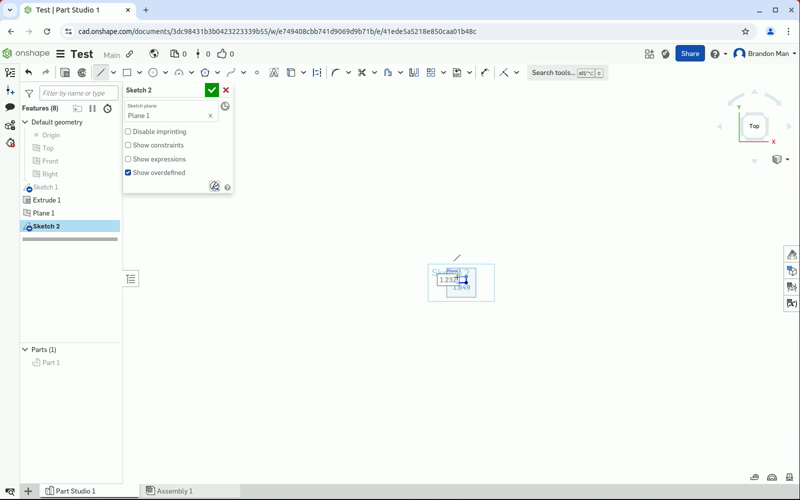
key_up(shift)
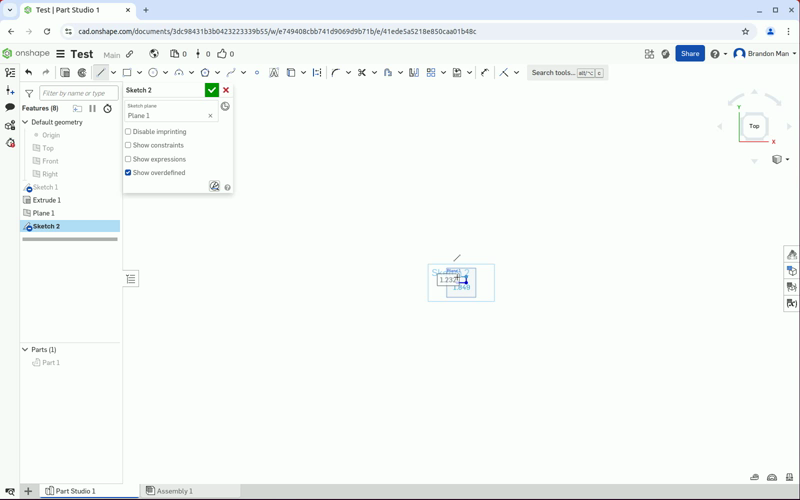
mouse_move(487, 276)
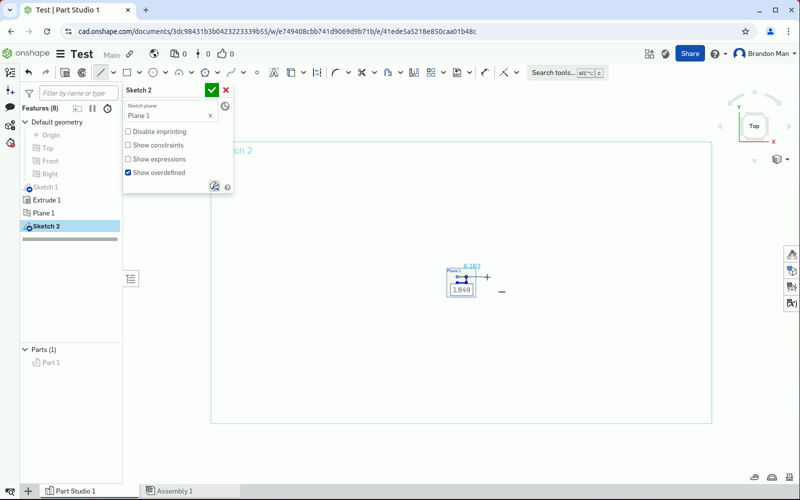
key_down(shift)
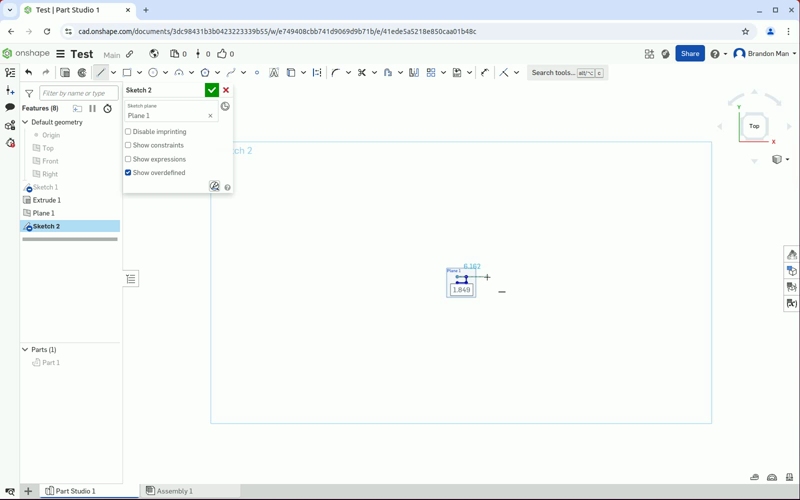
mouse_move(457, 282)
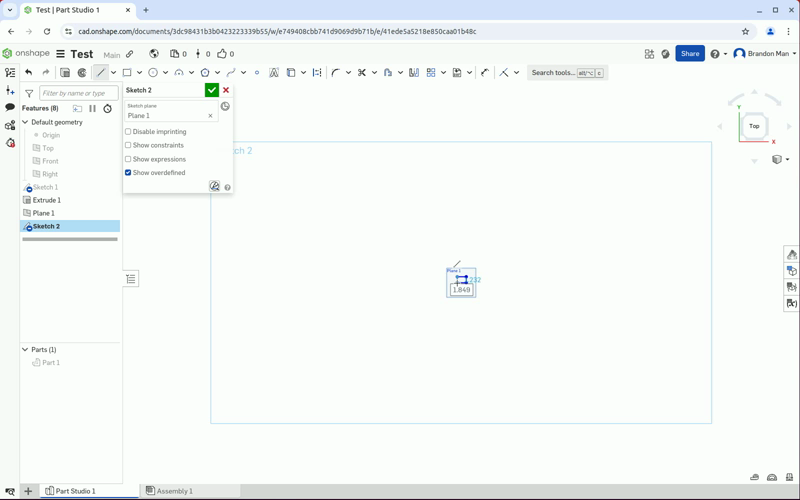
scroll(6)
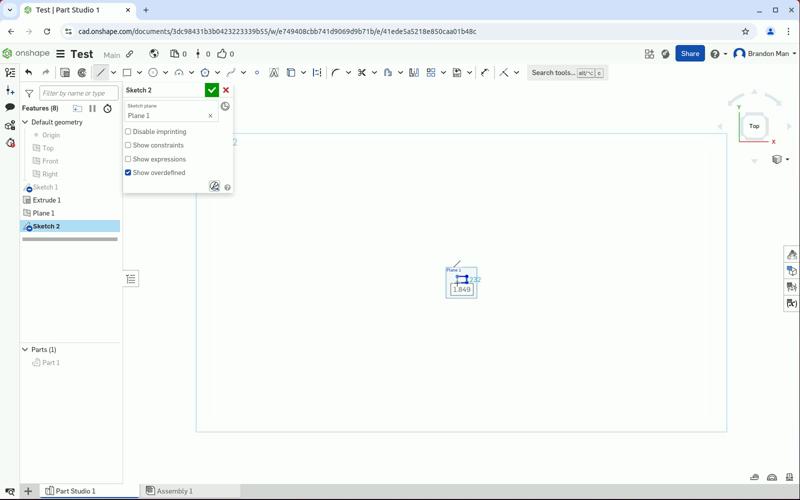
scroll(6)
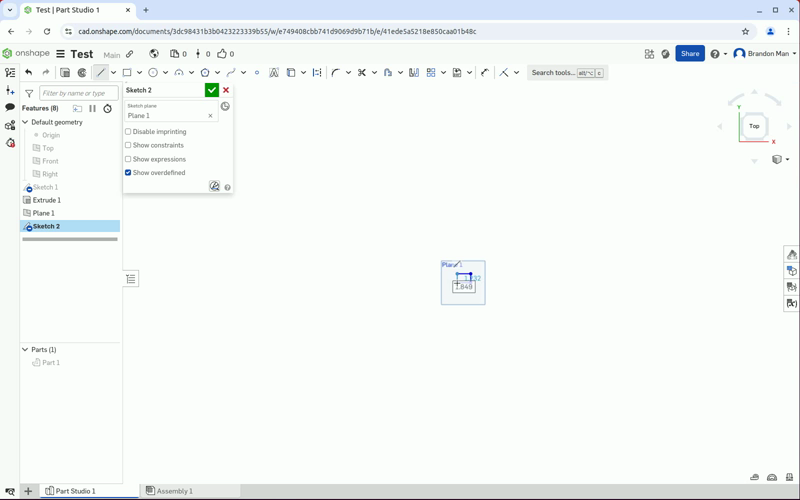
scroll(6)
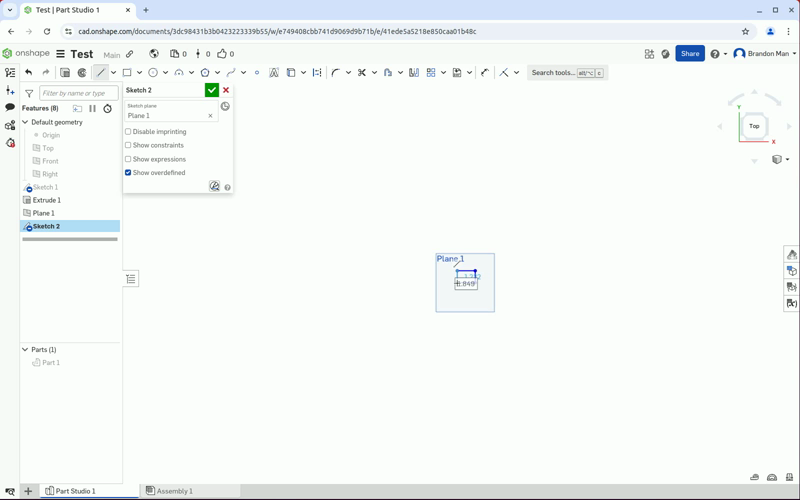
scroll(6)
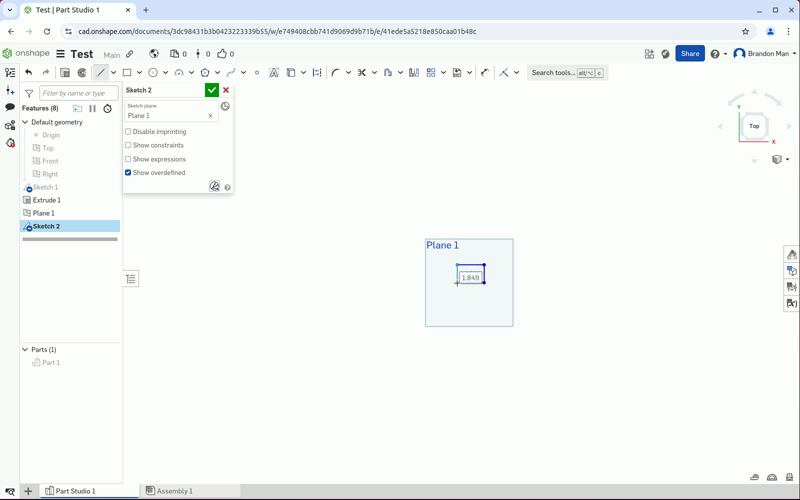
scroll(6)
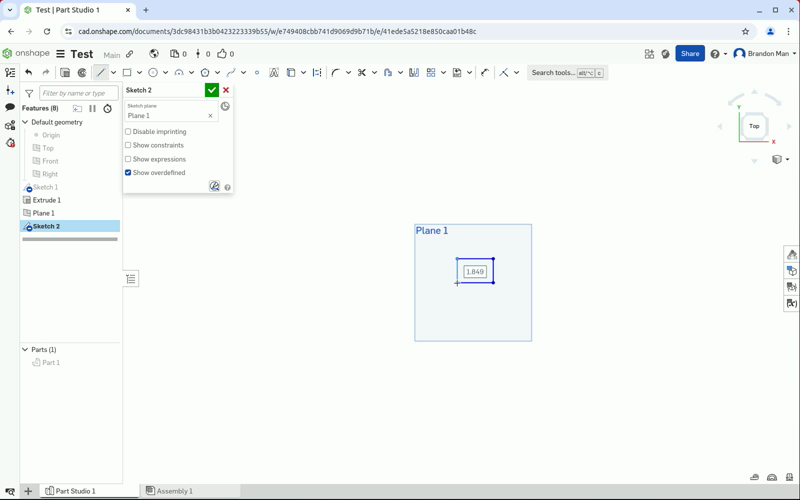
scroll(6)
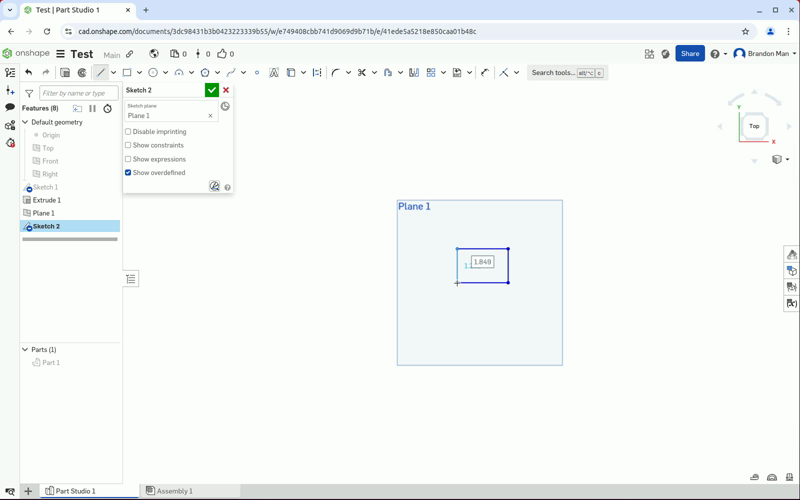
scroll(6)
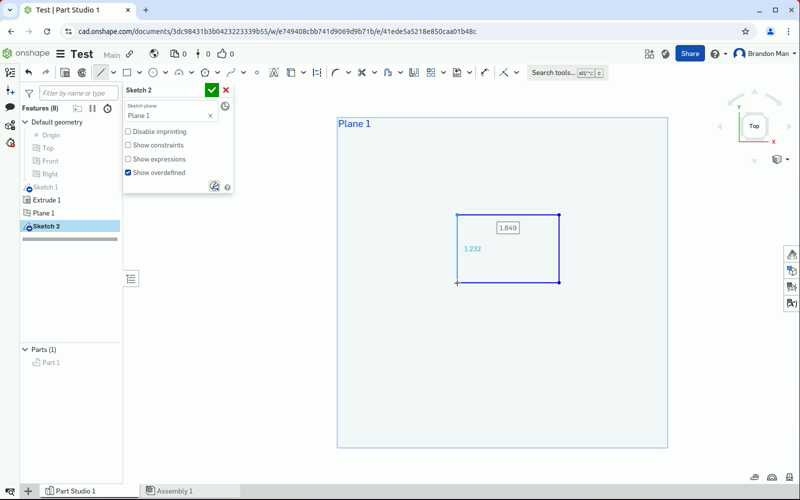
key_up(shift)
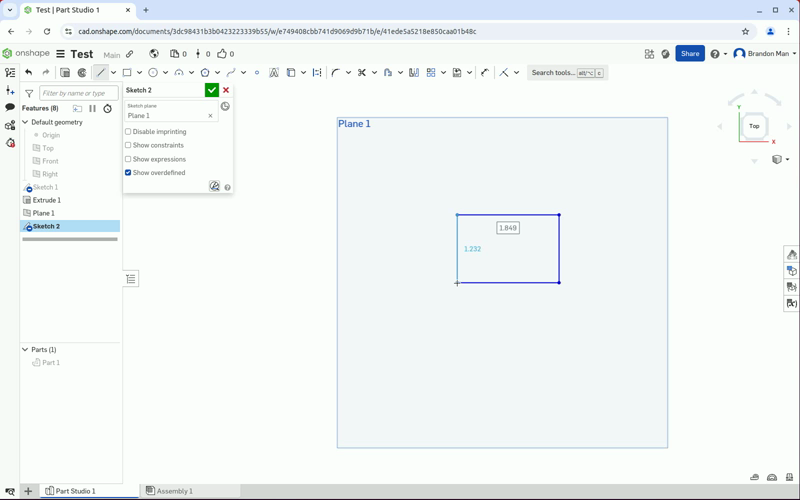
click(457, 282)
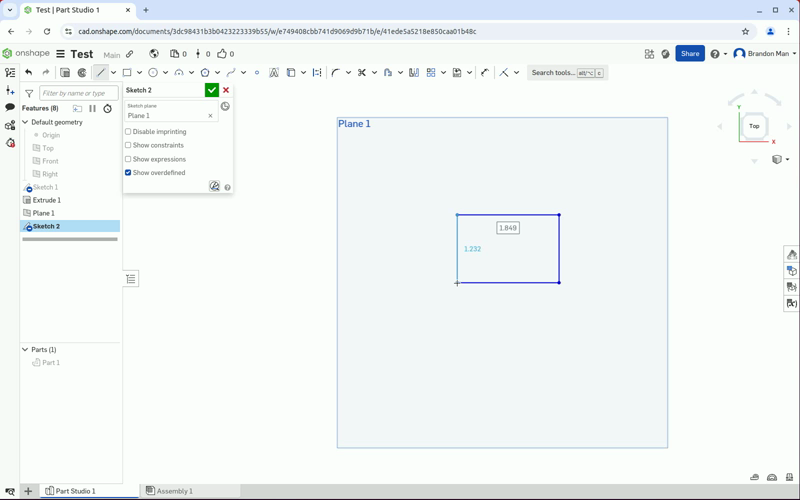
scroll(-6)
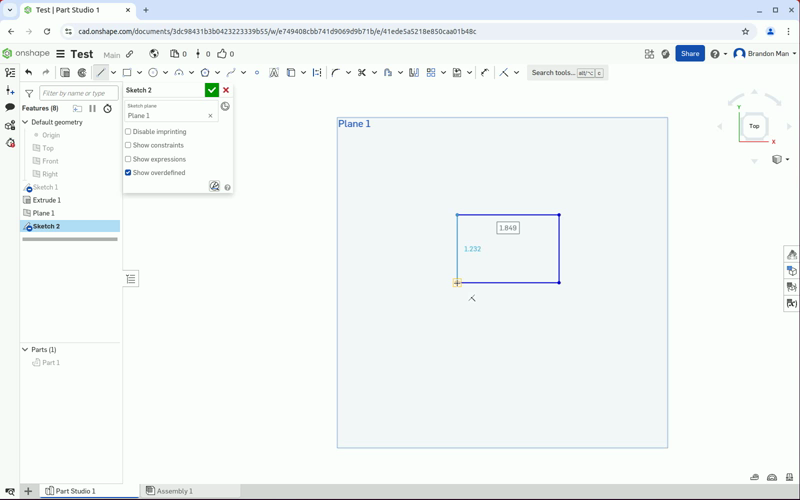
scroll(-6)
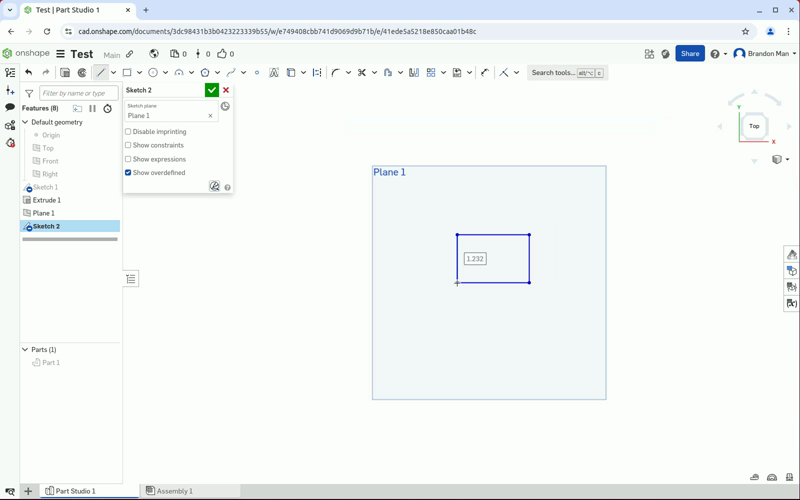
scroll(-6)
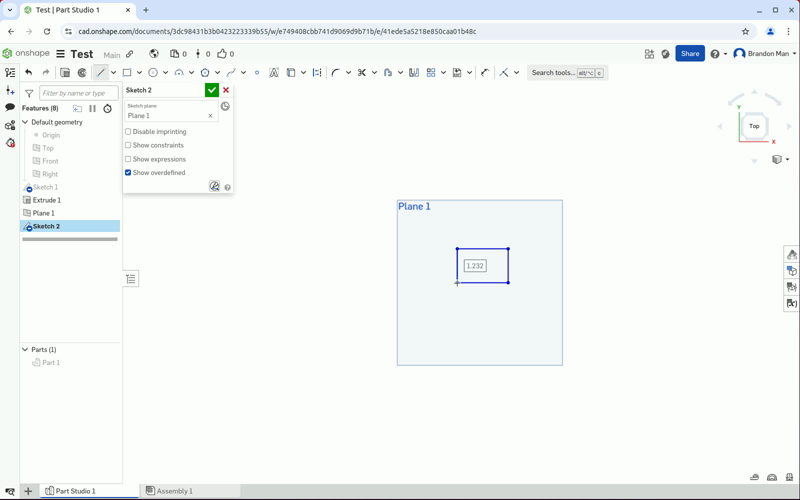
scroll(-6)
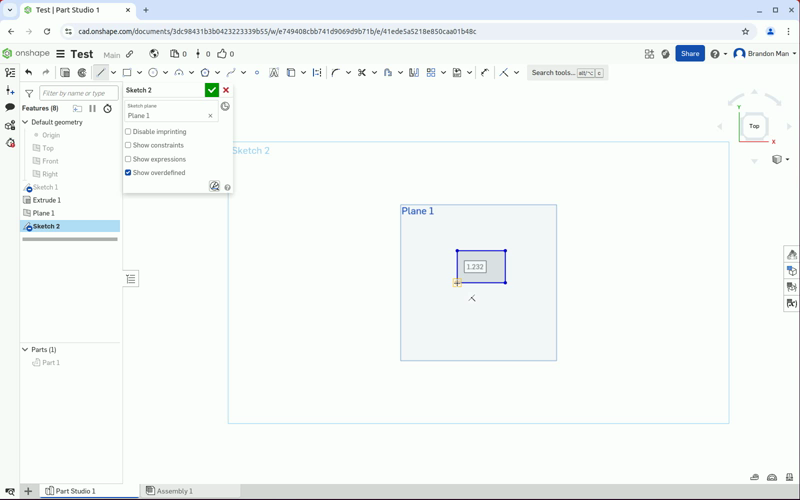
scroll(-6)
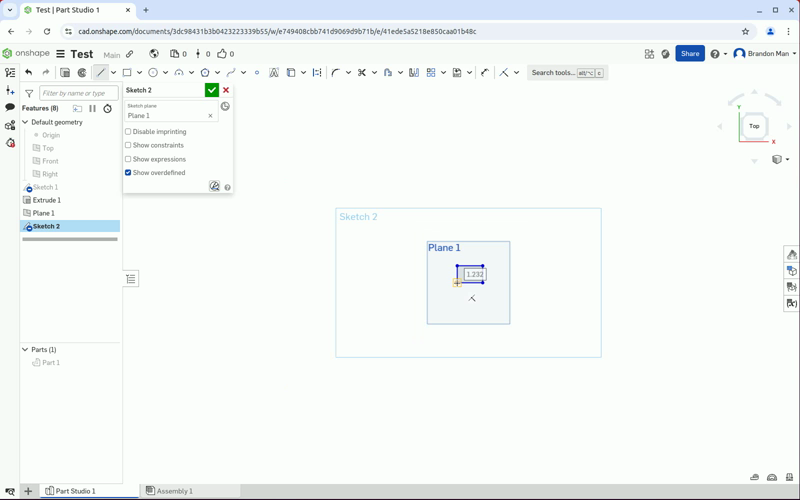
scroll(-6)
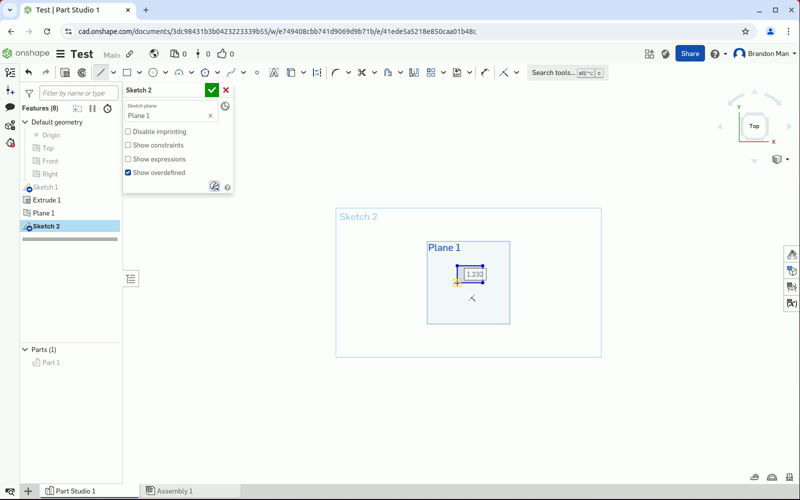
scroll(-6)
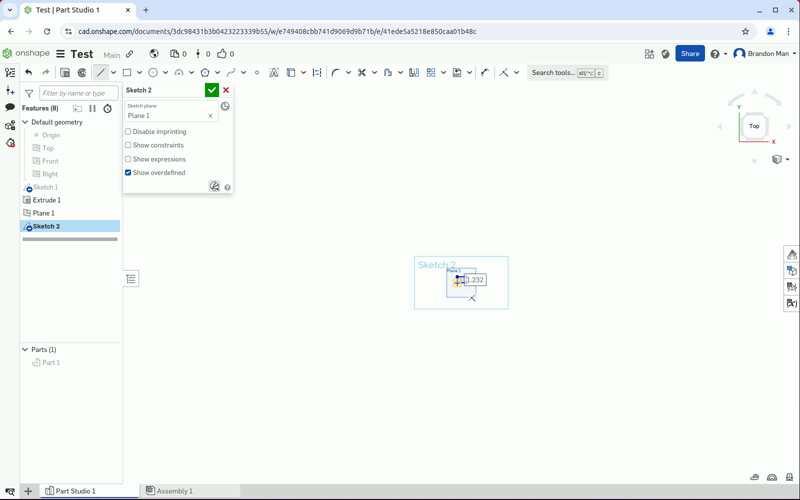
key(esc)
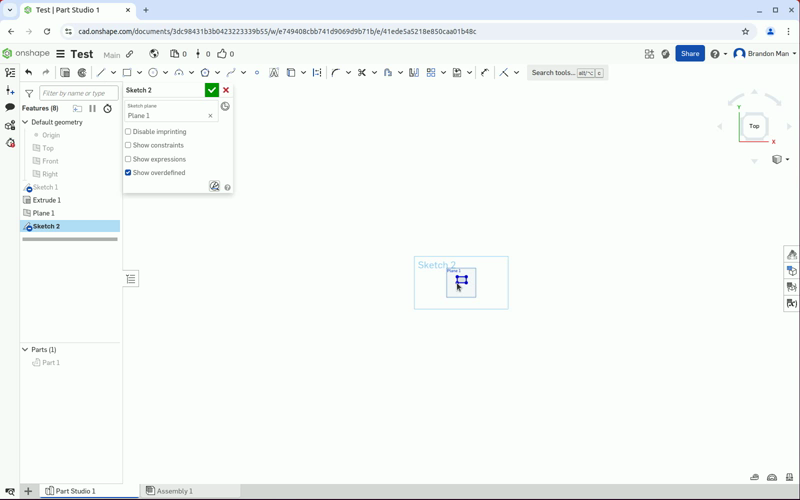
mouse_move(463, 278)
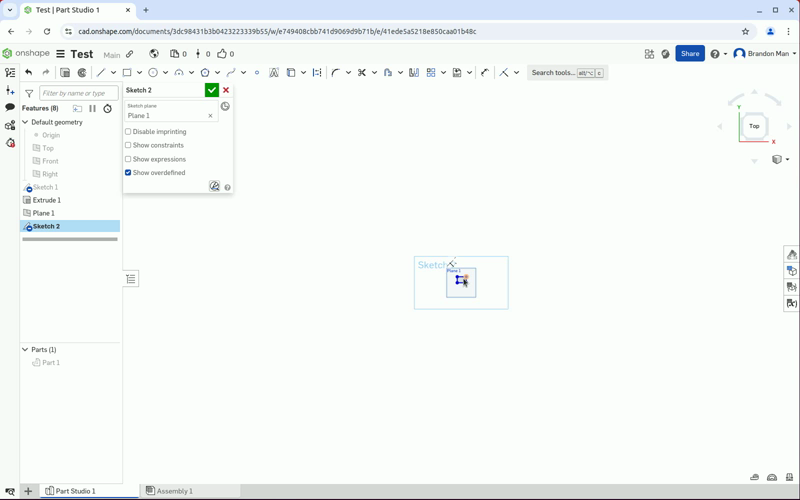
scroll(6)
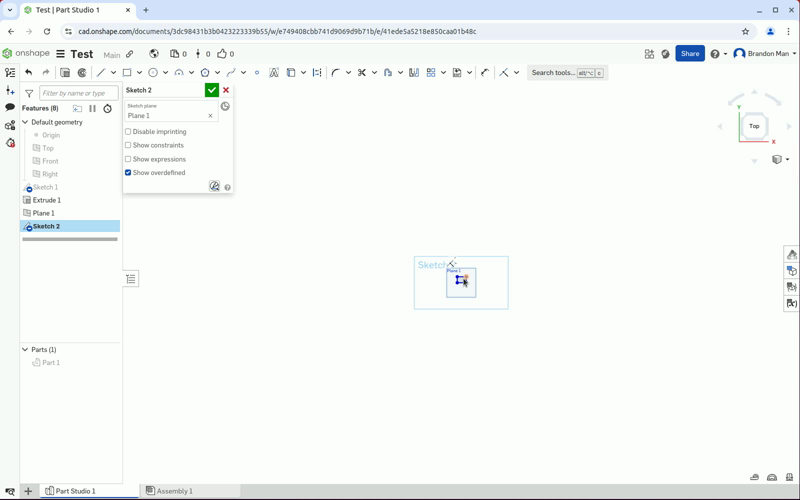
scroll(6)
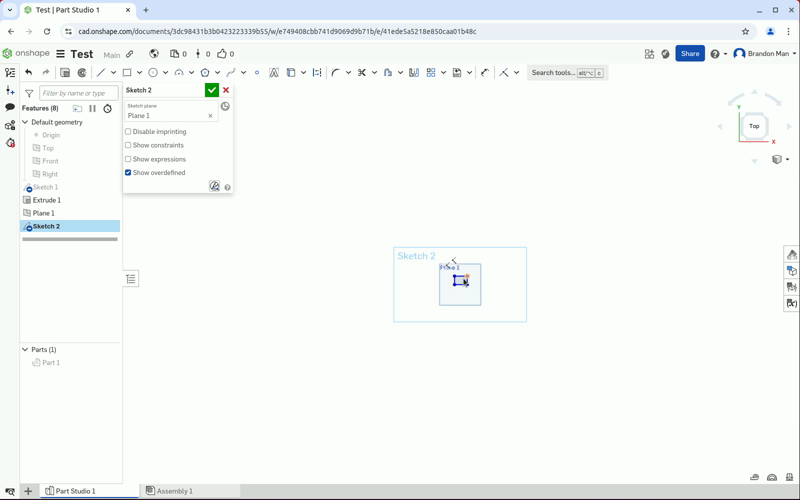
scroll(6)
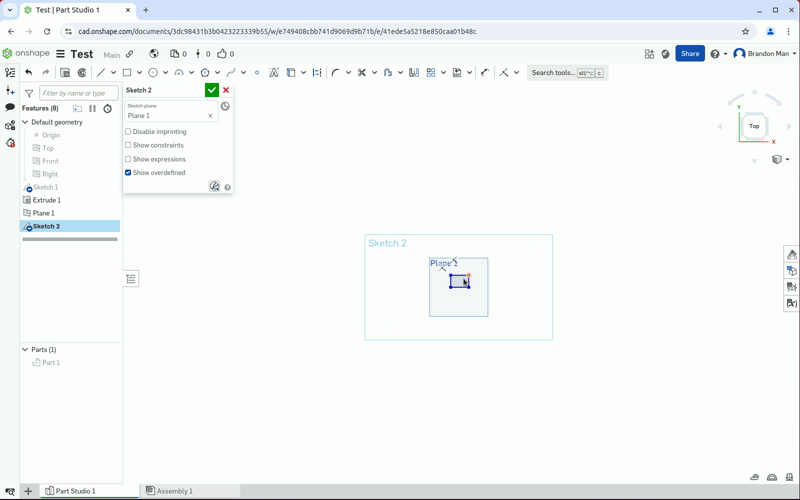
scroll(6)
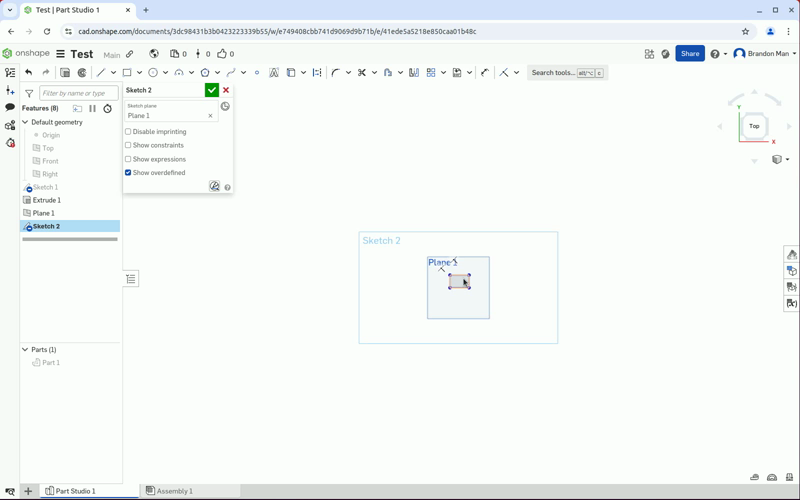
scroll(6)
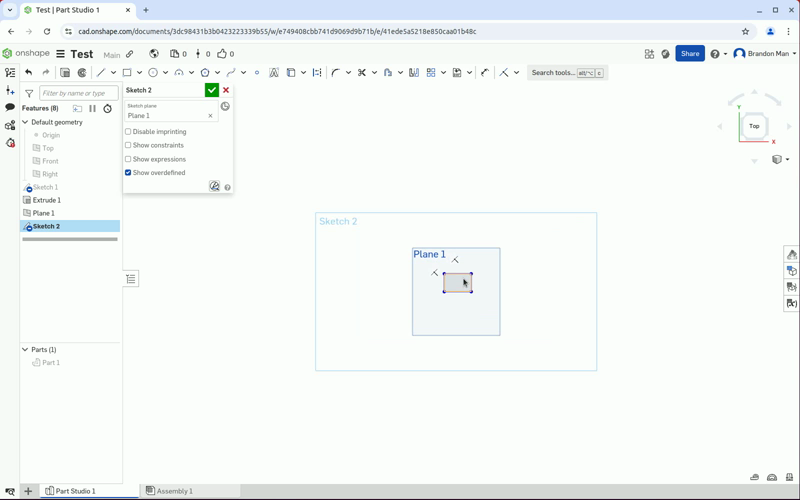
scroll(6)
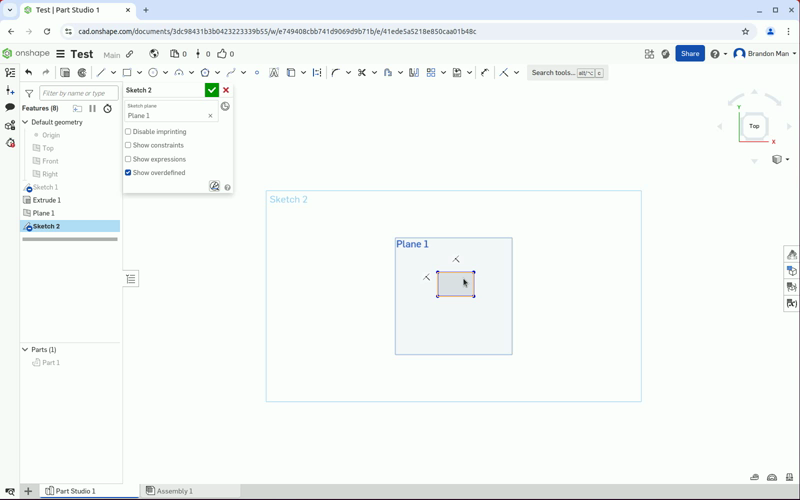
scroll(6)
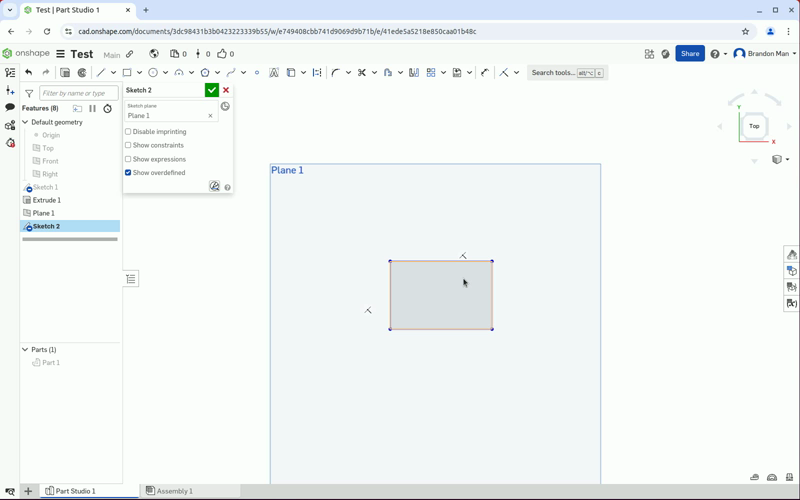
click(463, 278)
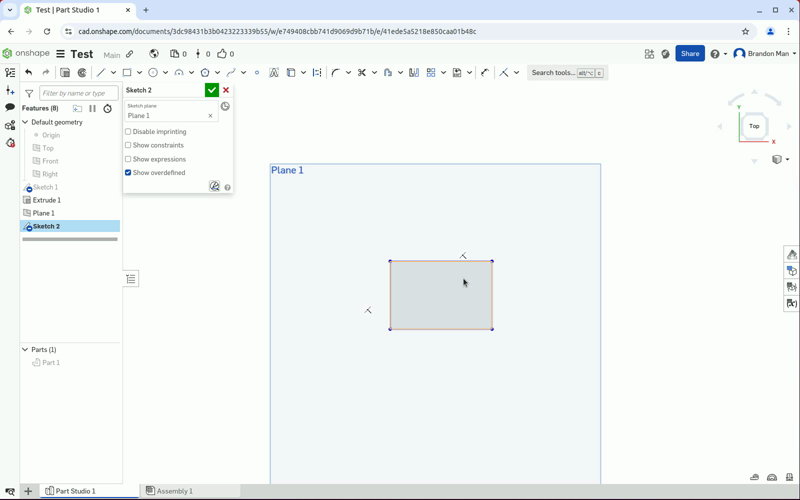
scroll(-6)
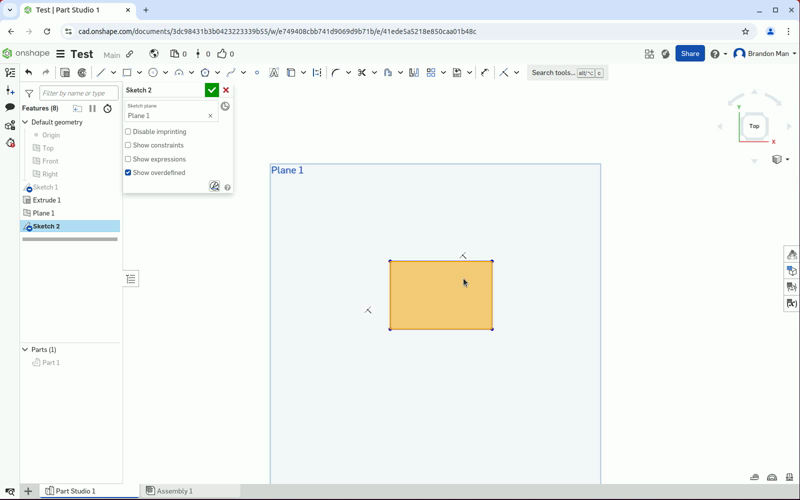
scroll(-6)
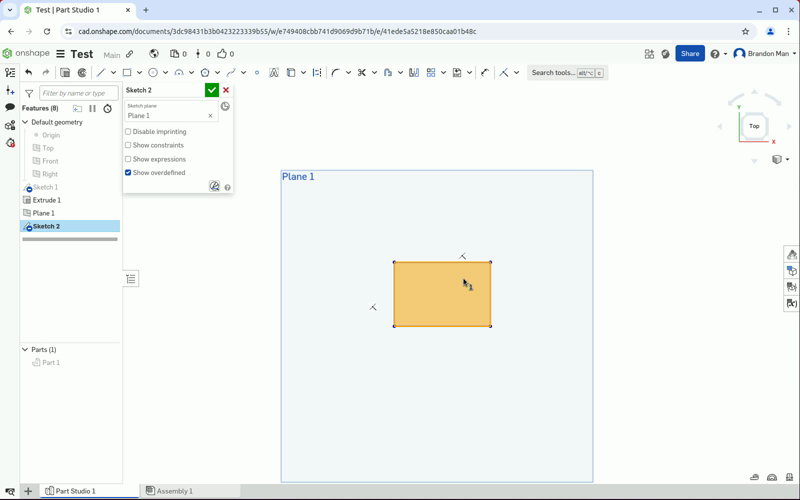
scroll(-6)
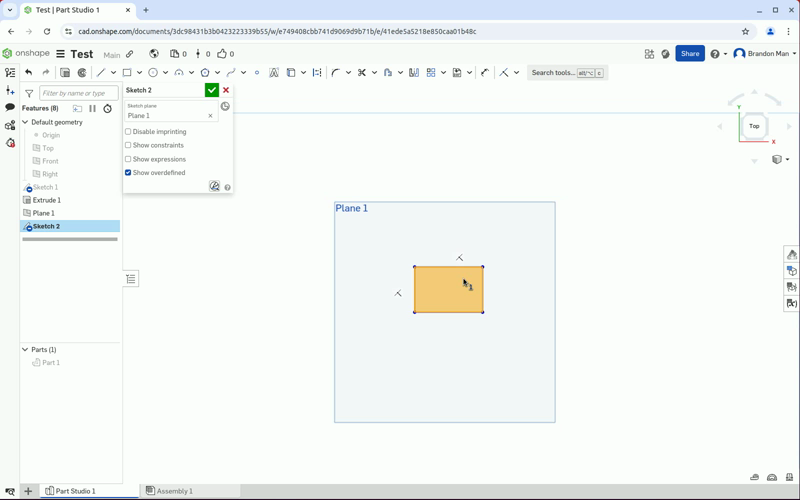
scroll(-6)
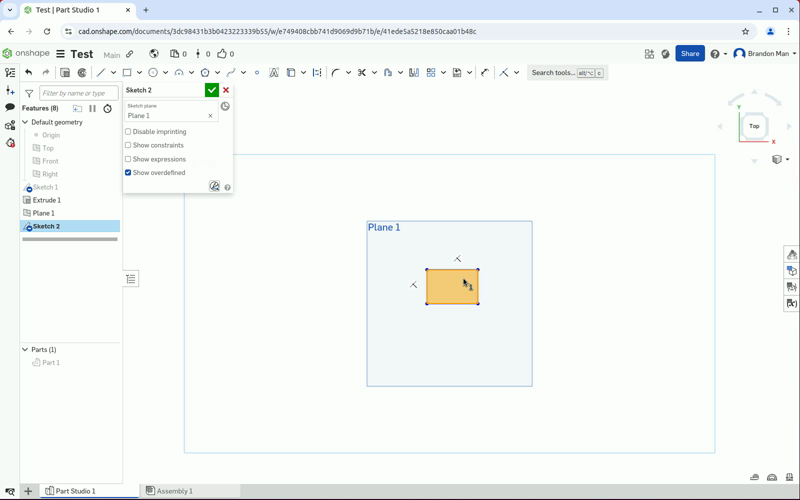
scroll(-6)
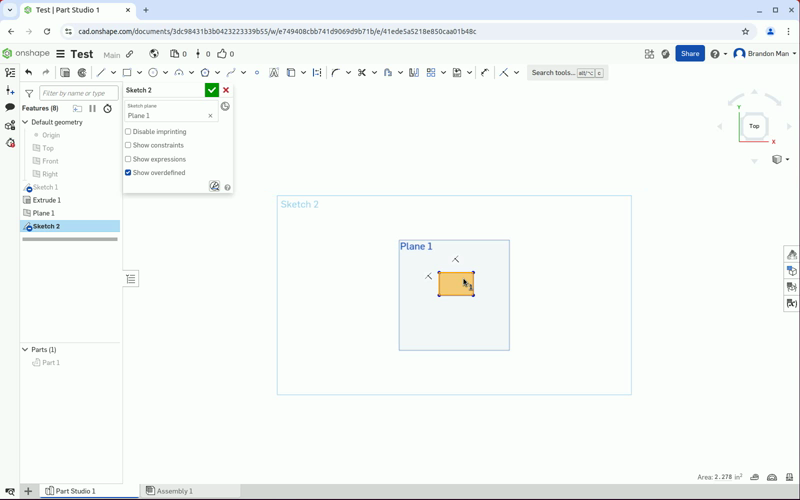
scroll(-6)
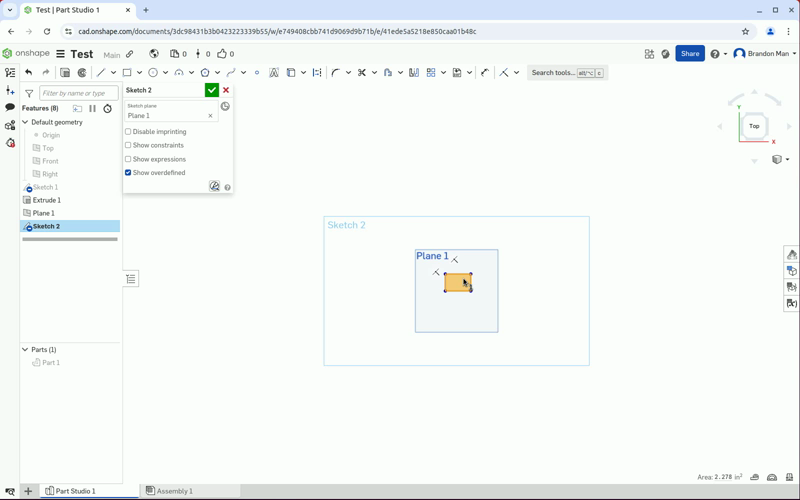
scroll(-6)
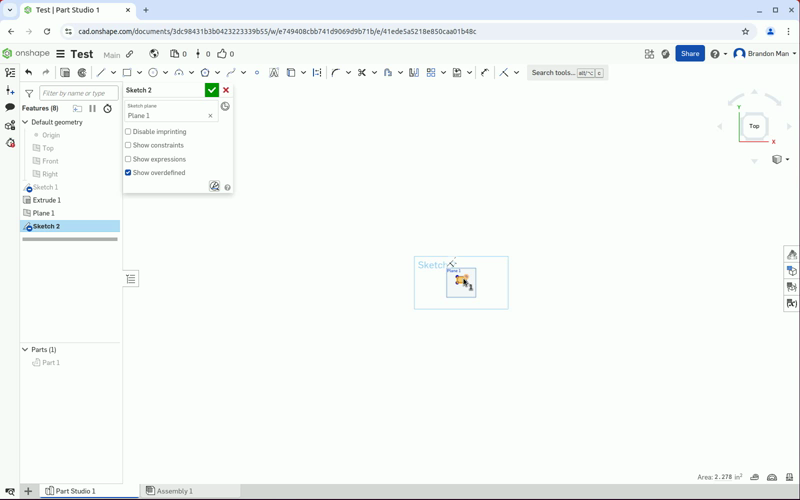
mouse_move(73, 352)
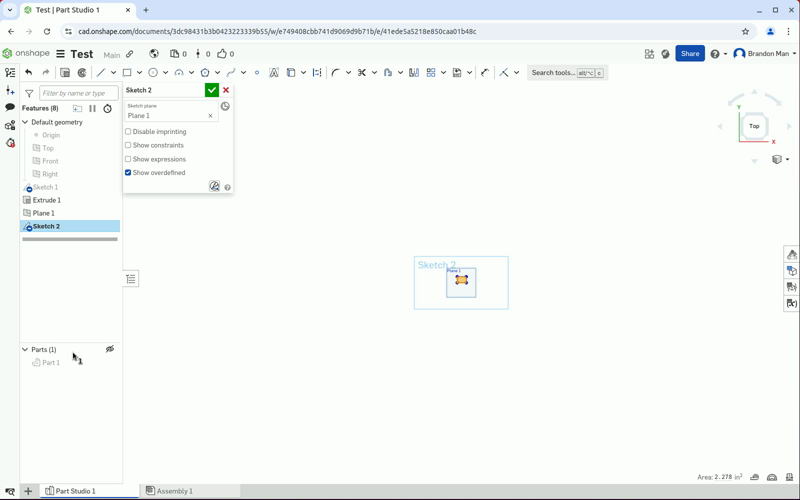
key(shift+y)
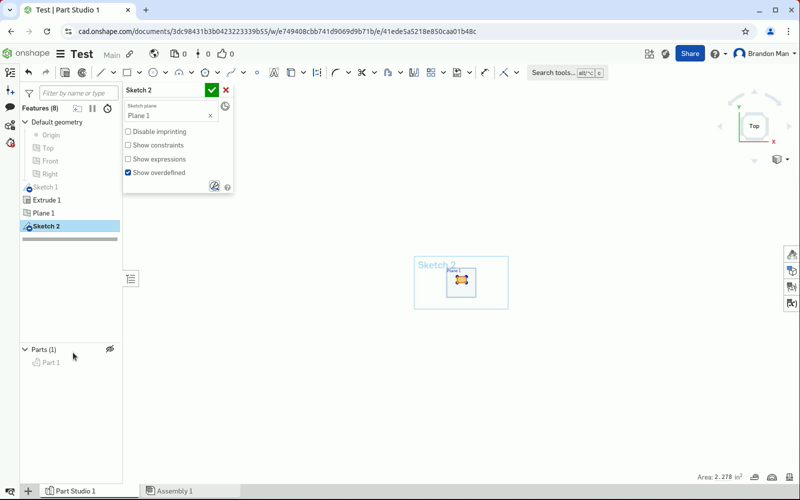
key(shift+e)
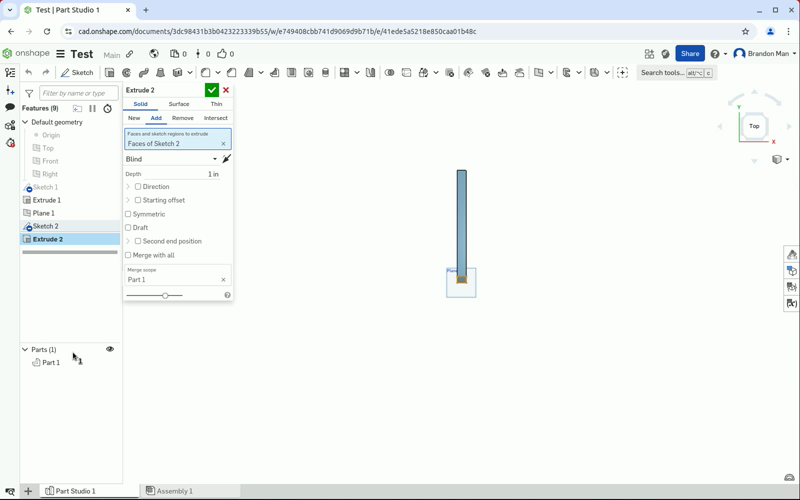
mouse_move(143, 106)
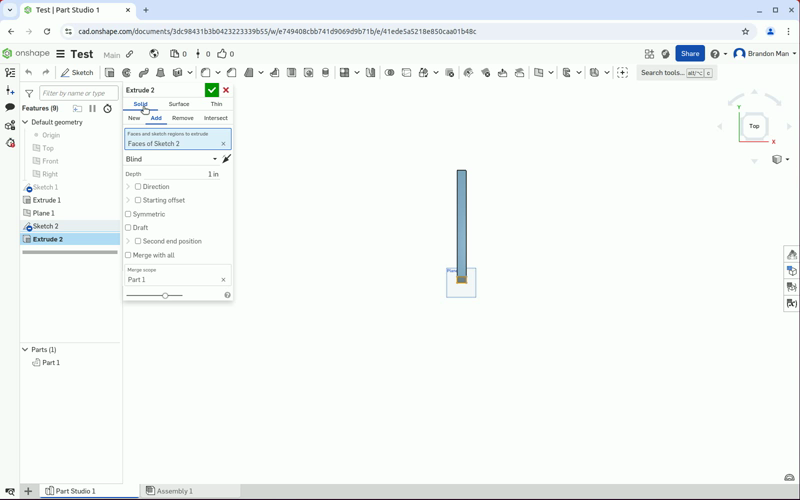
click(143, 106)
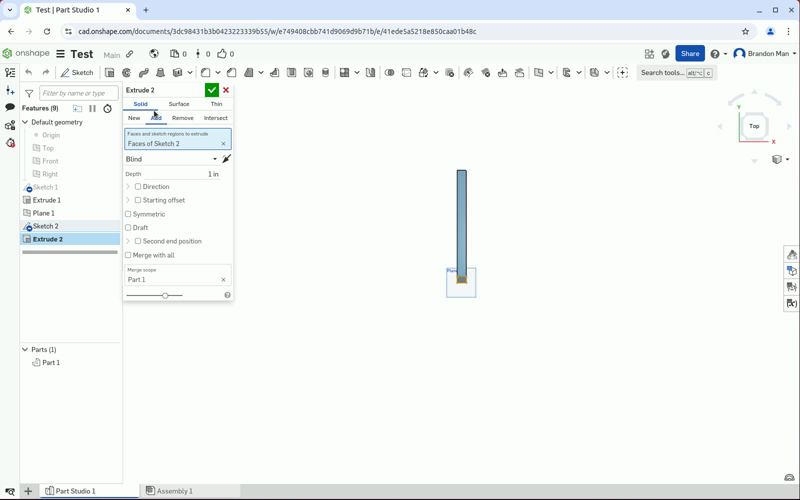
mouse_move(186, 120)
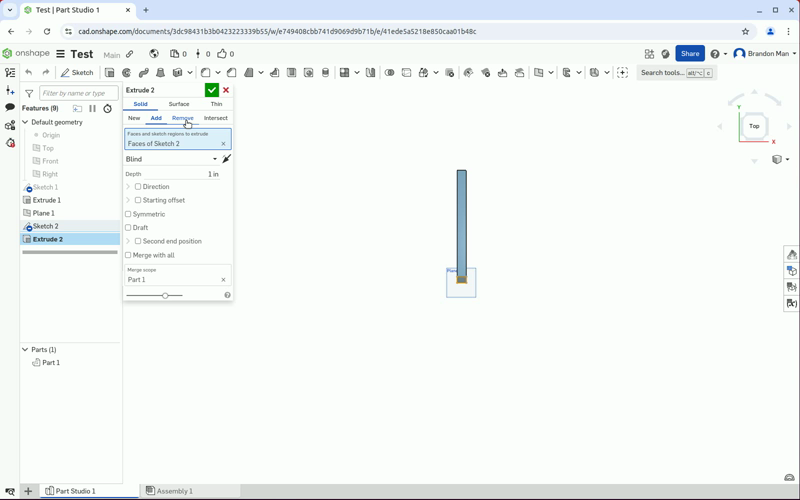
click(186, 120)
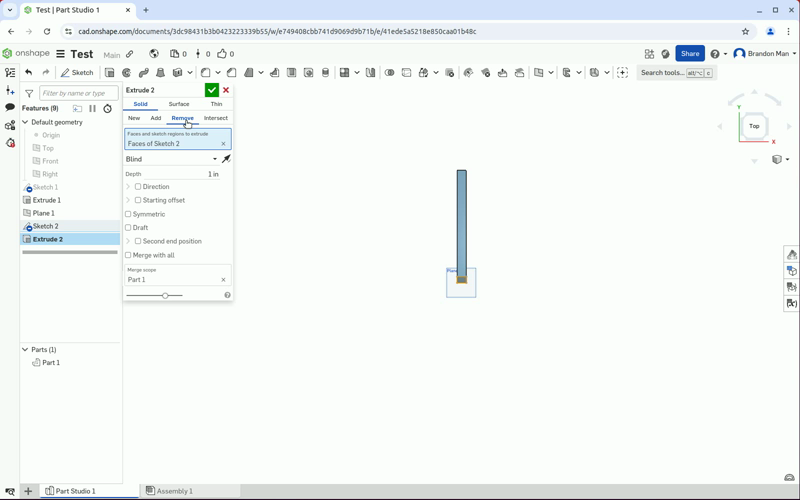
key(tab, 4)
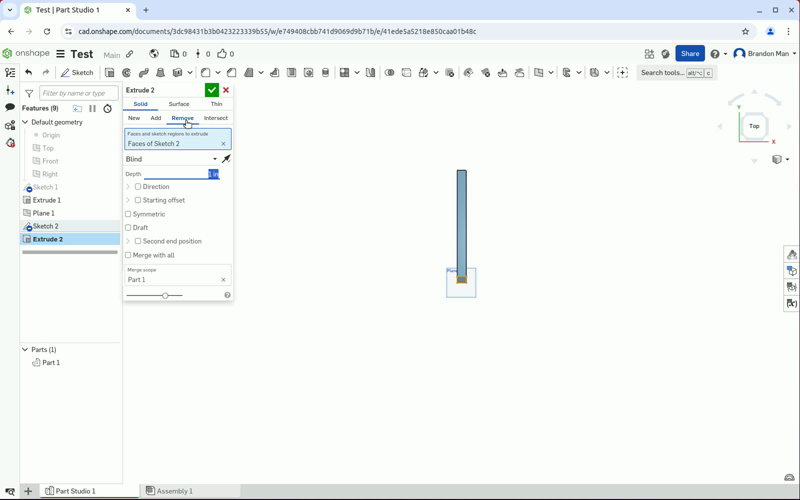
text(0.481)
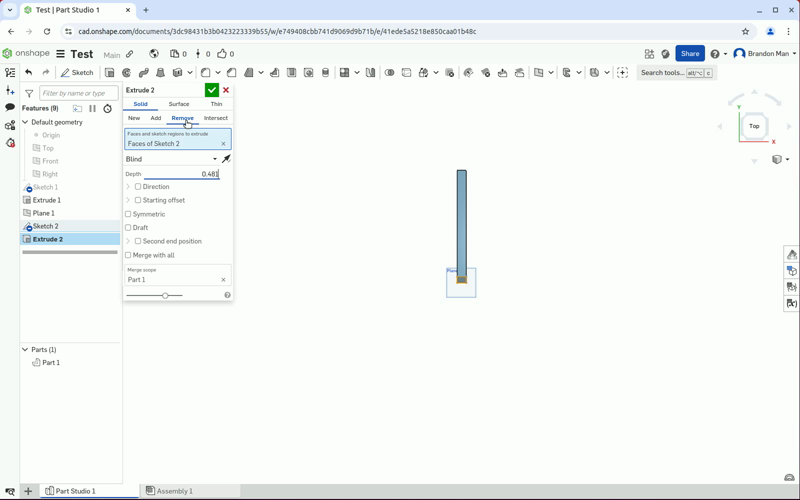
key(tab, 6)
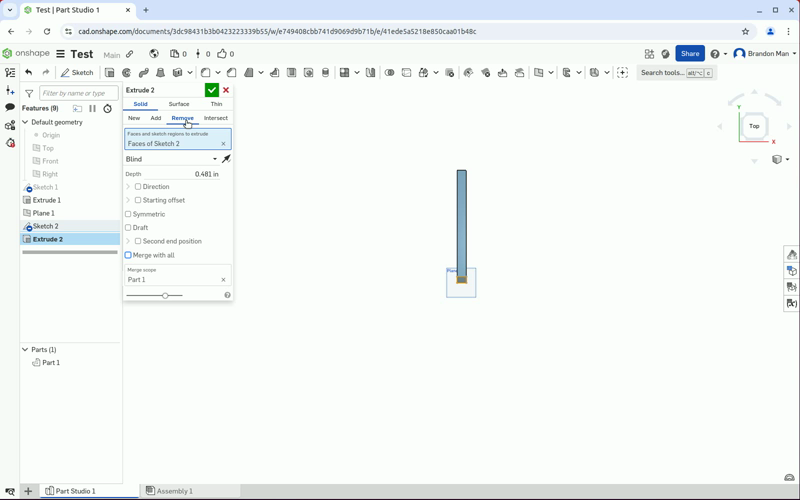
key(space)
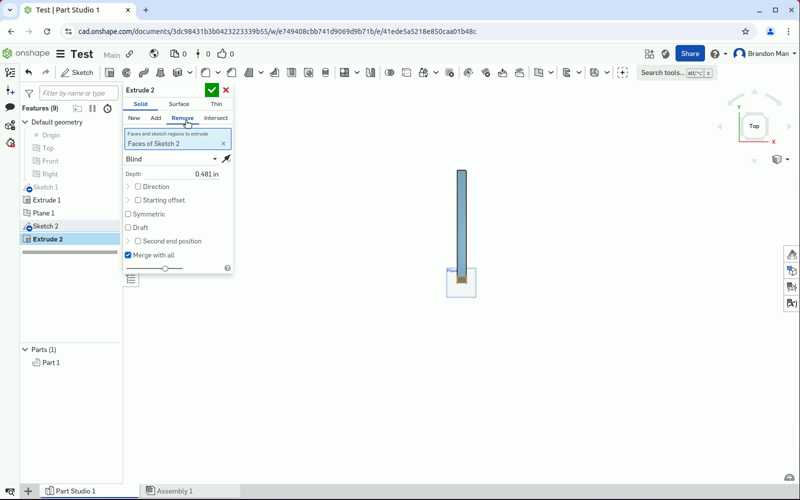
key(enter)
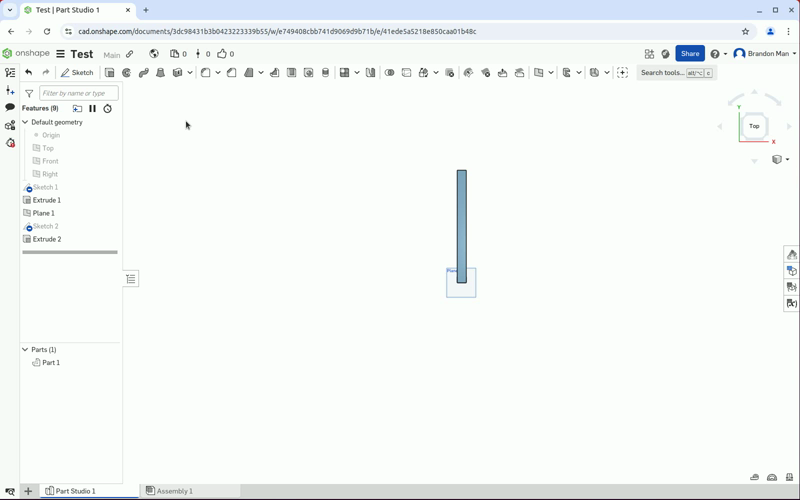
key(shift+h)
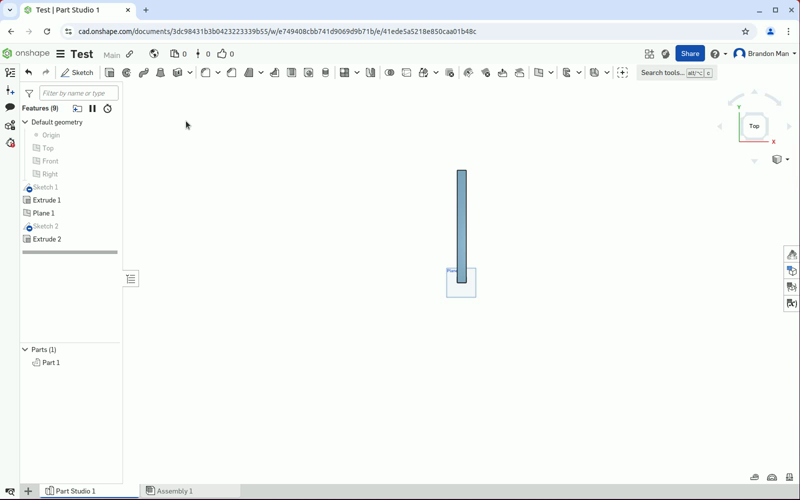
key(shift+h)
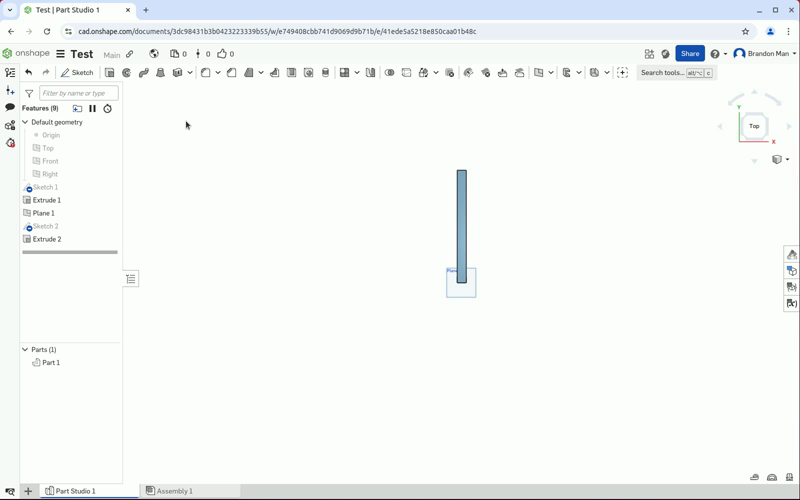
mouse_move(73, 189)
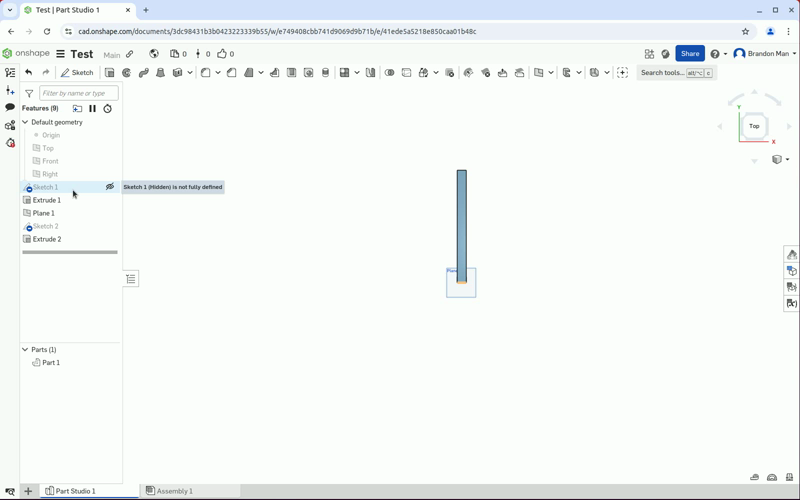
click(73, 189)
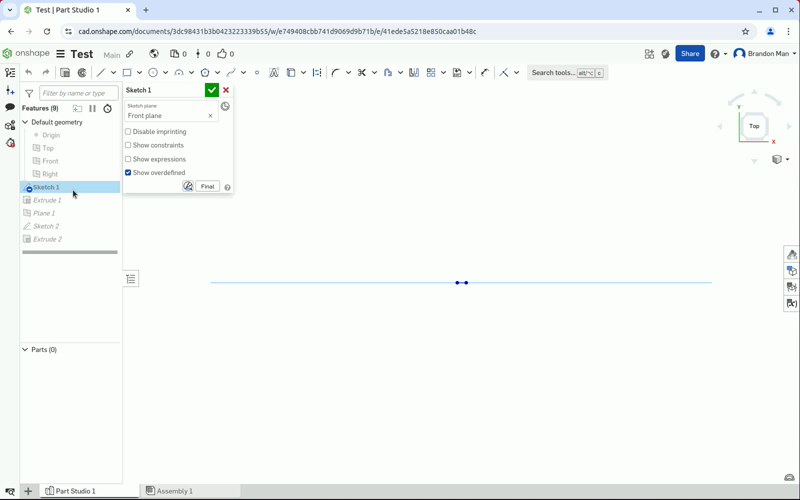
mouse_move(229, 92)
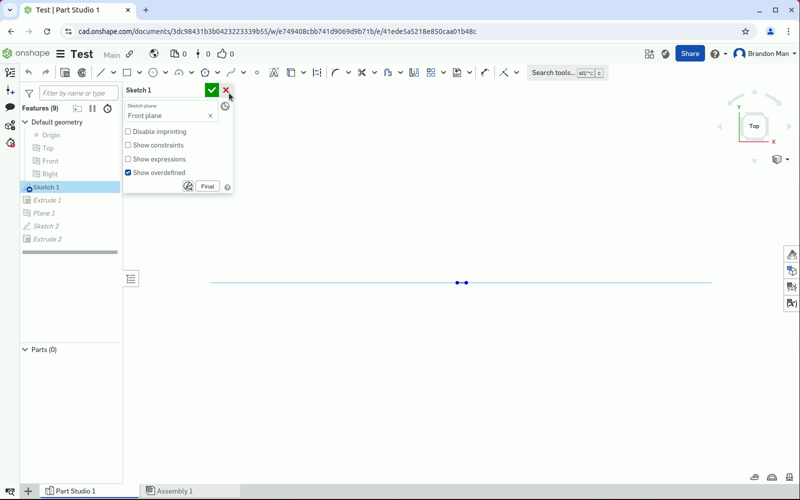
click(229, 92)
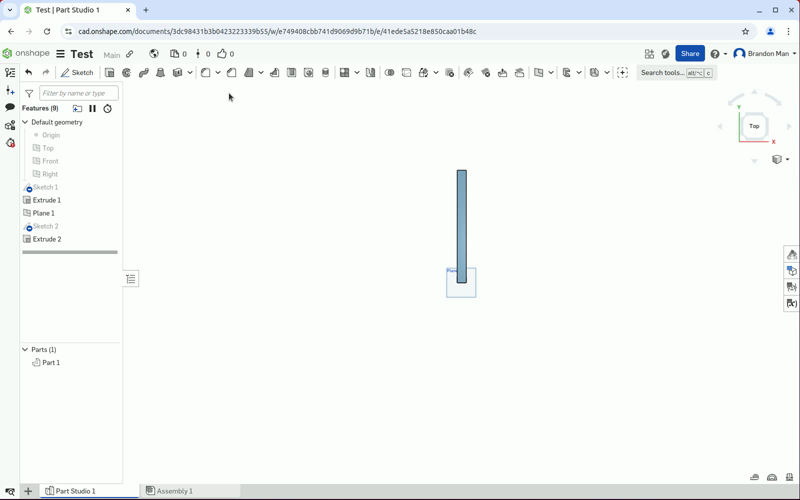
mouse_move(73, 352)
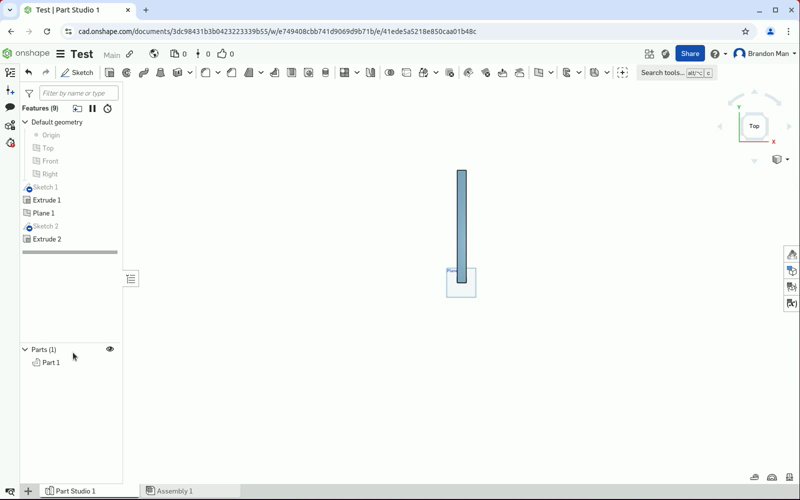
key(y)
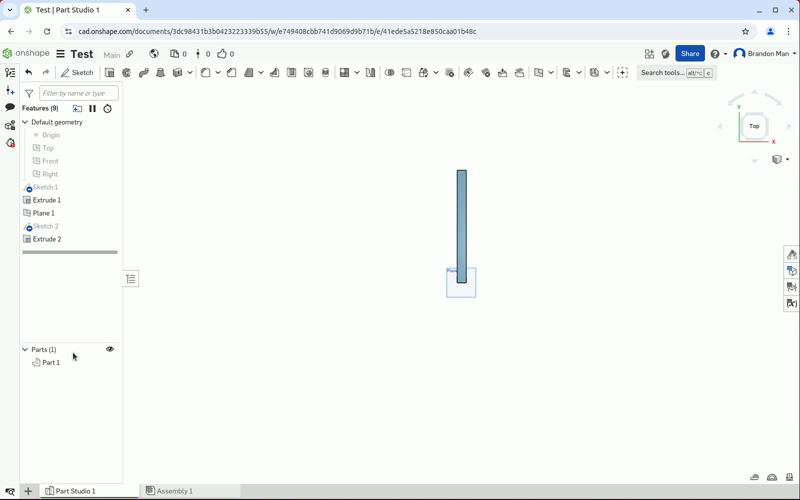
key(shift+p)
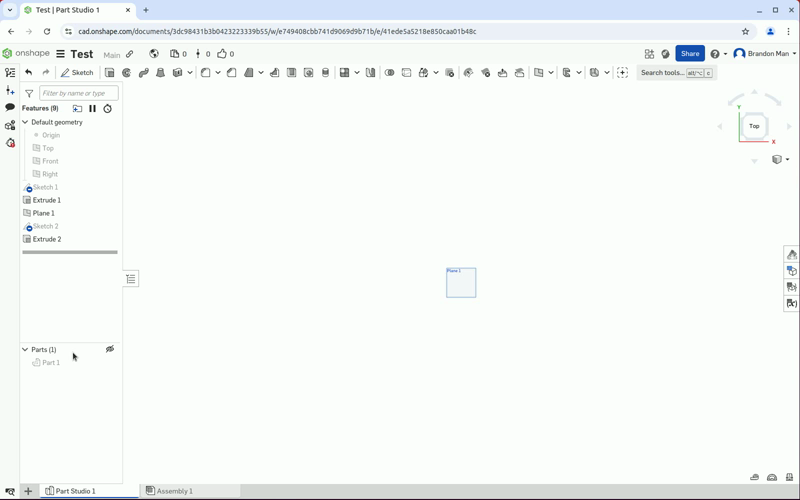
key(space)
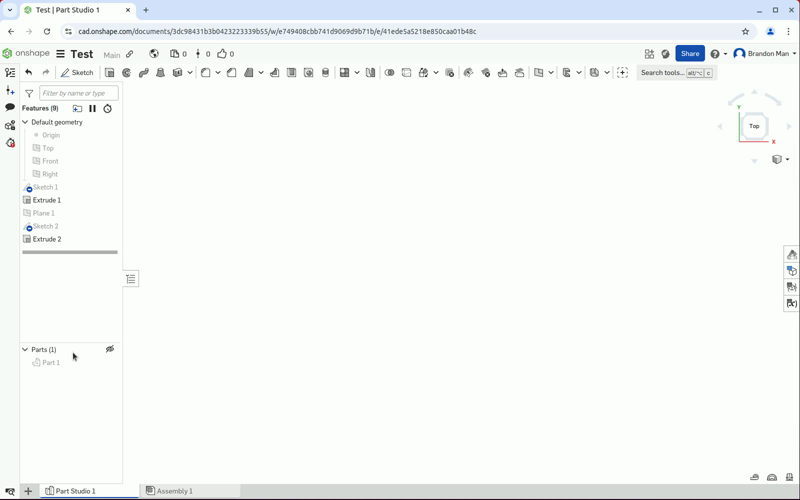
key_down(shift)
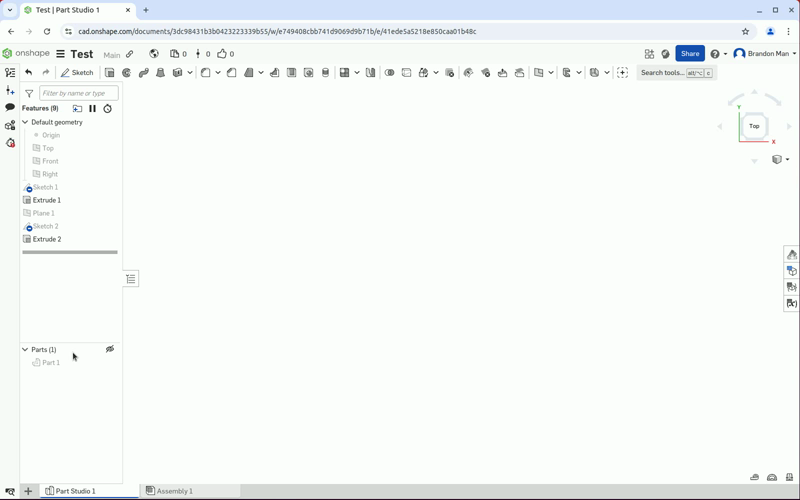
key(up)
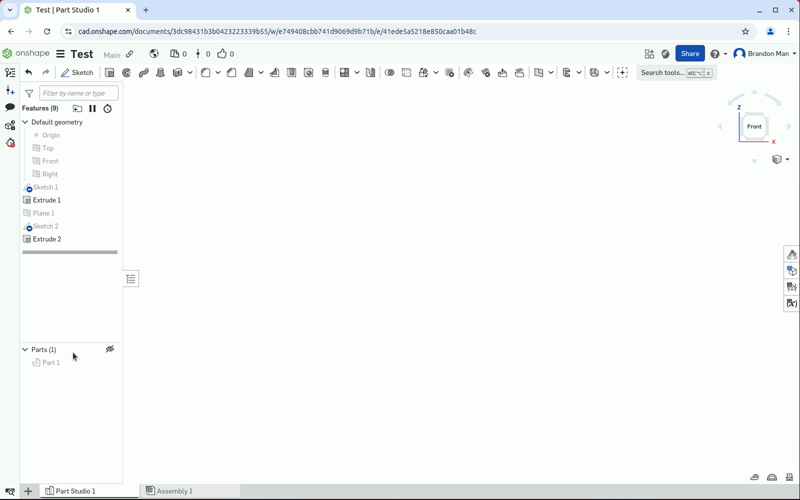
key_up(shift)
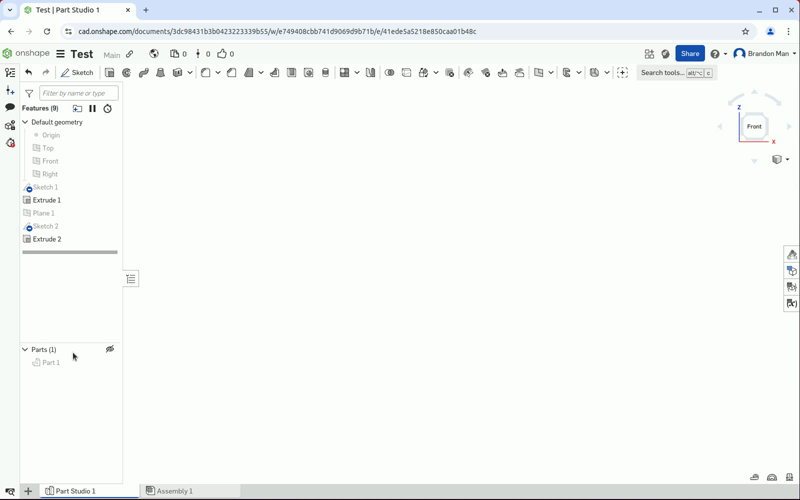
key(space)
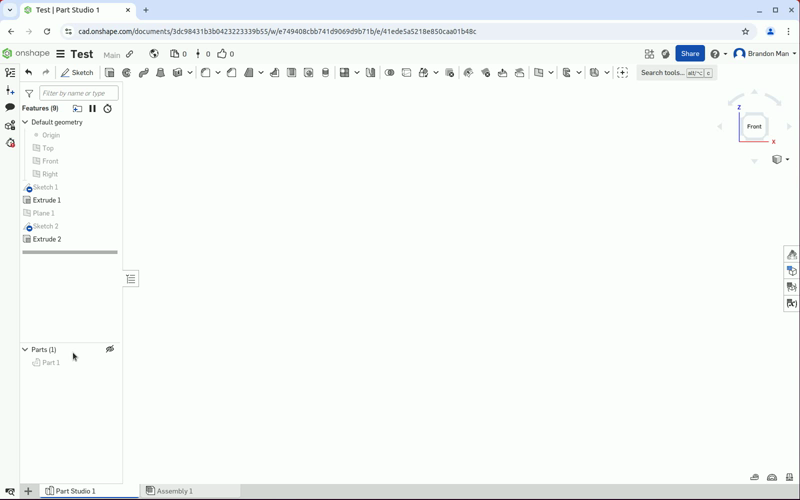
key_down(shift)
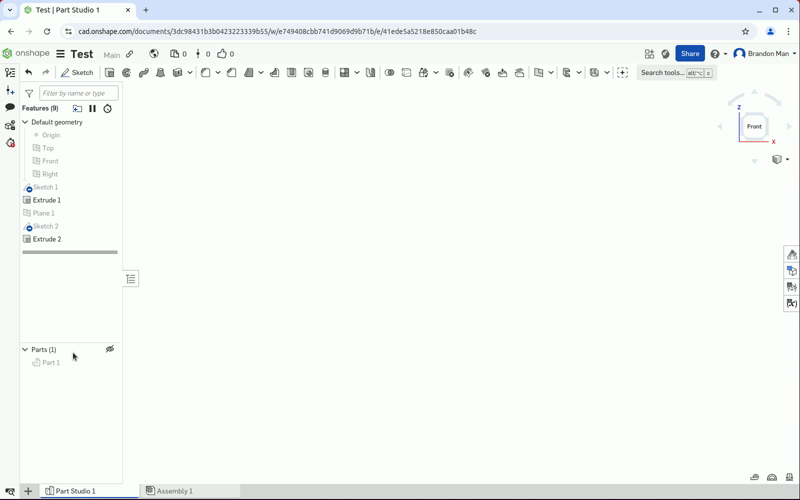
key(left)
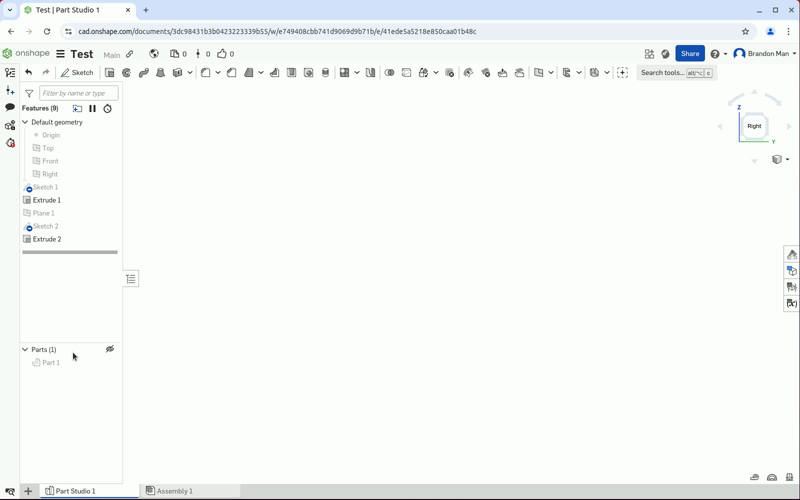
key_up(shift)
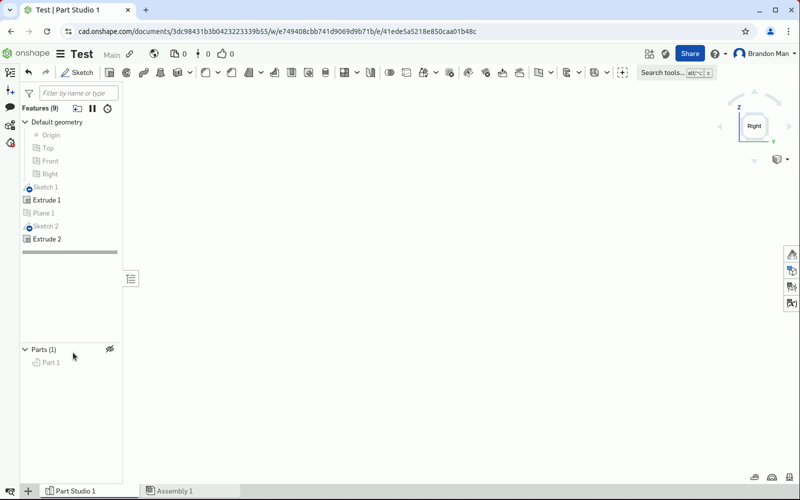
mouse_move(73, 352)
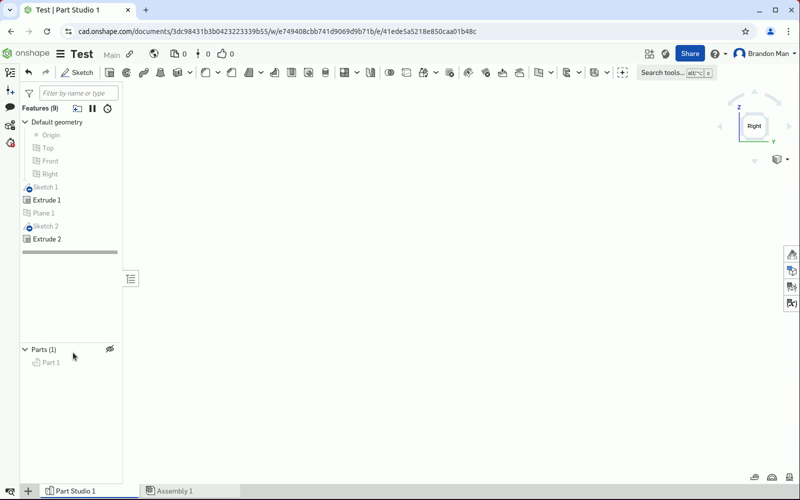
key(shift+y)
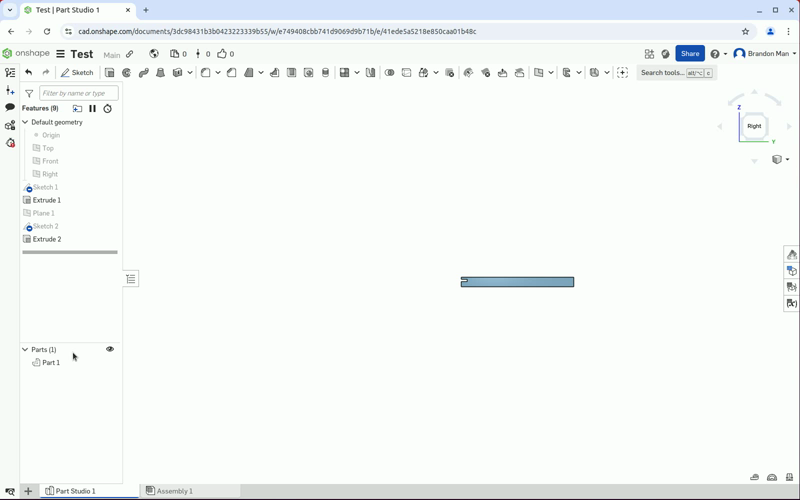
mouse_move(541, 75)
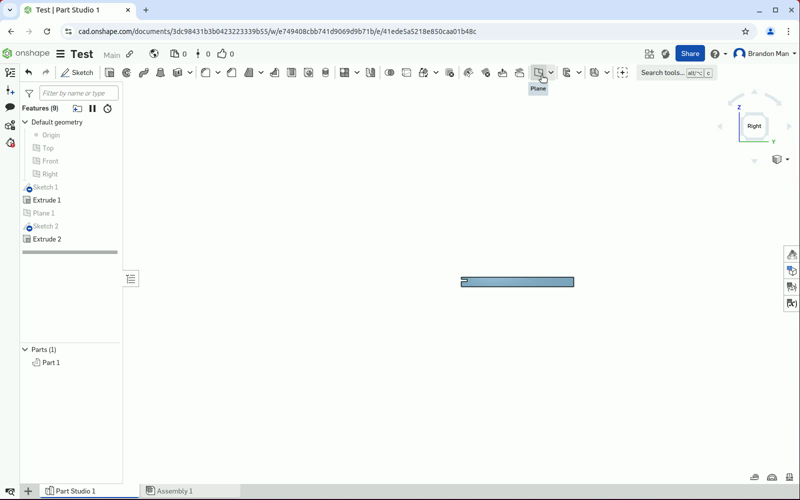
click(541, 75)
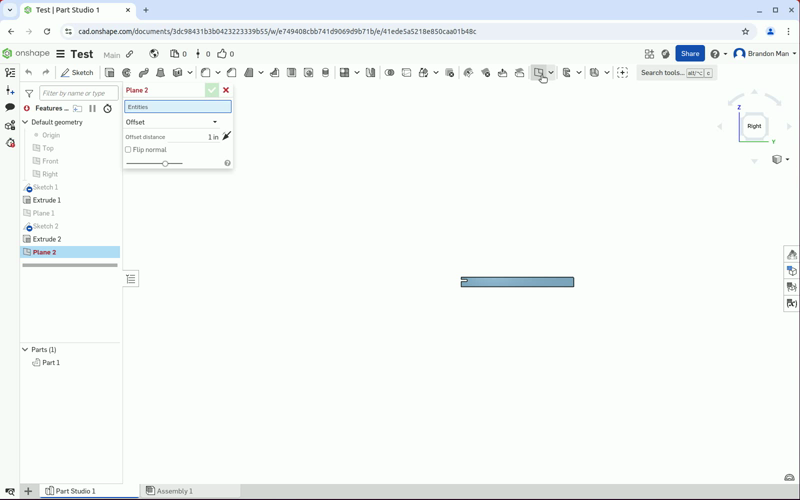
mouse_move(73, 176)
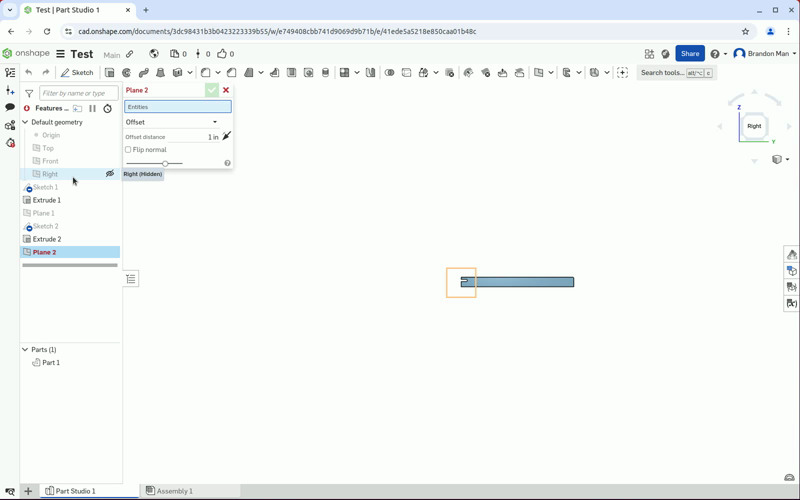
click(73, 176)
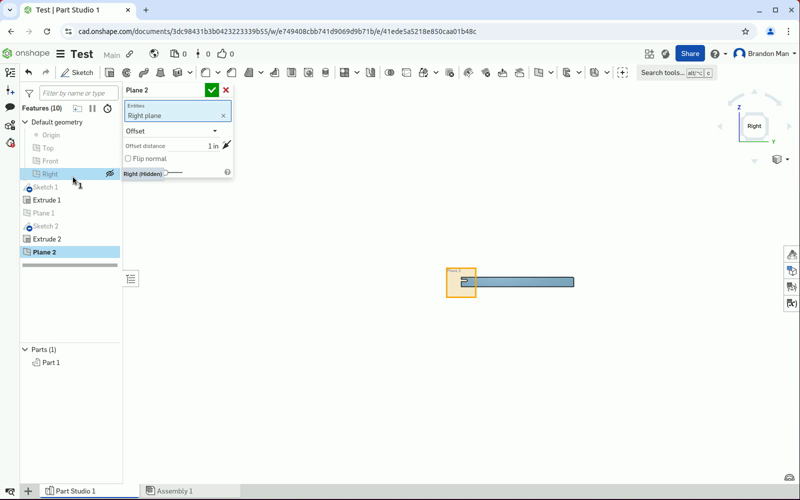
key(tab, 2)
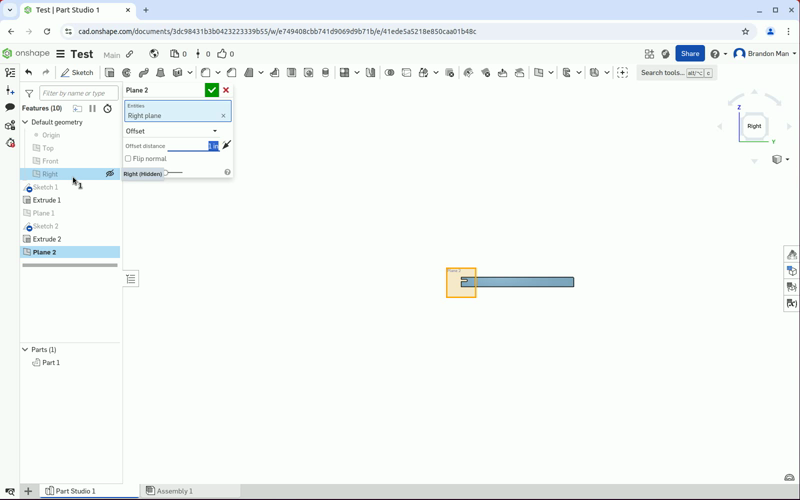
text(0.709)
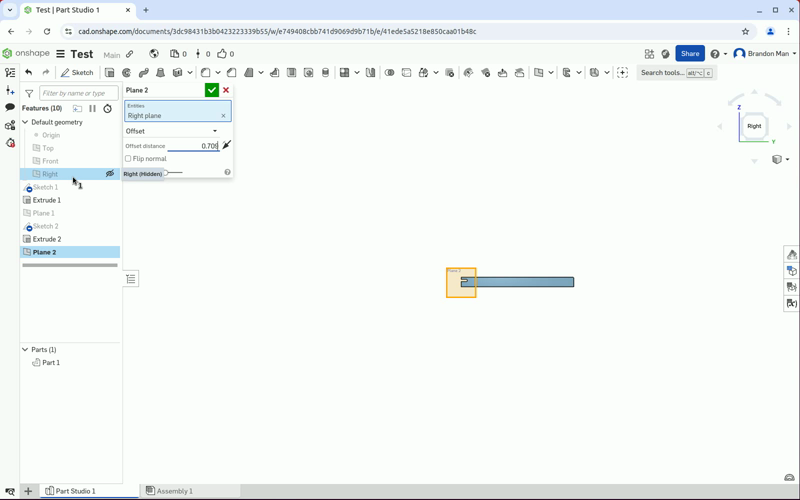
key(enter, 2)
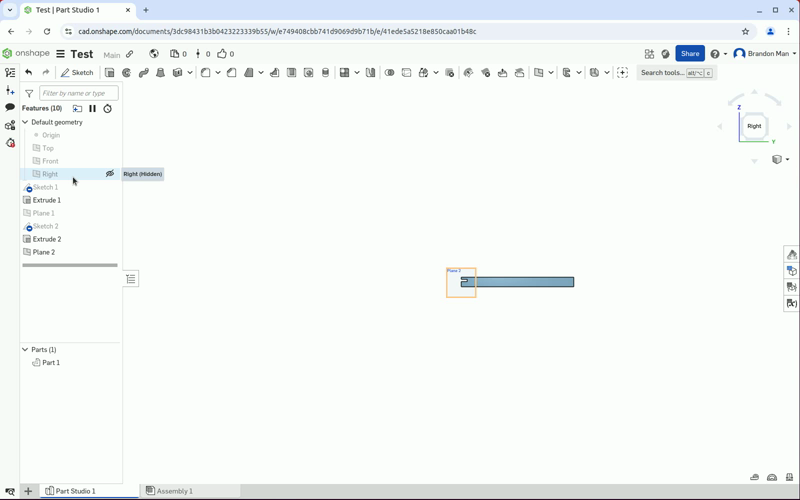
key(shift+s)
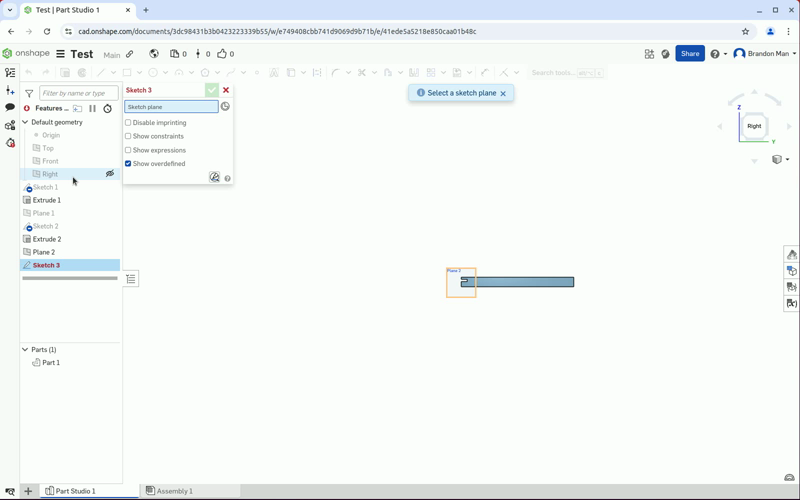
mouse_move(73, 254)
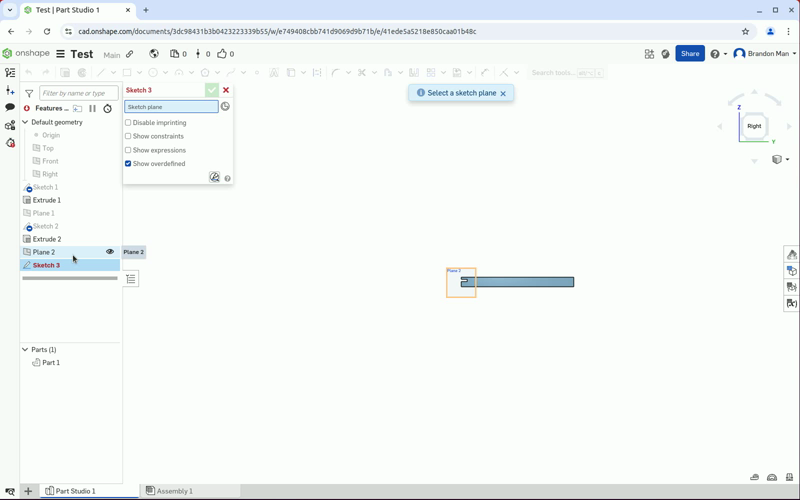
click(73, 254)
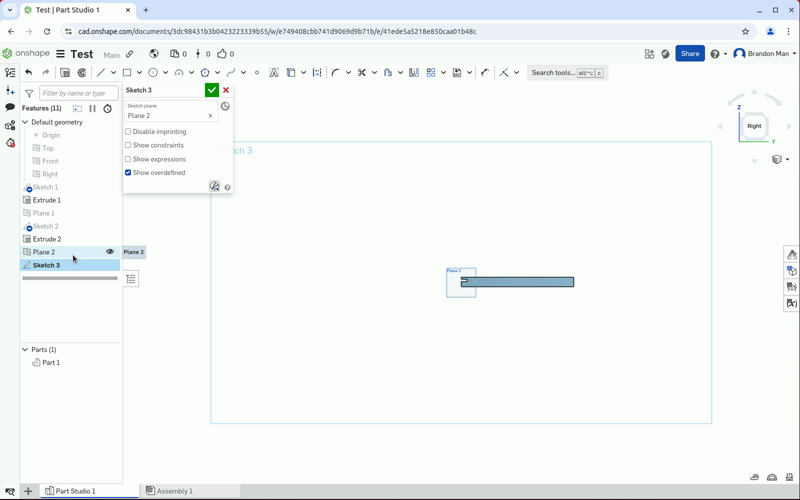
mouse_move(73, 352)
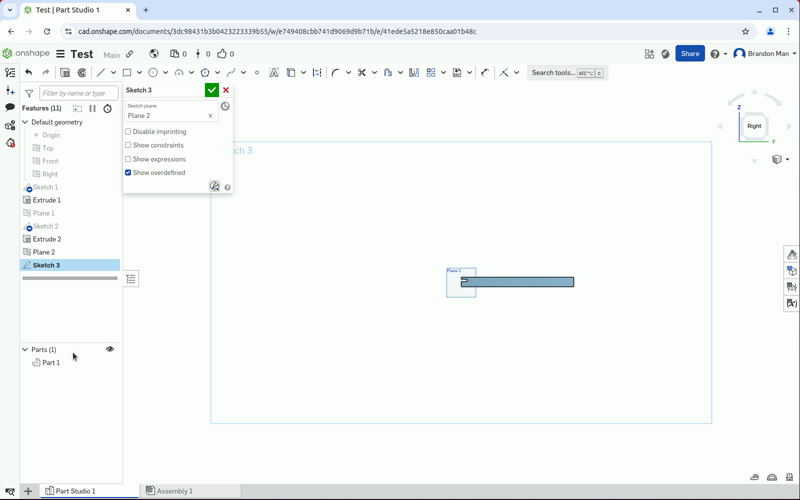
key(y)
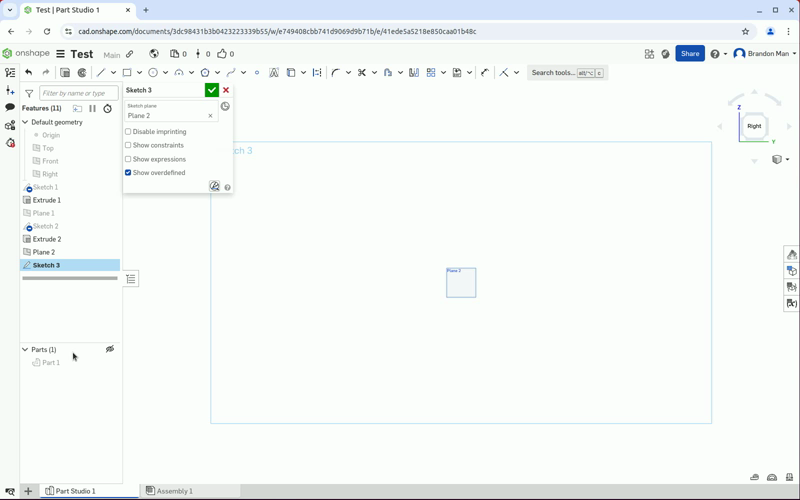
key(l)
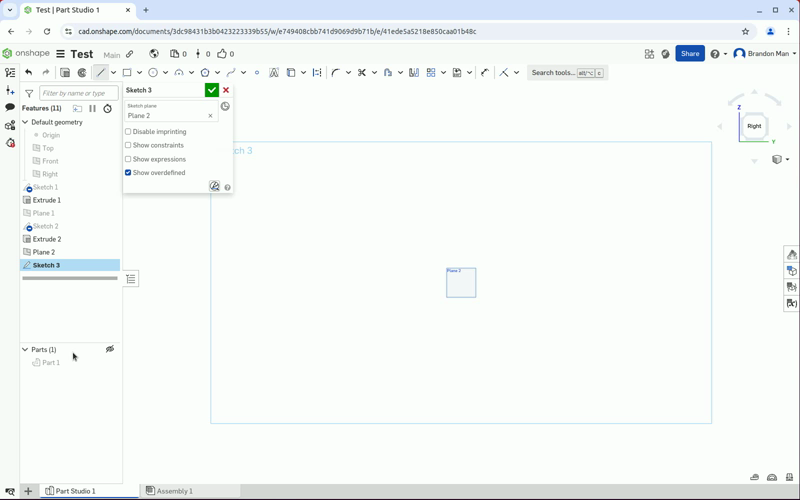
key_down(shift)
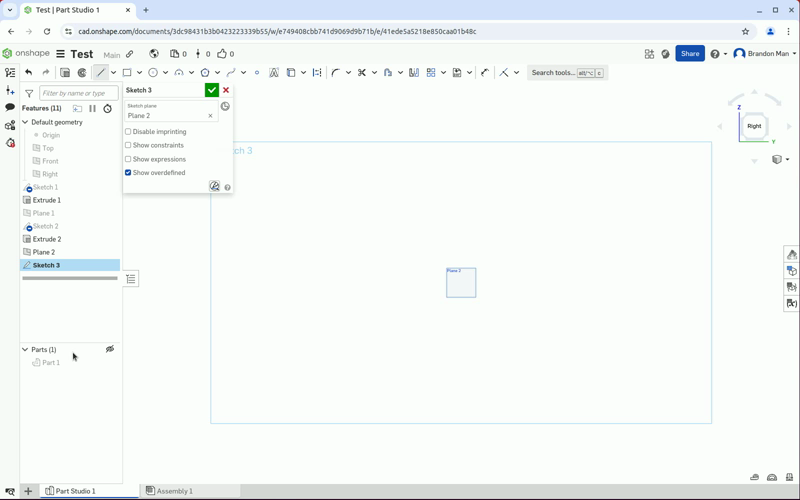
mouse_move(460, 286)
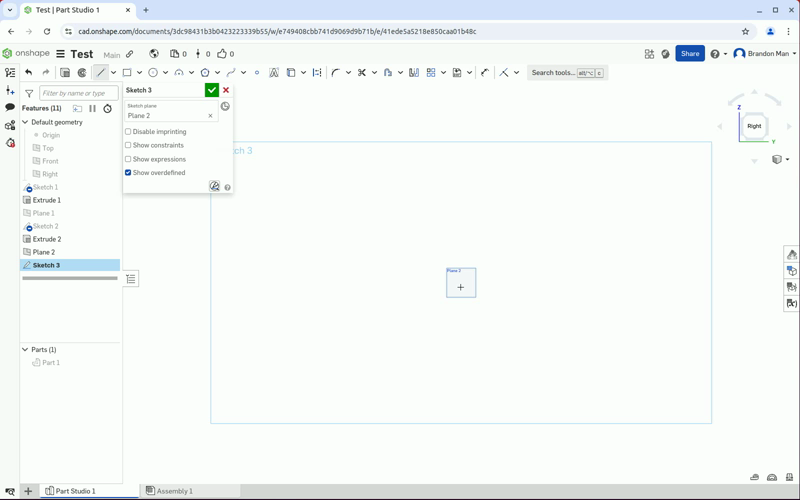
click(460, 286)
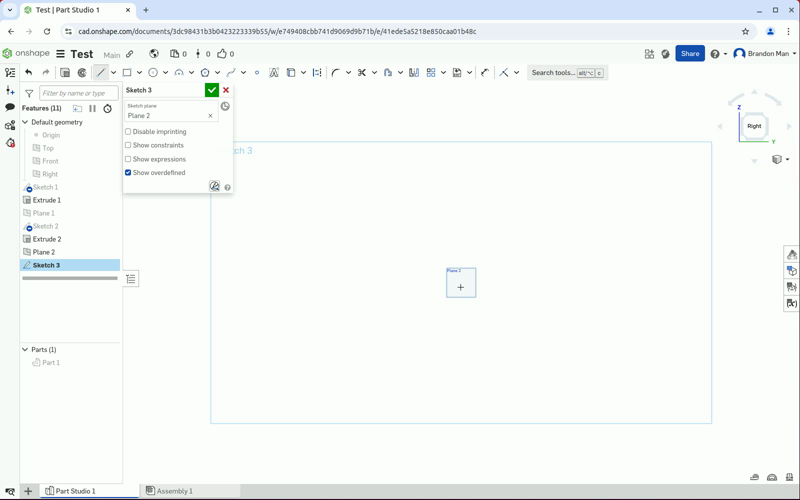
key_up(shift)
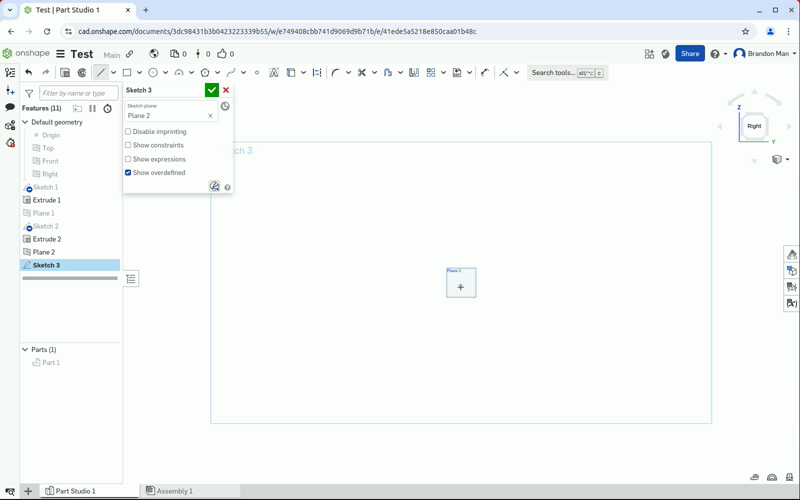
key_down(shift)
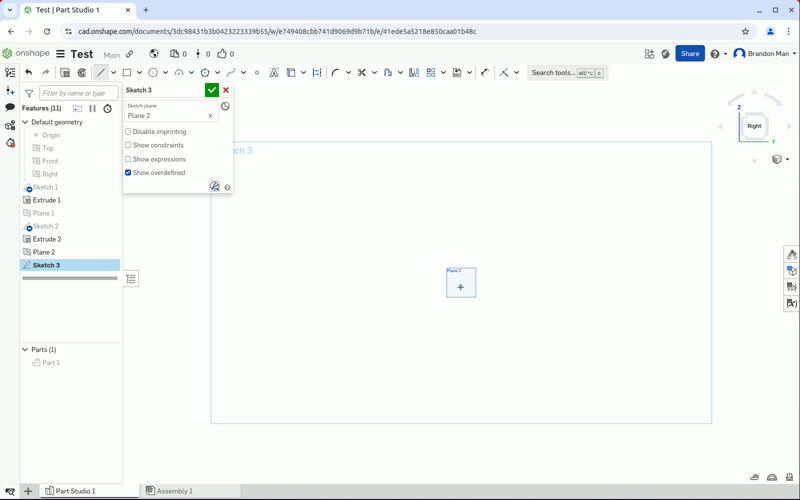
mouse_move(490, 286)
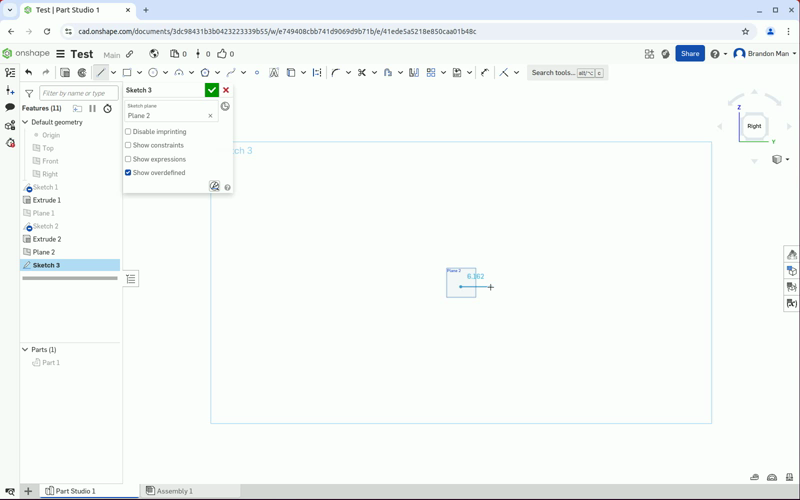
mouse_move(466, 286)
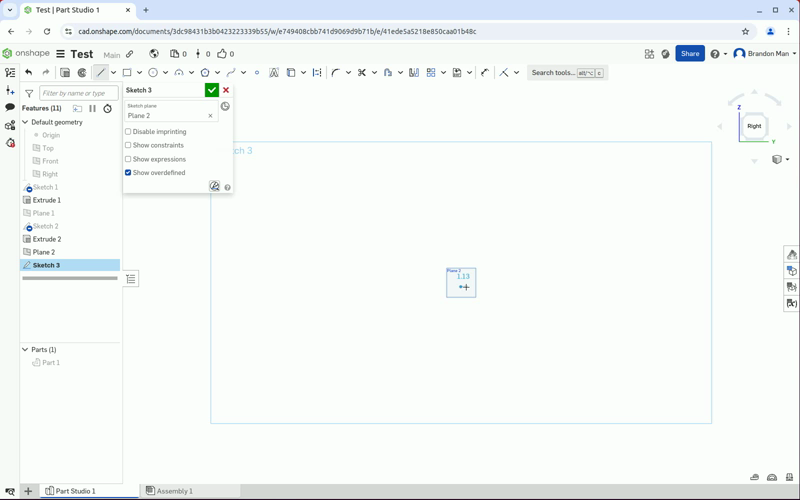
scroll(6)
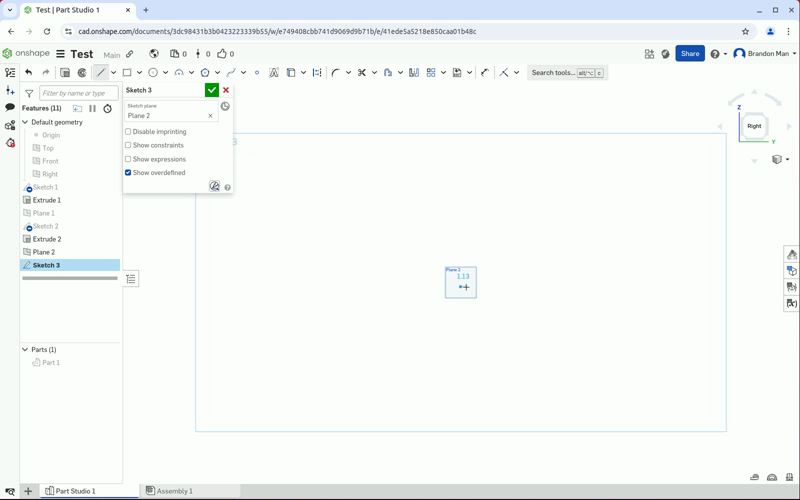
scroll(6)
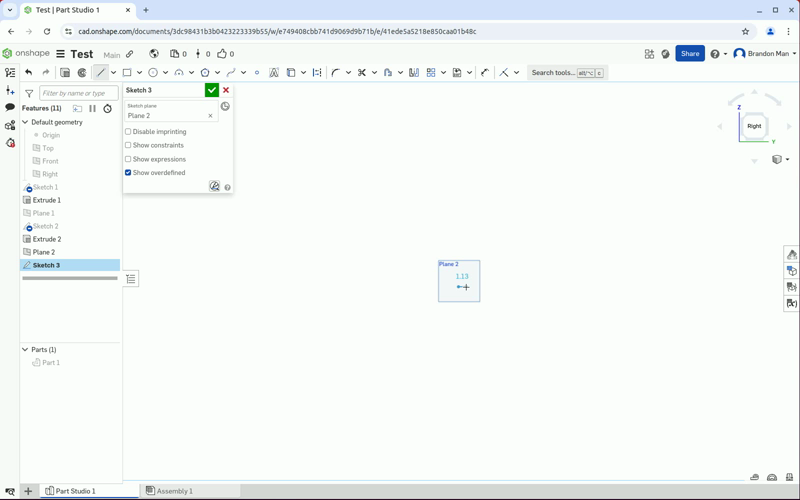
scroll(6)
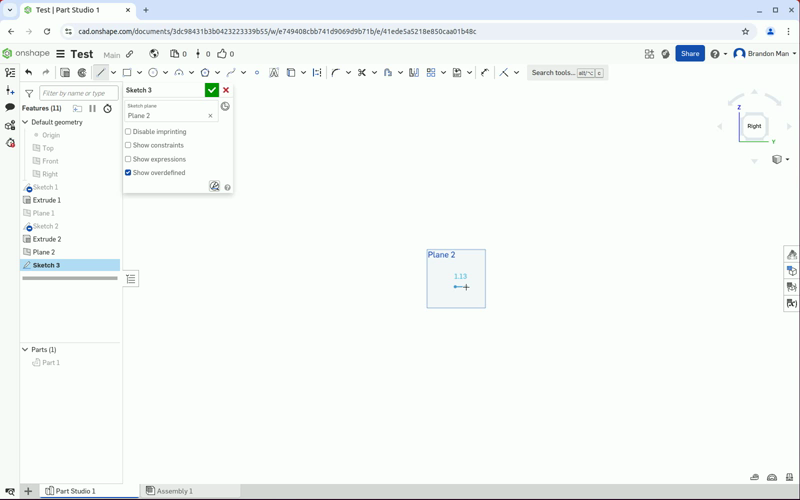
scroll(6)
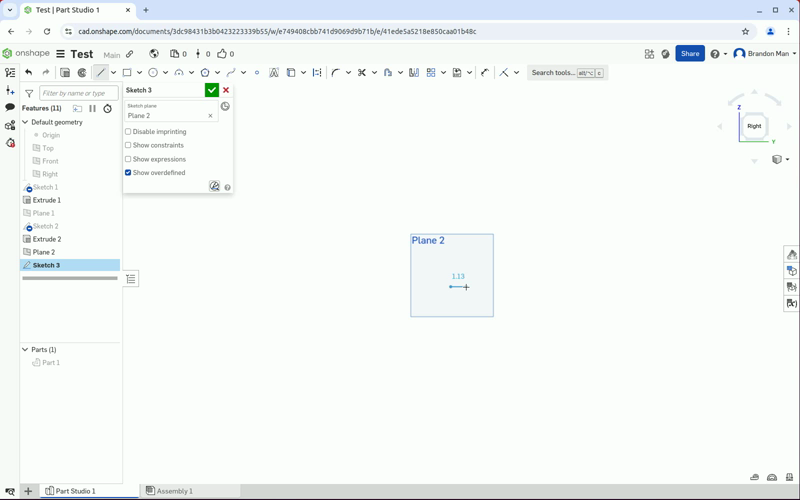
scroll(6)
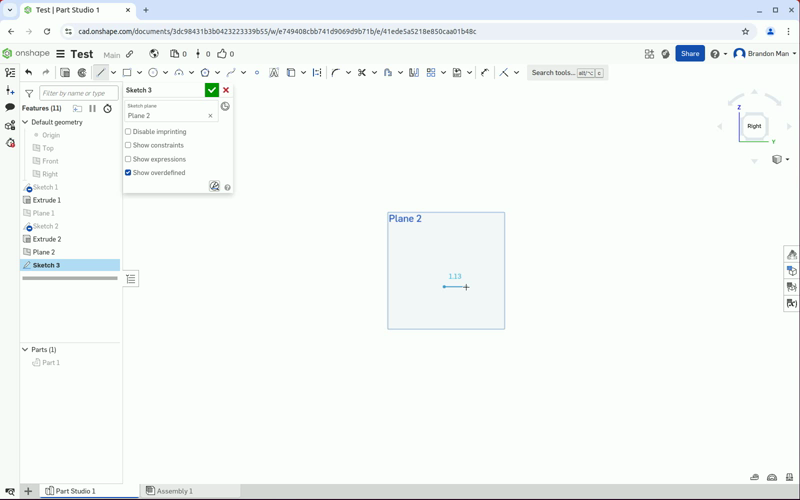
scroll(6)
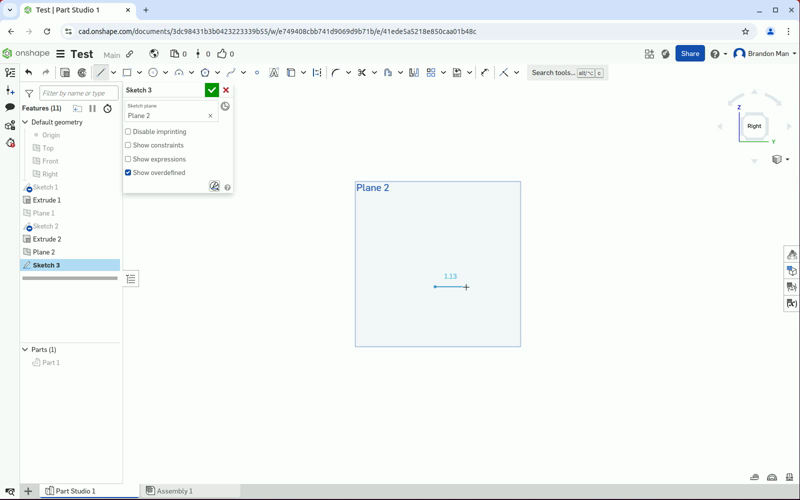
scroll(6)
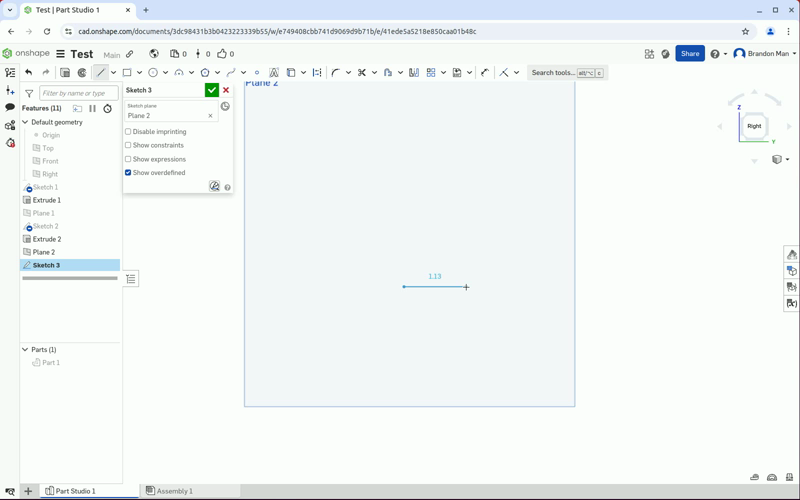
click(466, 286)
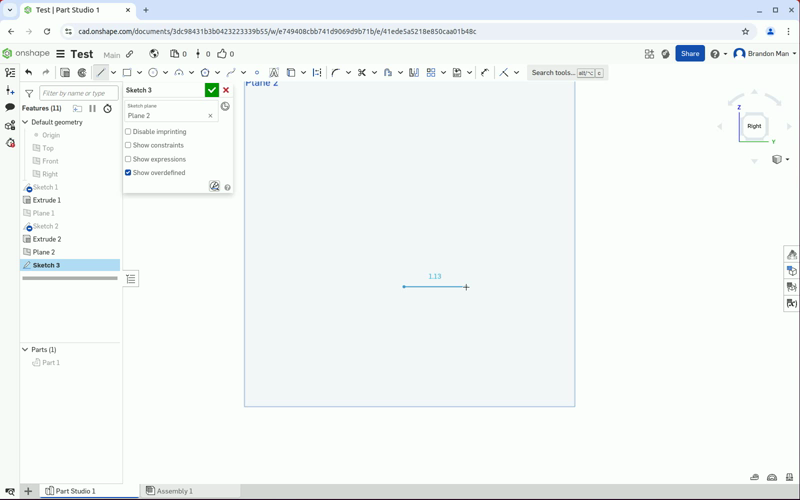
scroll(-6)
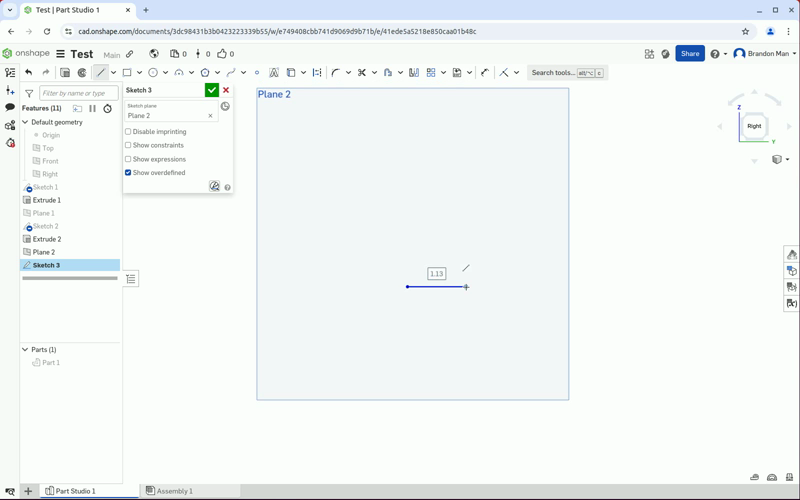
scroll(-6)
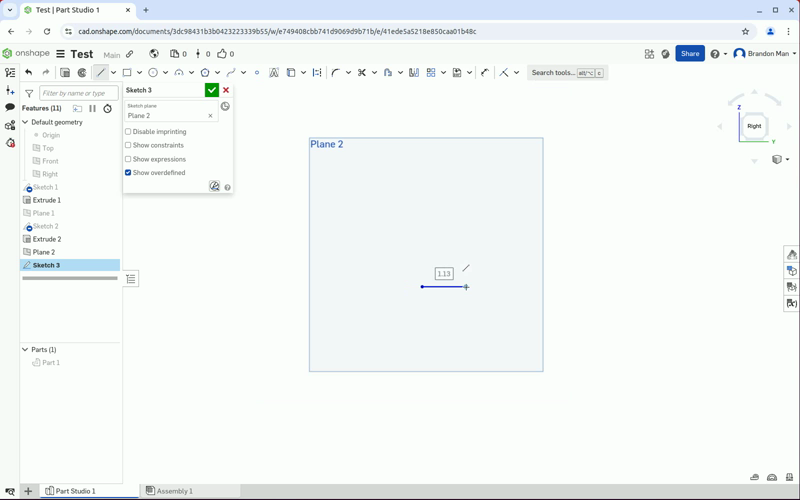
scroll(-6)
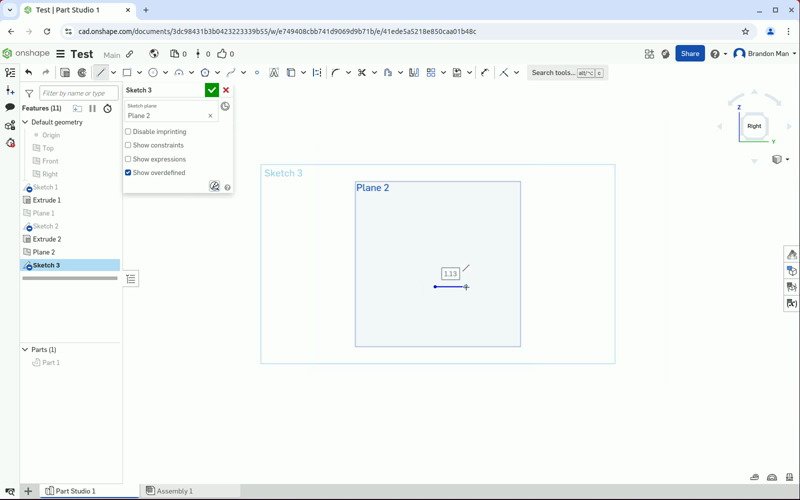
scroll(-6)
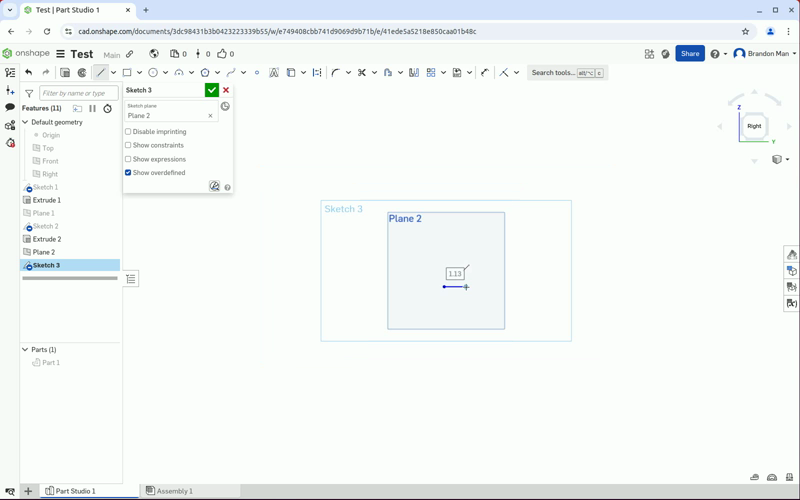
scroll(-6)
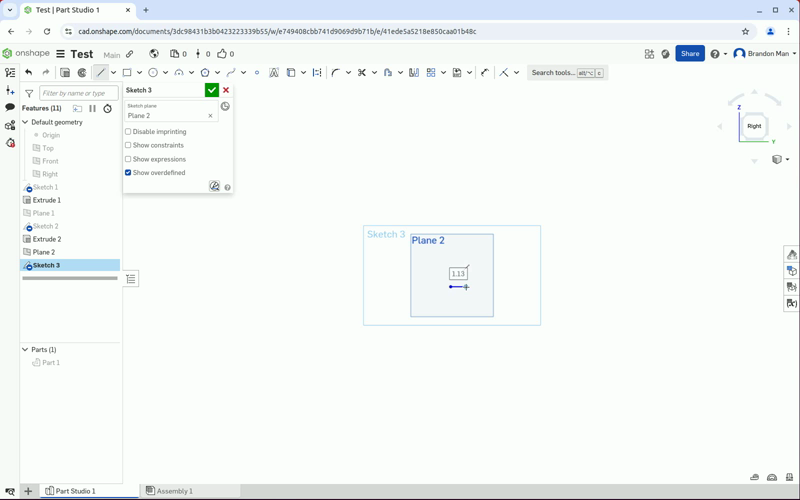
scroll(-6)
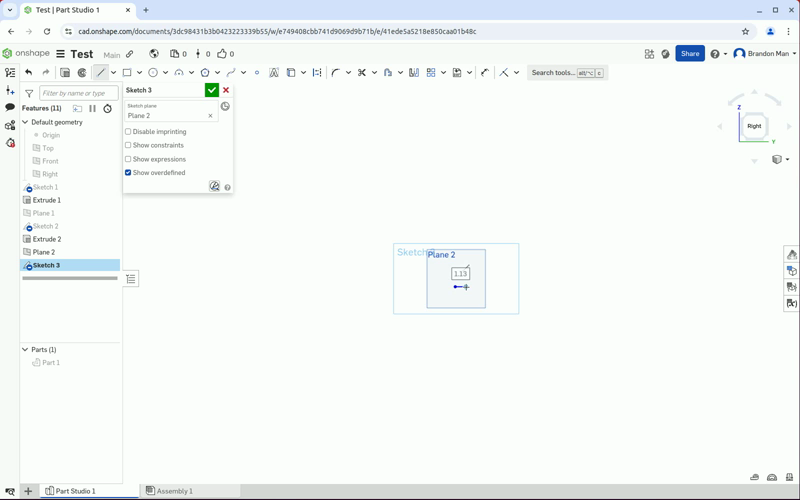
scroll(-6)
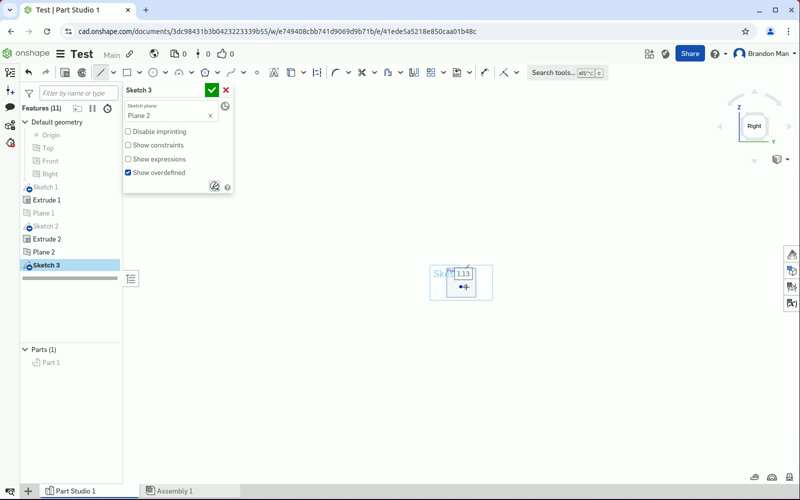
key_up(shift)
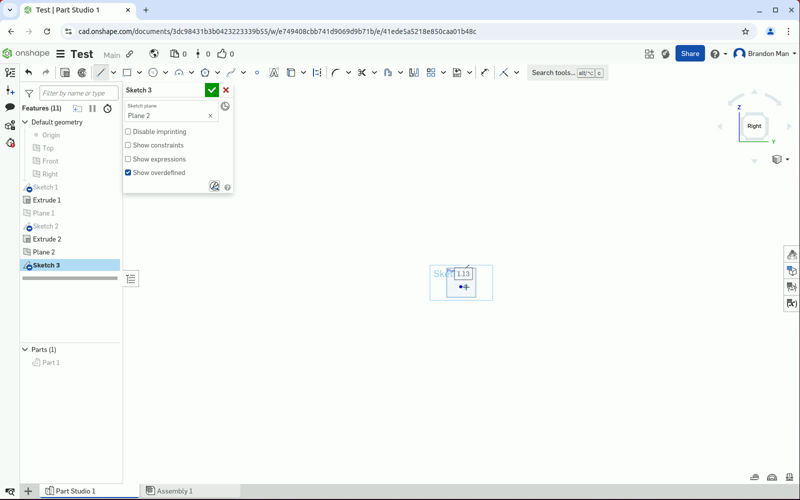
key_down(shift)
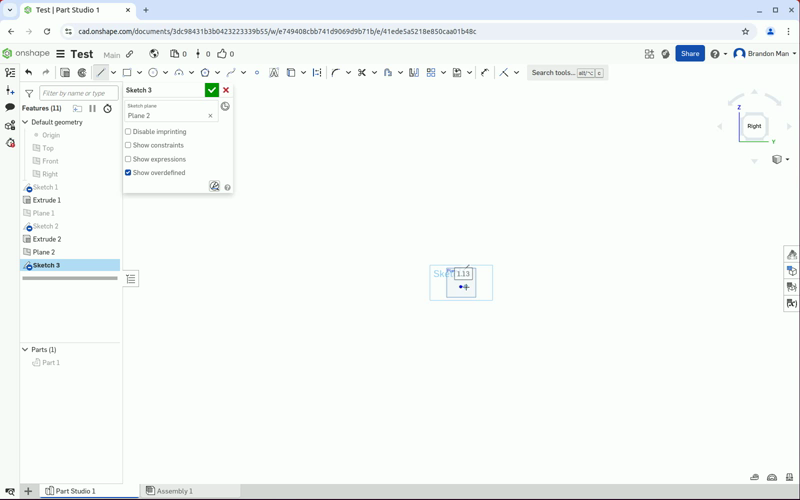
mouse_move(496, 286)
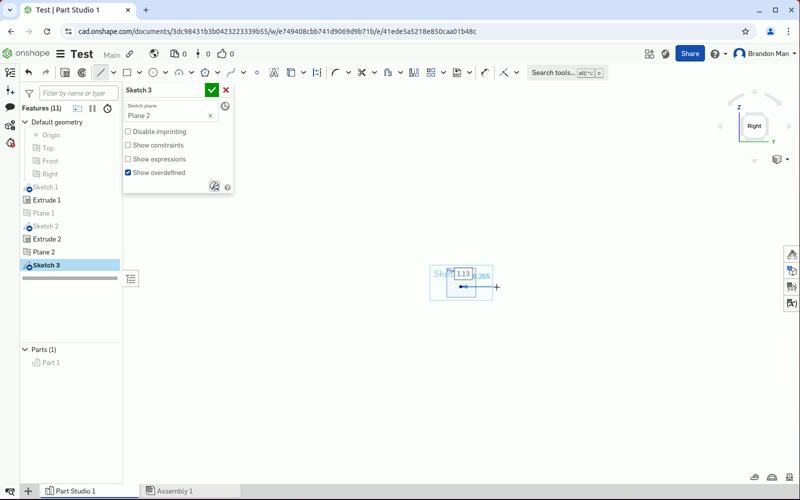
mouse_move(466, 280)
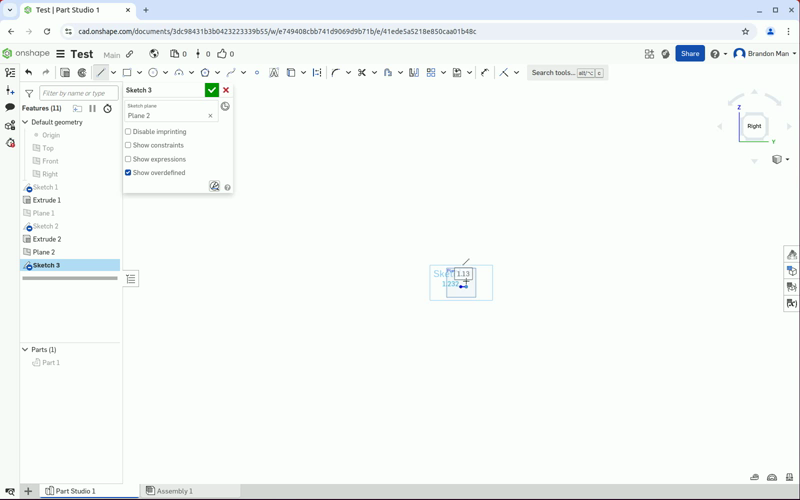
scroll(6)
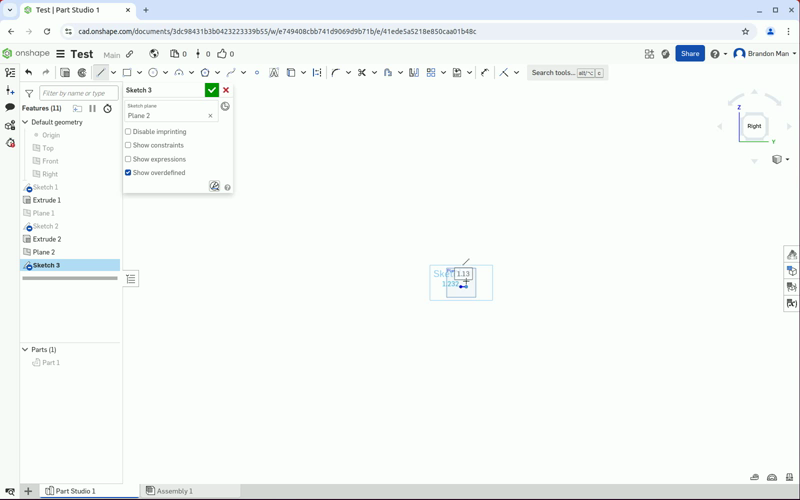
scroll(6)
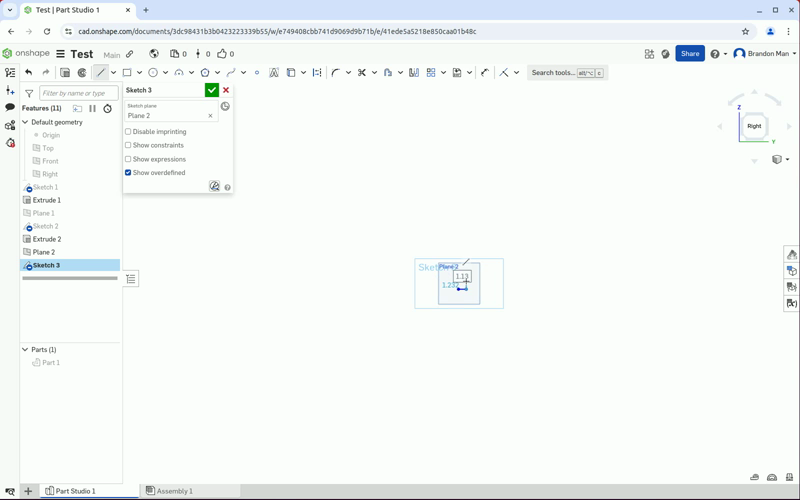
scroll(6)
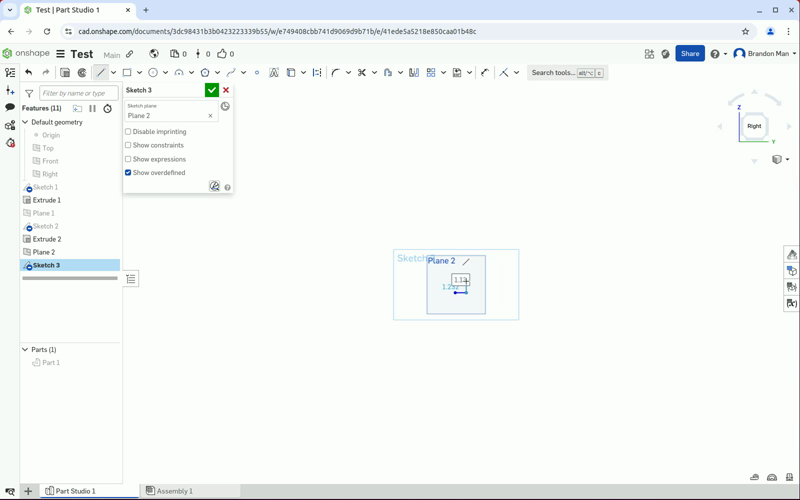
scroll(6)
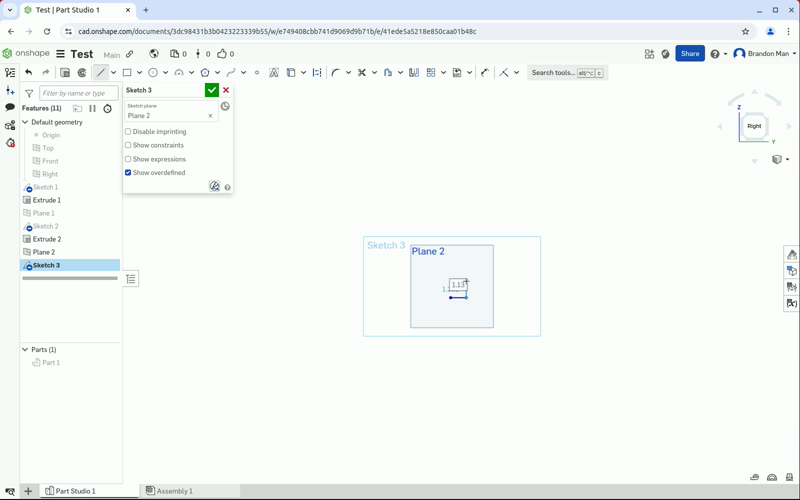
scroll(6)
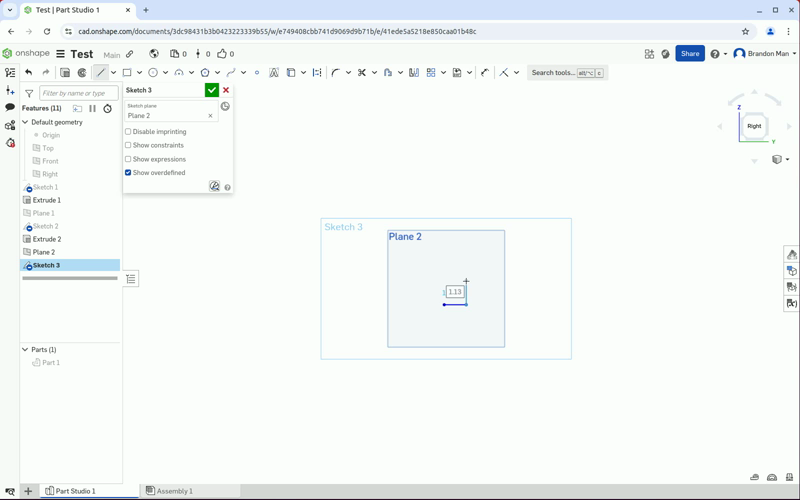
scroll(6)
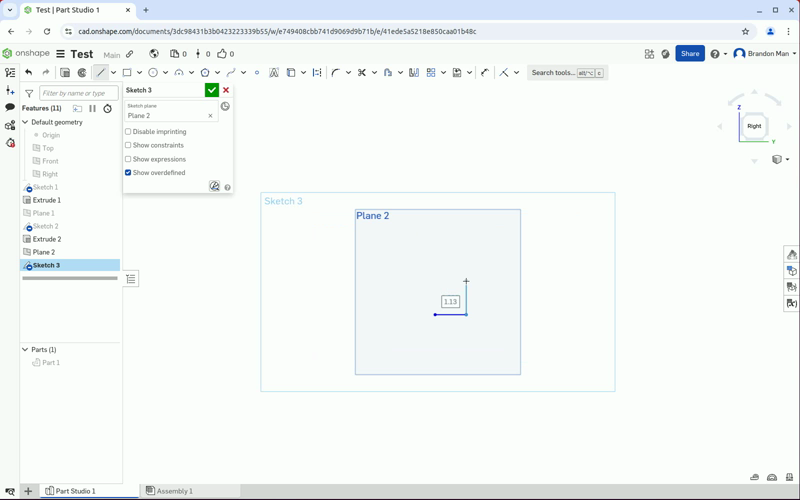
scroll(6)
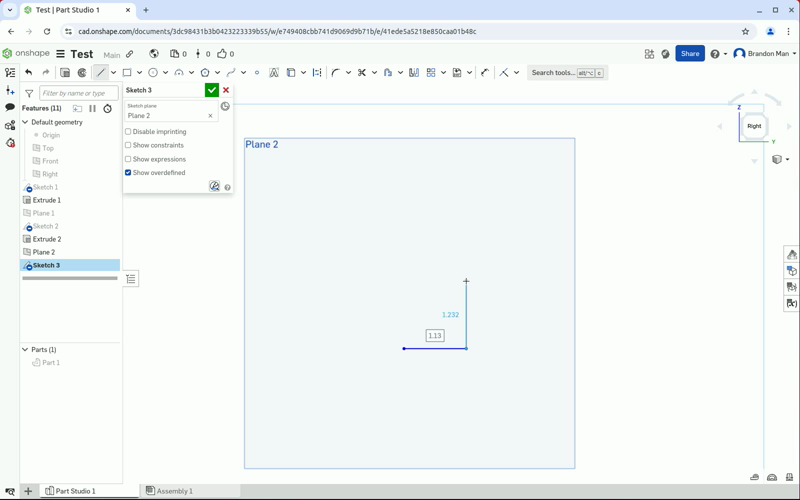
click(466, 280)
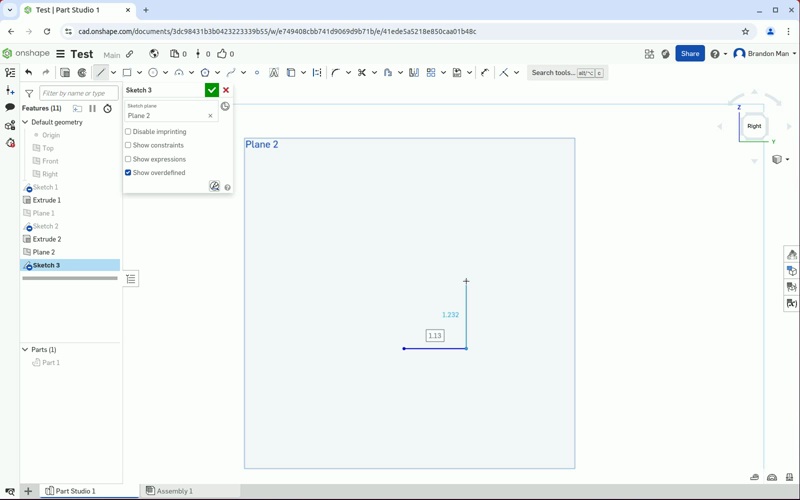
scroll(-6)
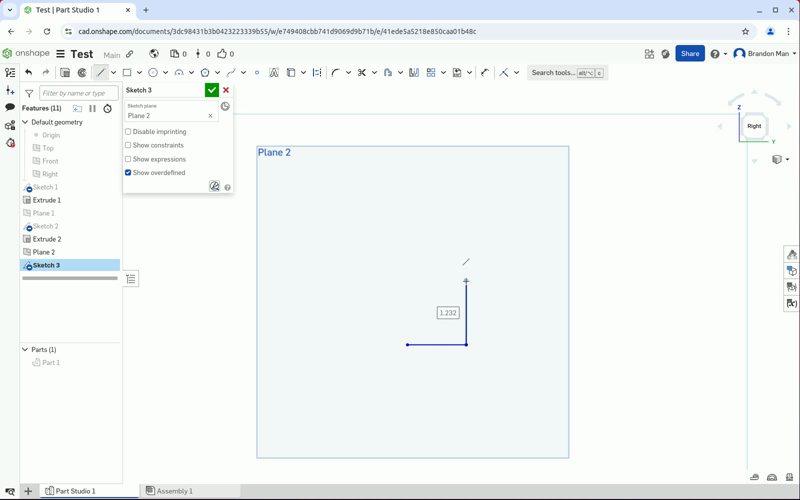
scroll(-6)
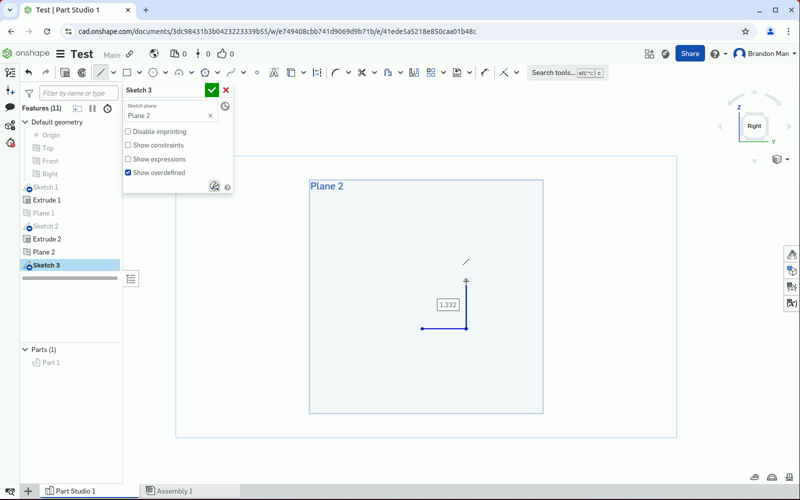
scroll(-6)
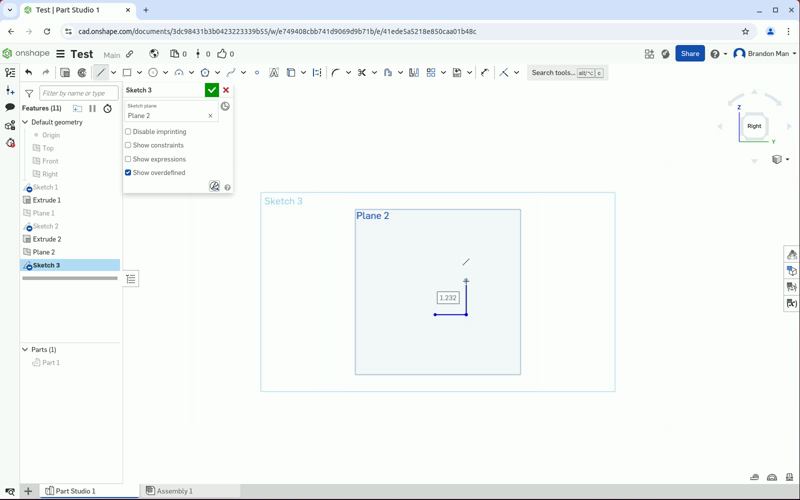
scroll(-6)
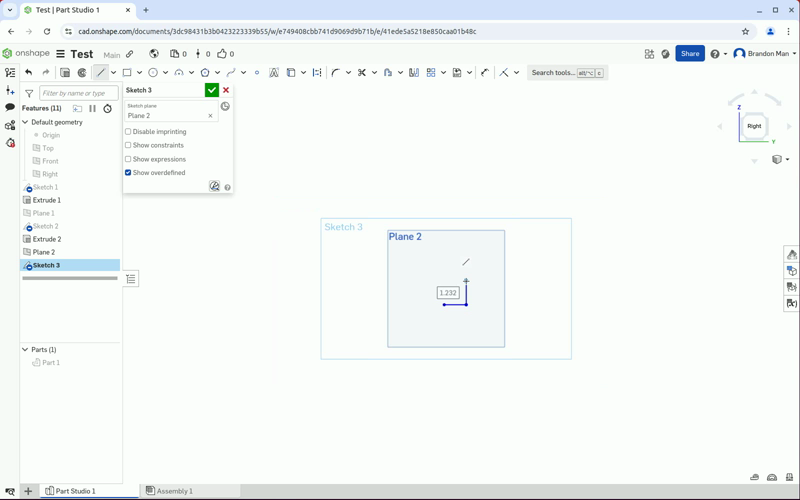
scroll(-6)
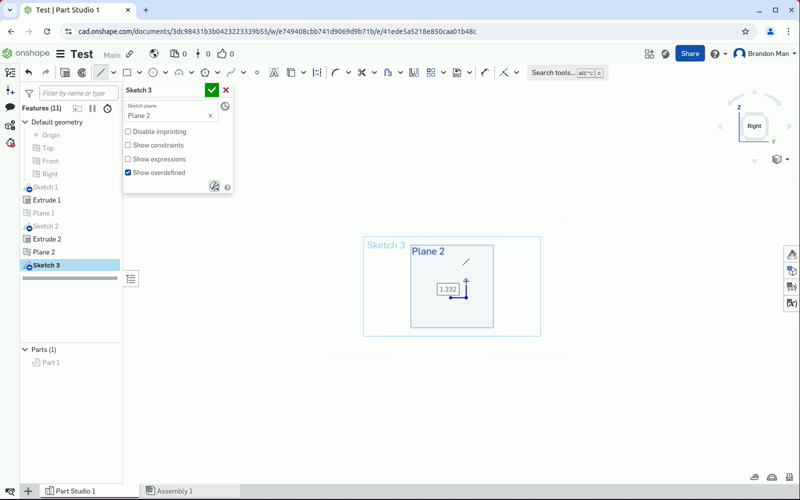
scroll(-6)
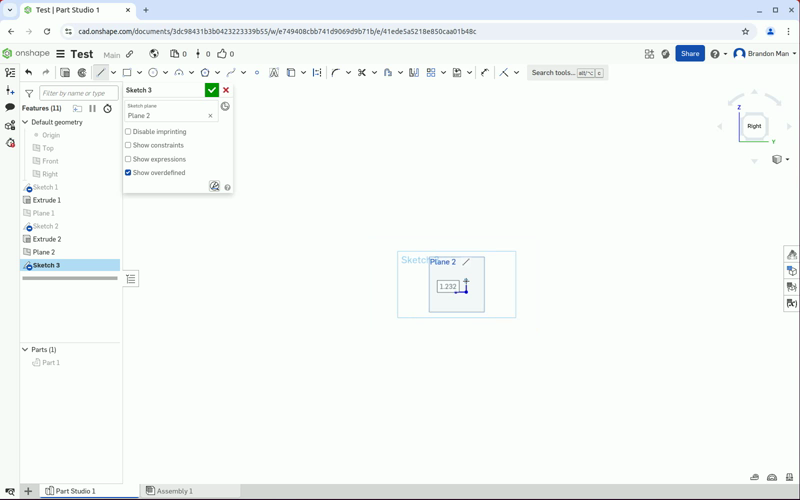
scroll(-6)
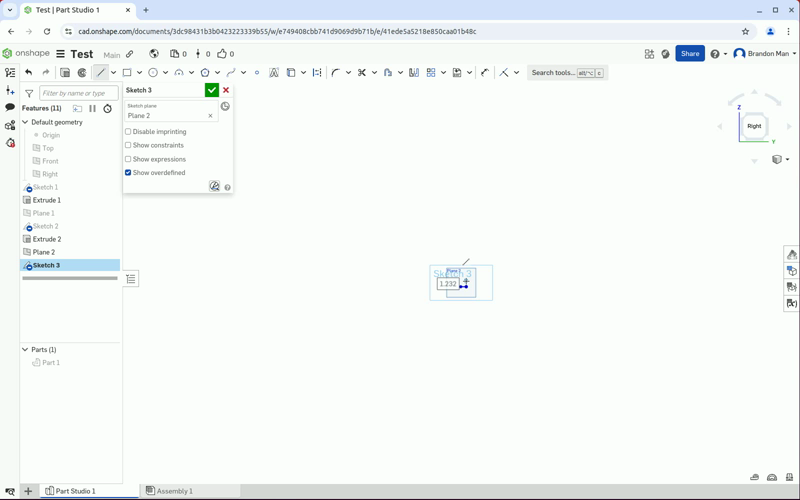
key_up(shift)
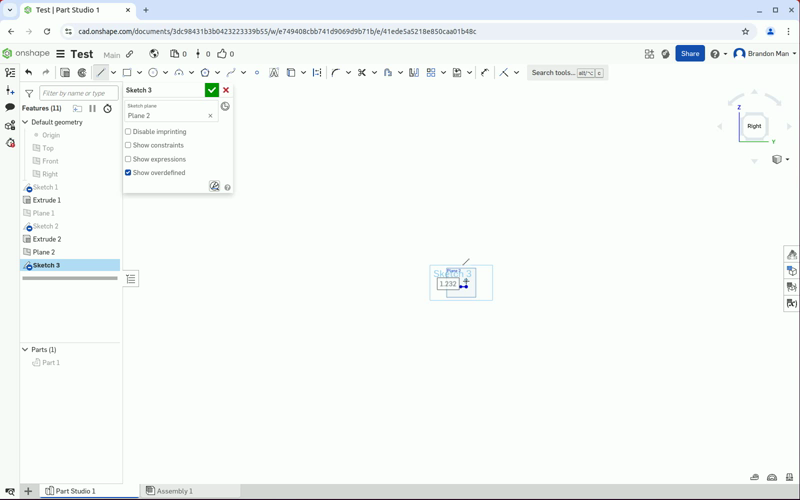
key_down(shift)
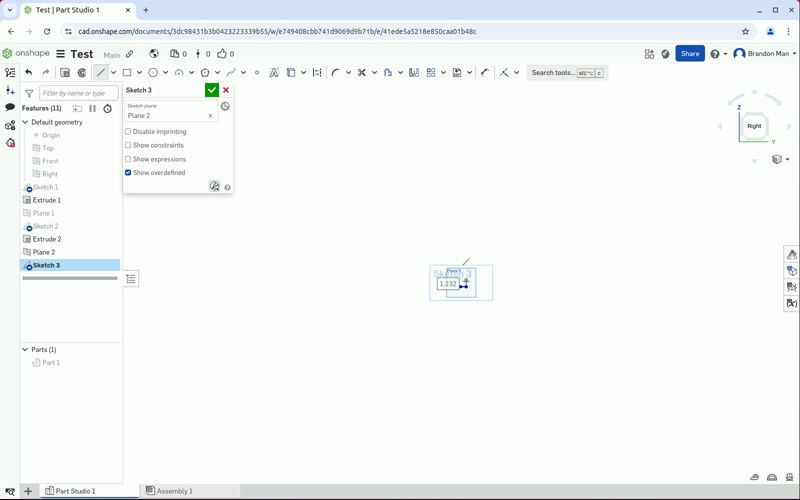
mouse_move(496, 280)
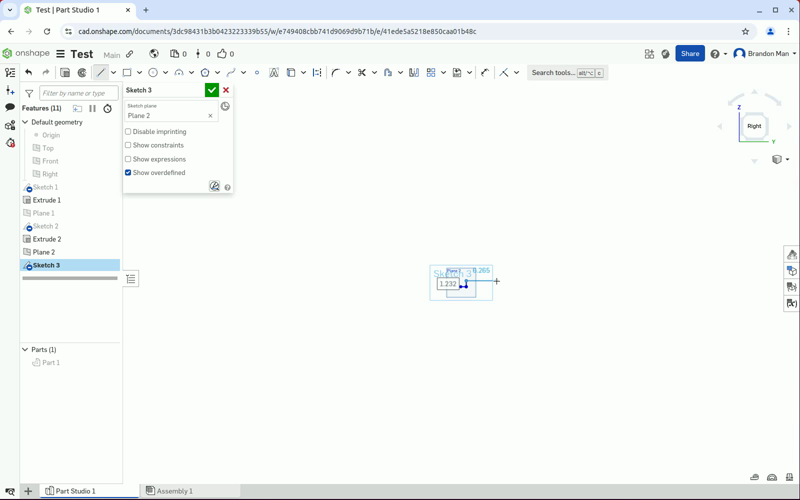
mouse_move(460, 280)
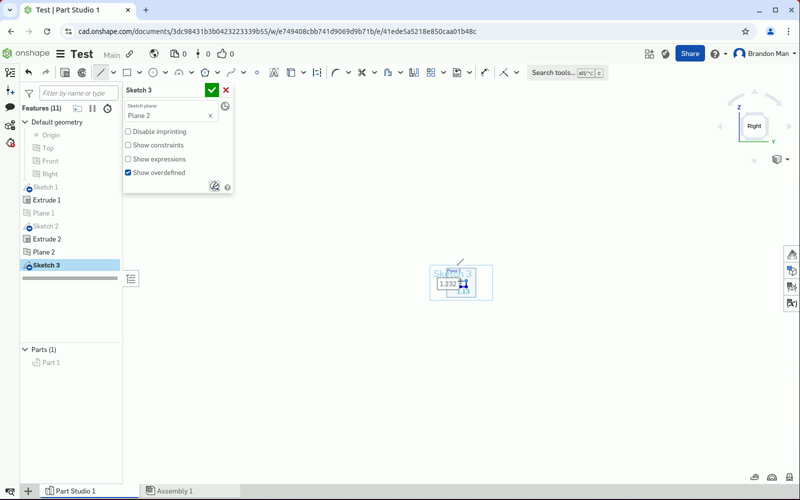
scroll(6)
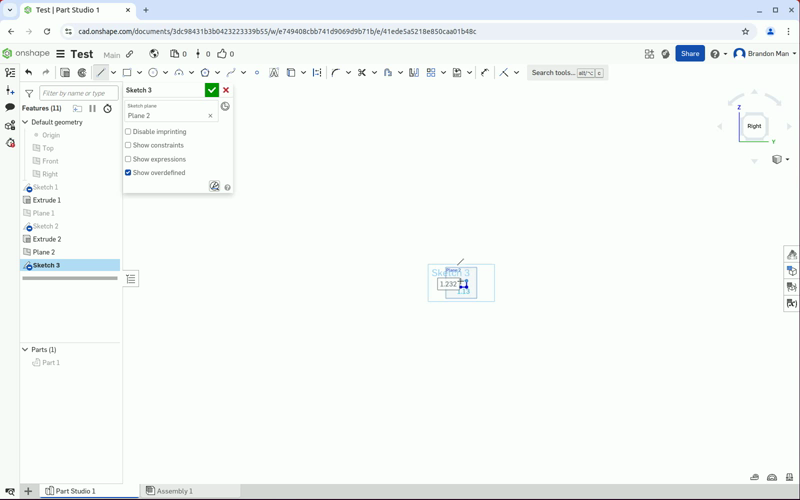
scroll(6)
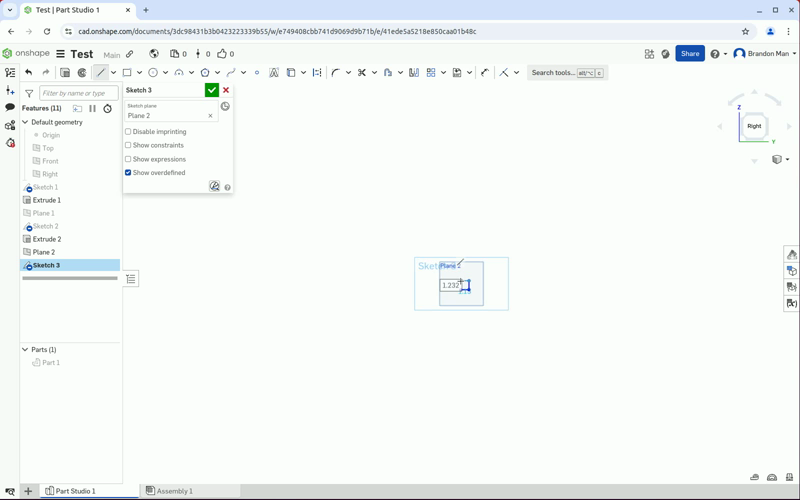
scroll(6)
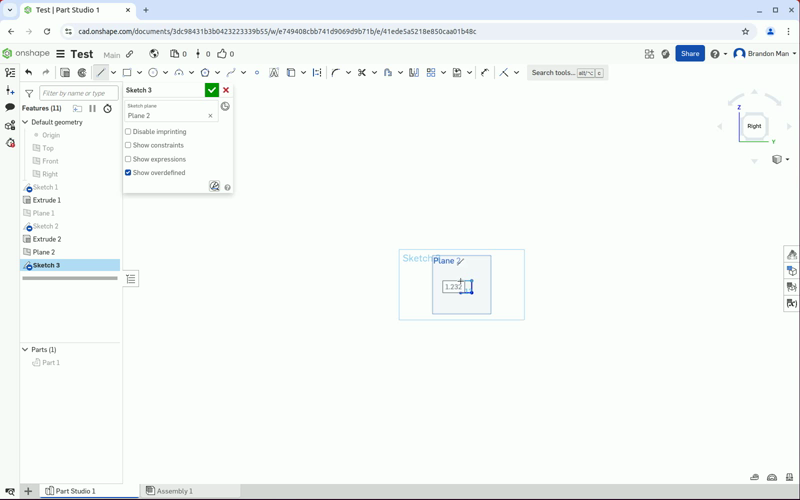
scroll(6)
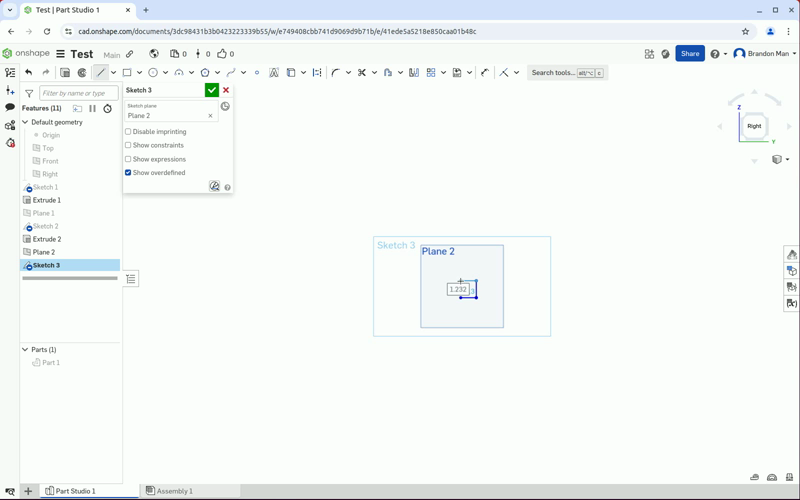
scroll(6)
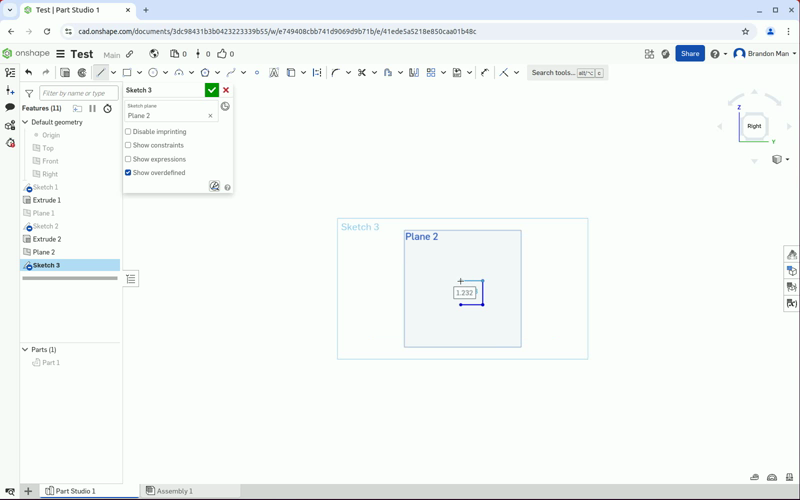
scroll(6)
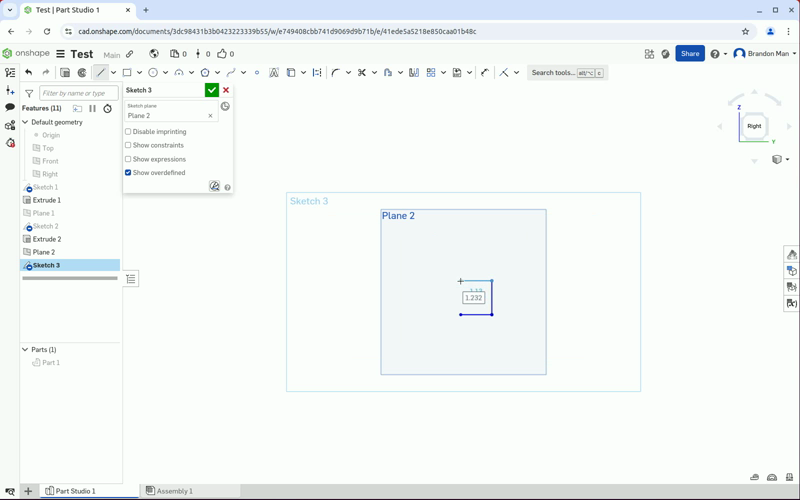
scroll(6)
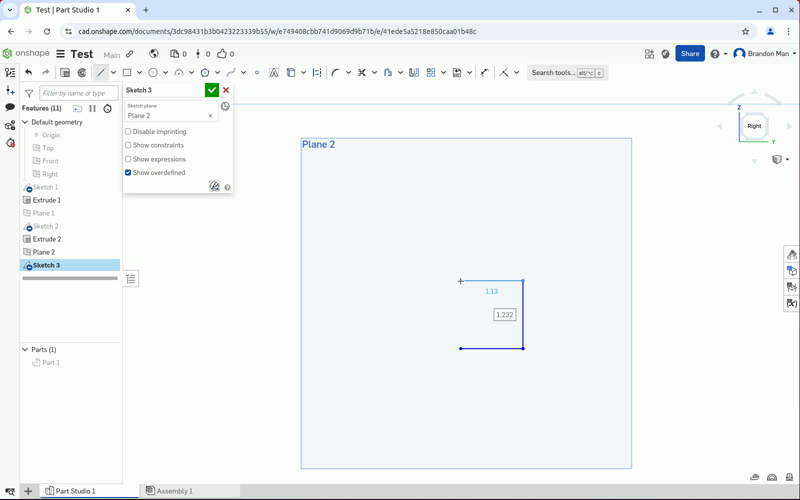
click(460, 280)
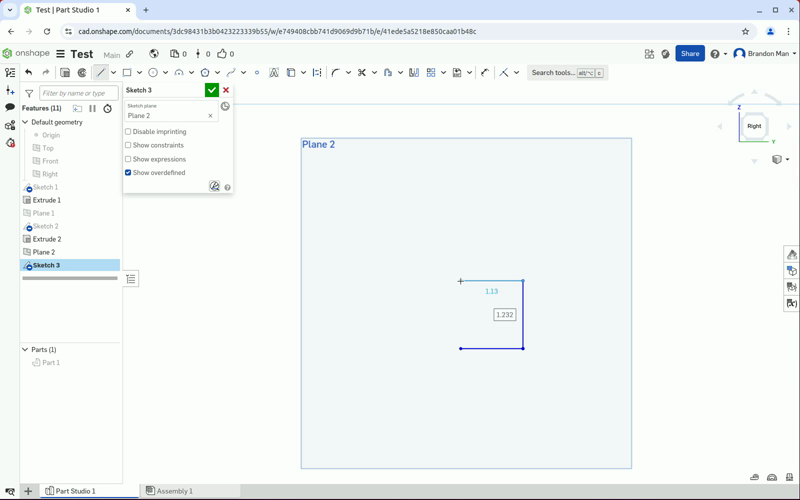
scroll(-6)
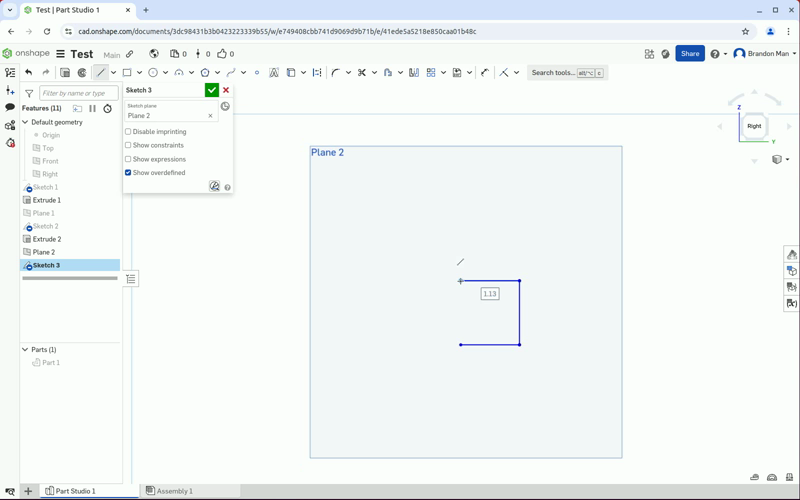
scroll(-6)
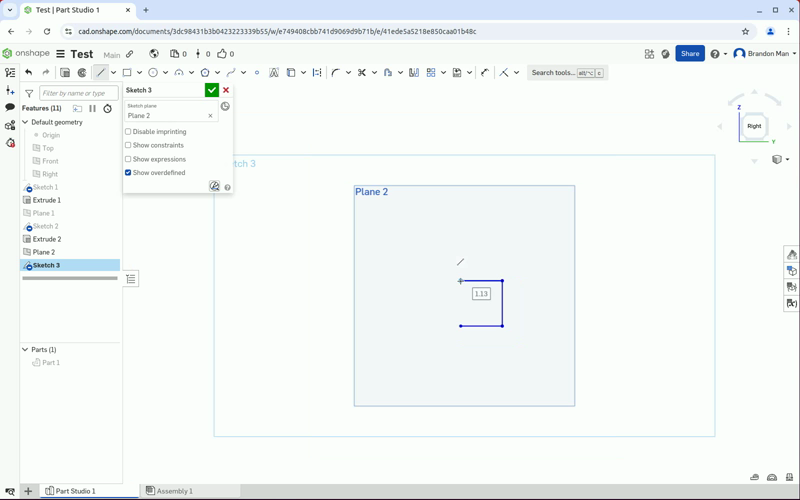
scroll(-6)
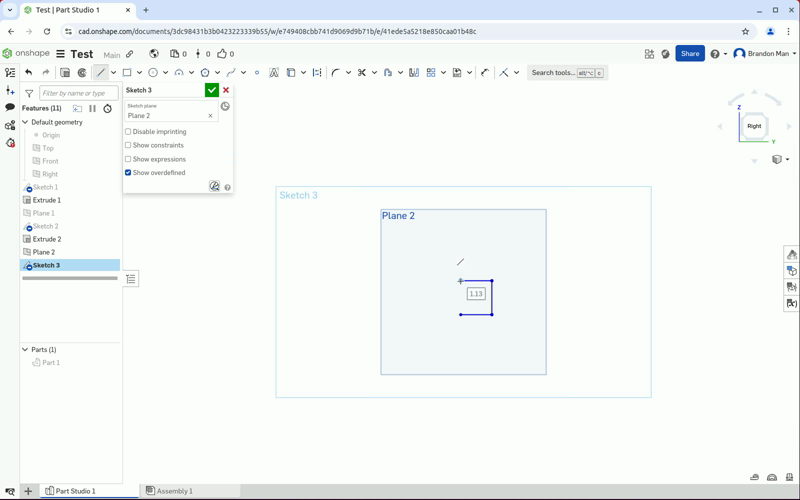
scroll(-6)
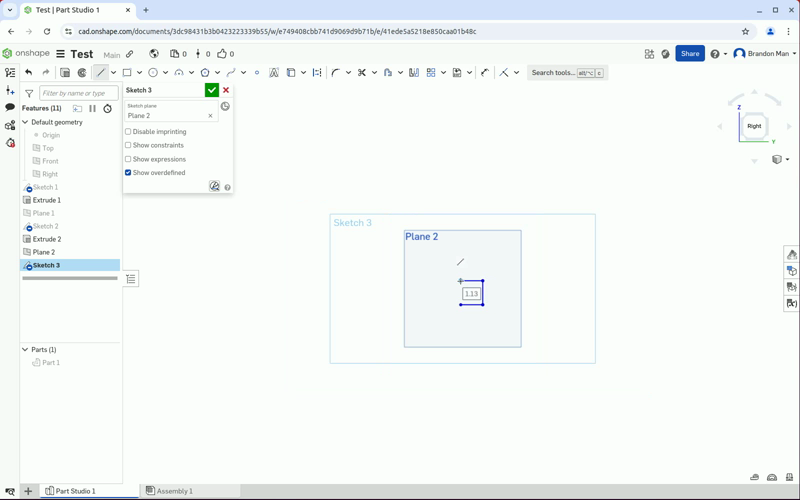
scroll(-6)
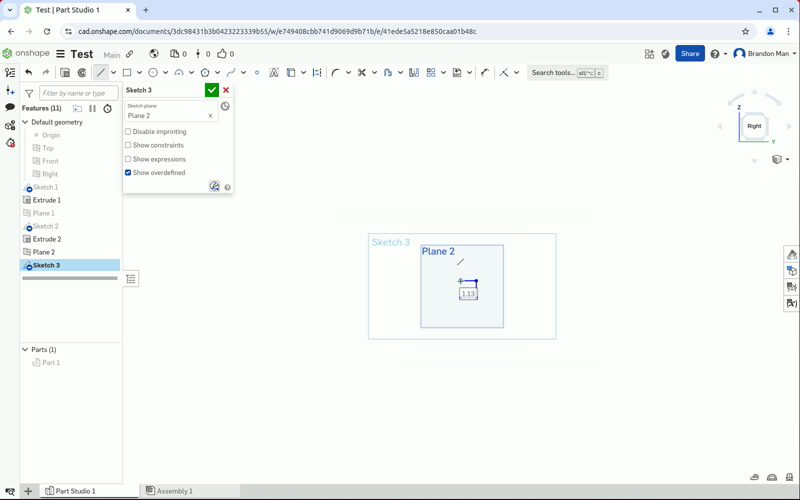
scroll(-6)
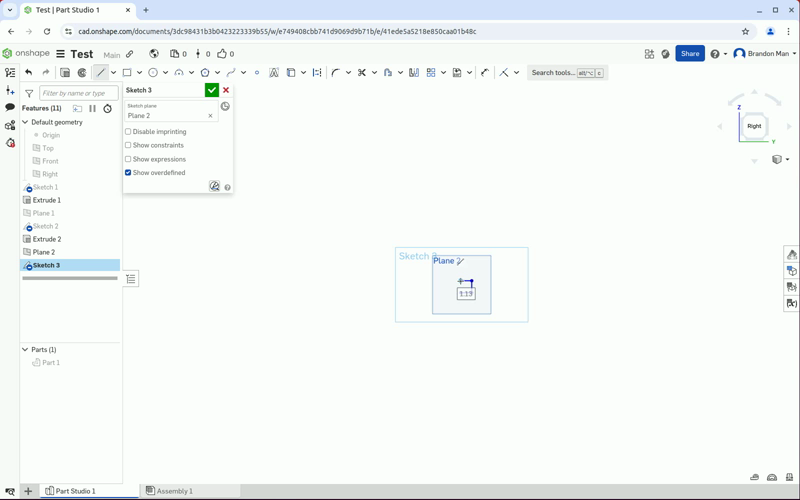
scroll(-6)
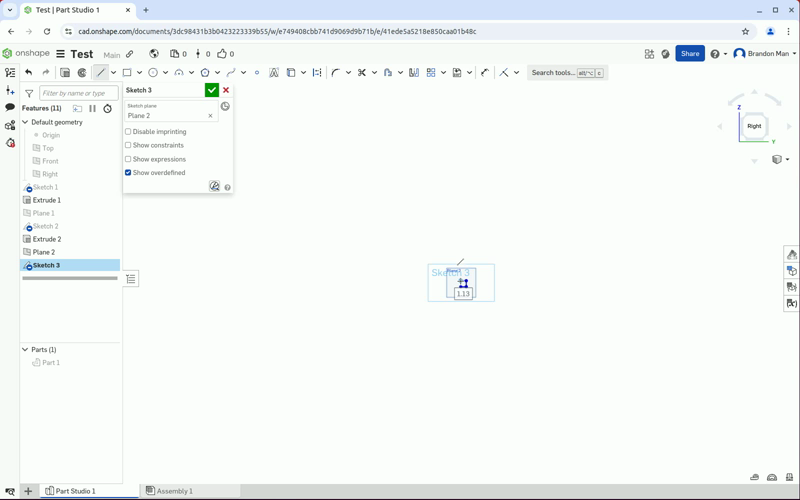
key_up(shift)
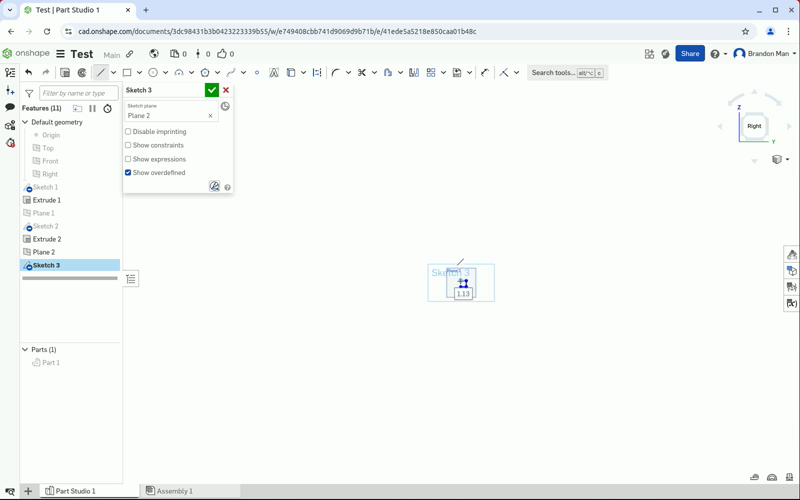
mouse_move(490, 280)
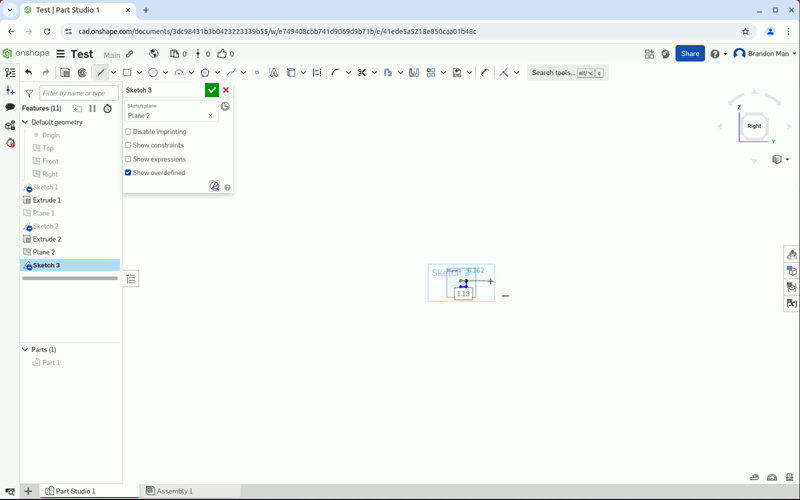
key_down(shift)
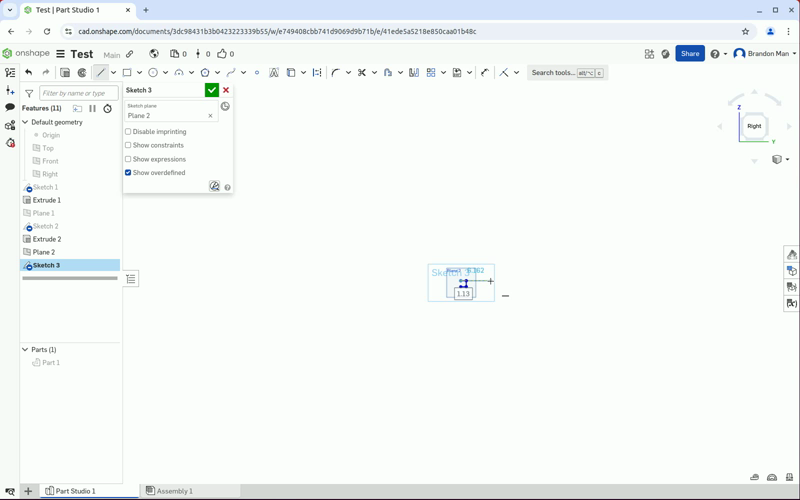
mouse_move(460, 286)
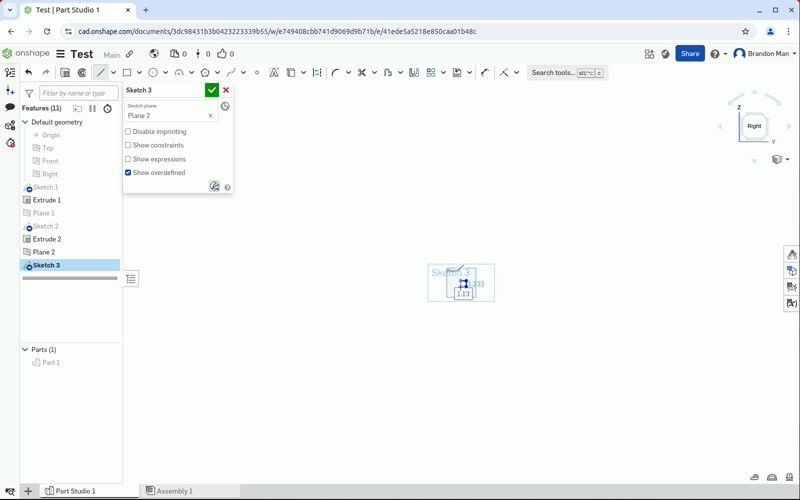
scroll(6)
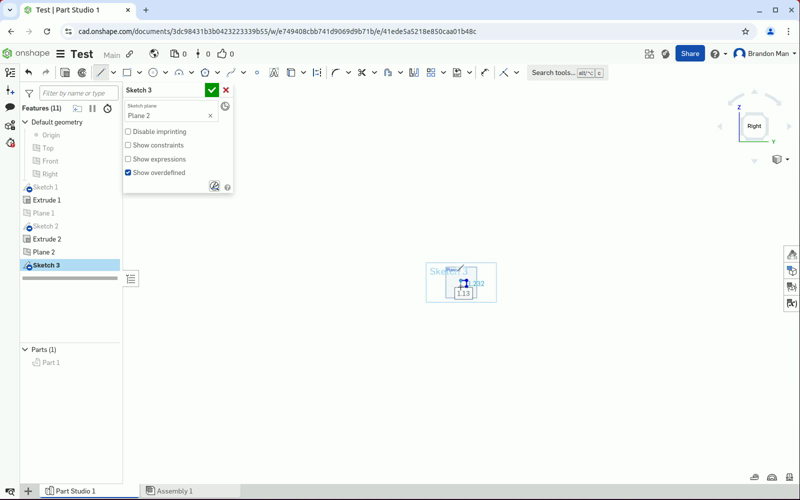
scroll(6)
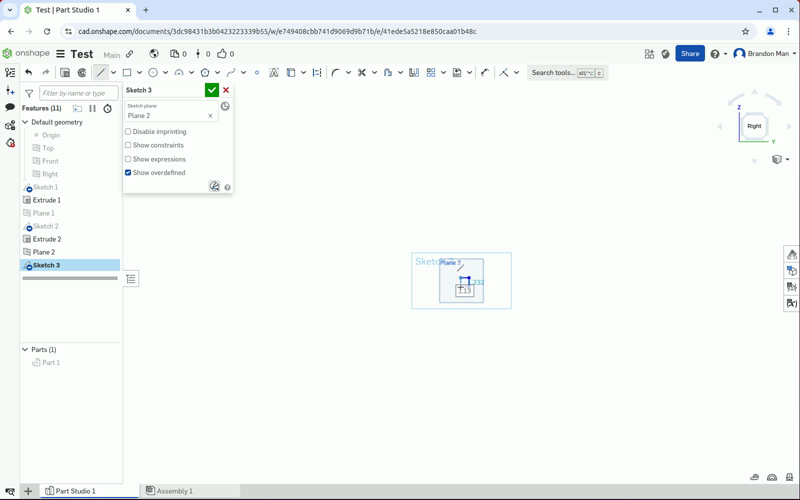
scroll(6)
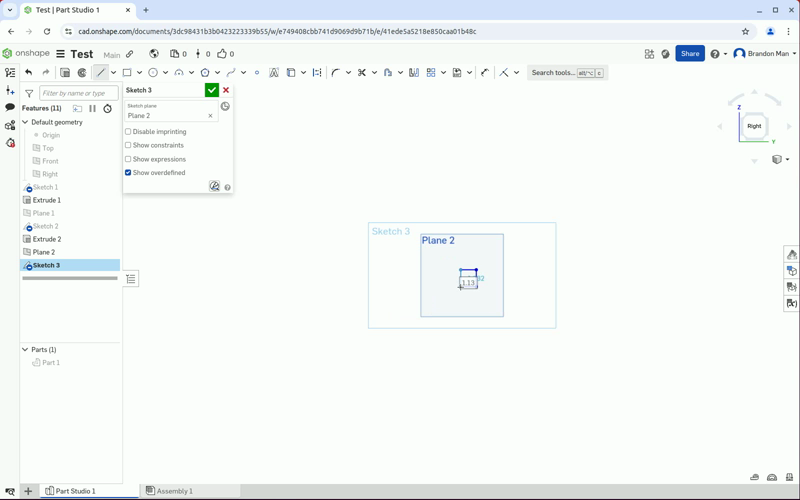
scroll(6)
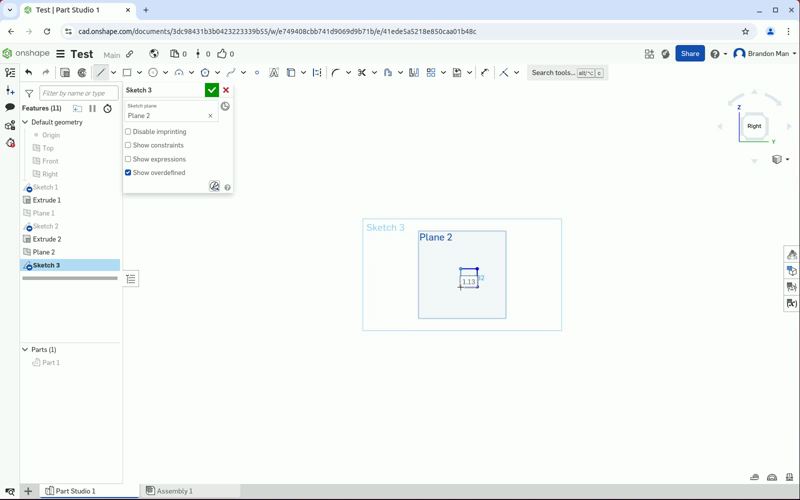
scroll(6)
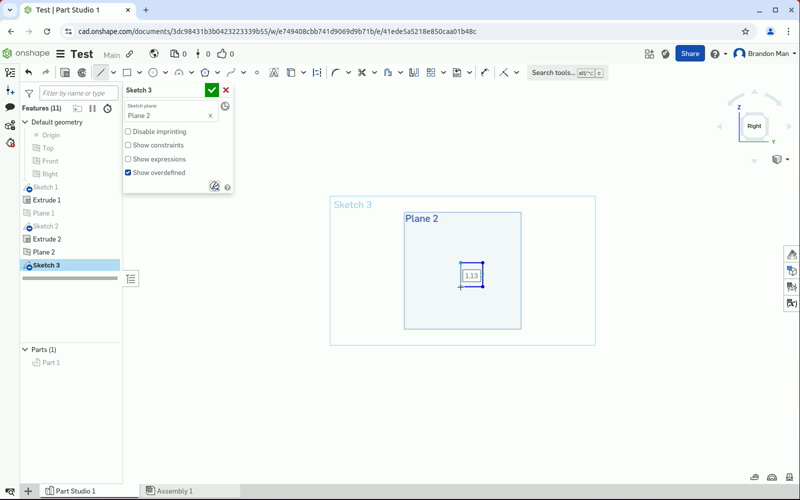
scroll(6)
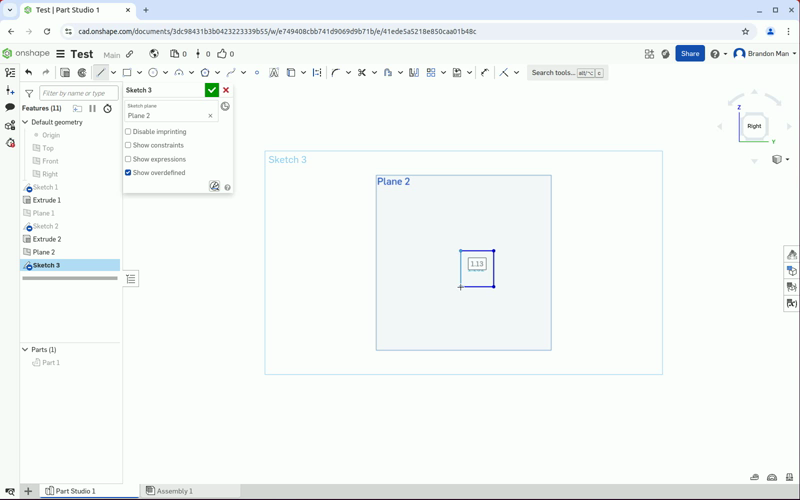
scroll(6)
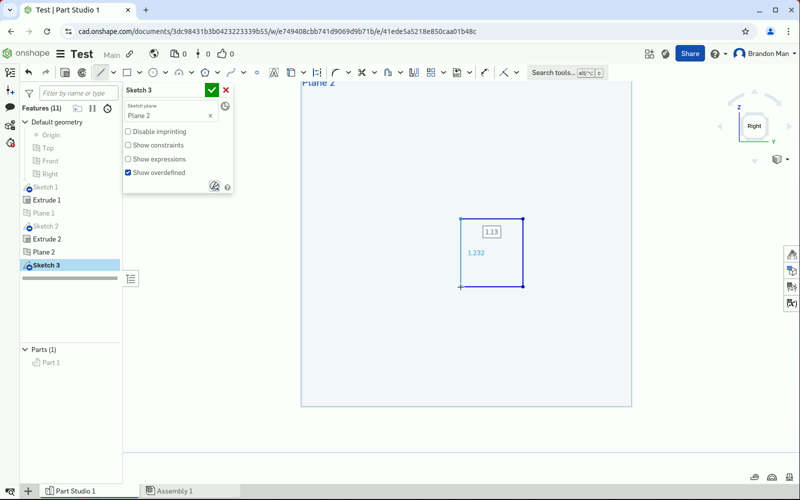
key_up(shift)
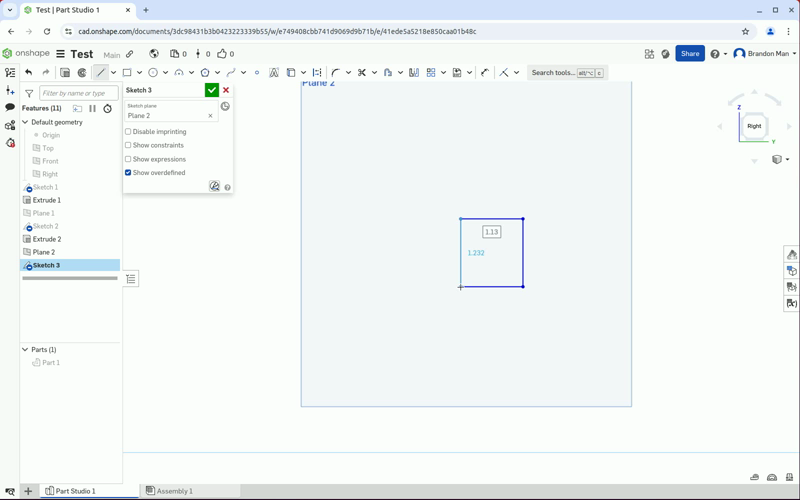
click(460, 286)
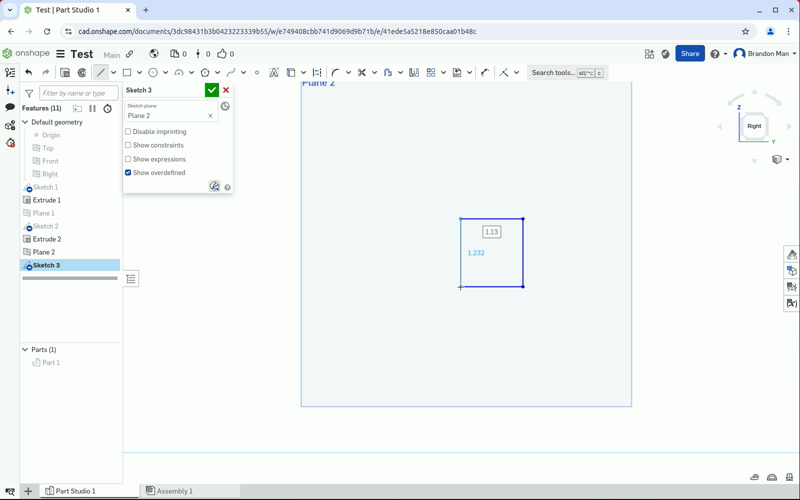
scroll(-6)
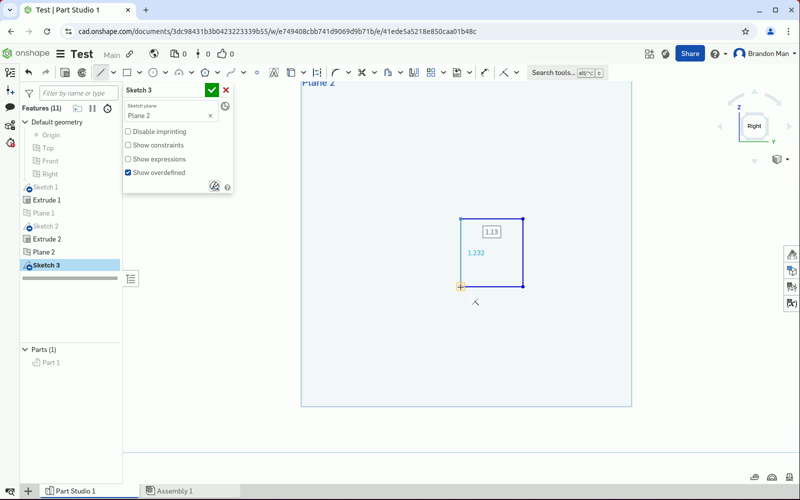
scroll(-6)
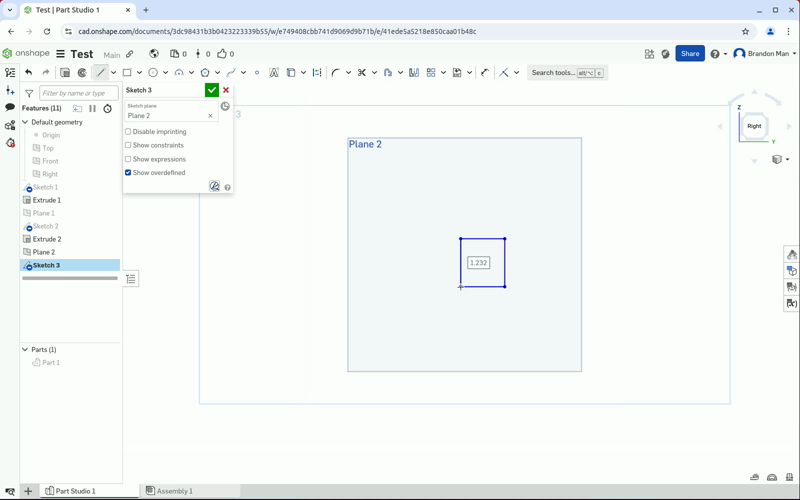
scroll(-6)
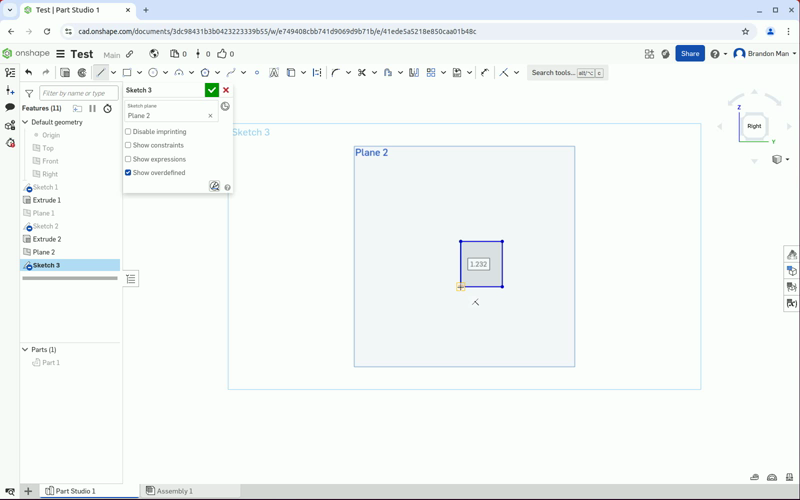
scroll(-6)
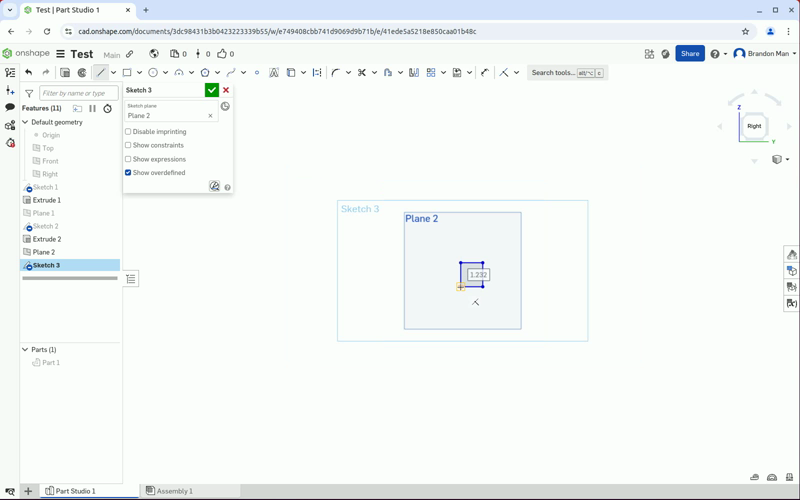
scroll(-6)
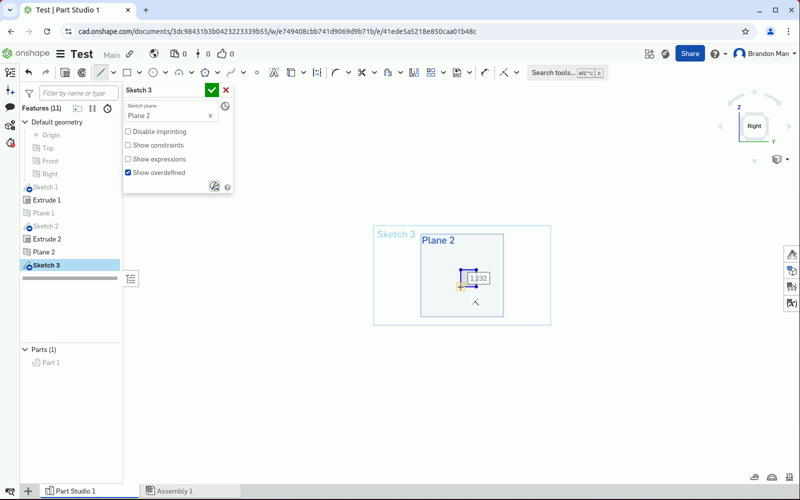
scroll(-6)
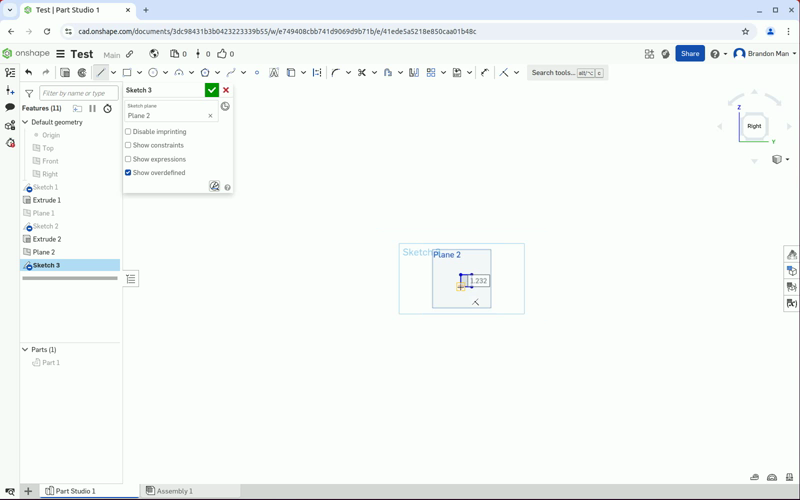
scroll(-6)
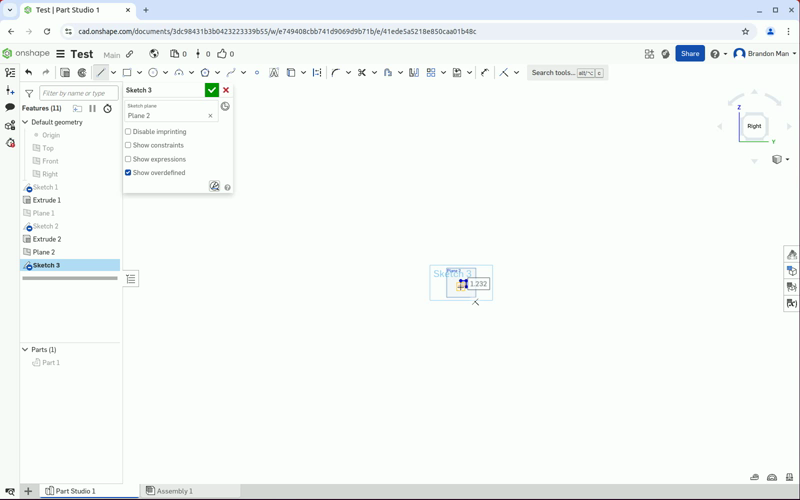
key(esc)
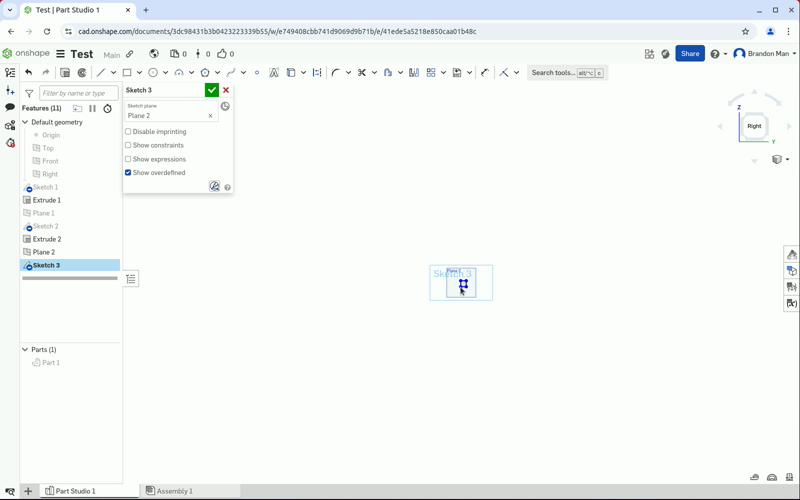
mouse_move(463, 281)
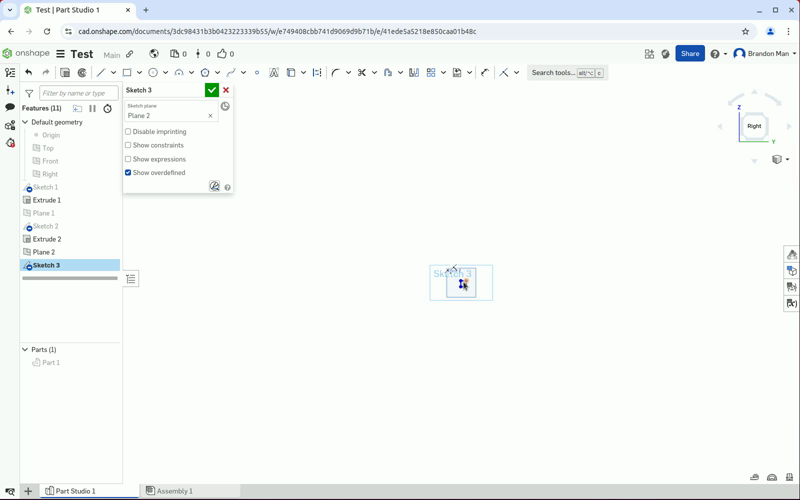
scroll(6)
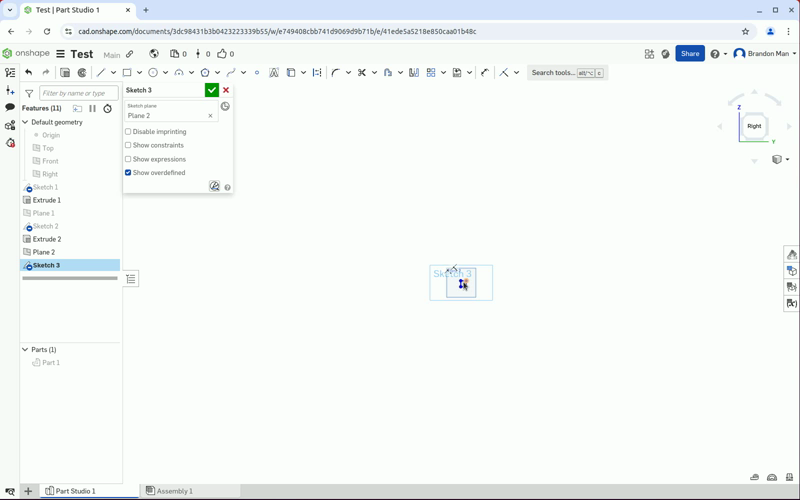
scroll(6)
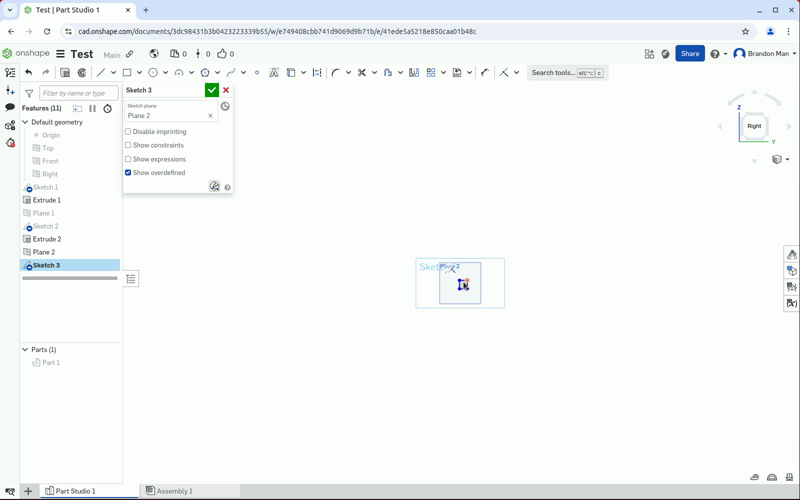
scroll(6)
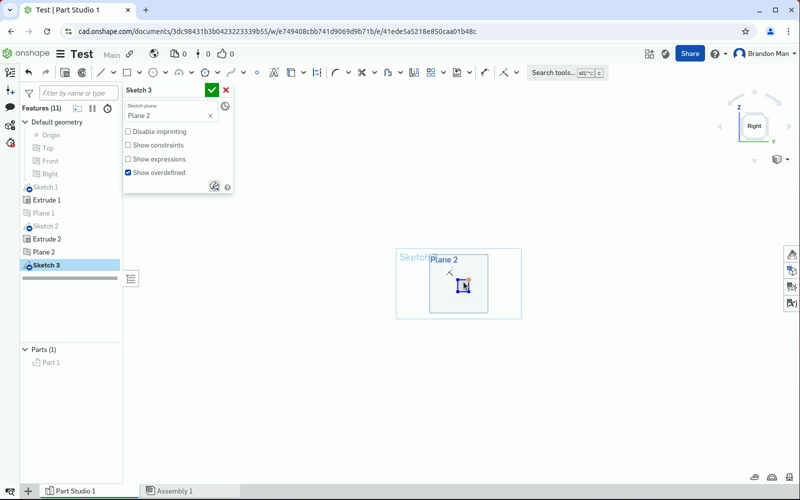
scroll(6)
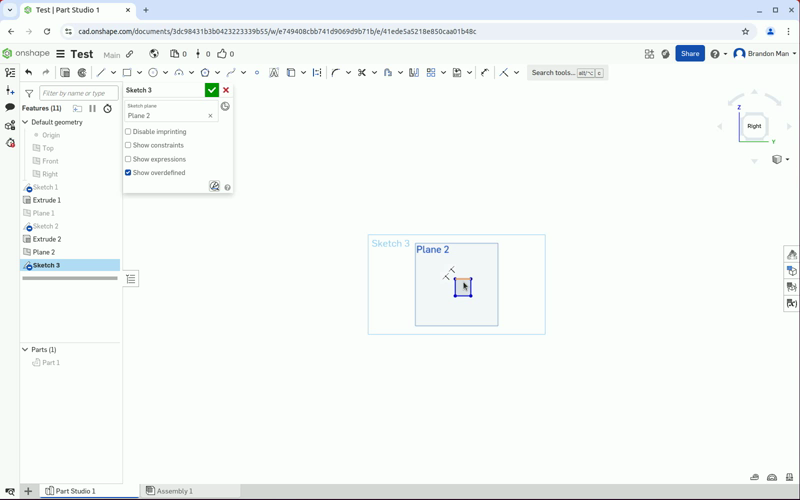
scroll(6)
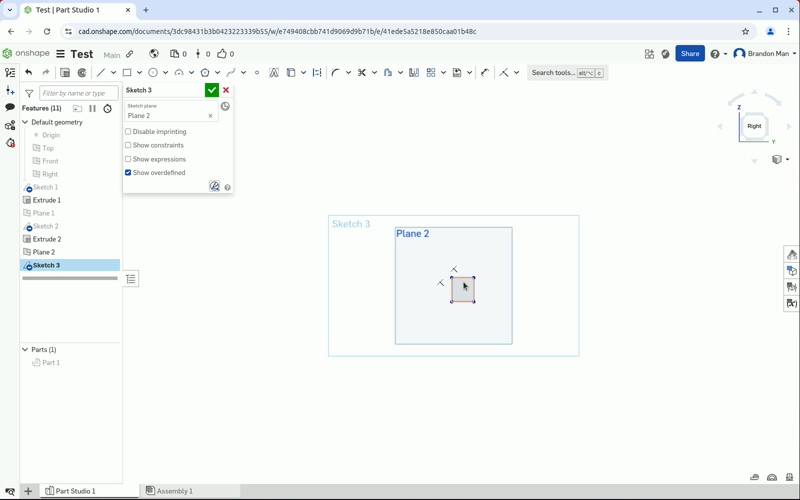
scroll(6)
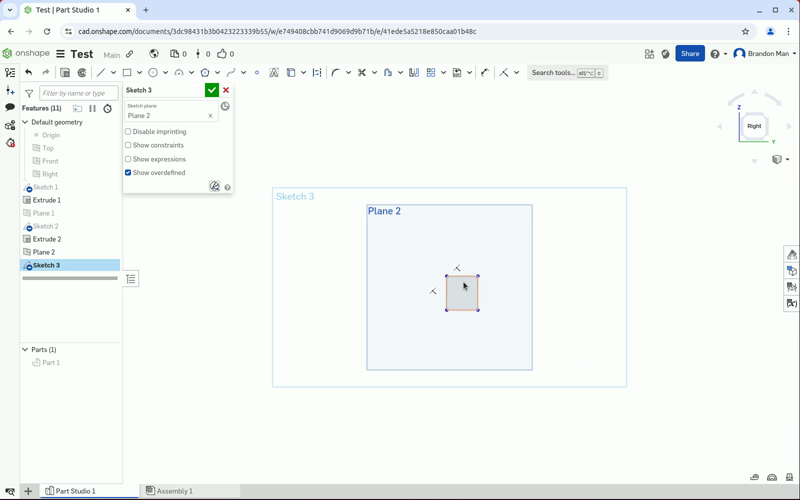
scroll(6)
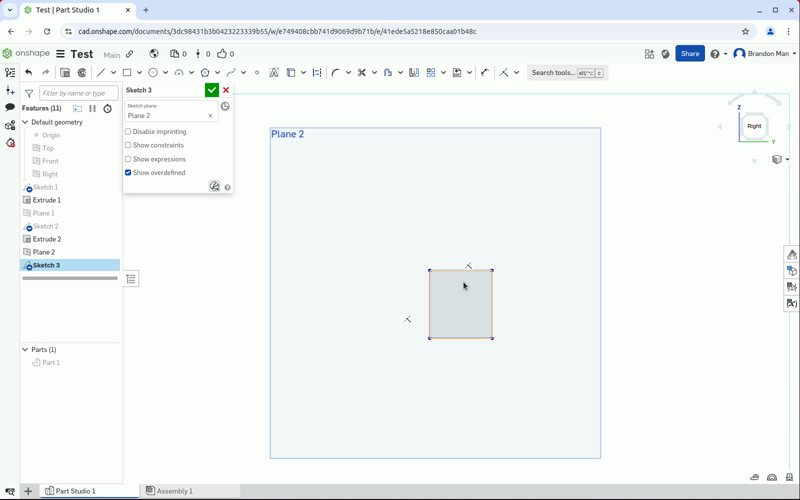
click(463, 281)
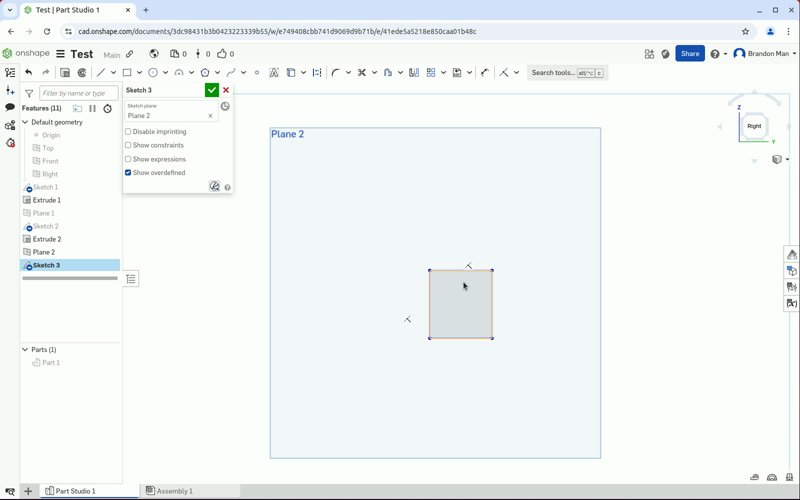
scroll(-6)
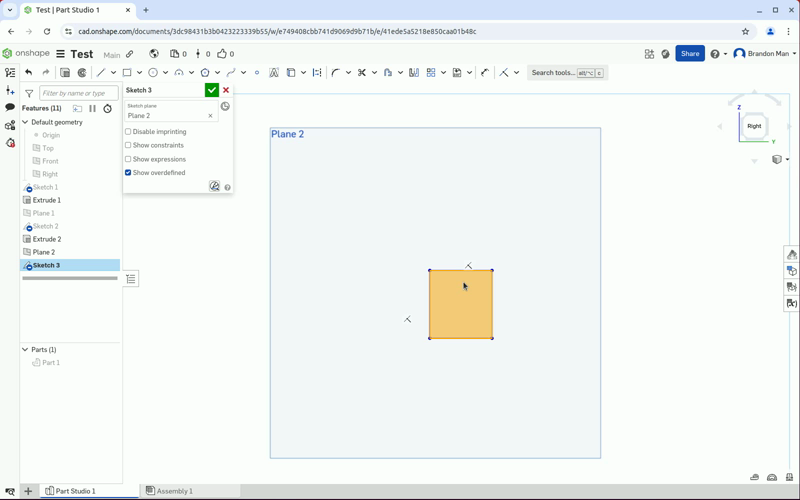
scroll(-6)
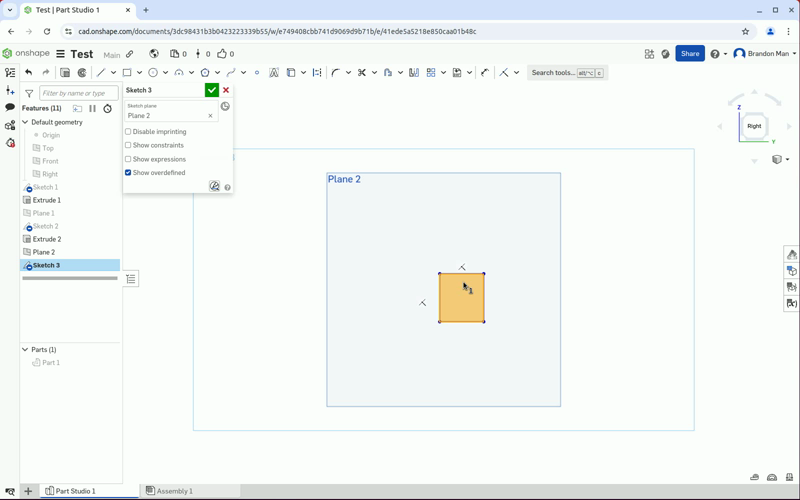
scroll(-6)
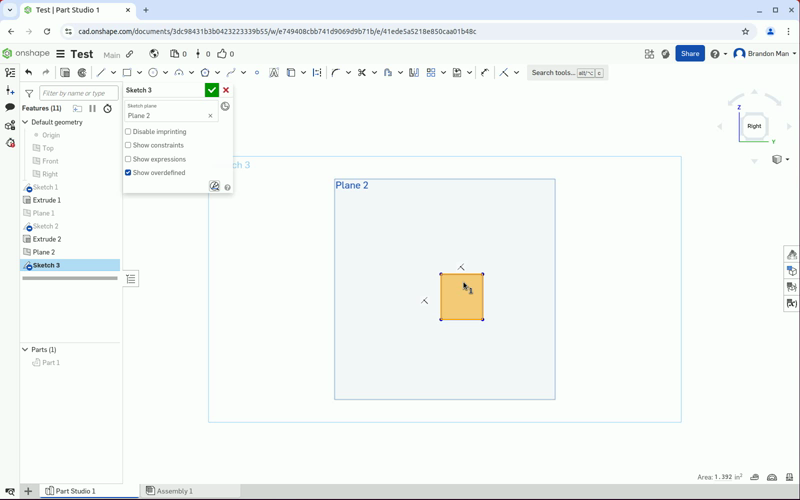
scroll(-6)
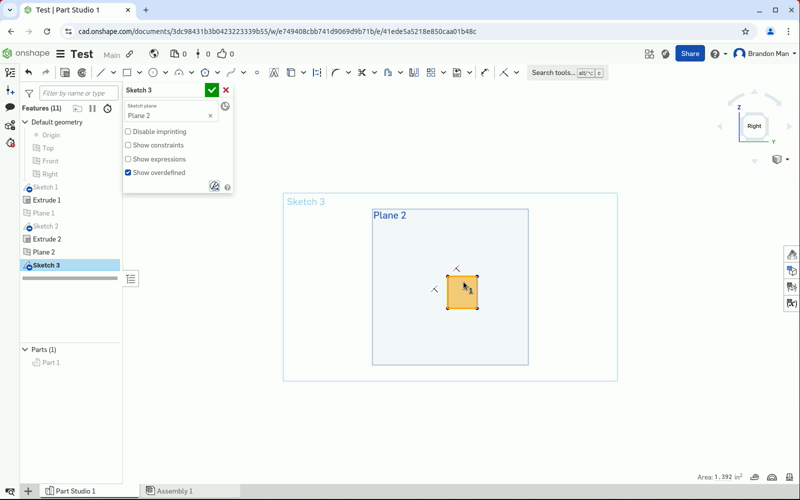
scroll(-6)
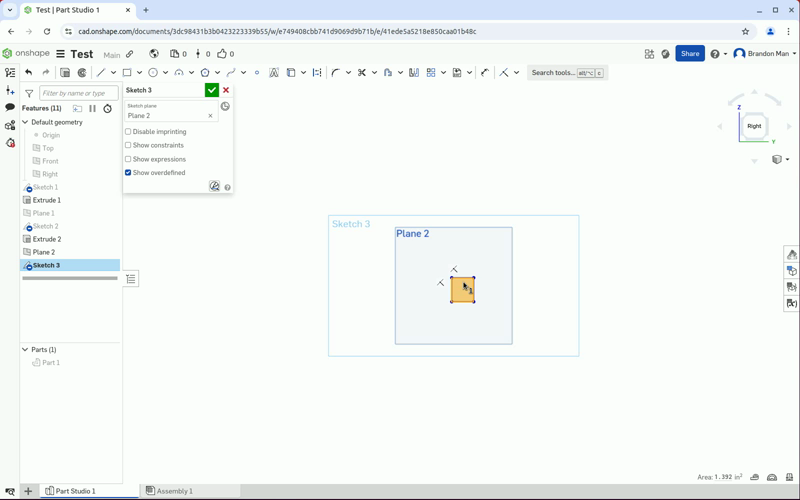
scroll(-6)
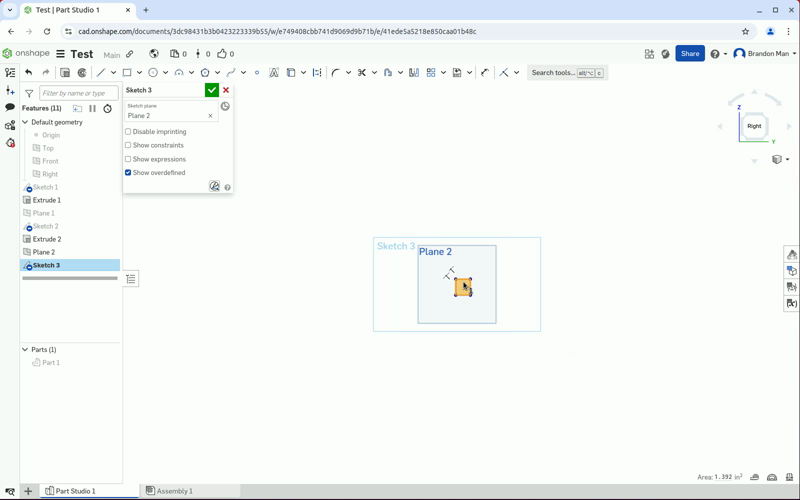
scroll(-6)
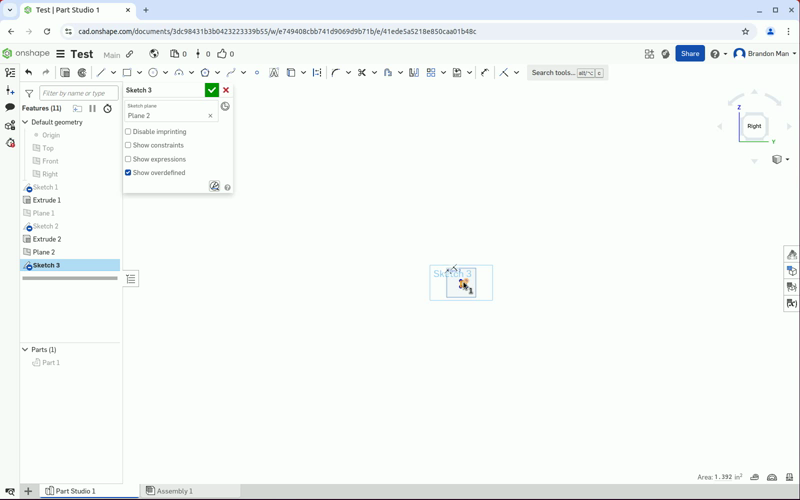
mouse_move(73, 352)
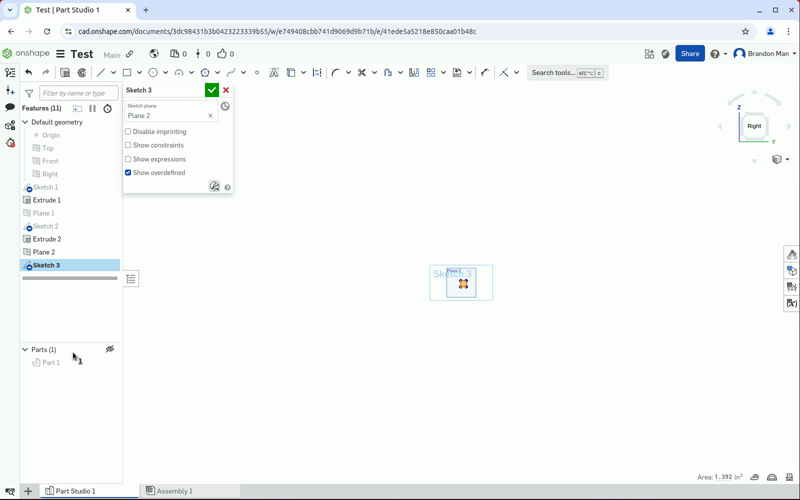
key(shift+y)
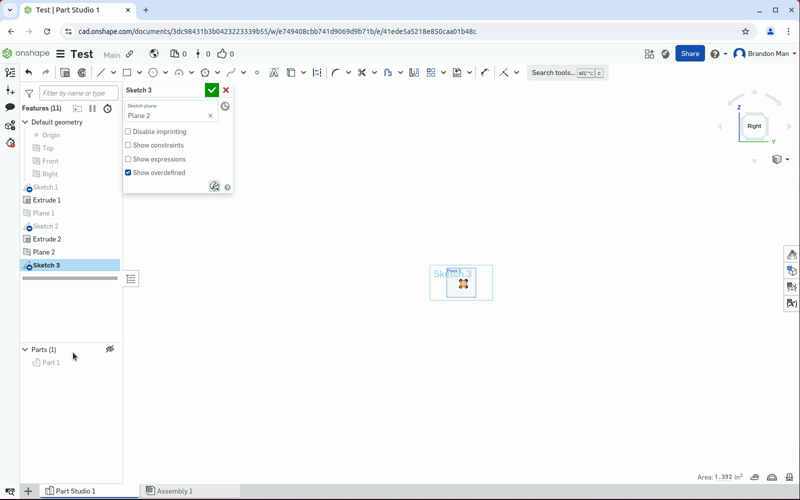
key(shift+e)
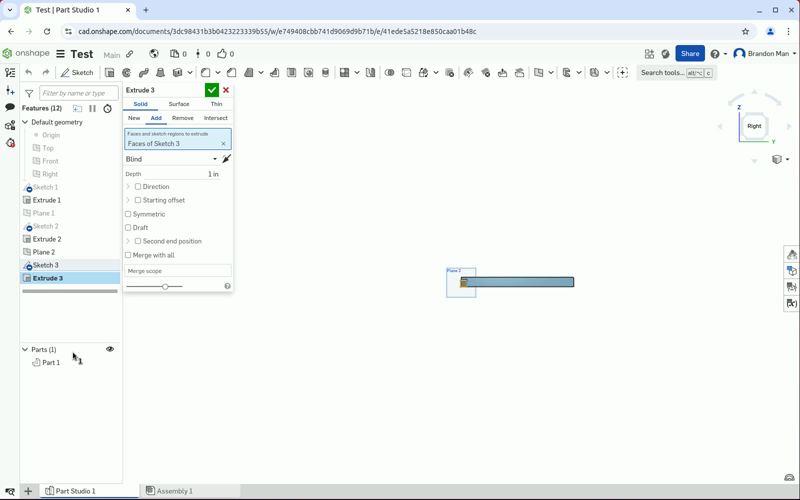
mouse_move(143, 106)
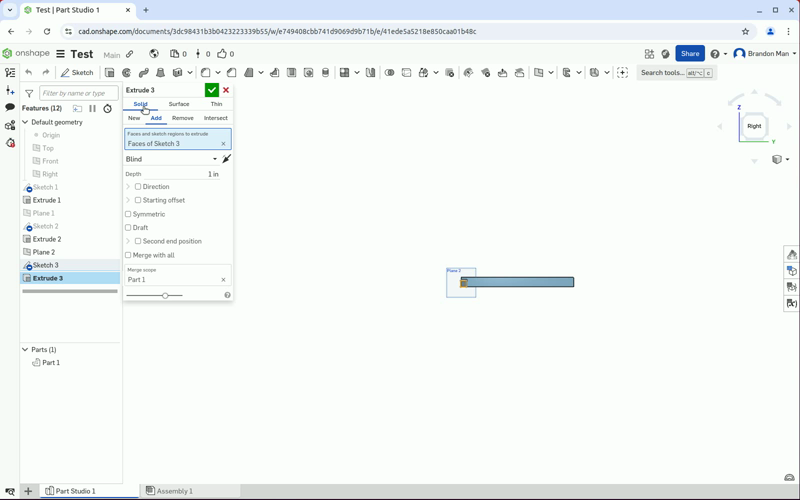
click(143, 106)
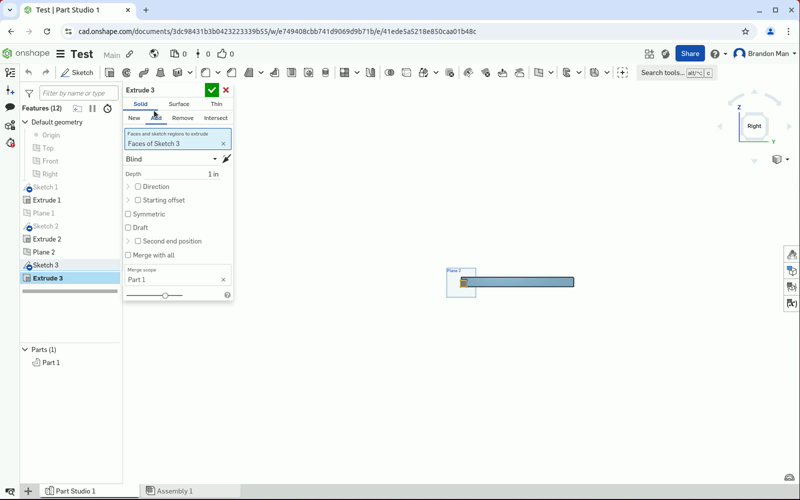
mouse_move(186, 120)
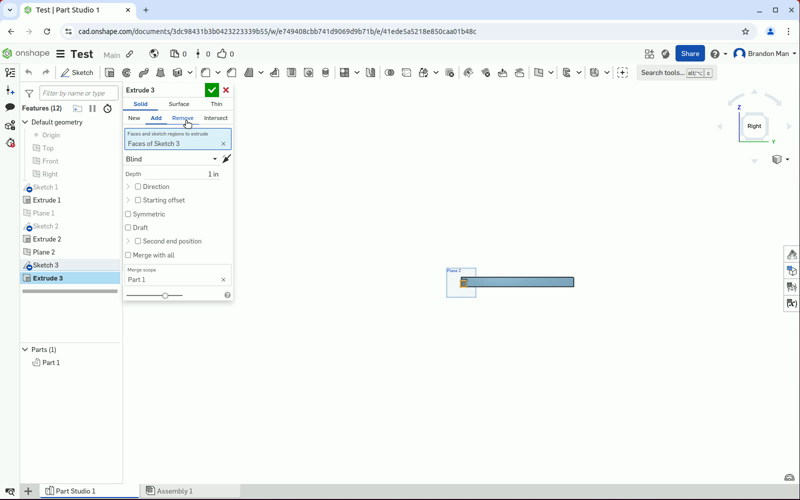
click(186, 120)
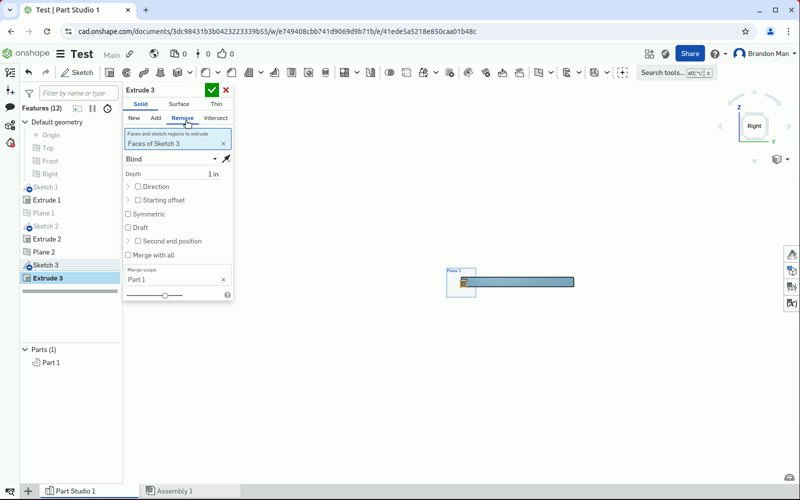
key(tab, 4)
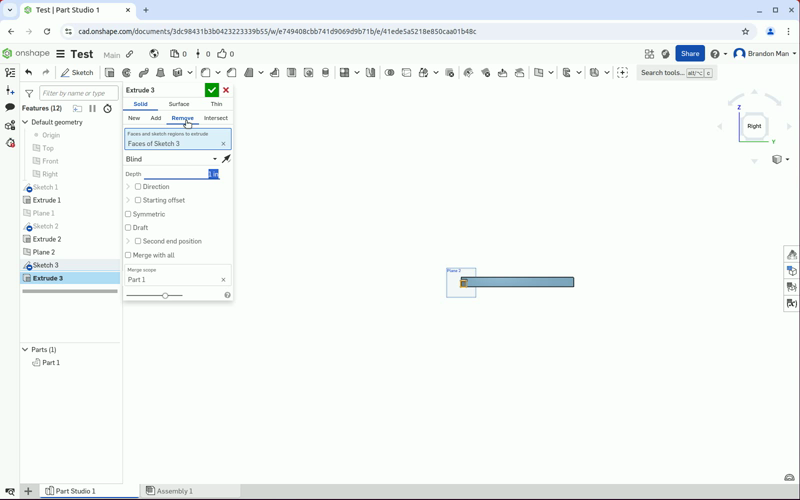
text(0.481)
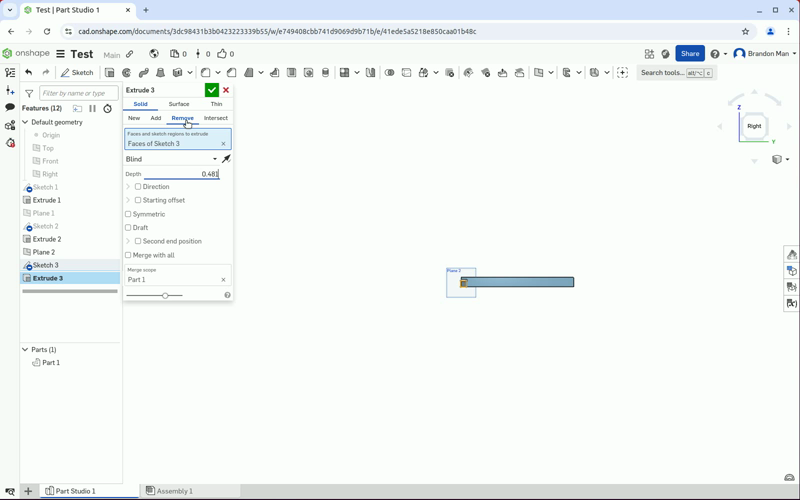
key(tab, 6)
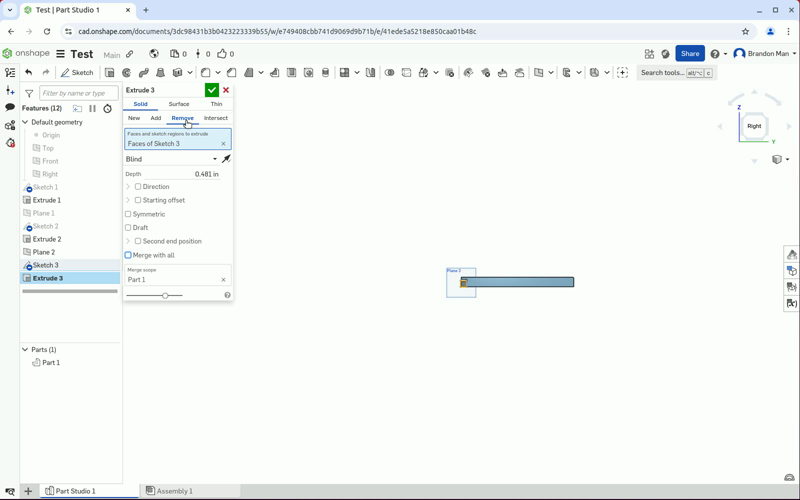
key(space)
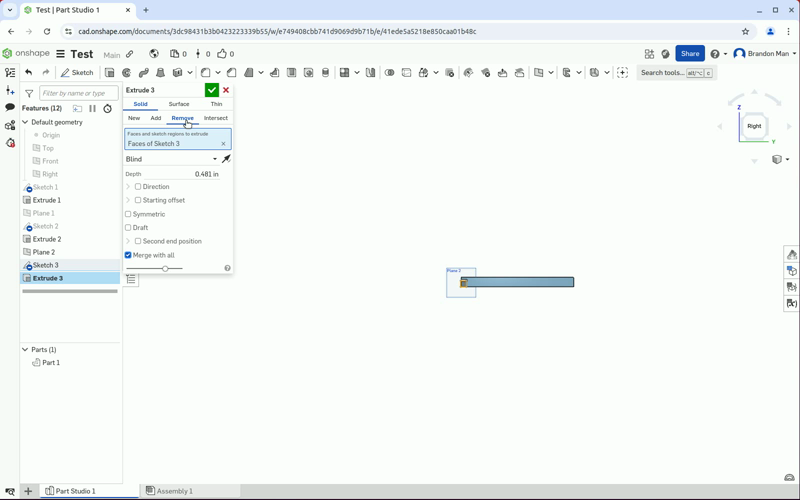
key(enter)
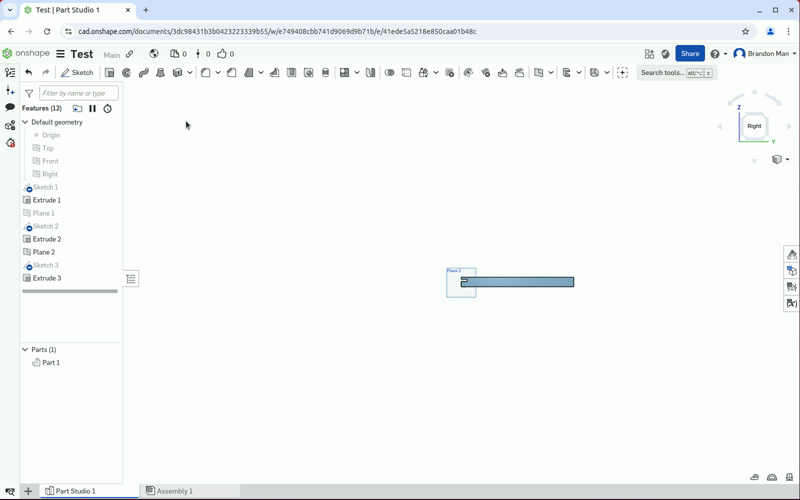
key(shift+h)
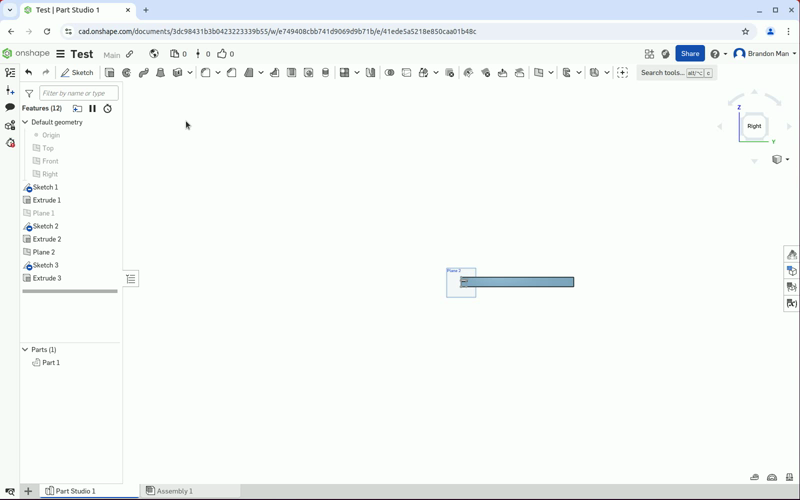
key(shift+h)
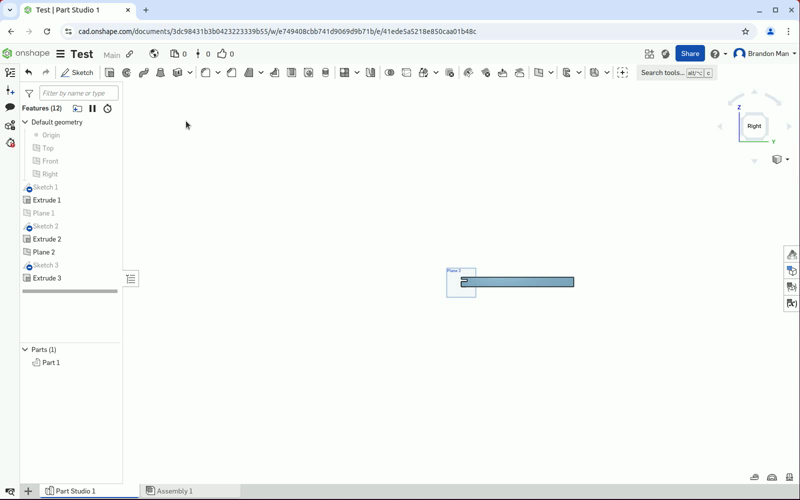
mouse_move(73, 189)
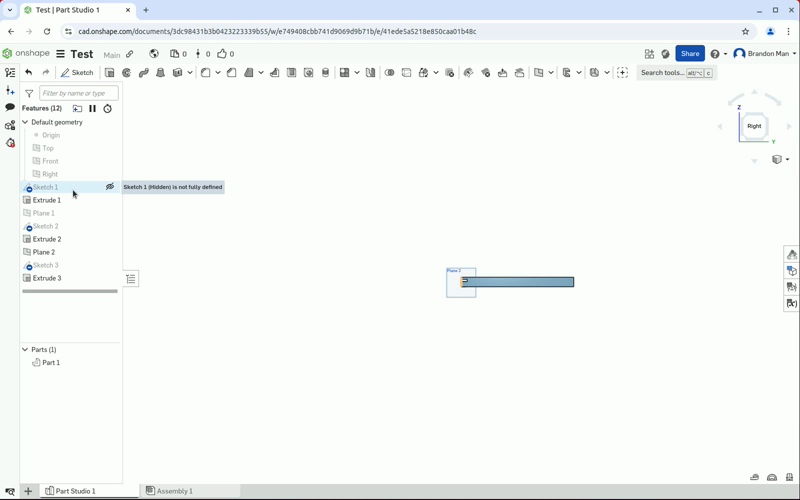
click(73, 189)
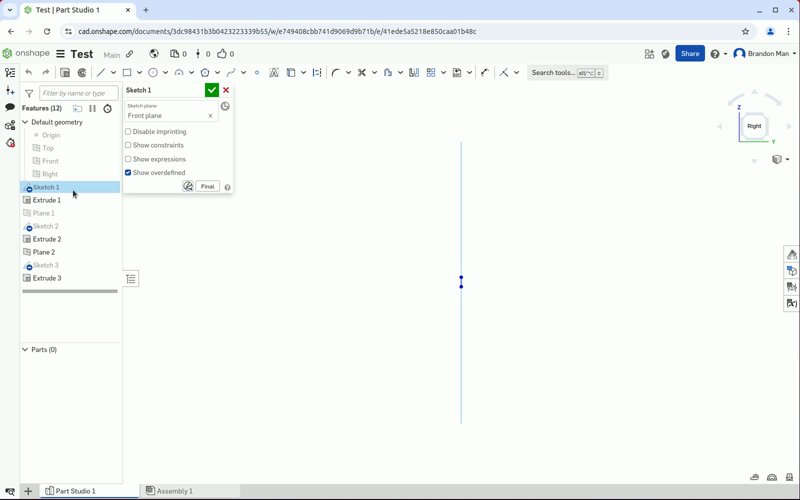
mouse_move(229, 92)
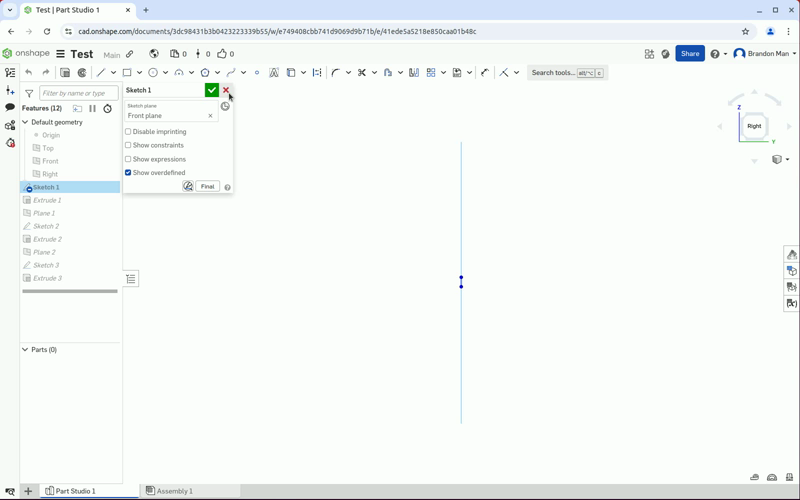
click(229, 92)
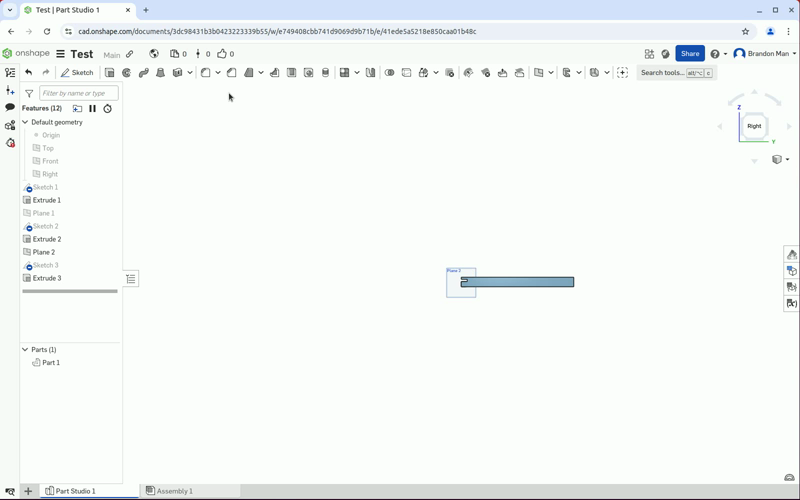
mouse_move(73, 352)
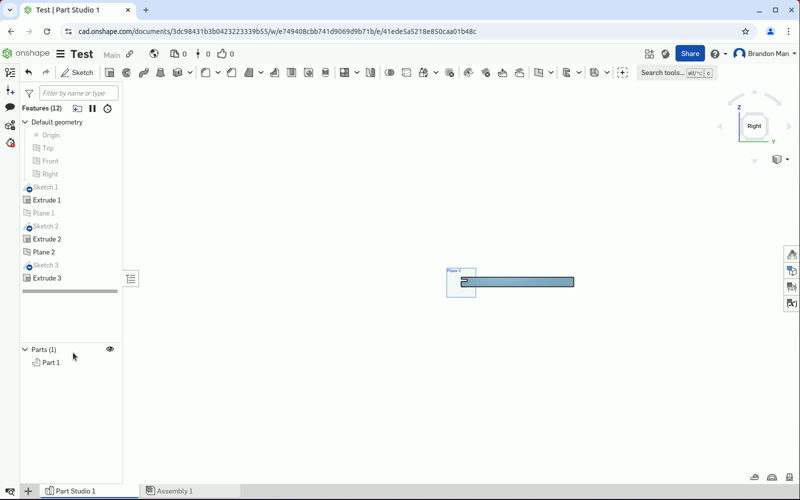
key(y)
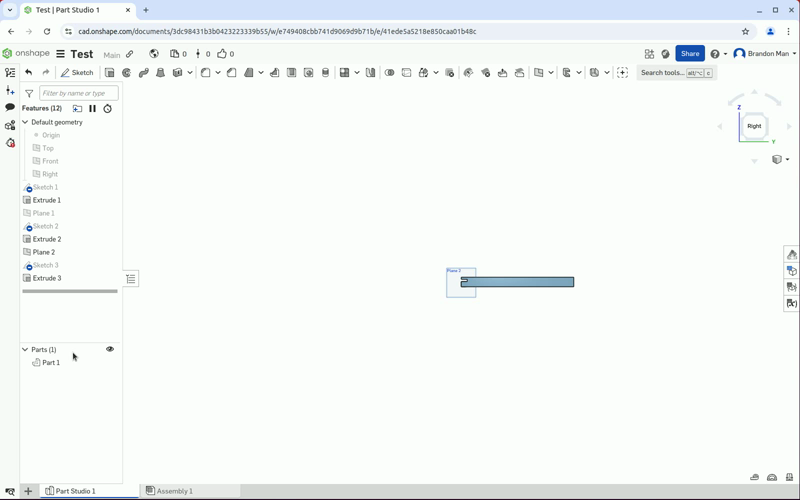
key(shift+p)
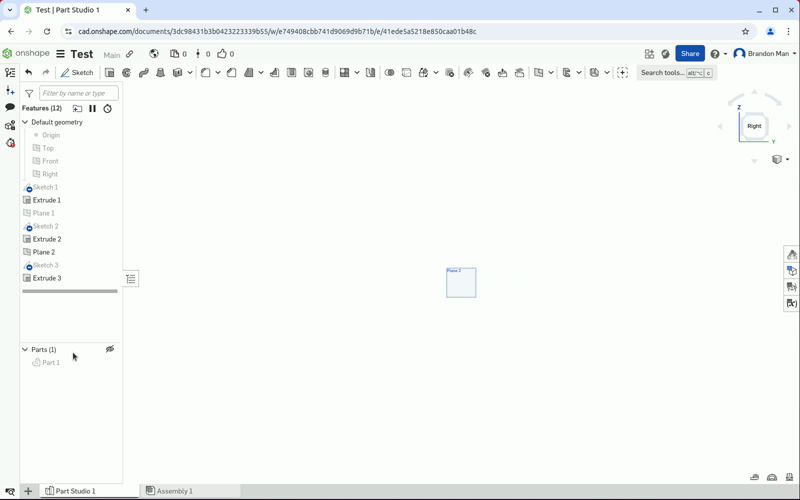
key(space)
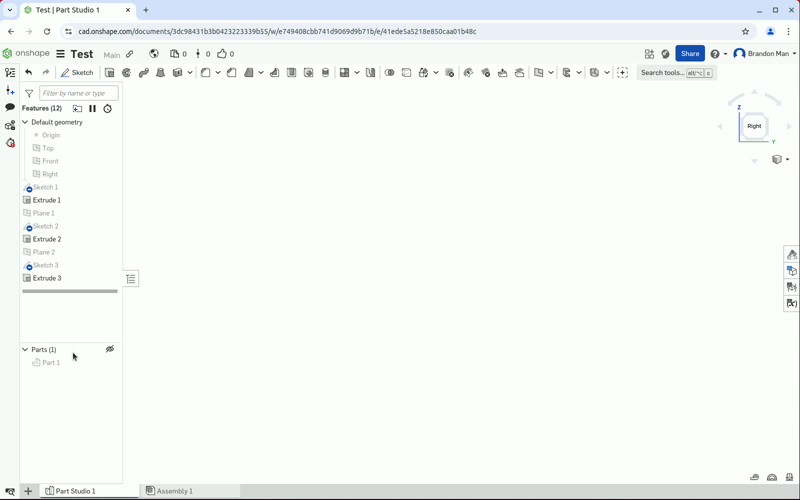
key_down(shift)
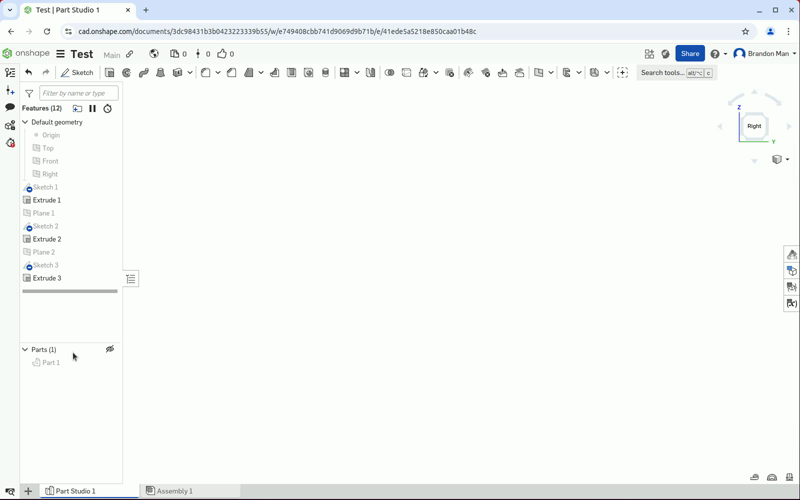
key(right)
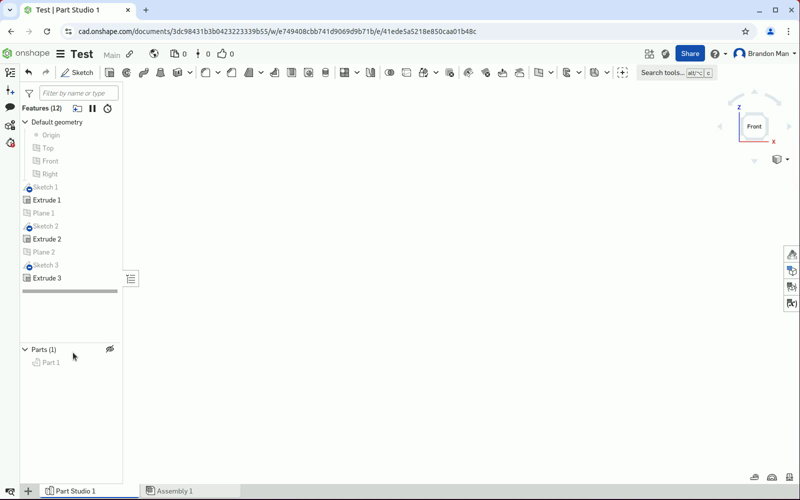
key_up(shift)
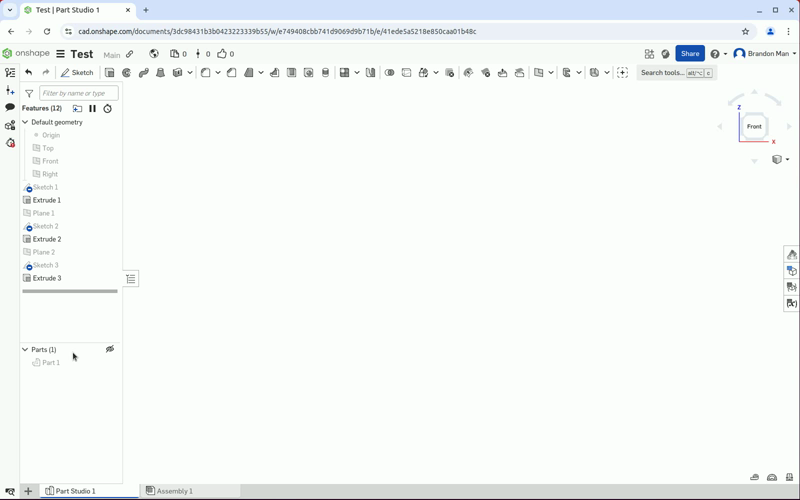
key(space)
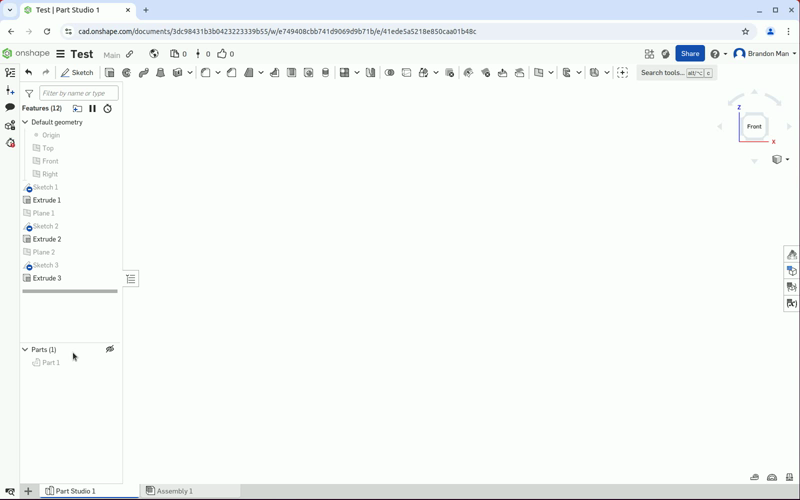
key_down(shift)
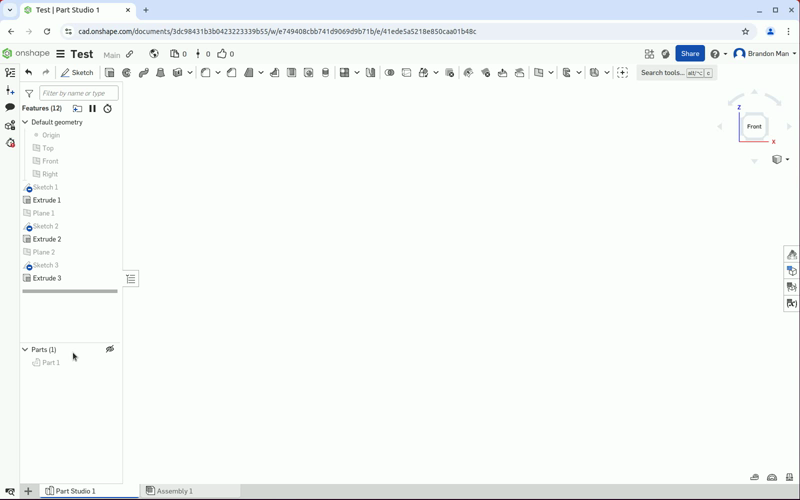
key(down)
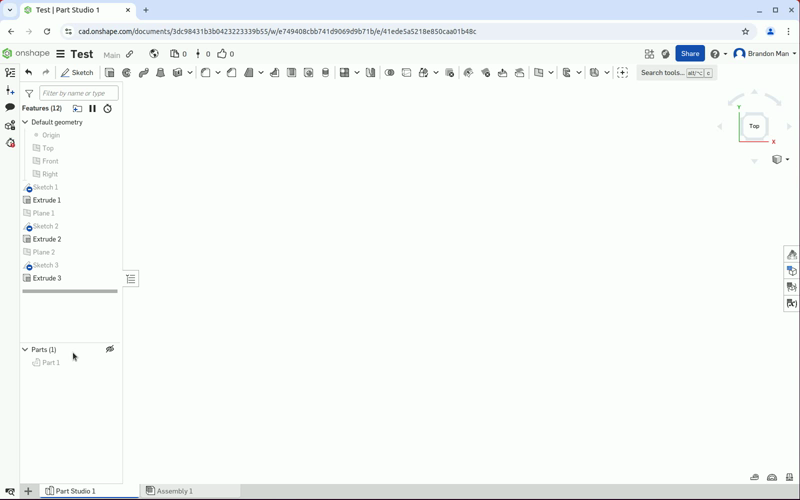
key_up(shift)
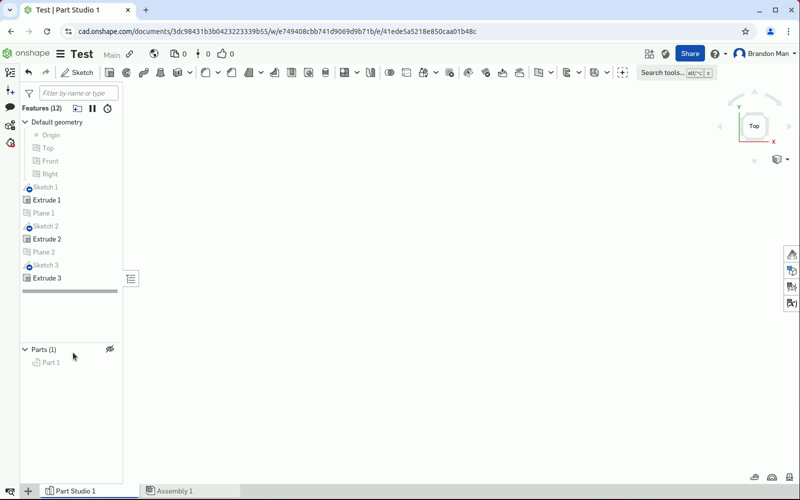
mouse_move(73, 352)
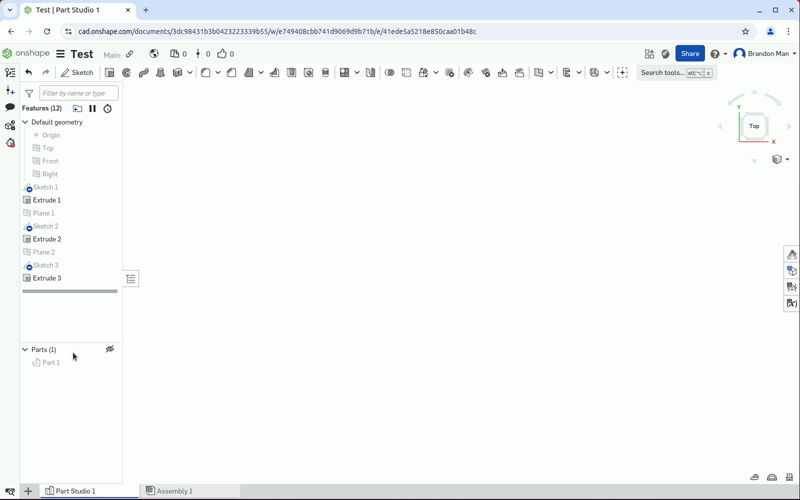
key(shift+y)
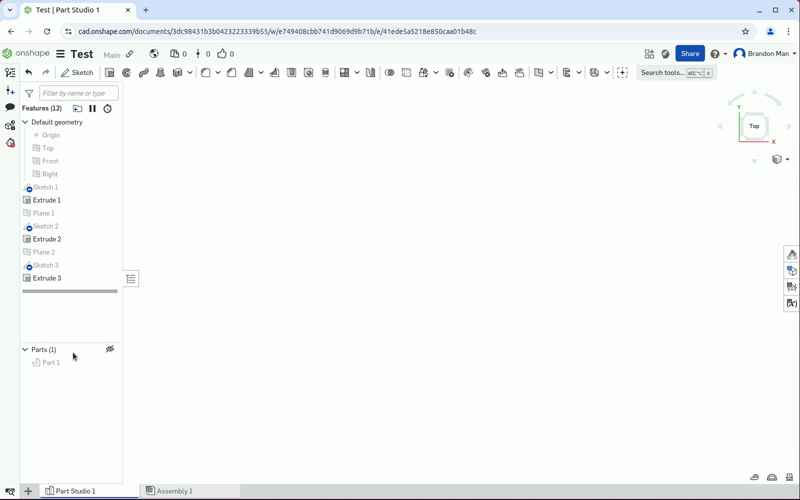
key(shift+s)
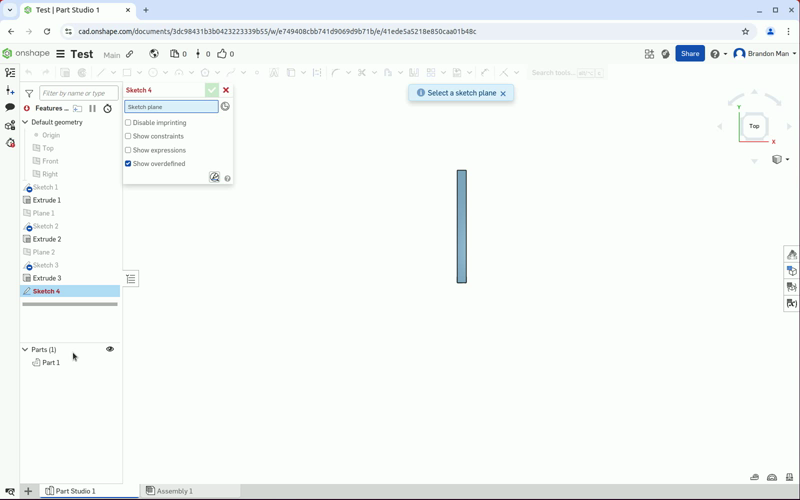
mouse_move(73, 215)
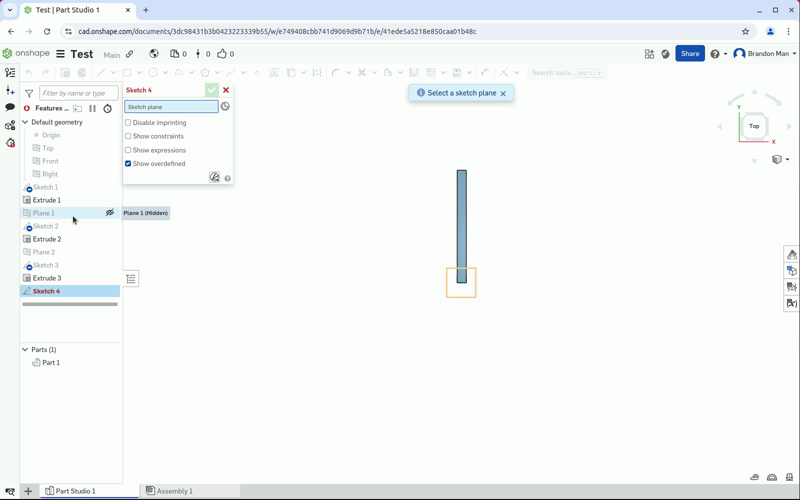
click(73, 215)
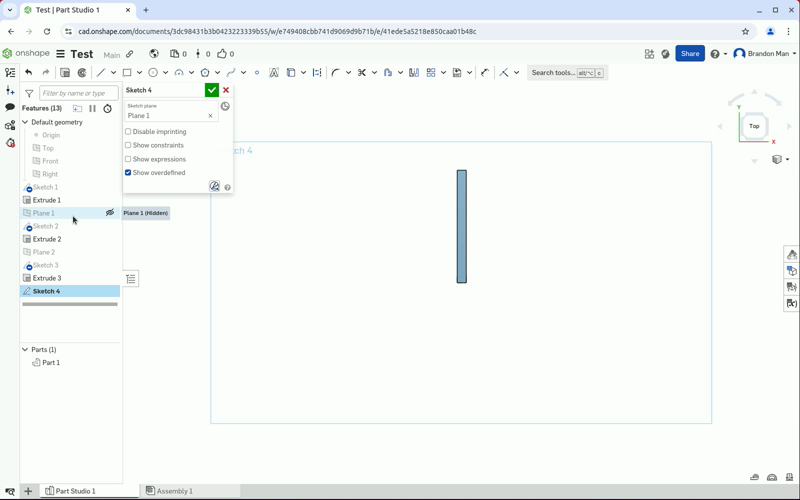
mouse_move(73, 352)
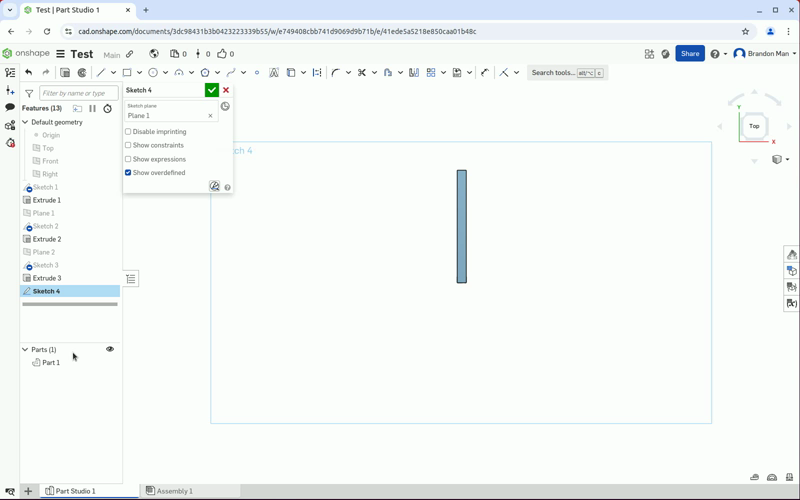
key(y)
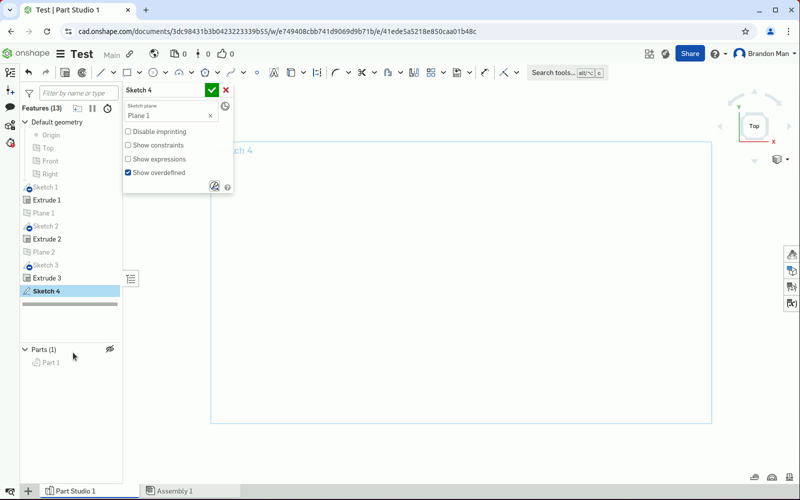
key(l)
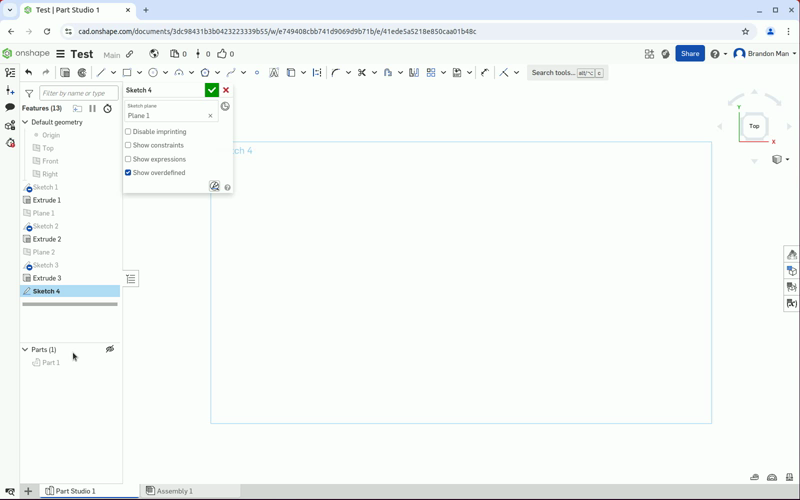
key_down(shift)
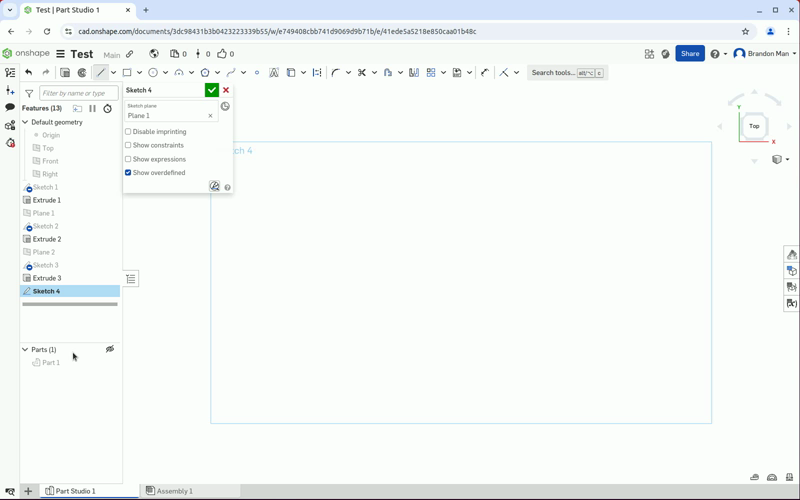
mouse_move(457, 184)
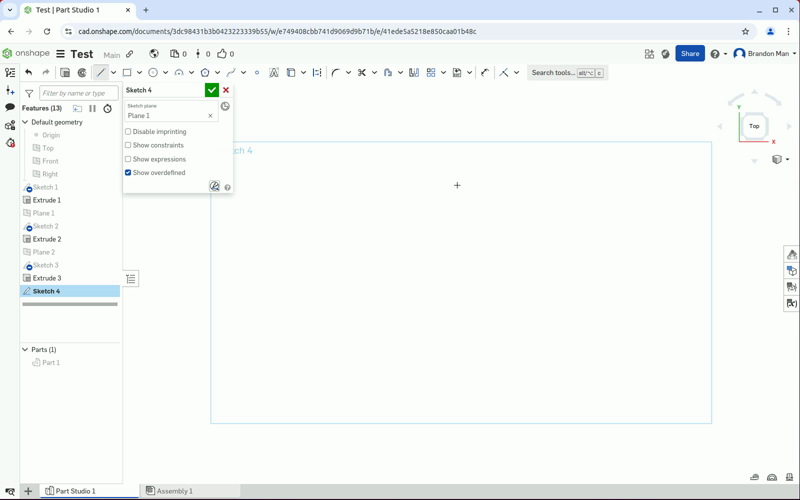
click(457, 184)
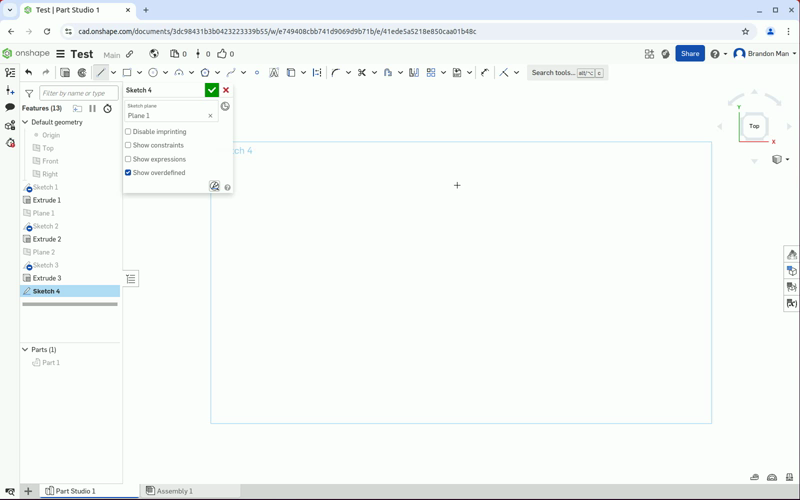
key_up(shift)
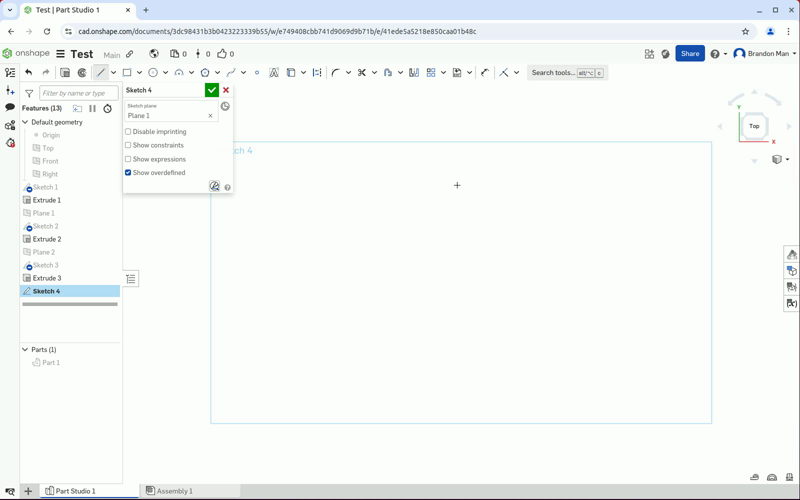
key_down(shift)
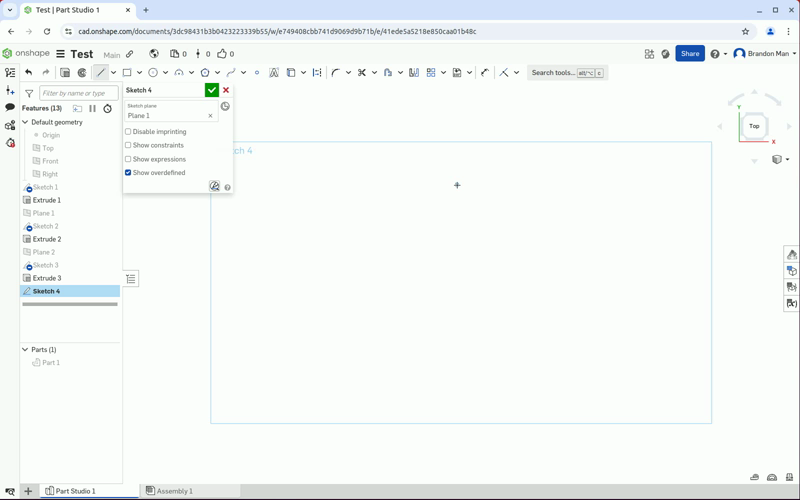
mouse_move(487, 184)
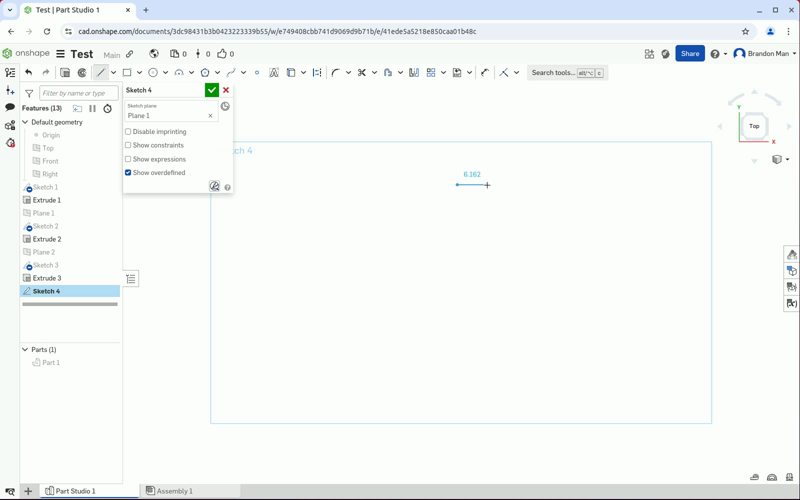
mouse_move(466, 184)
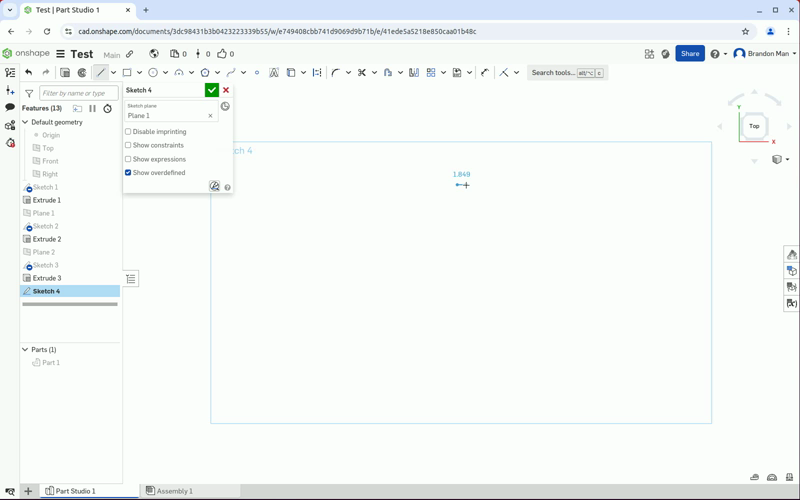
click(466, 184)
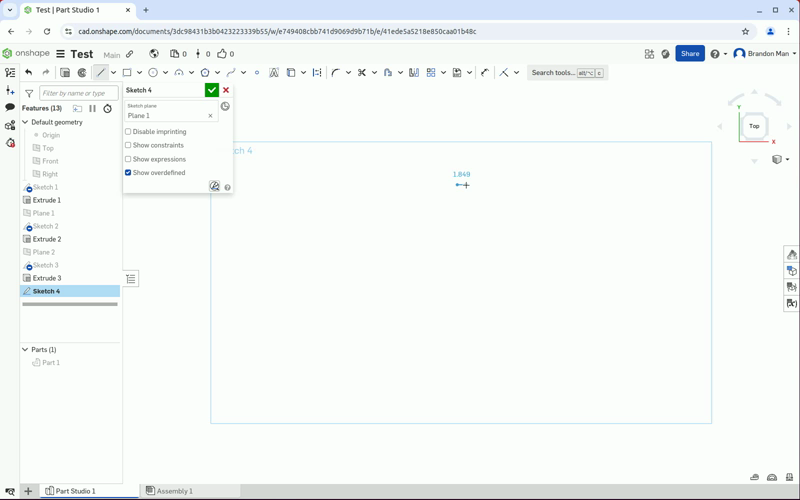
key_up(shift)
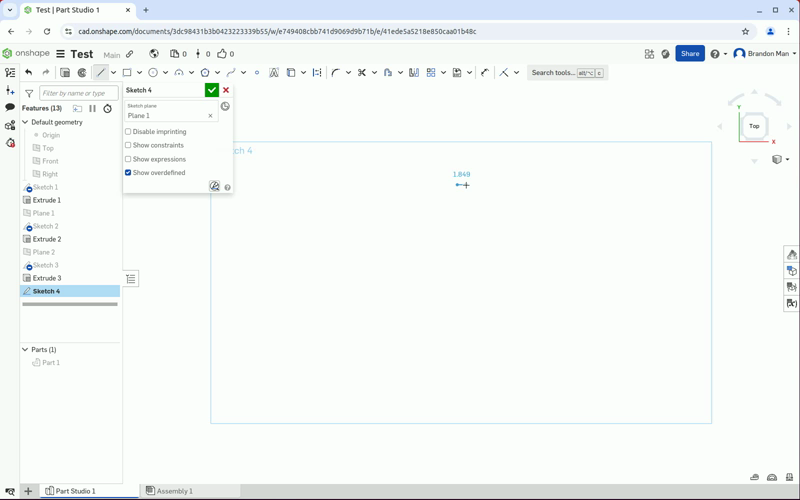
key_down(shift)
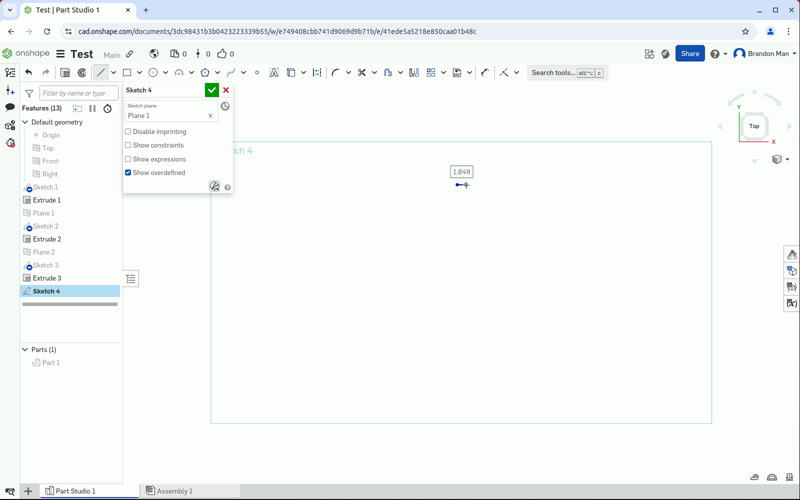
mouse_move(496, 184)
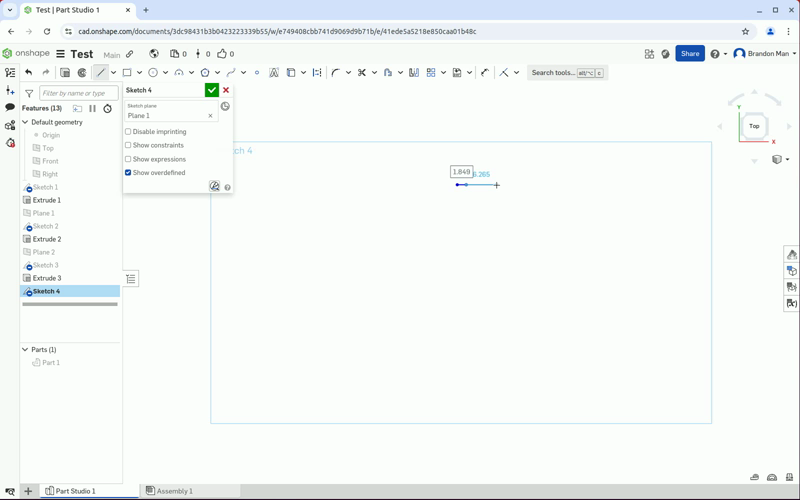
mouse_move(466, 178)
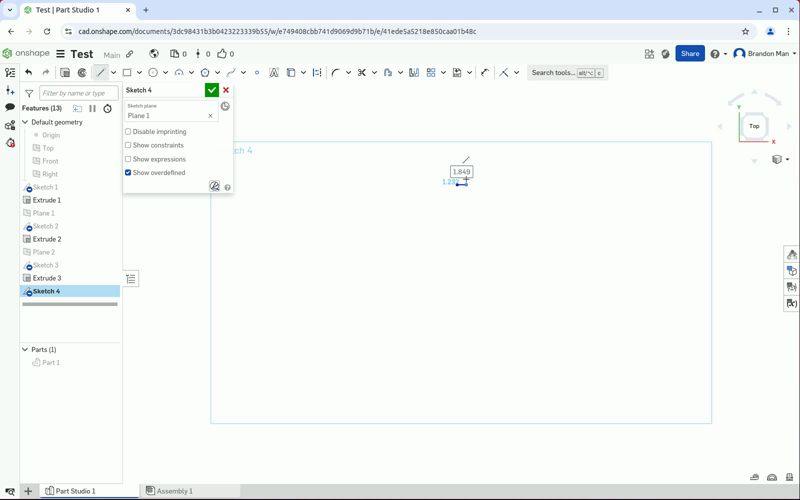
scroll(6)
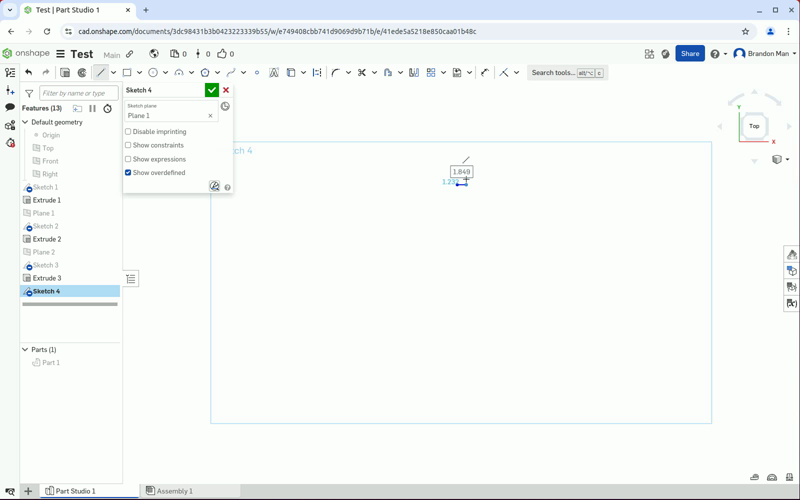
scroll(6)
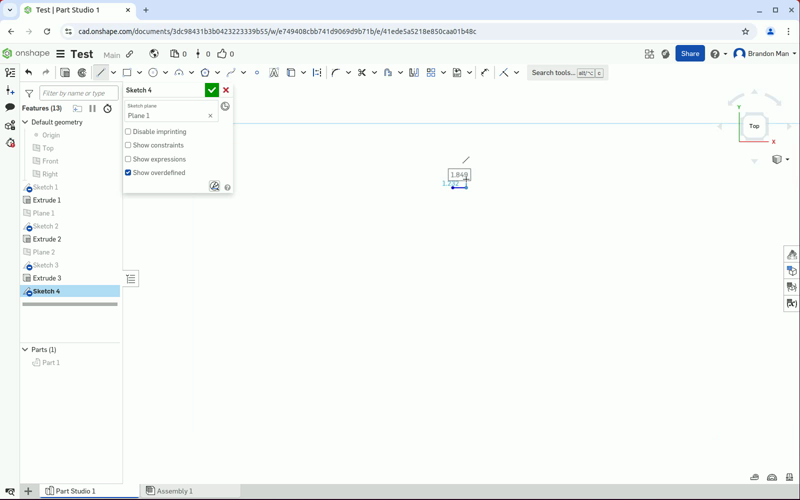
scroll(6)
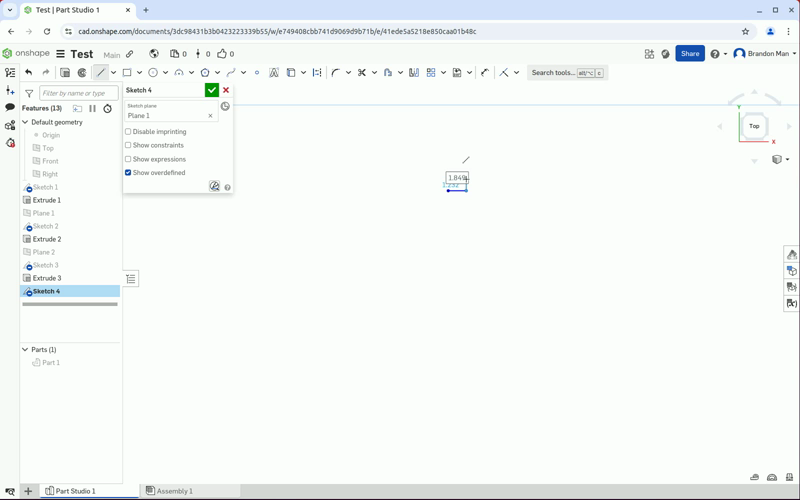
scroll(6)
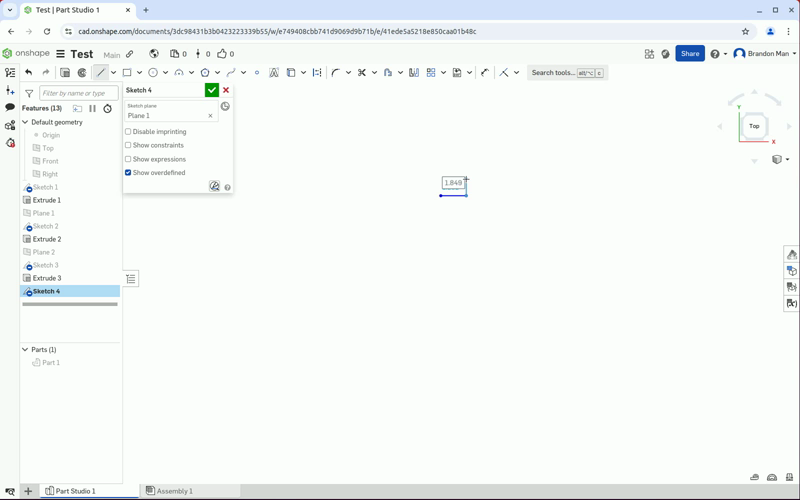
scroll(6)
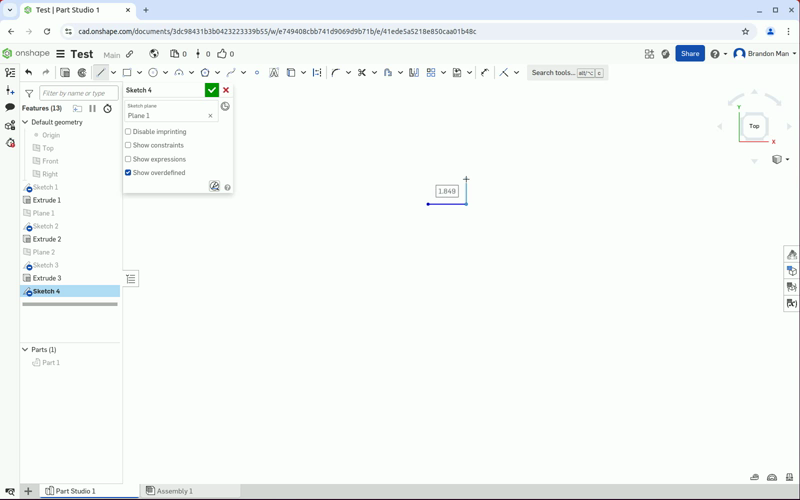
scroll(6)
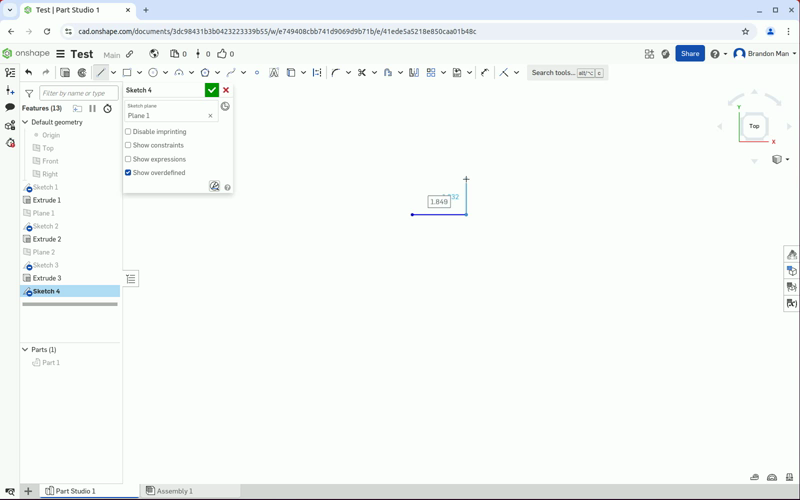
scroll(6)
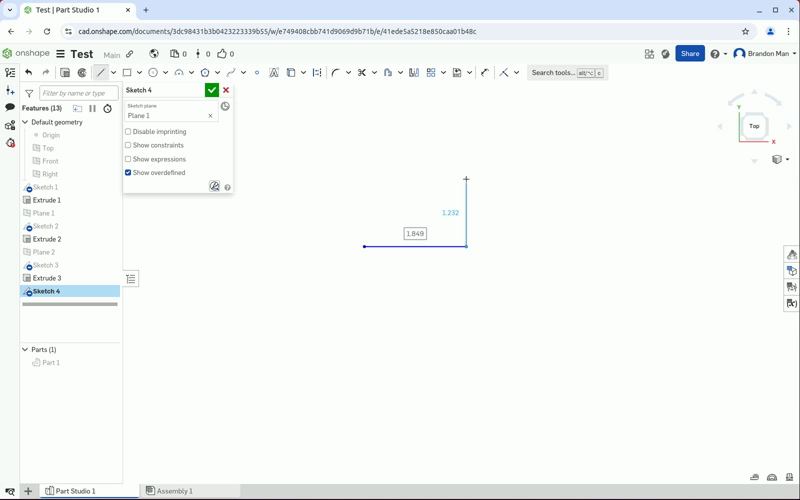
click(466, 178)
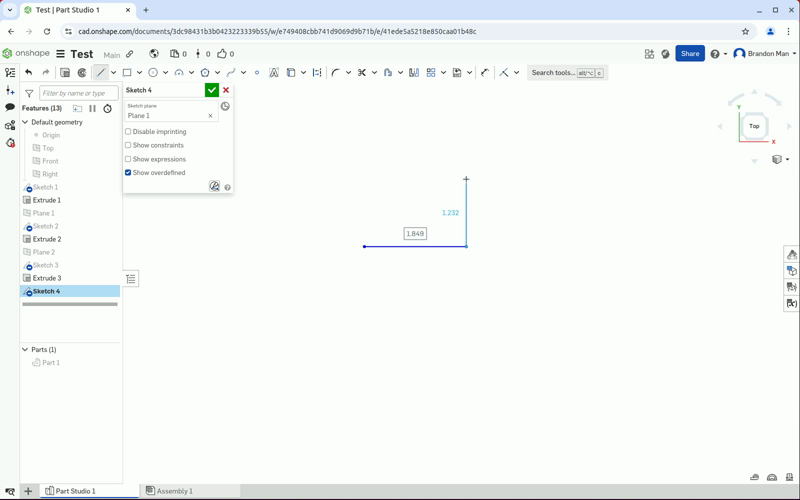
scroll(-6)
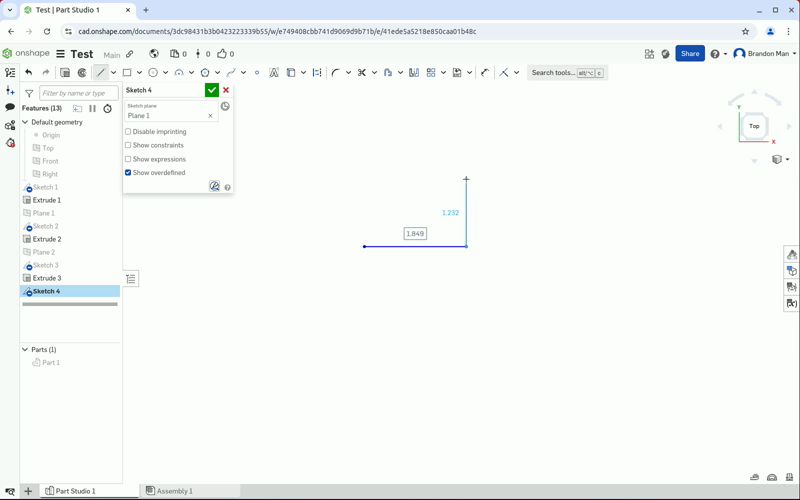
scroll(-6)
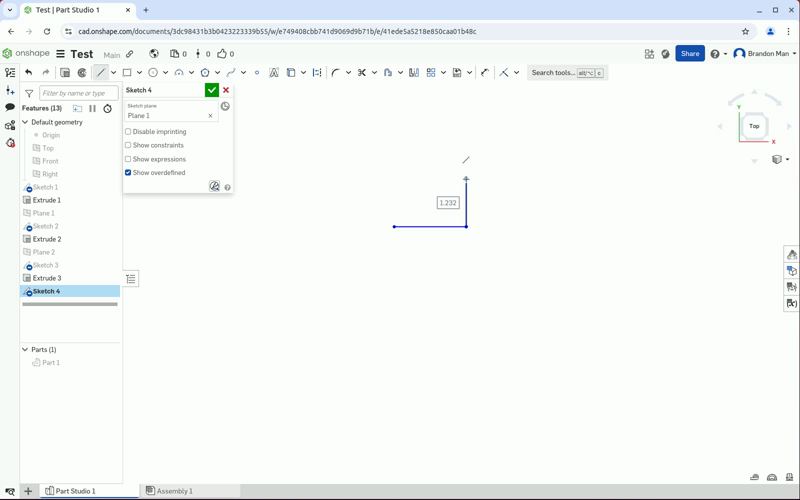
scroll(-6)
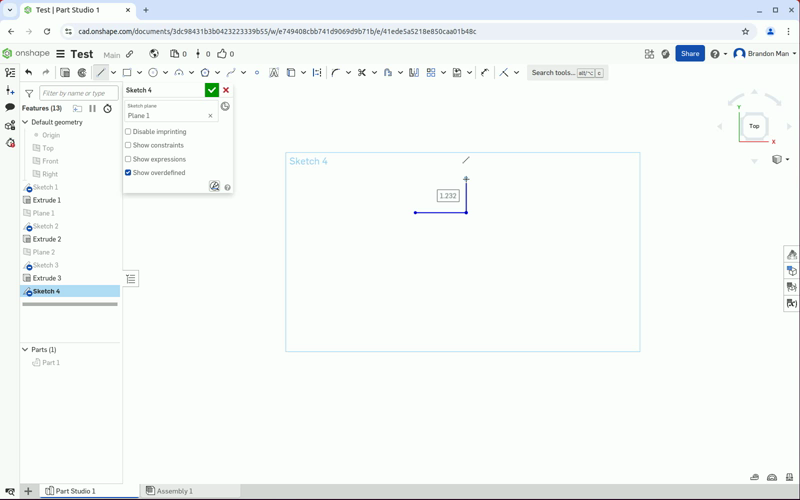
scroll(-6)
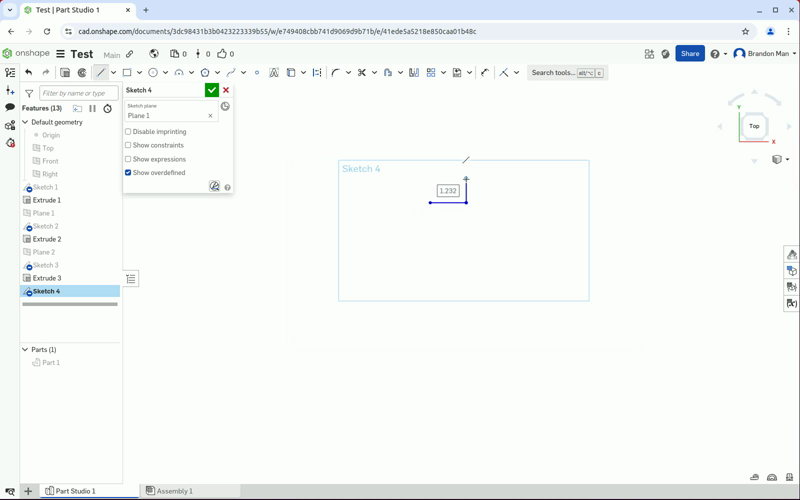
scroll(-6)
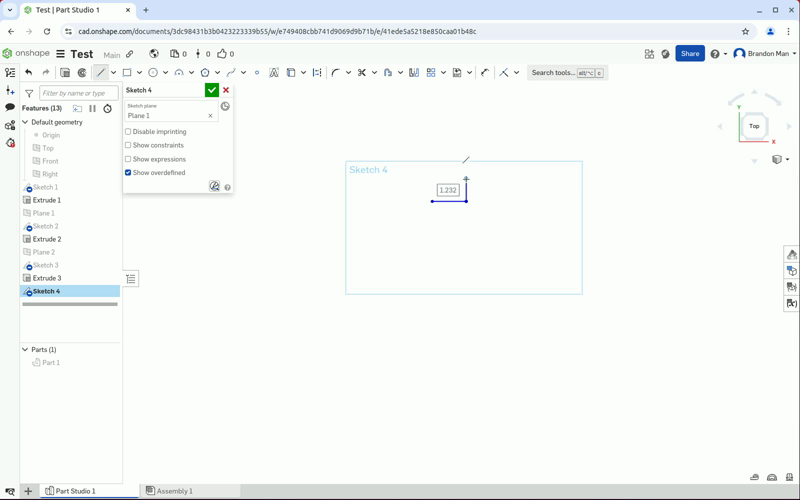
scroll(-6)
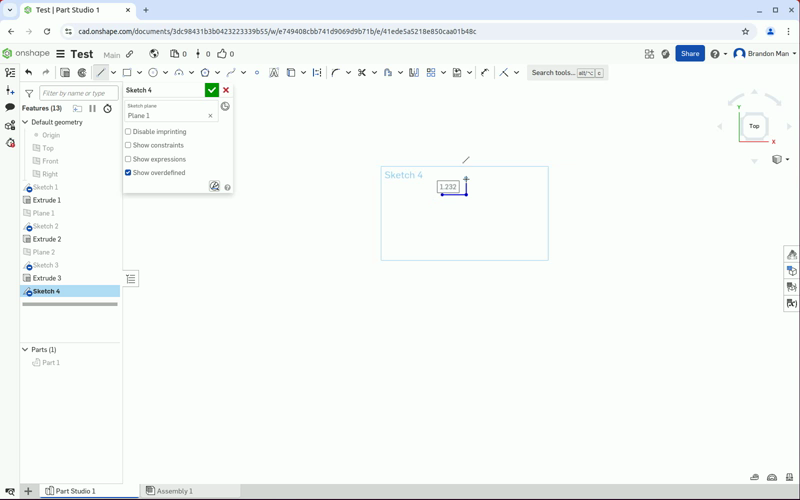
scroll(-6)
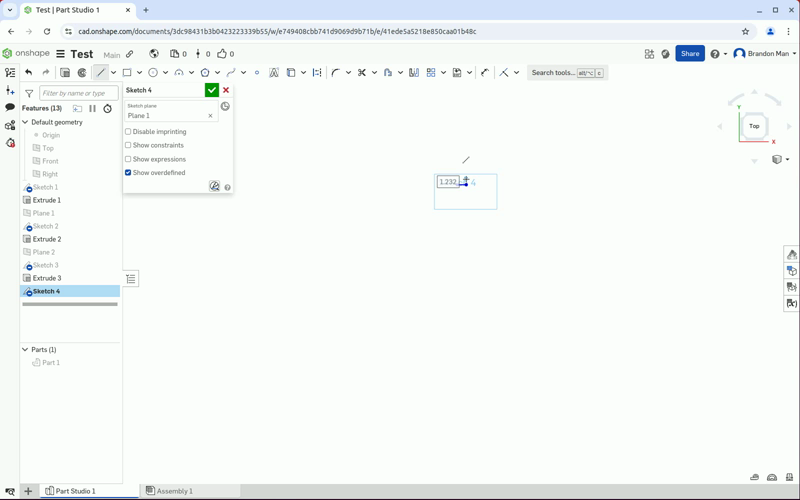
key_up(shift)
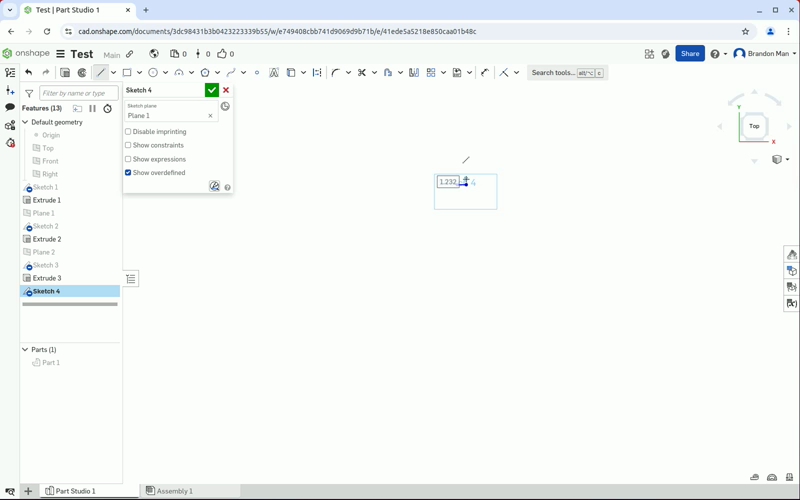
key_down(shift)
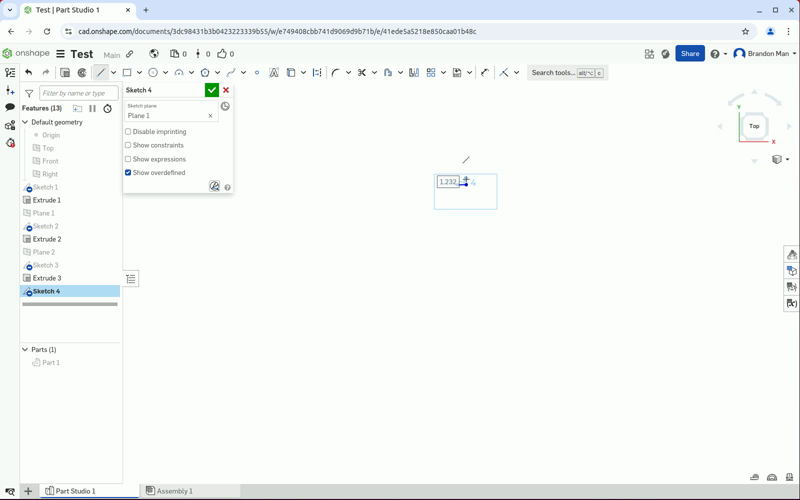
mouse_move(496, 178)
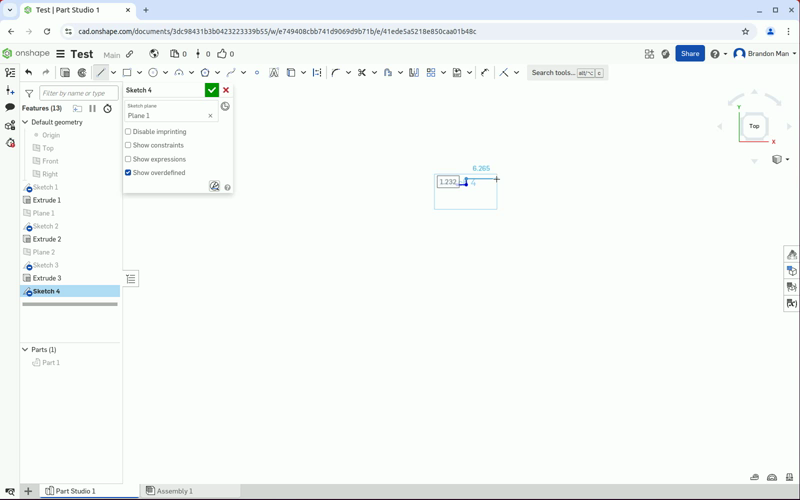
mouse_move(457, 178)
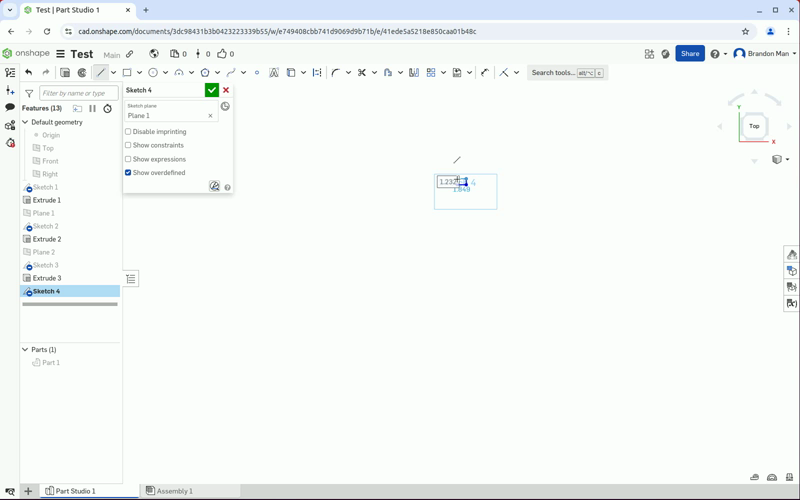
click(457, 178)
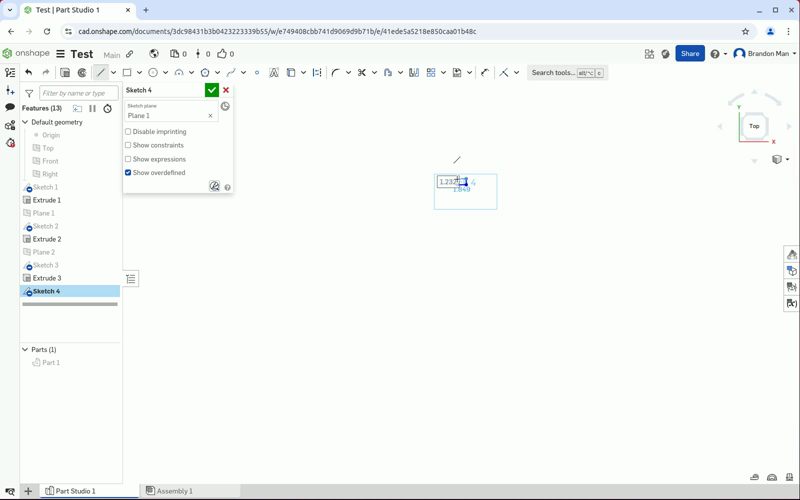
key_up(shift)
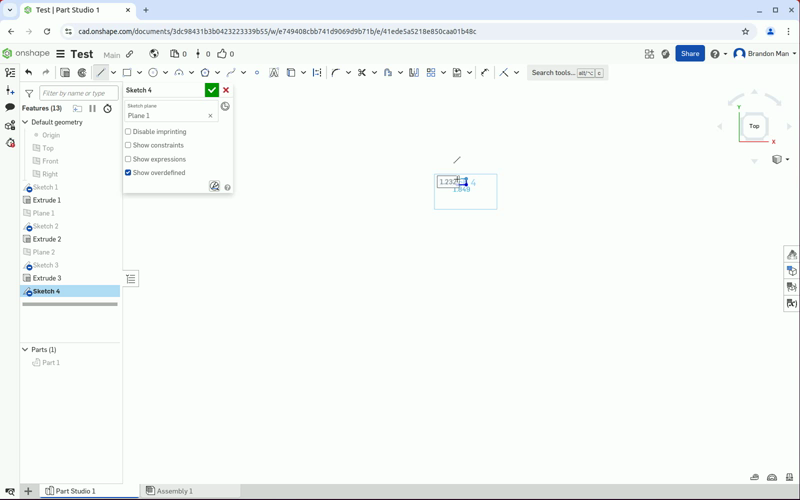
mouse_move(487, 178)
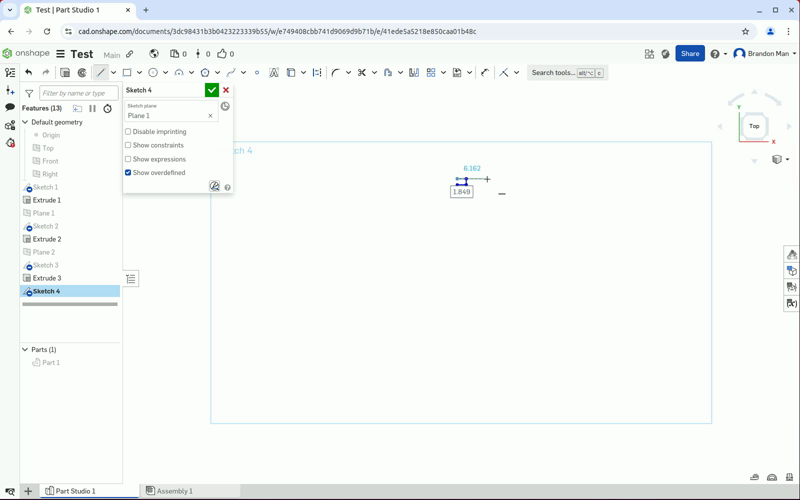
key_down(shift)
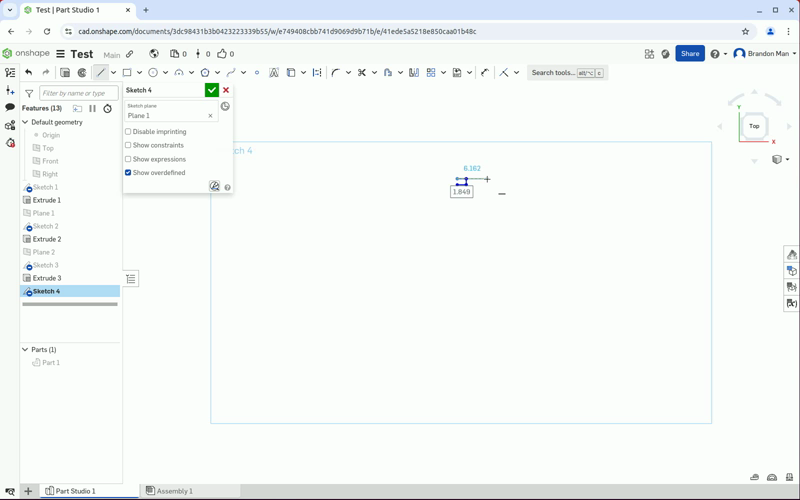
mouse_move(457, 184)
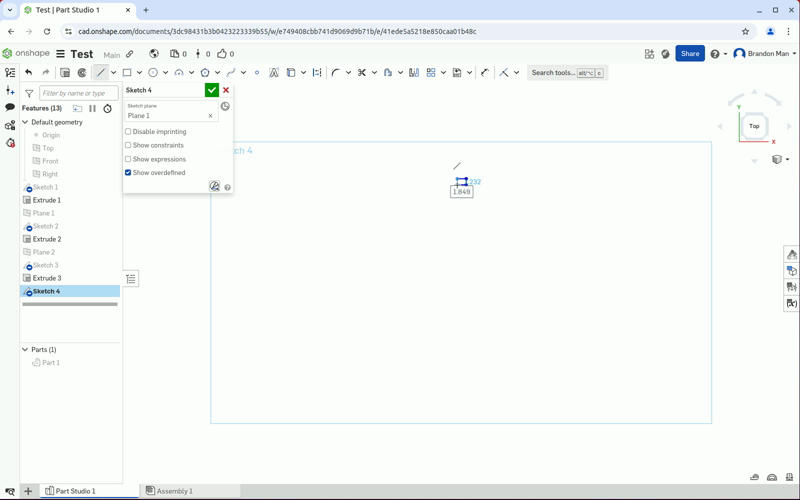
scroll(6)
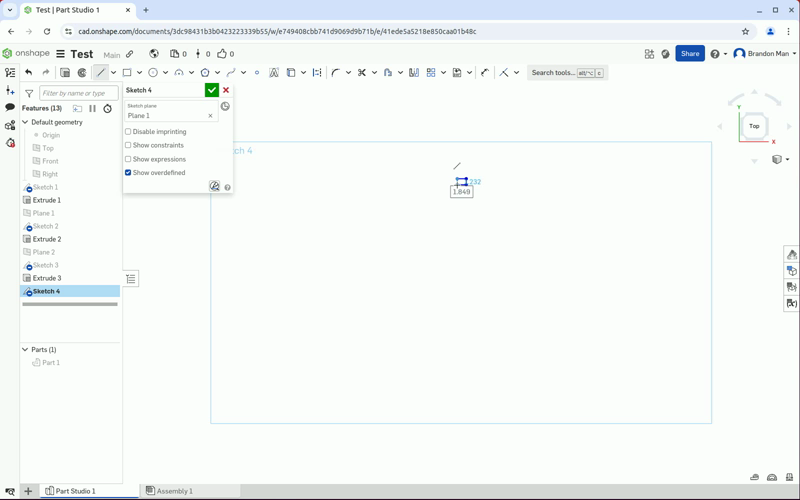
scroll(6)
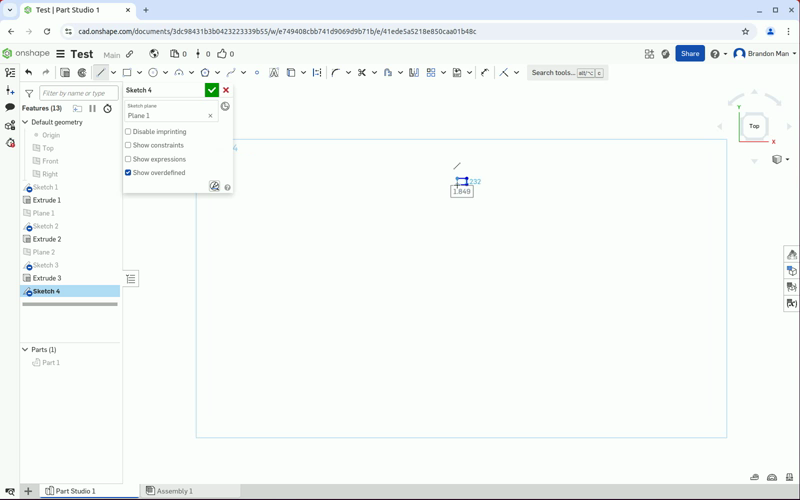
scroll(6)
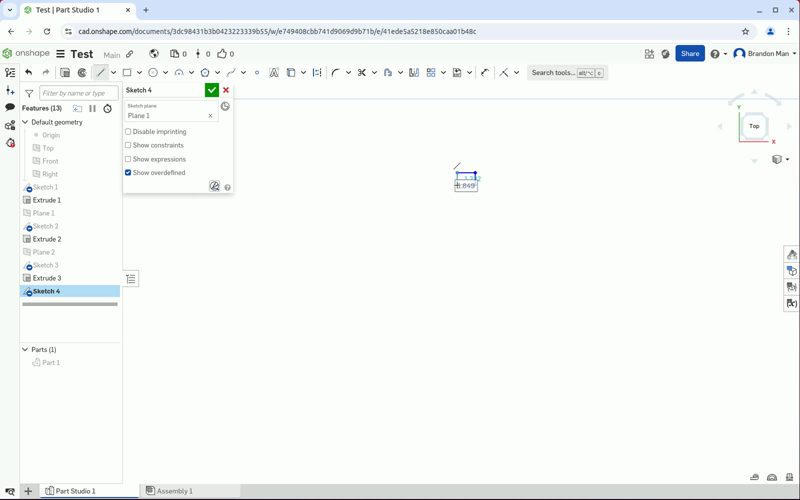
scroll(6)
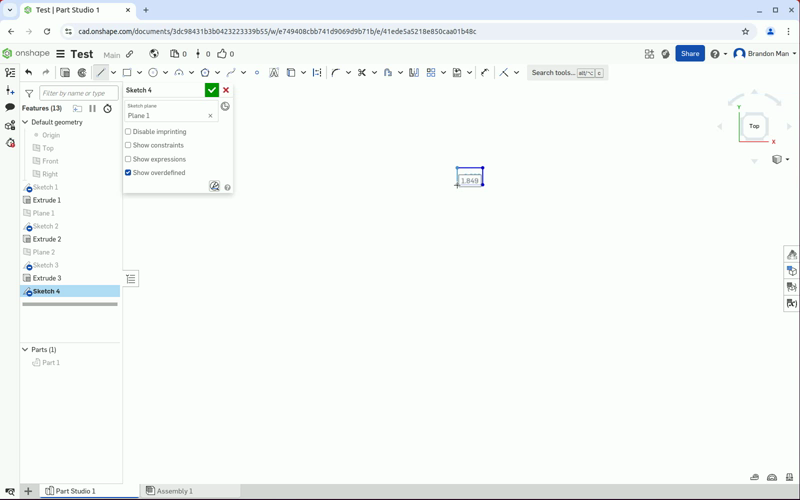
scroll(6)
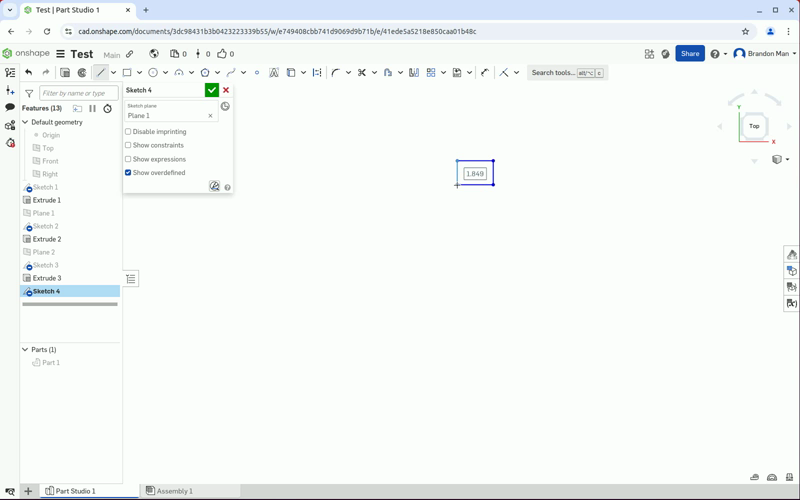
scroll(6)
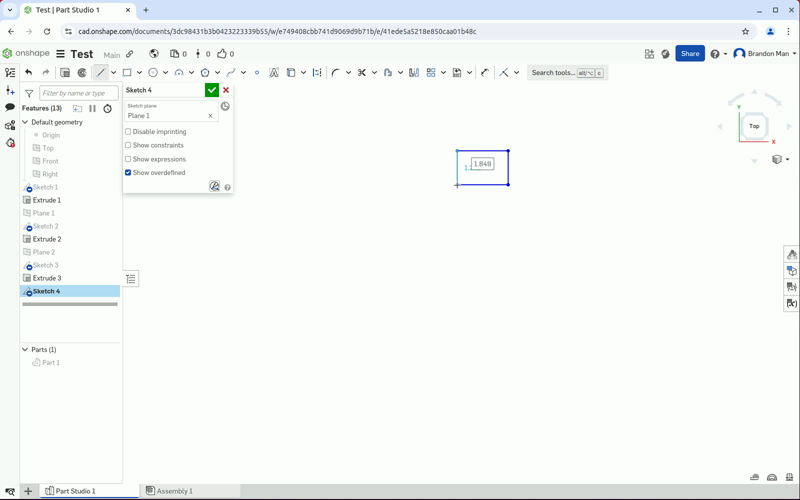
scroll(6)
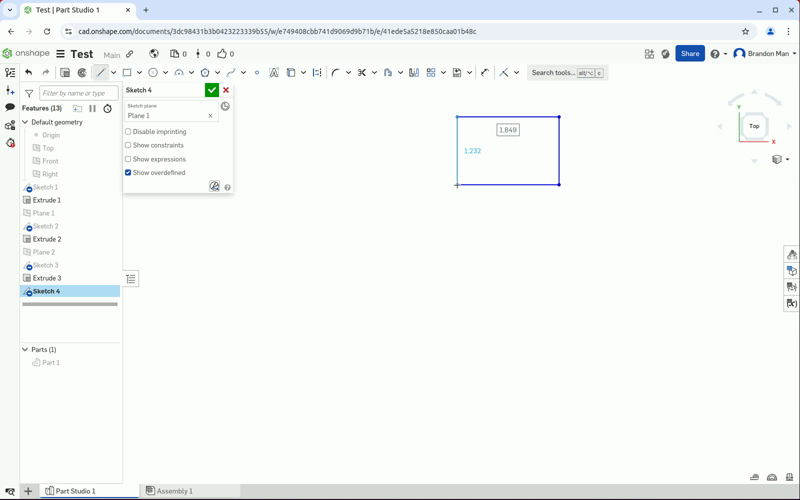
key_up(shift)
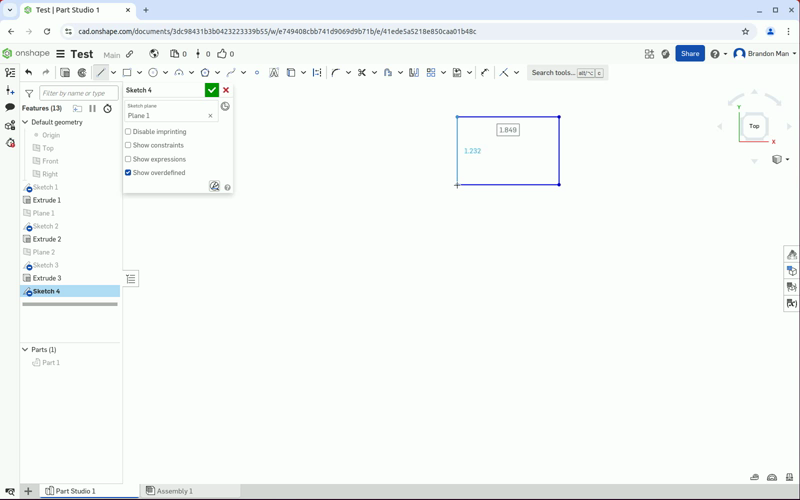
click(457, 184)
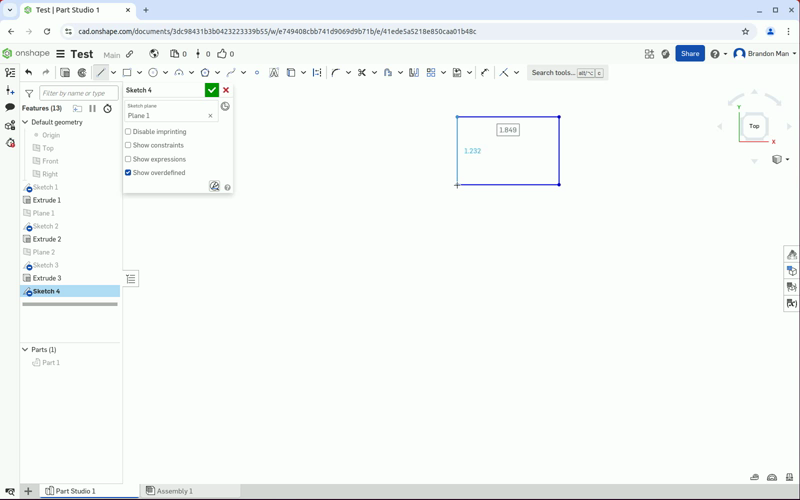
scroll(-6)
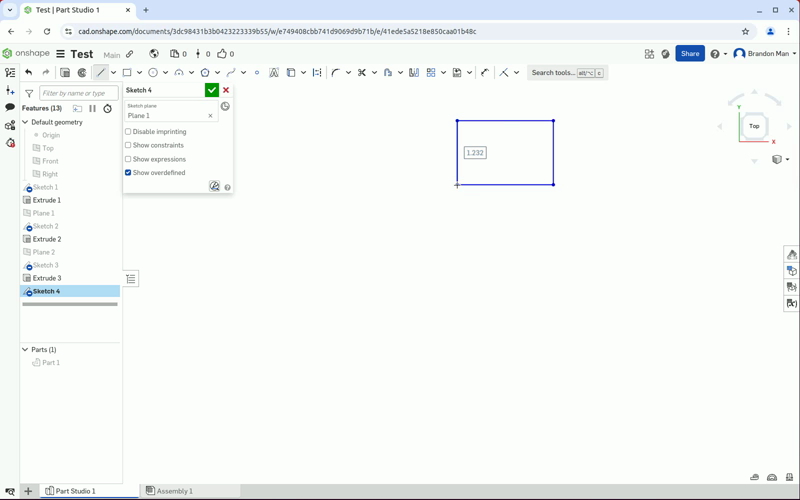
scroll(-6)
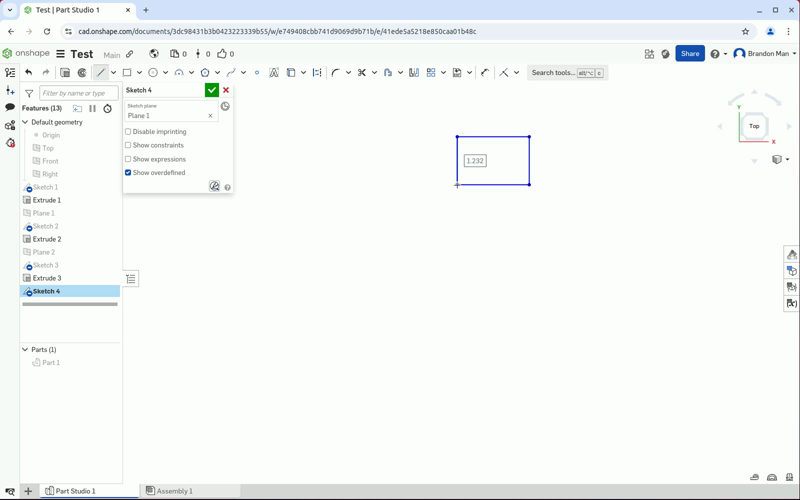
scroll(-6)
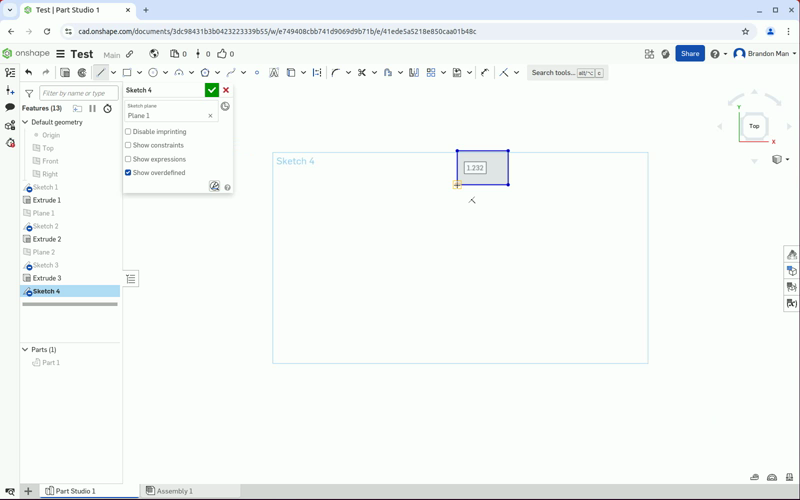
scroll(-6)
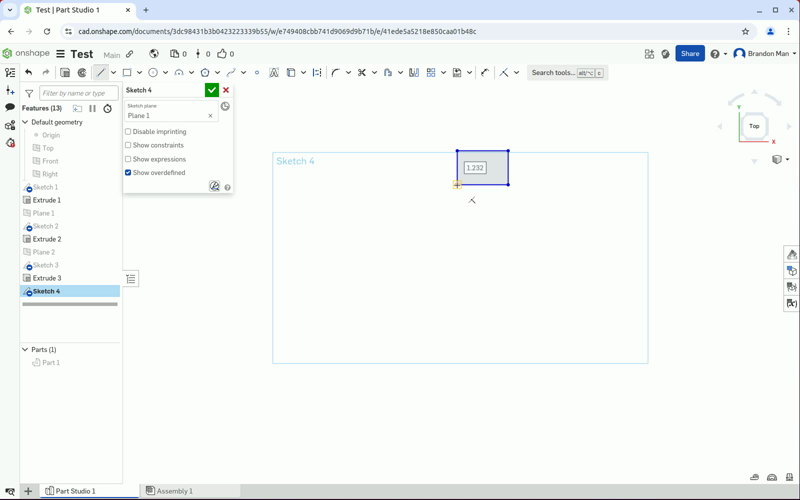
scroll(-6)
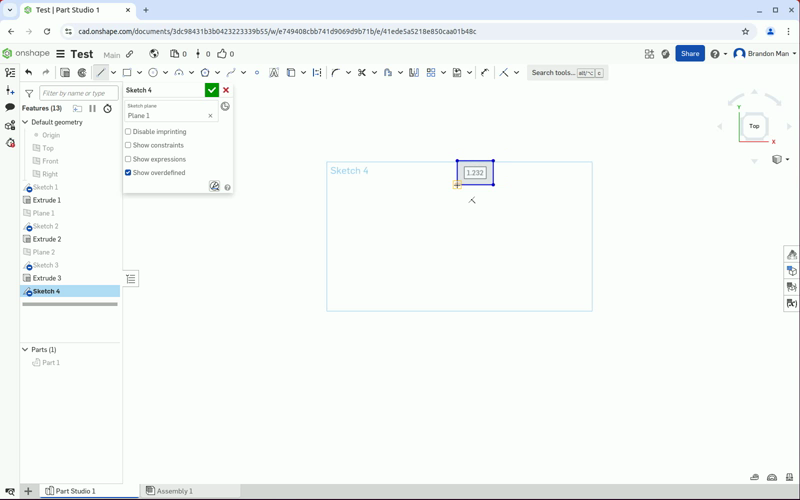
scroll(-6)
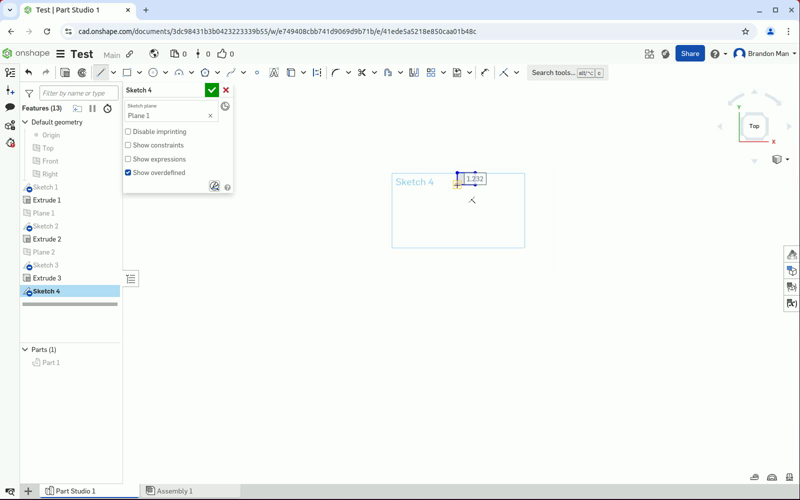
scroll(-6)
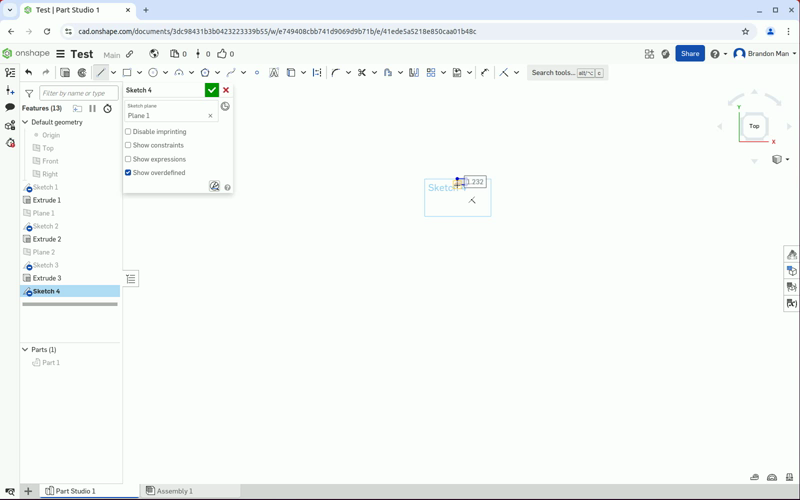
key(esc)
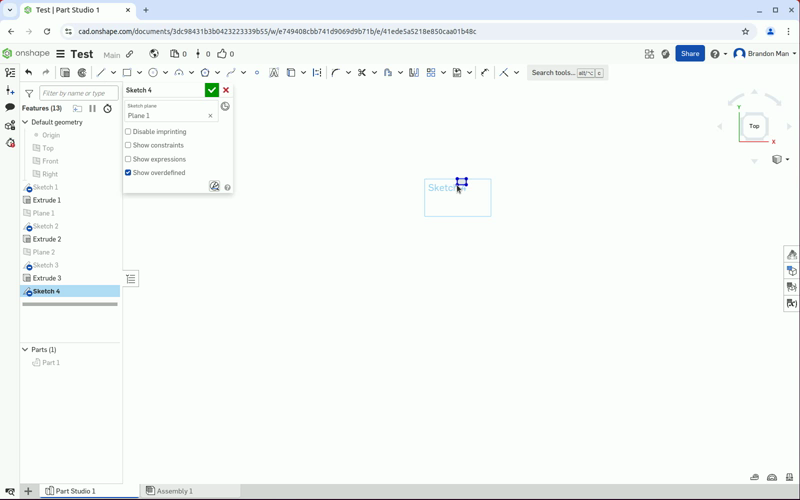
mouse_move(460, 180)
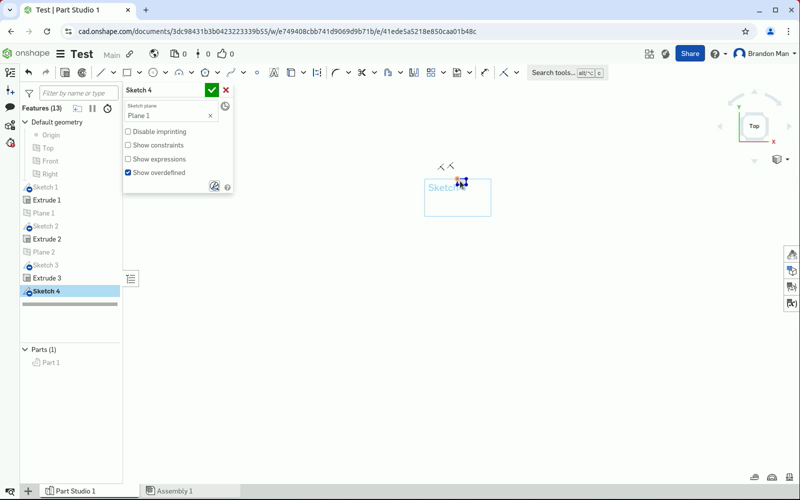
scroll(6)
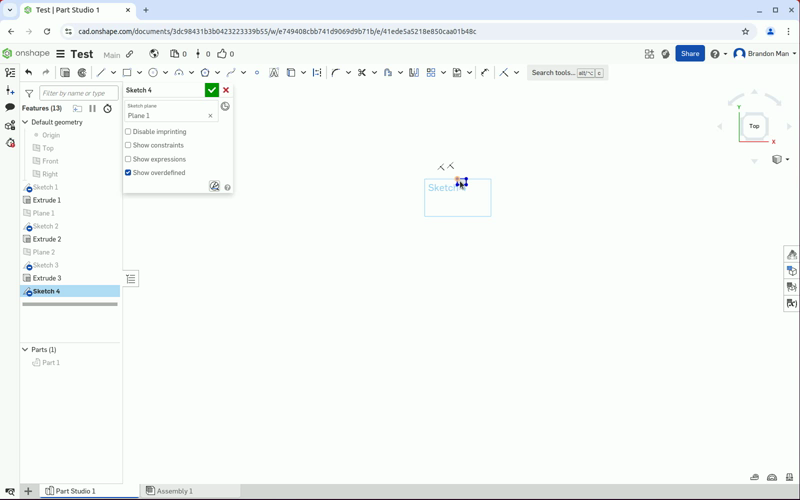
scroll(6)
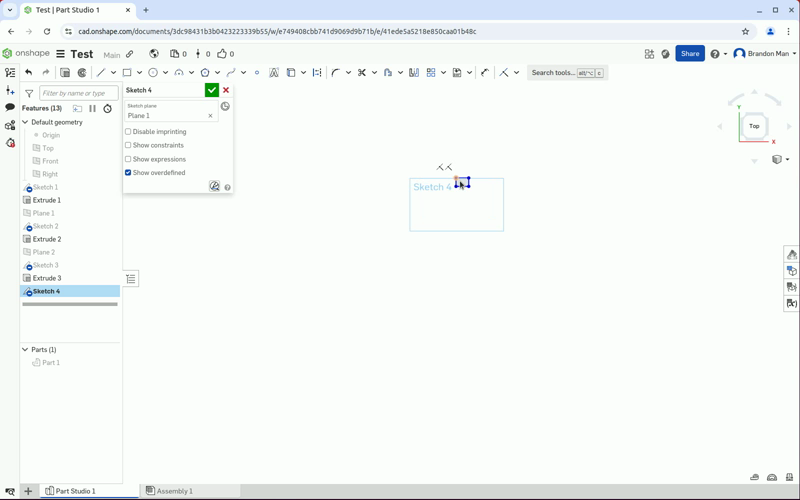
scroll(6)
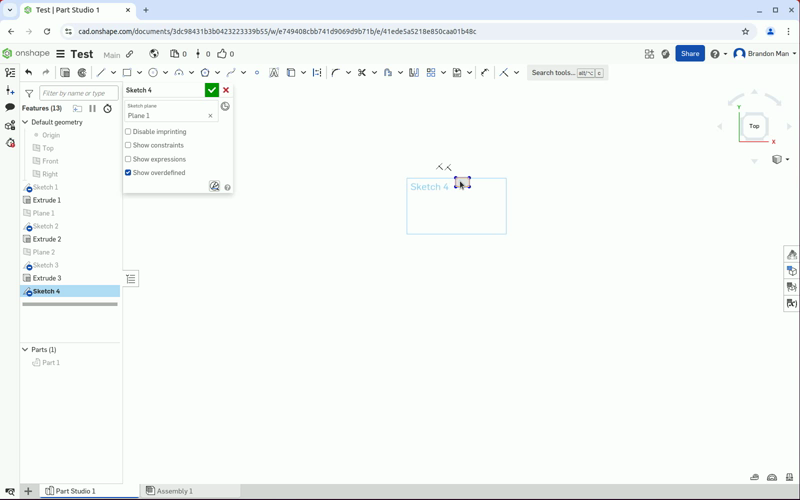
scroll(6)
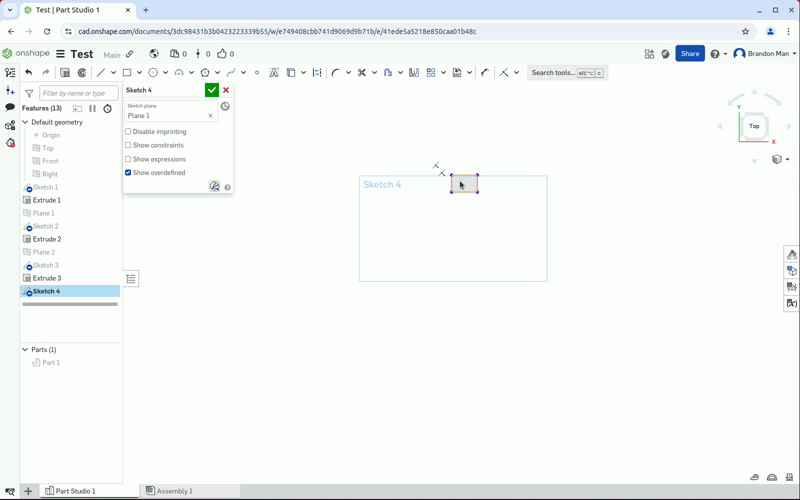
scroll(6)
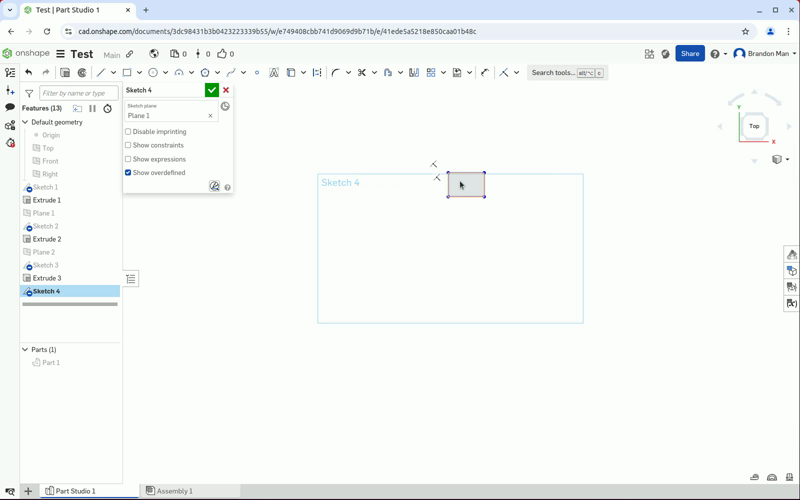
scroll(6)
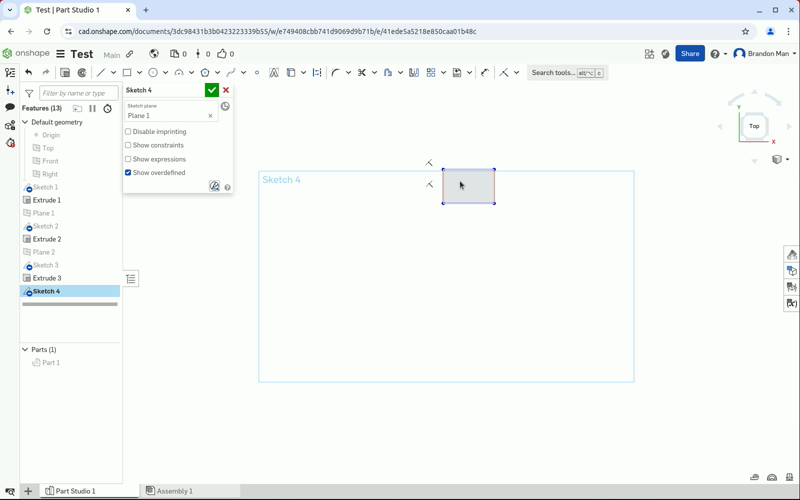
scroll(6)
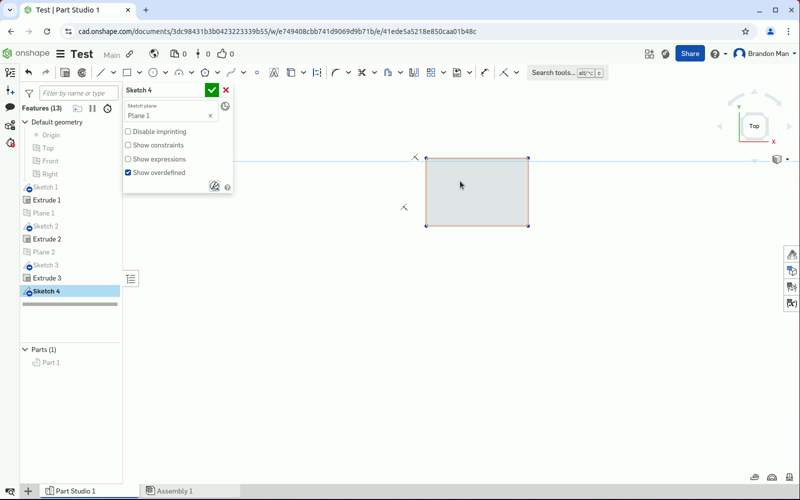
click(460, 180)
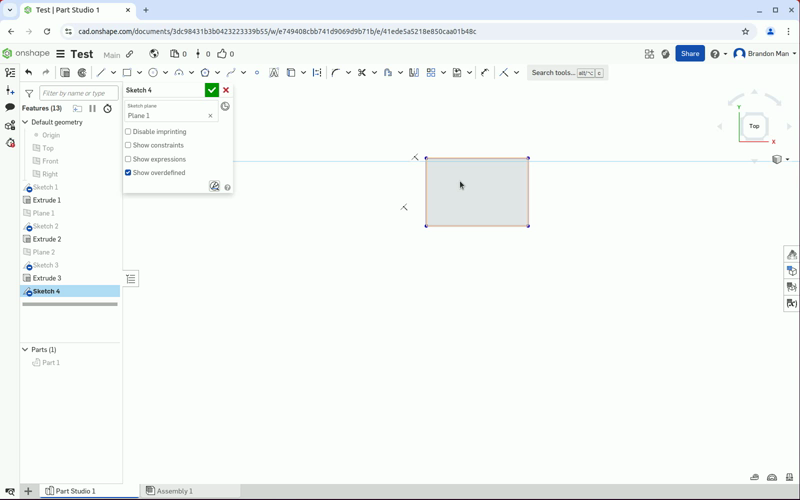
scroll(-6)
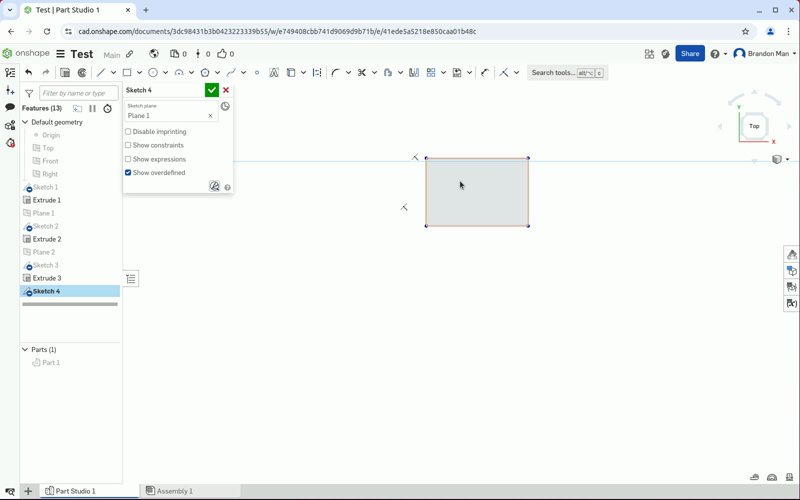
scroll(-6)
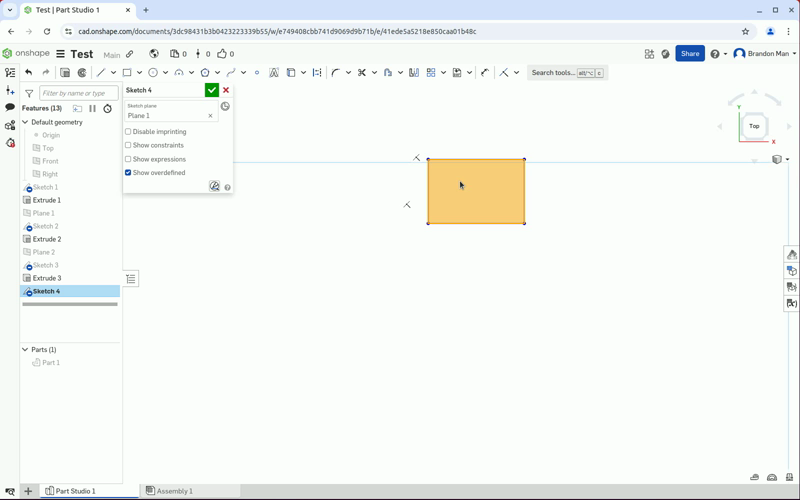
scroll(-6)
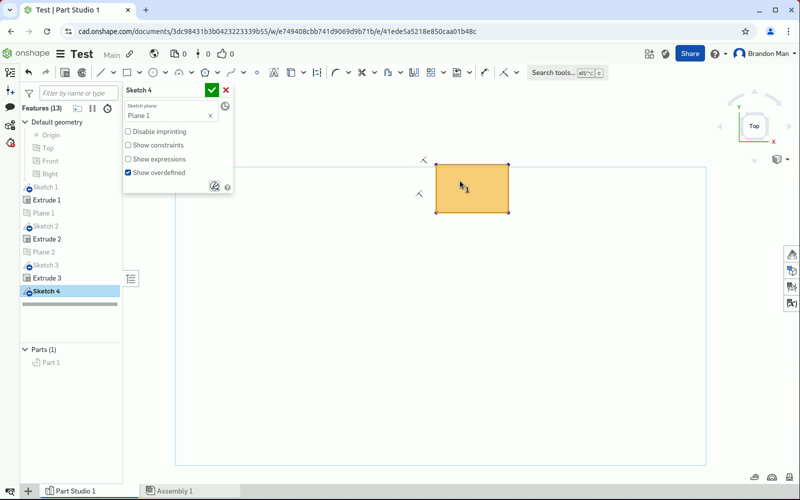
scroll(-6)
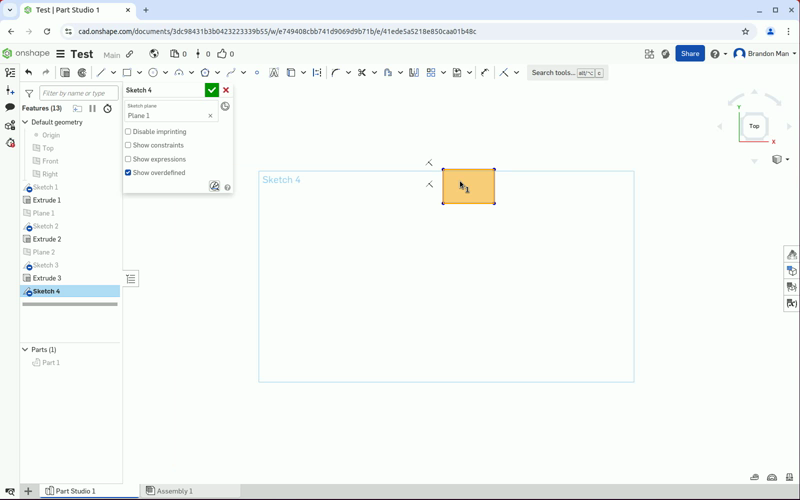
scroll(-6)
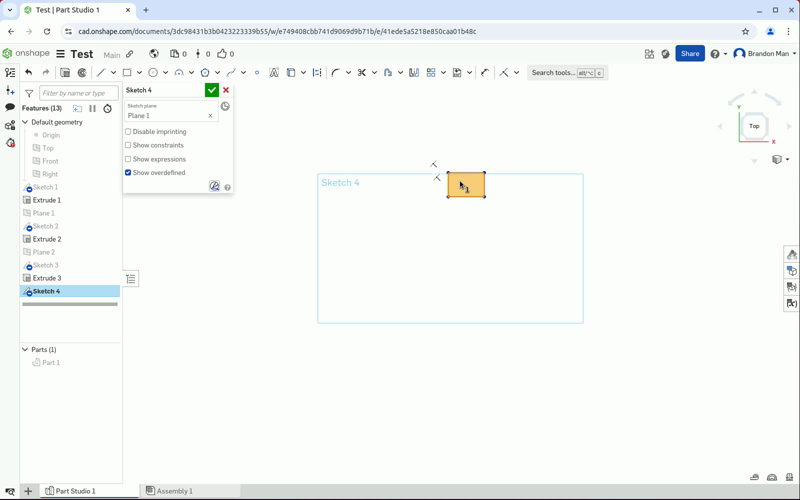
scroll(-6)
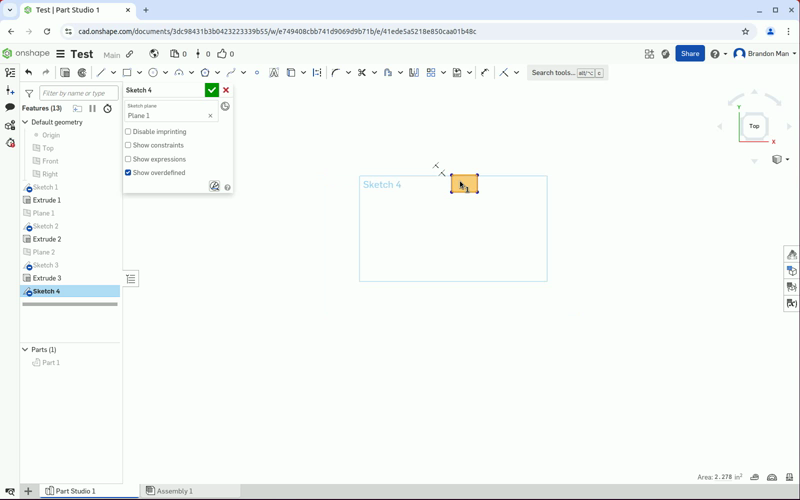
scroll(-6)
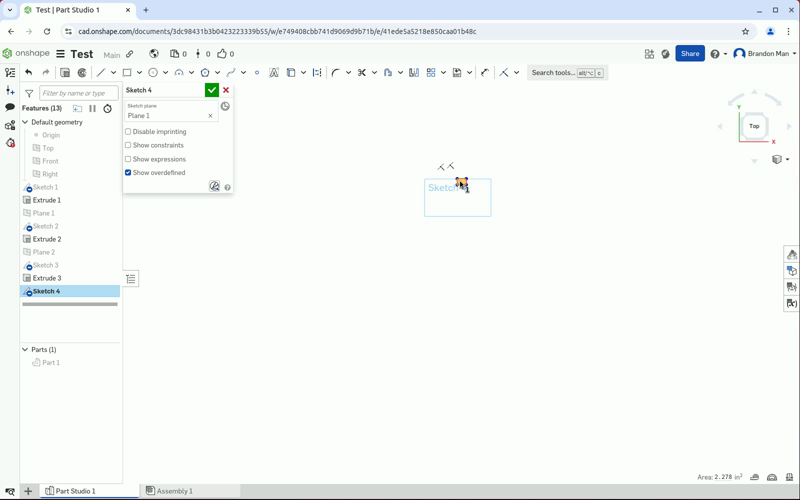
mouse_move(73, 352)
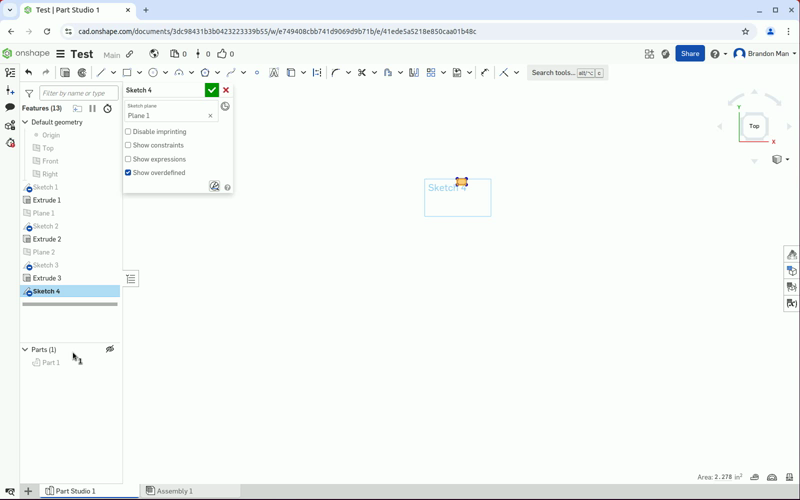
key(shift+y)
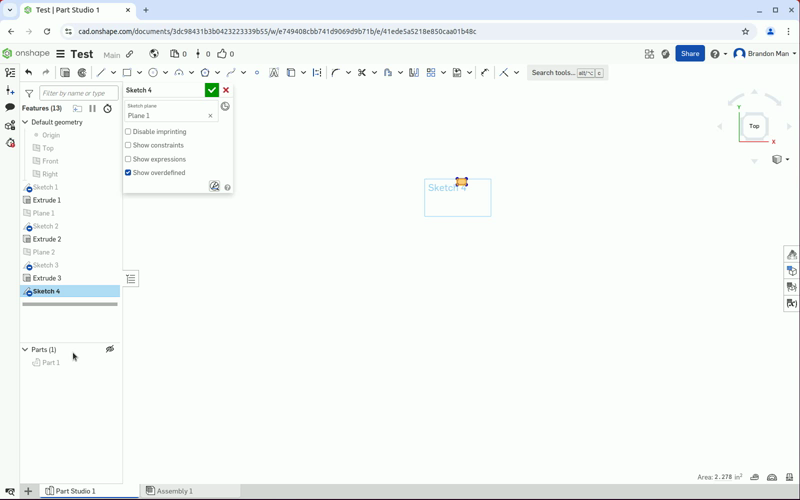
key(shift+e)
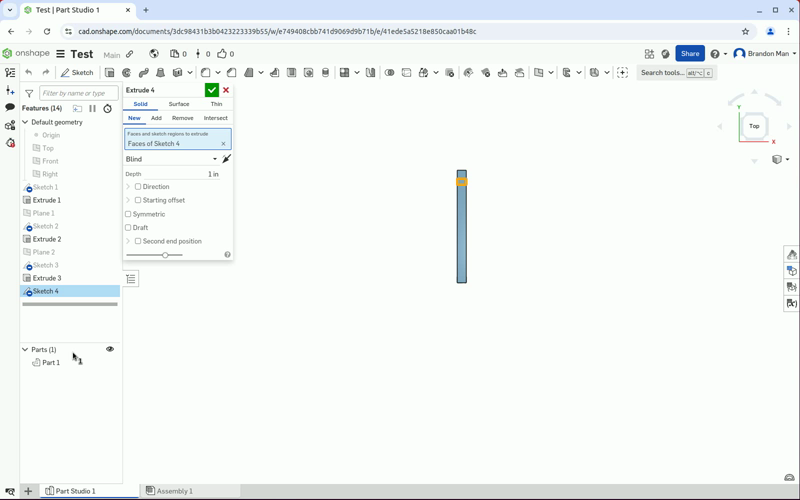
mouse_move(143, 106)
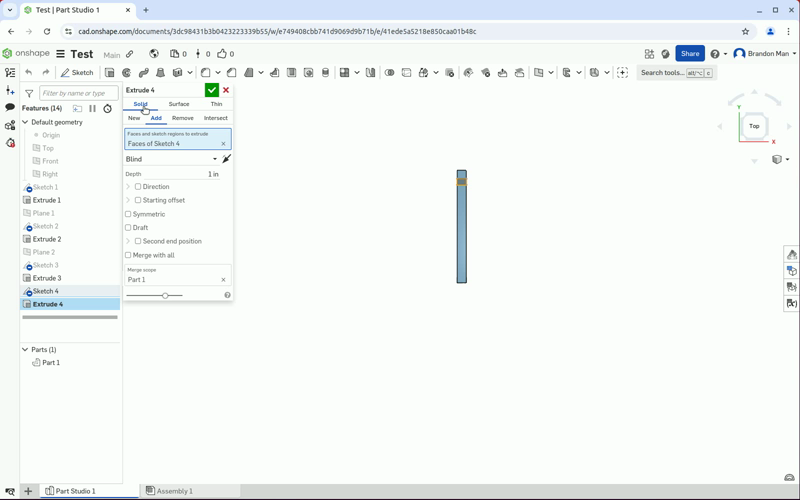
click(143, 106)
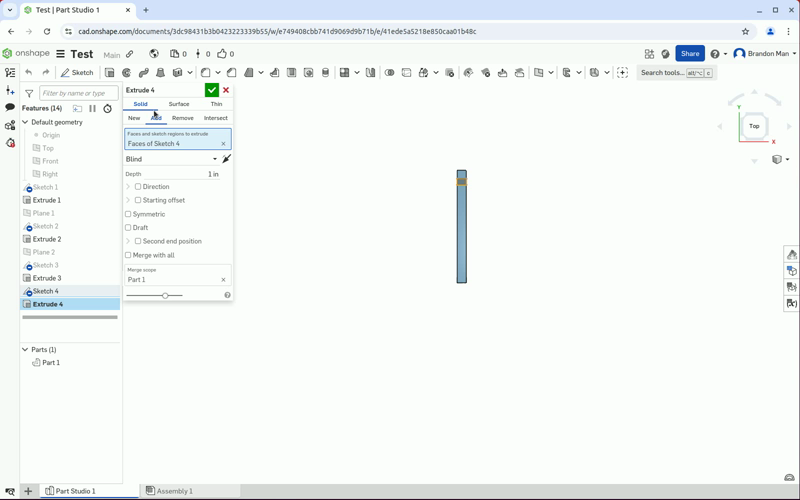
mouse_move(186, 120)
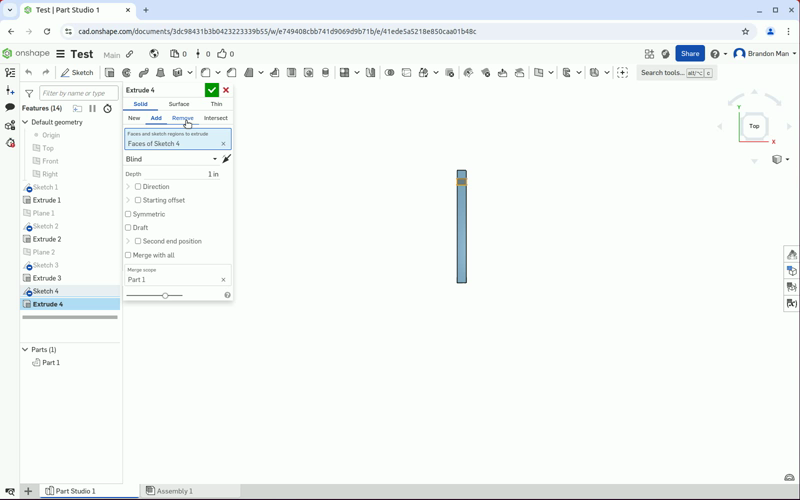
click(186, 120)
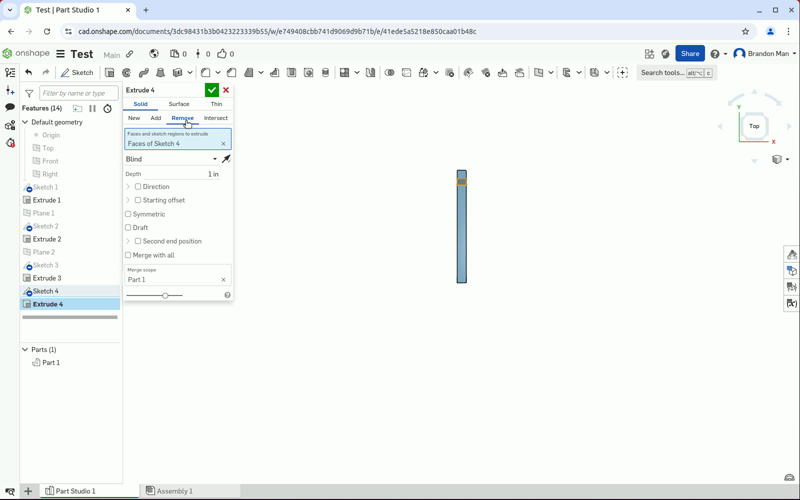
key(tab, 4)
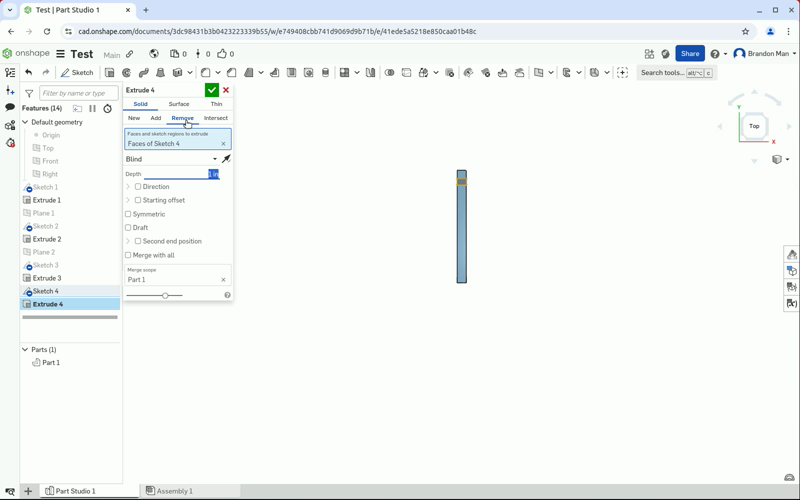
text(0.481)
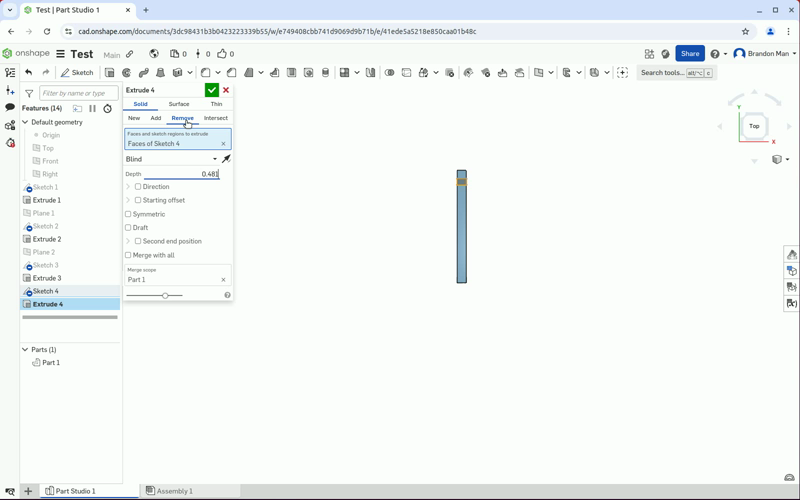
key(tab, 6)
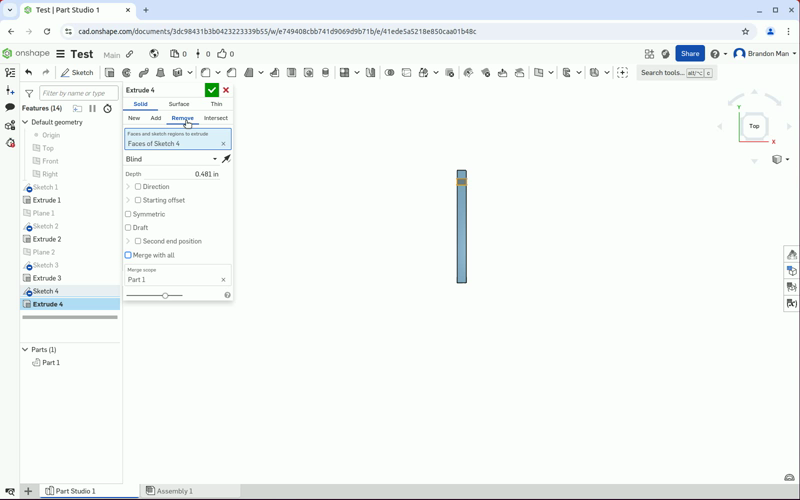
key(space)
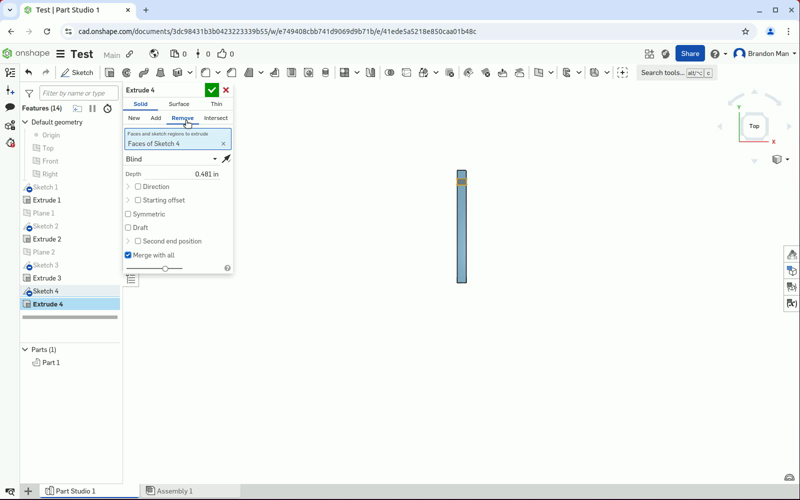
key(enter)
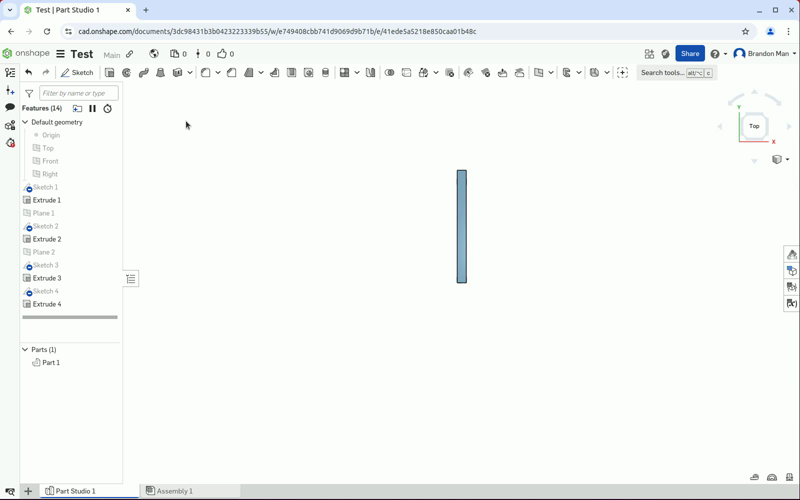
key(shift+h)
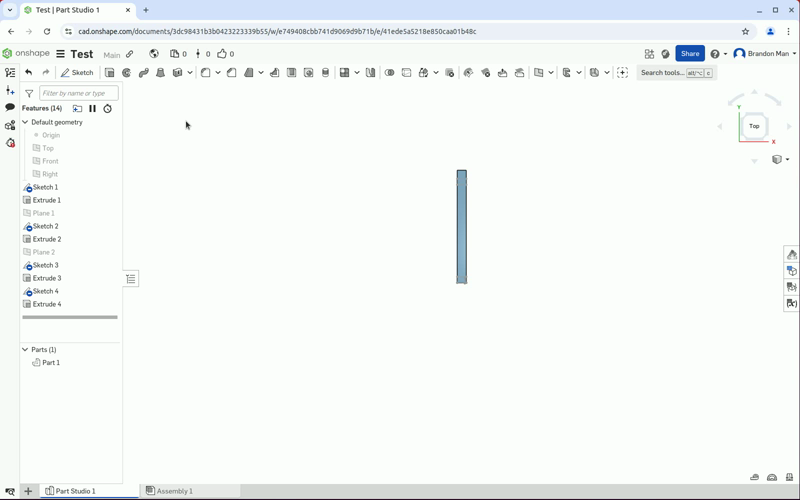
key(shift+h)
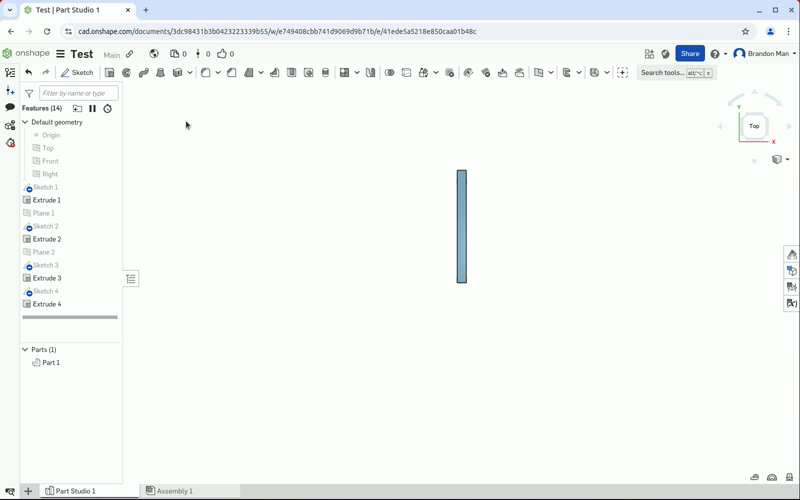
mouse_move(73, 189)
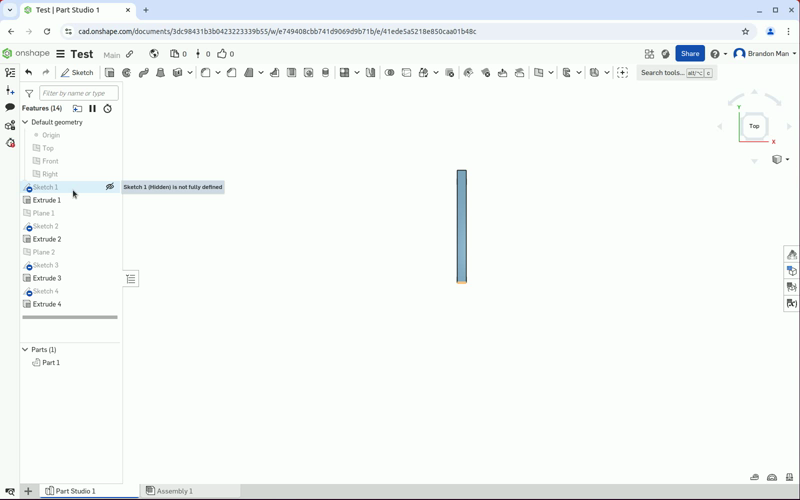
click(73, 189)
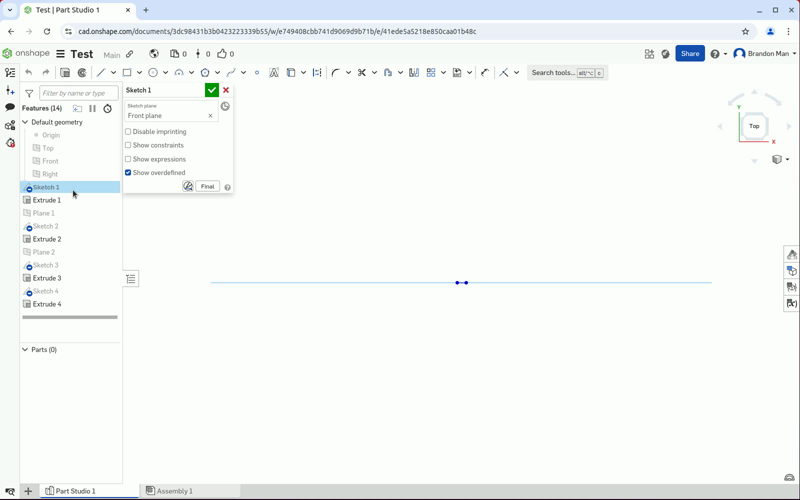
mouse_move(229, 92)
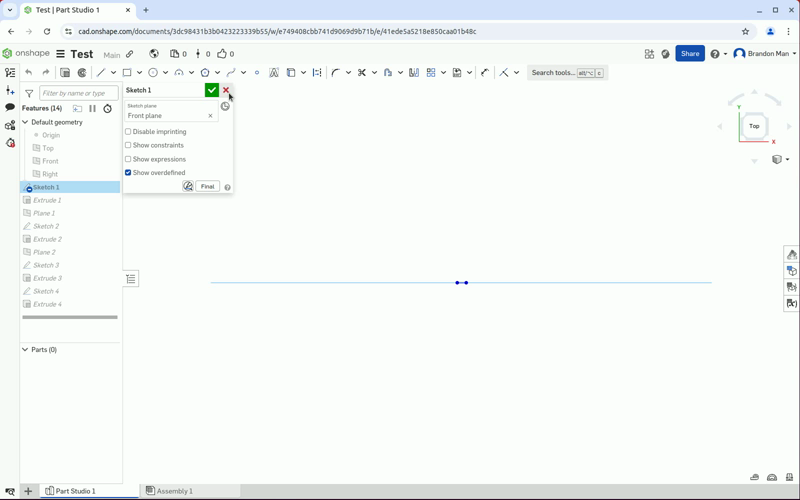
click(229, 92)
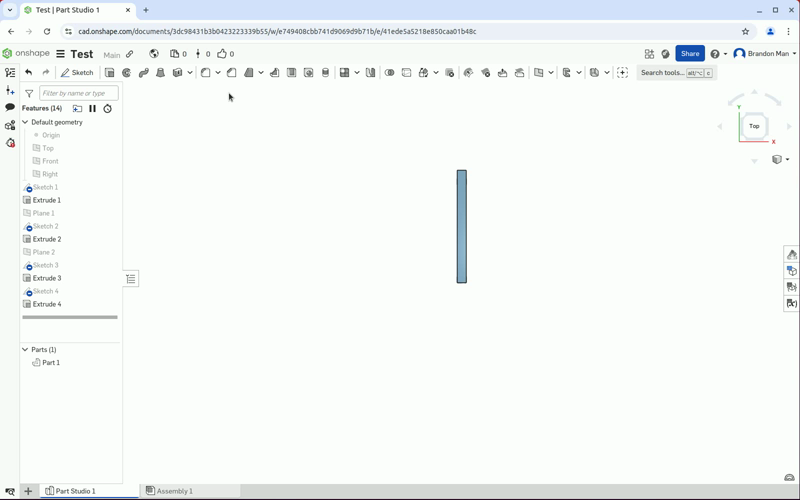
mouse_move(73, 352)
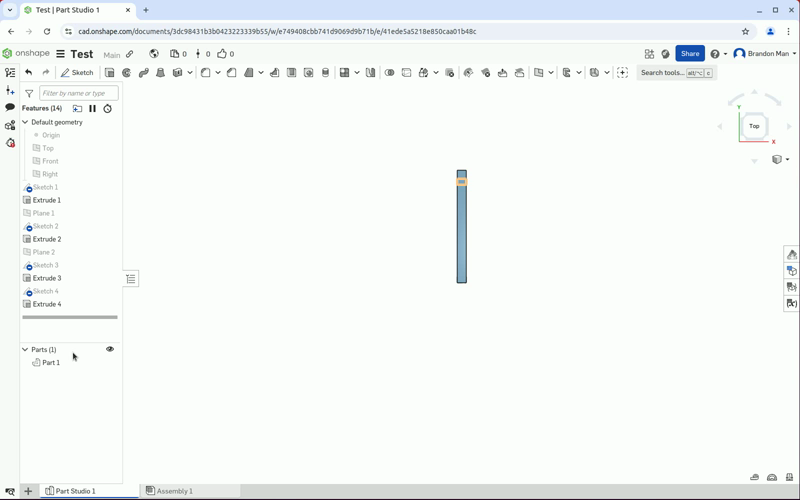
key(y)
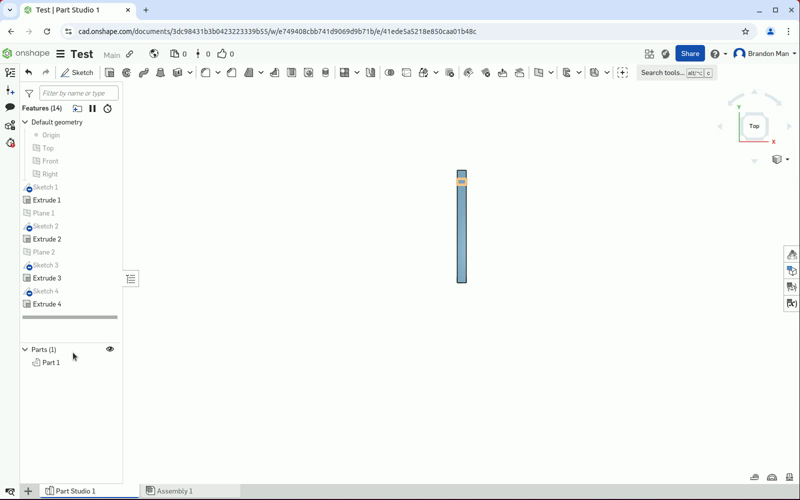
key(shift+p)
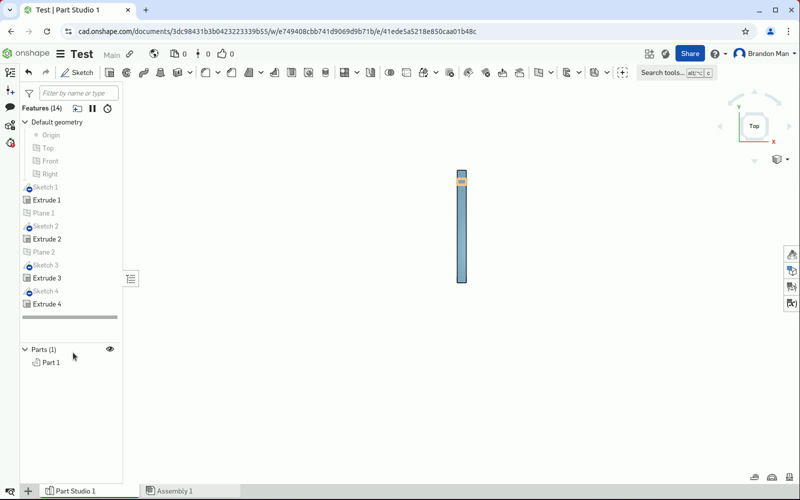
key(space)
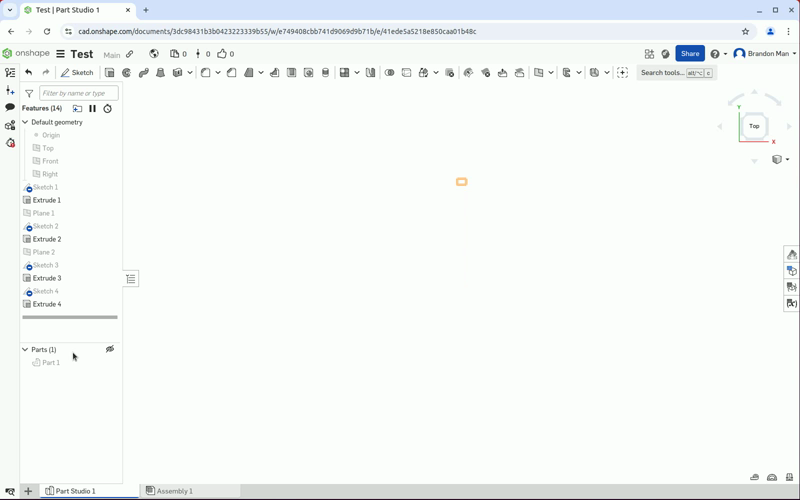
key_down(shift)
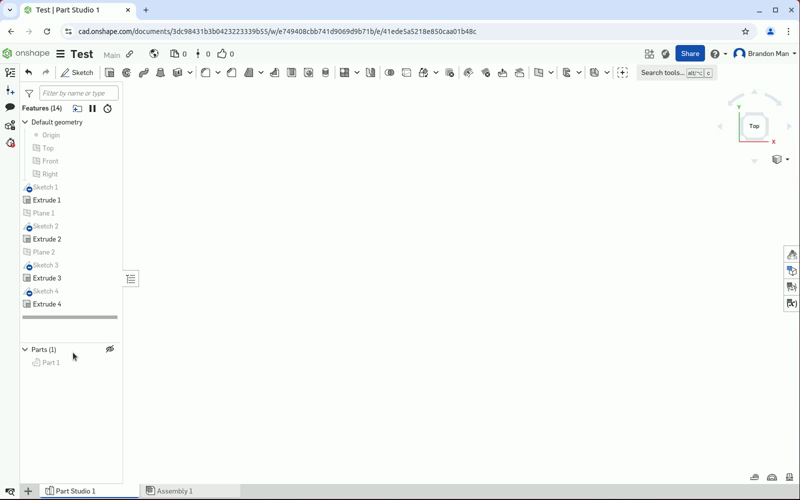
key(up)
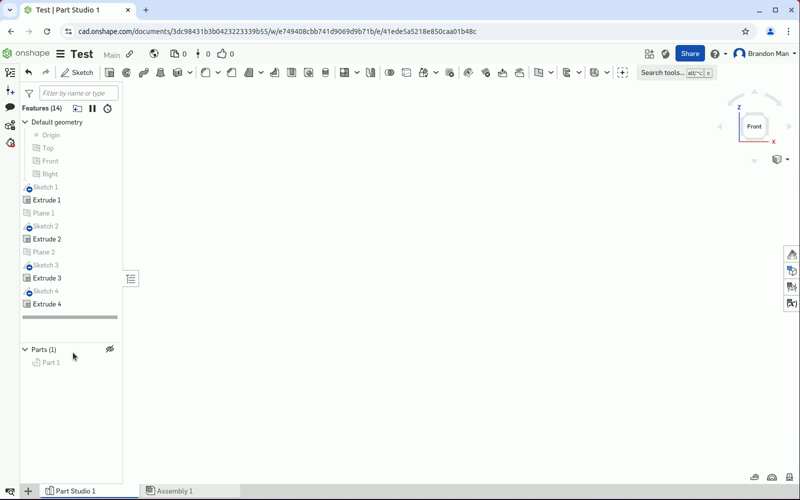
key_up(shift)
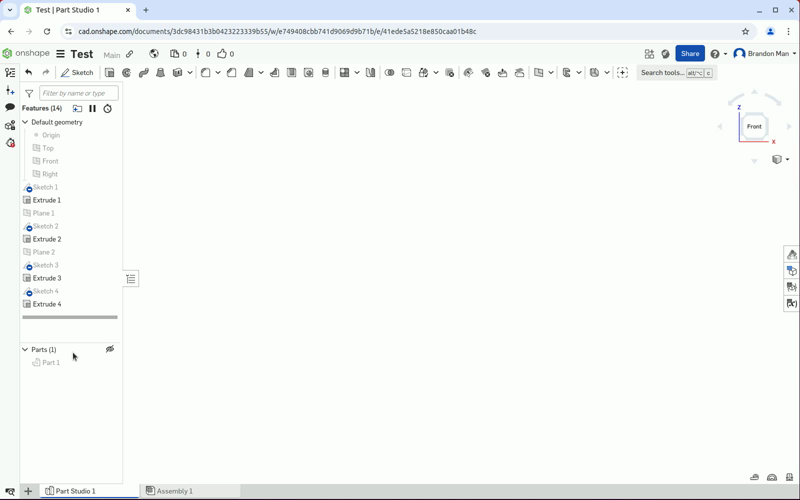
key(space)
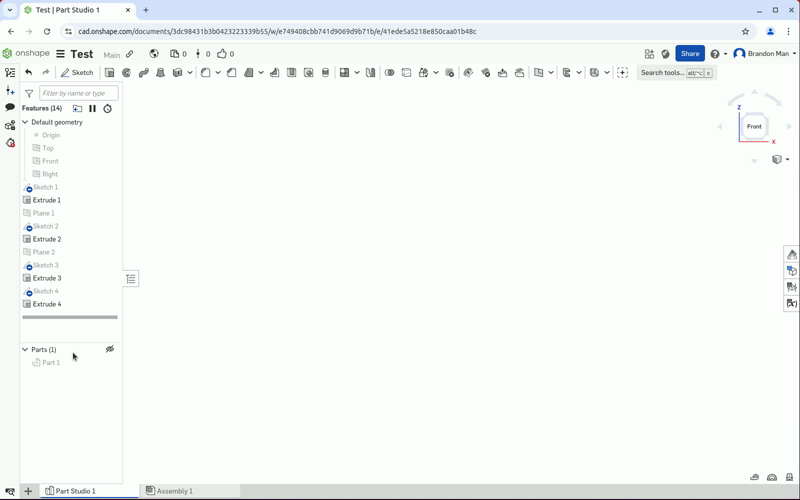
key_down(shift)
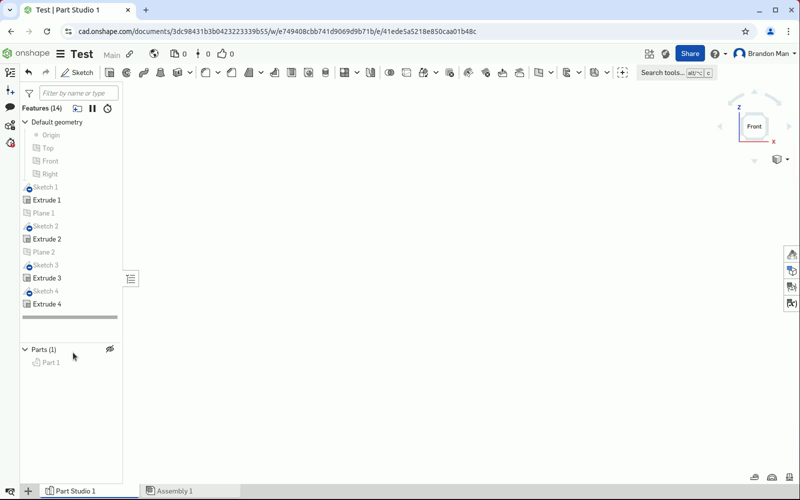
key(left)
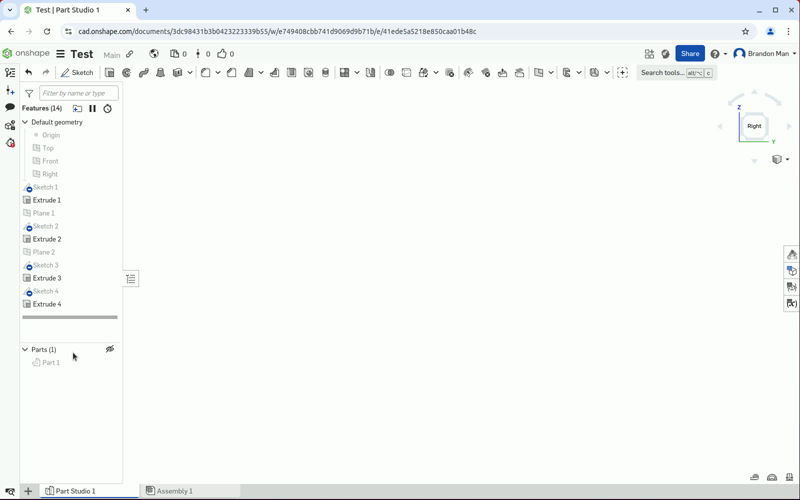
key_up(shift)
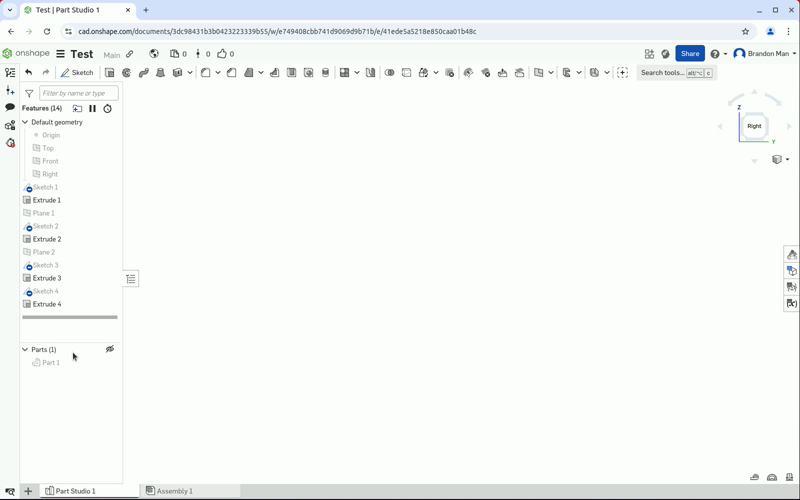
mouse_move(73, 352)
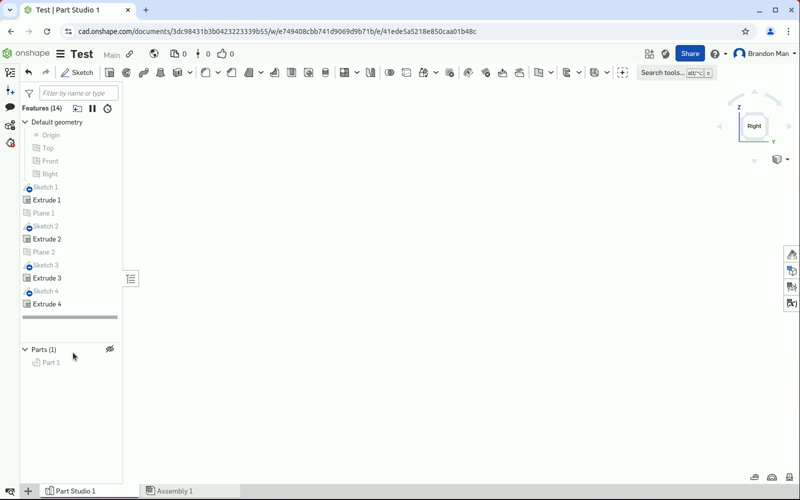
key(shift+y)
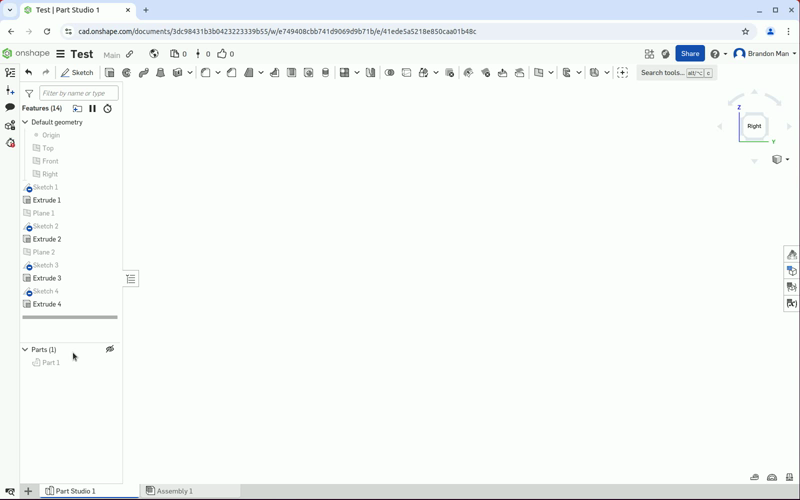
key(shift+s)
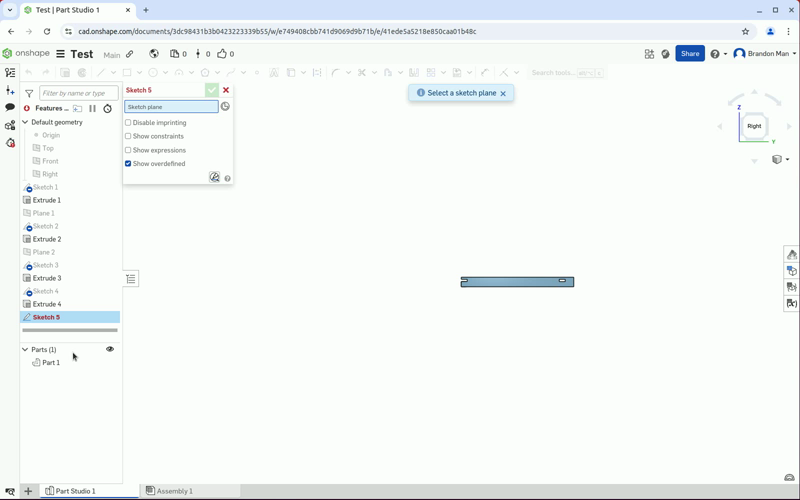
mouse_move(73, 254)
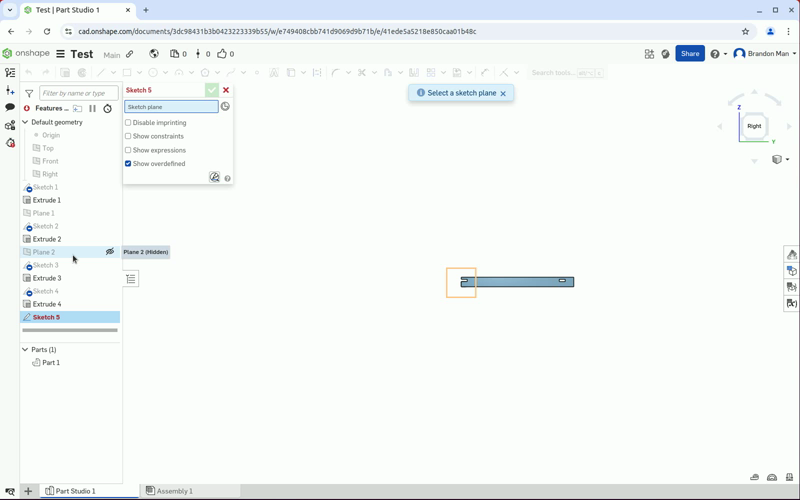
click(73, 254)
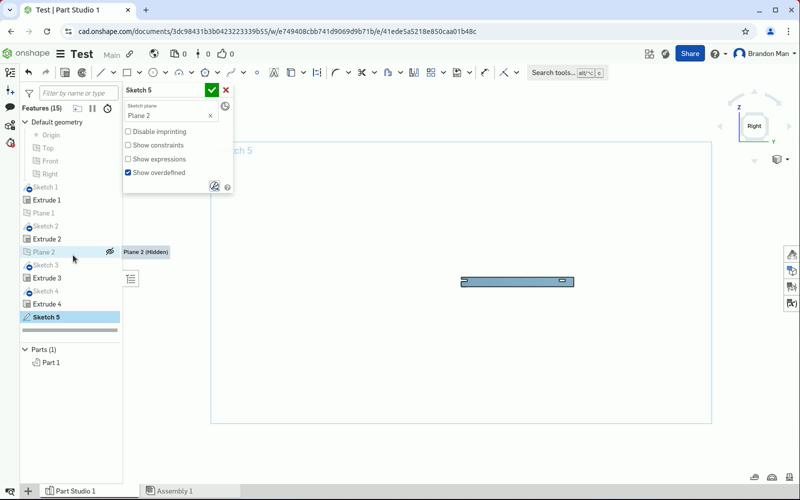
mouse_move(73, 352)
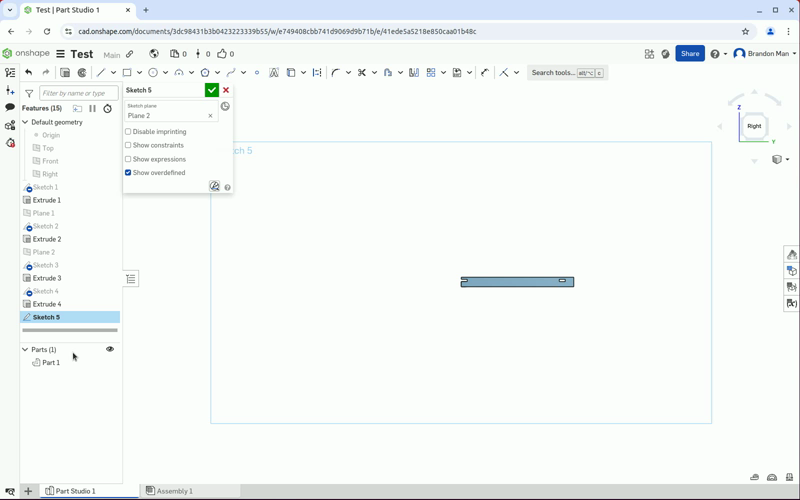
key(y)
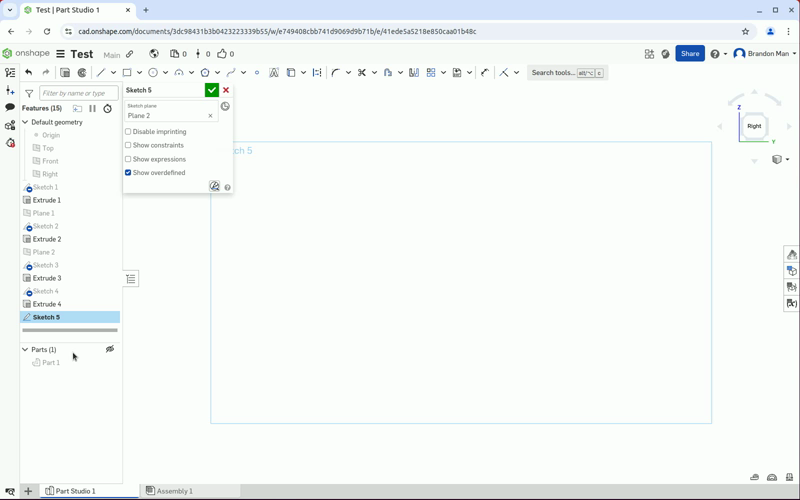
key(l)
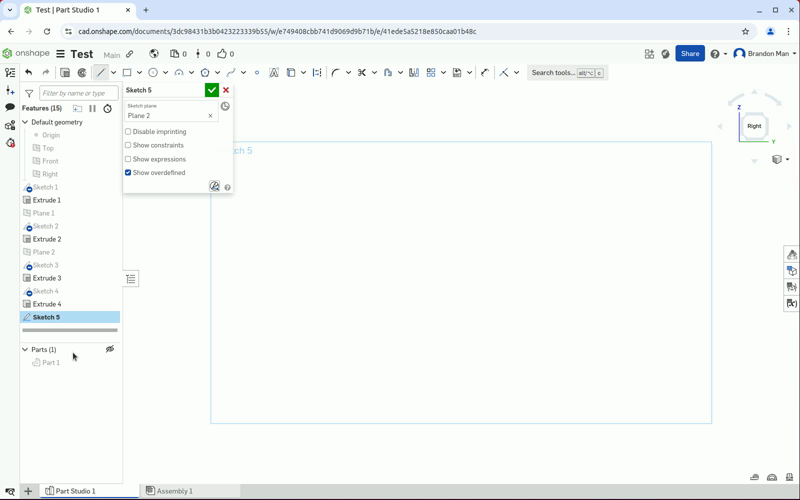
key_down(shift)
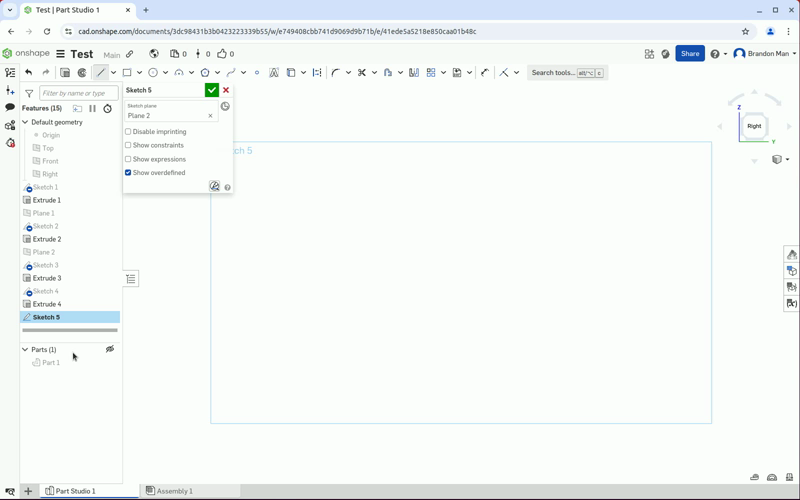
mouse_move(559, 286)
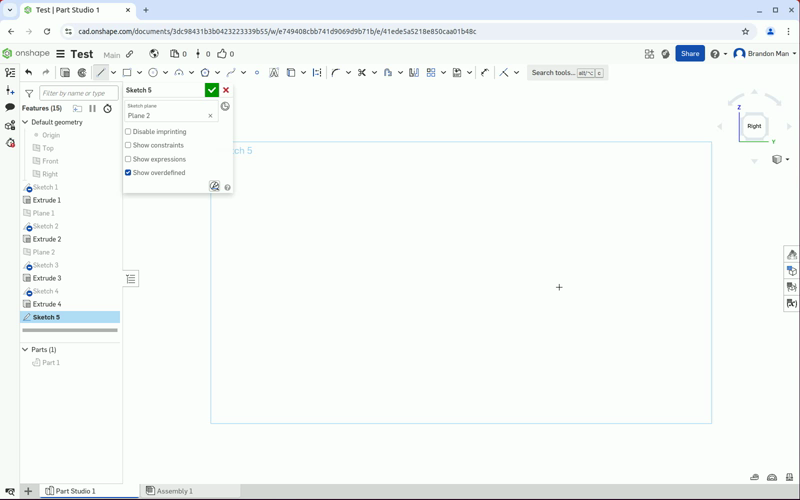
click(559, 286)
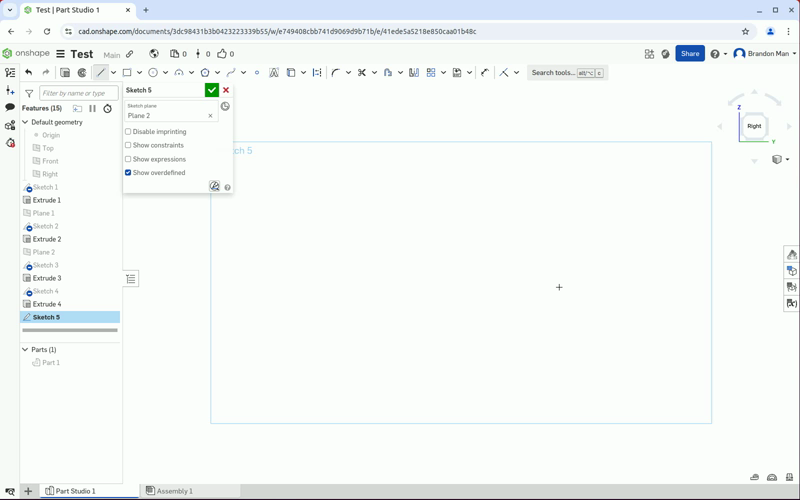
key_up(shift)
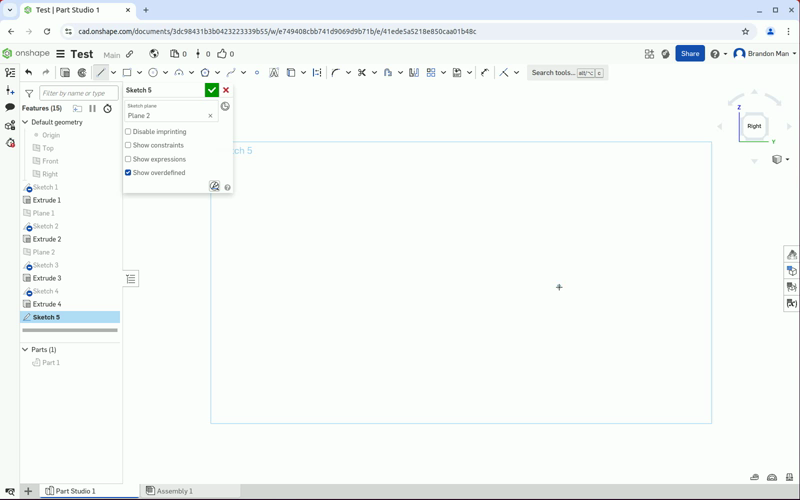
key_down(shift)
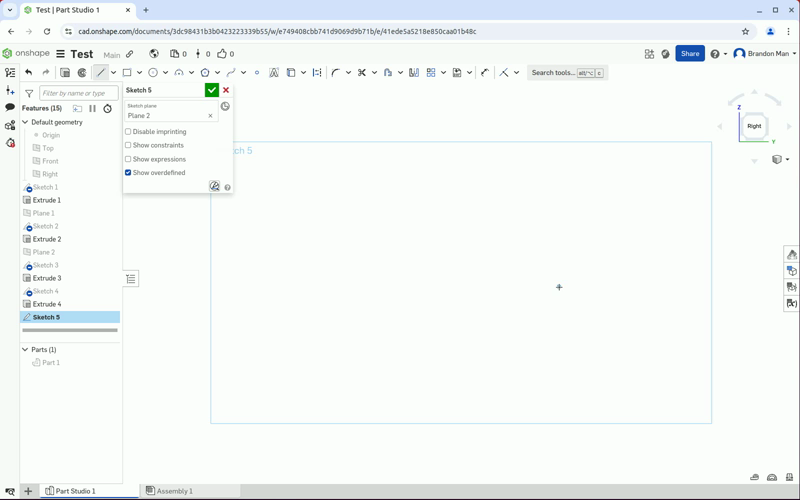
mouse_move(589, 286)
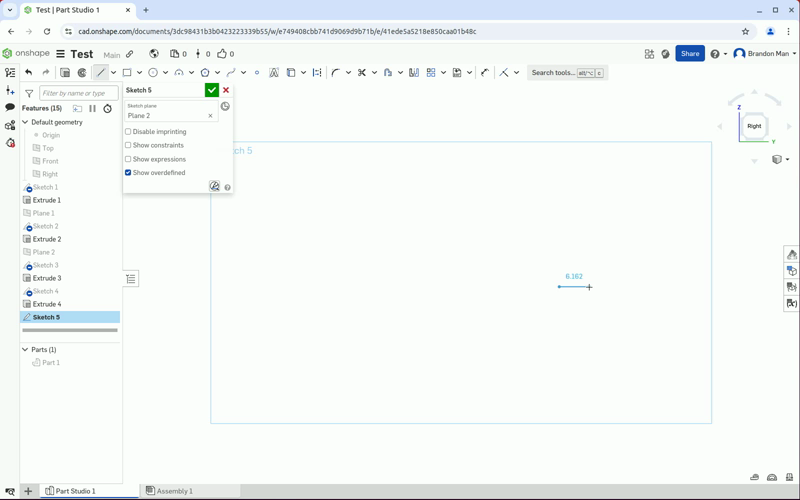
mouse_move(564, 286)
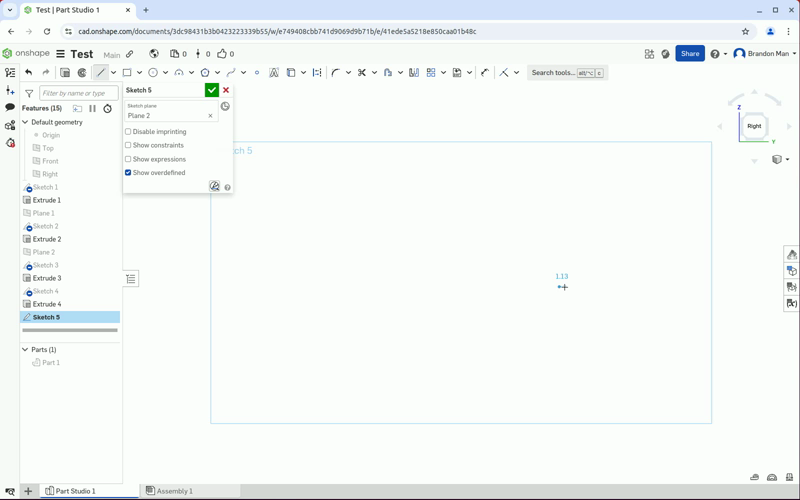
scroll(6)
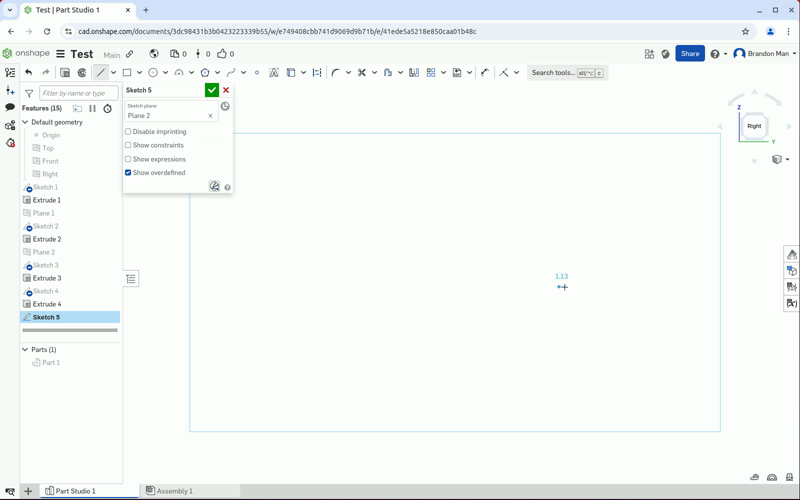
scroll(6)
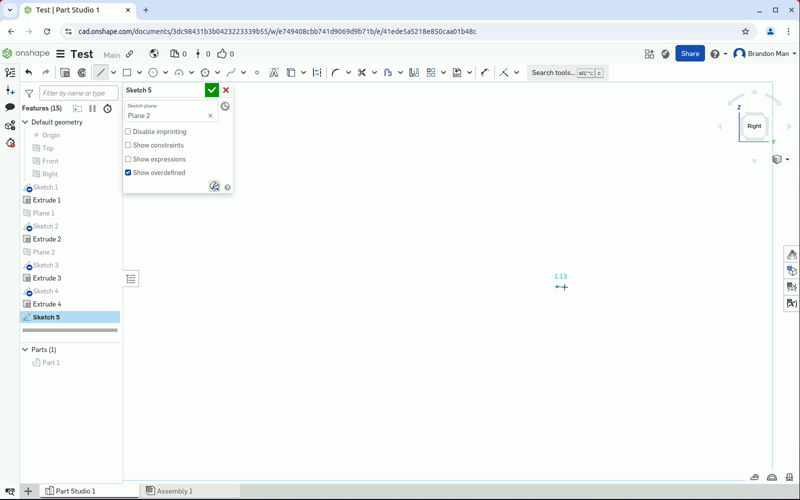
scroll(6)
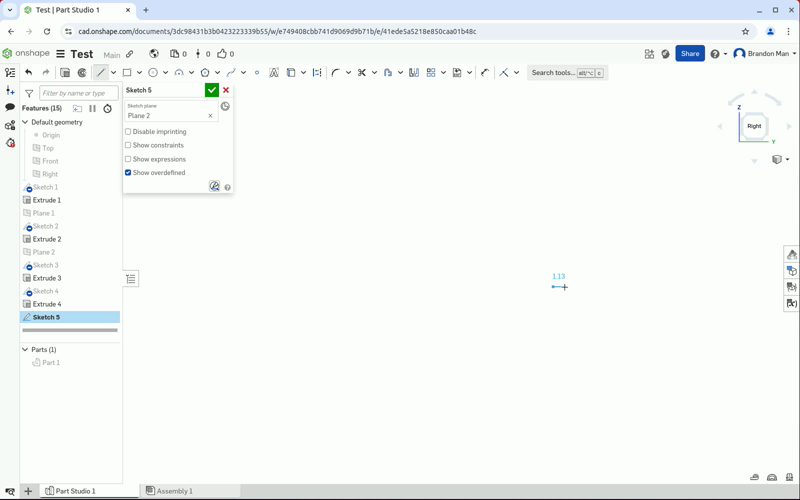
scroll(6)
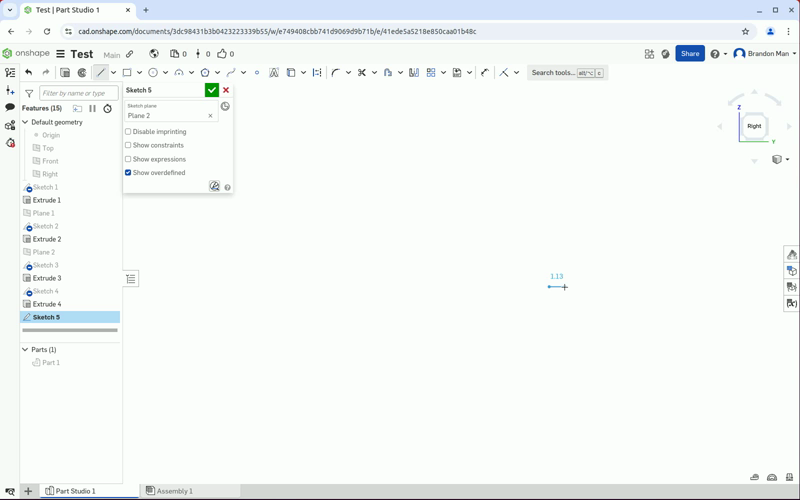
scroll(6)
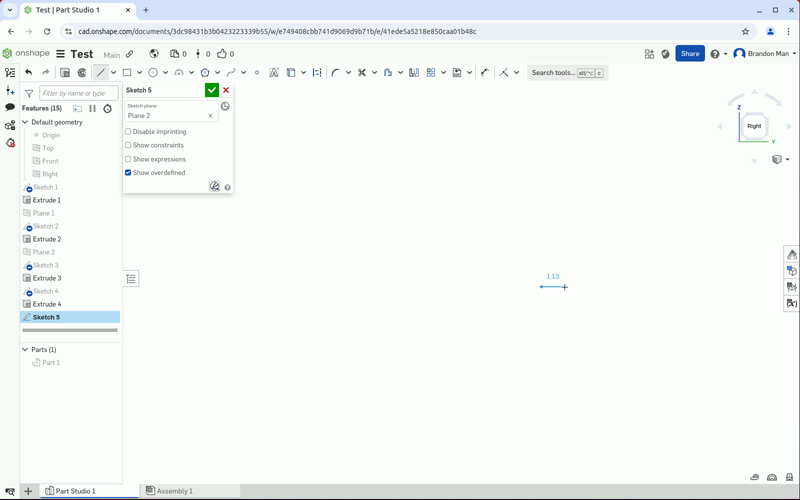
scroll(6)
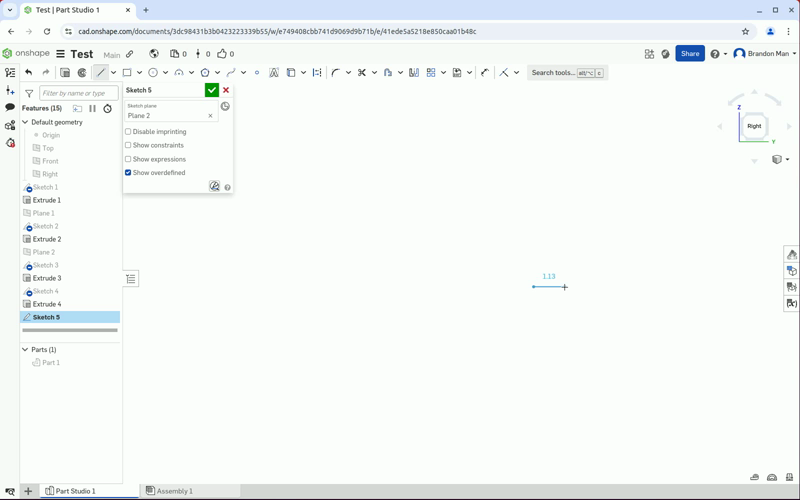
scroll(6)
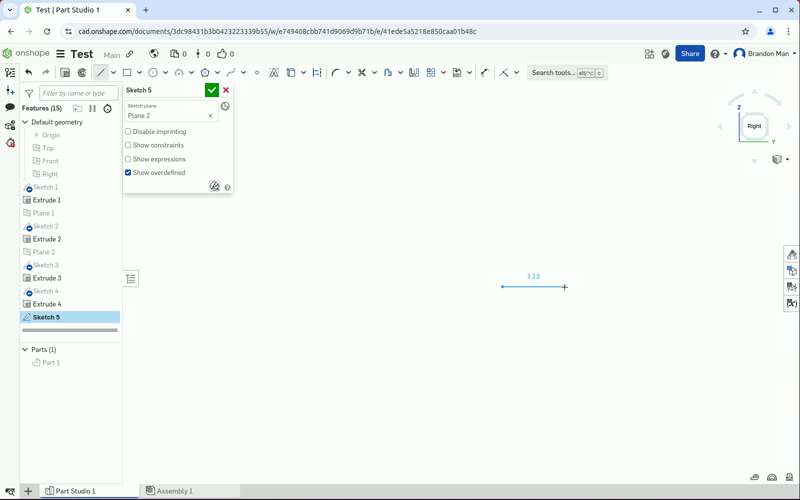
click(564, 286)
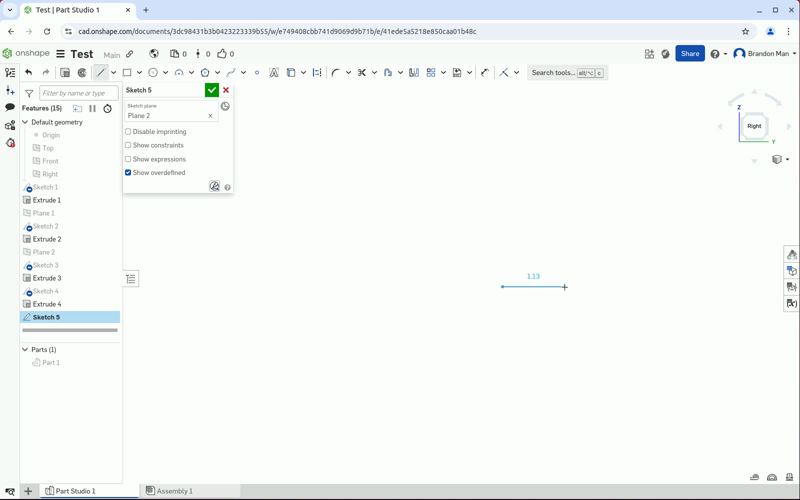
scroll(-6)
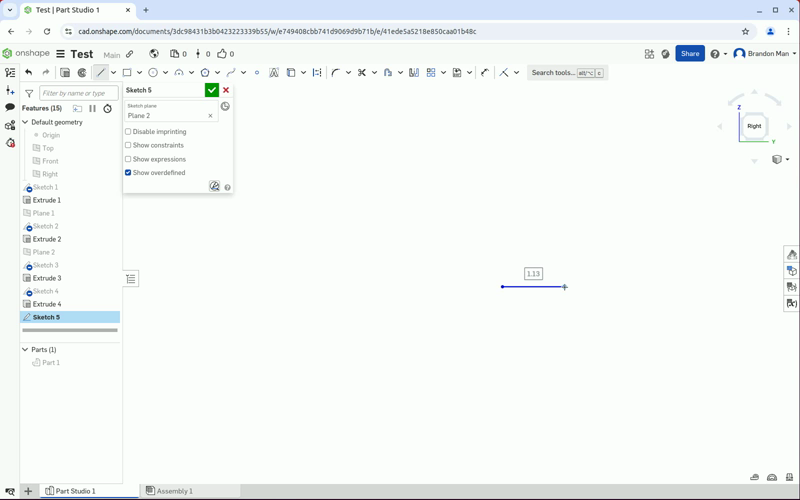
scroll(-6)
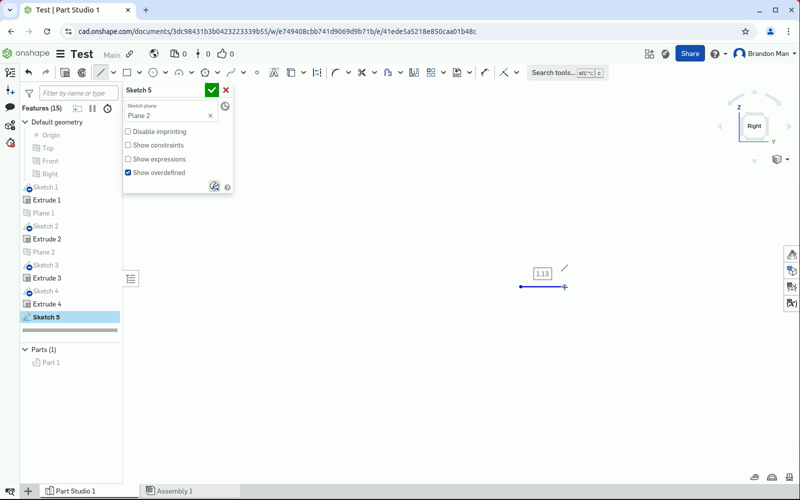
scroll(-6)
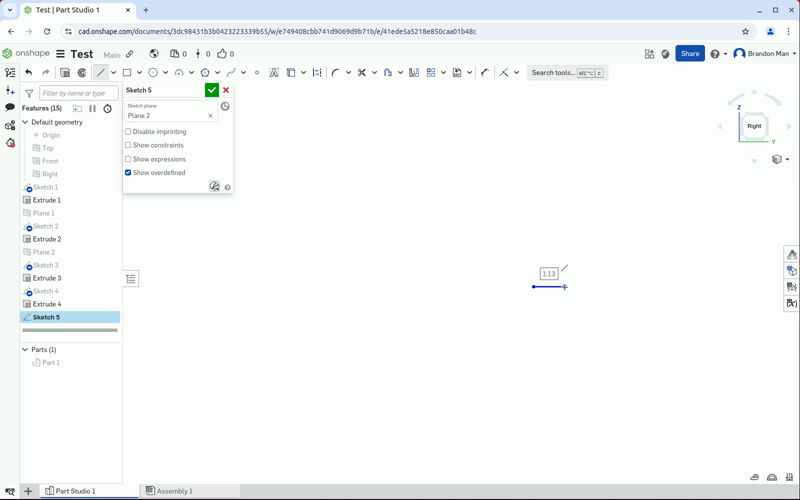
scroll(-6)
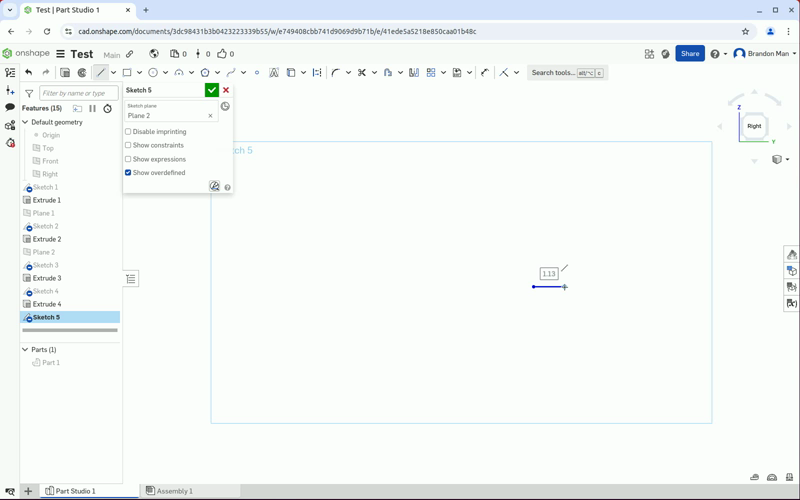
scroll(-6)
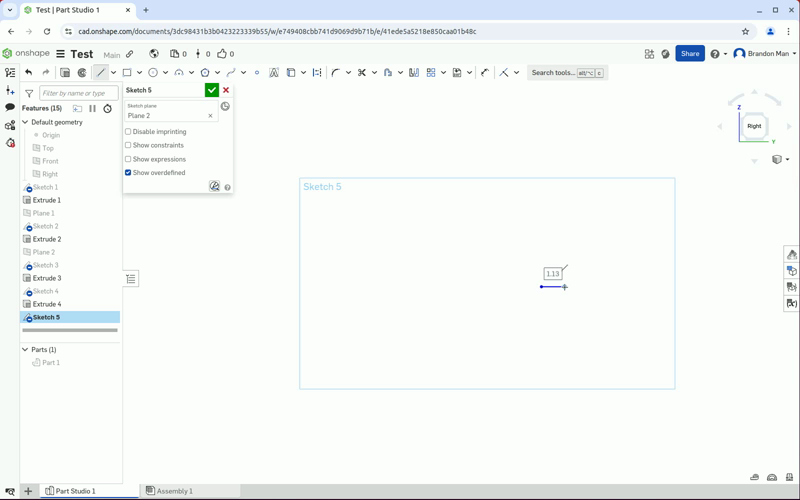
scroll(-6)
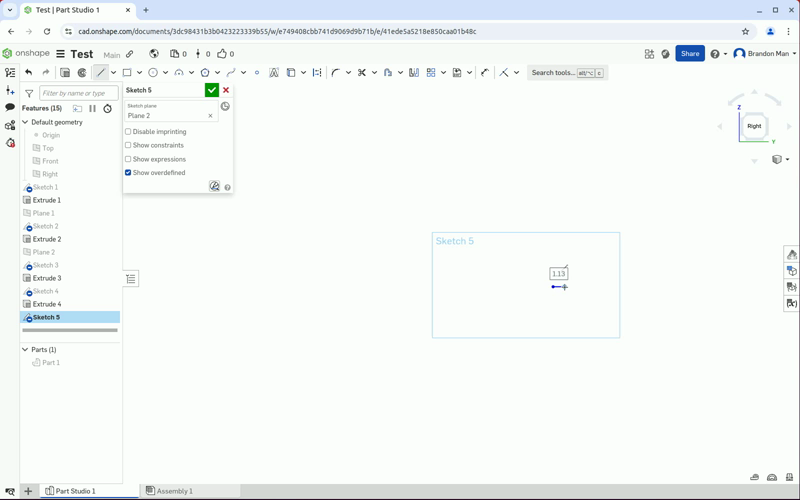
scroll(-6)
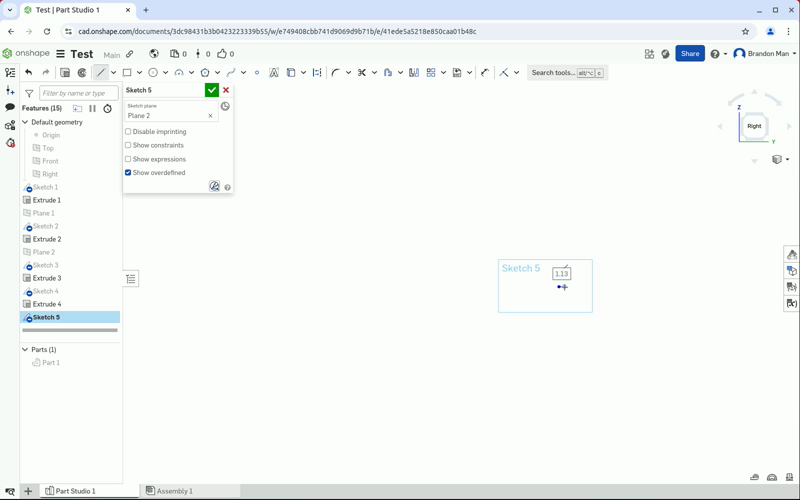
key_up(shift)
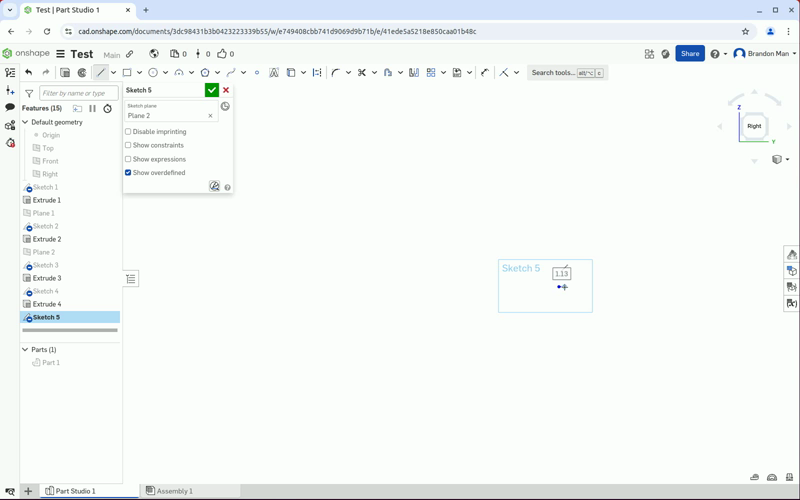
key_down(shift)
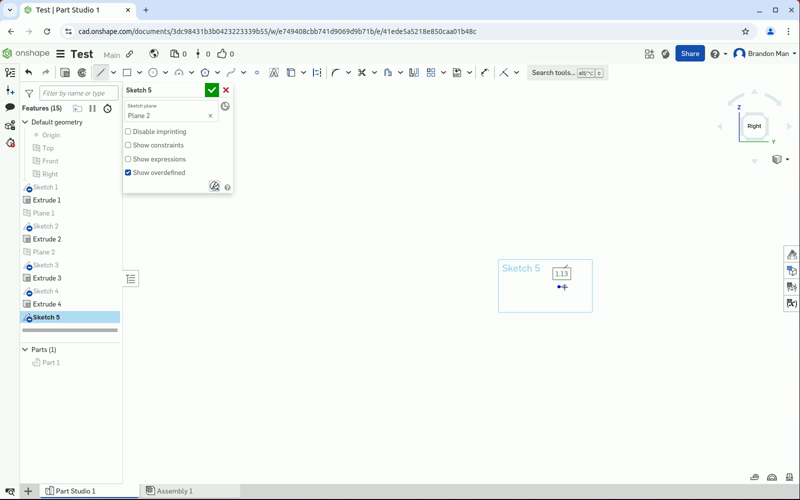
mouse_move(589, 286)
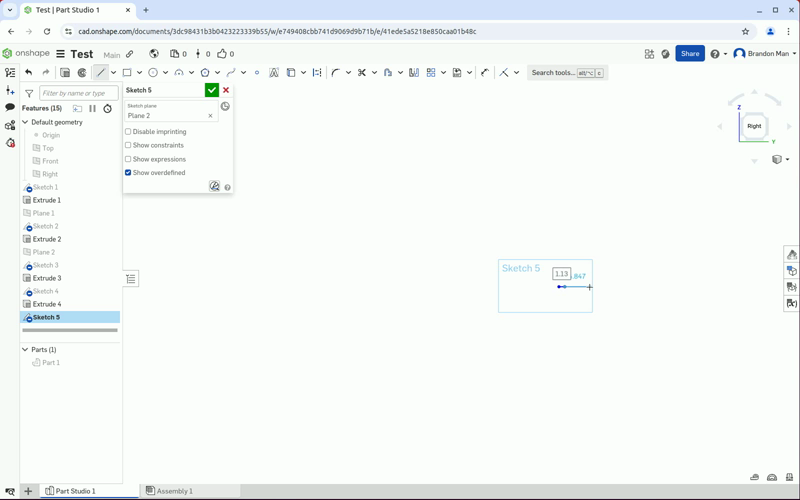
mouse_move(564, 280)
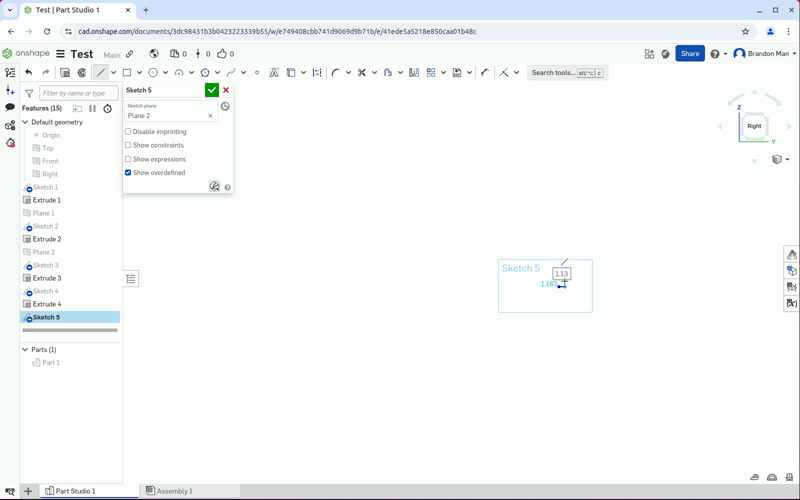
scroll(6)
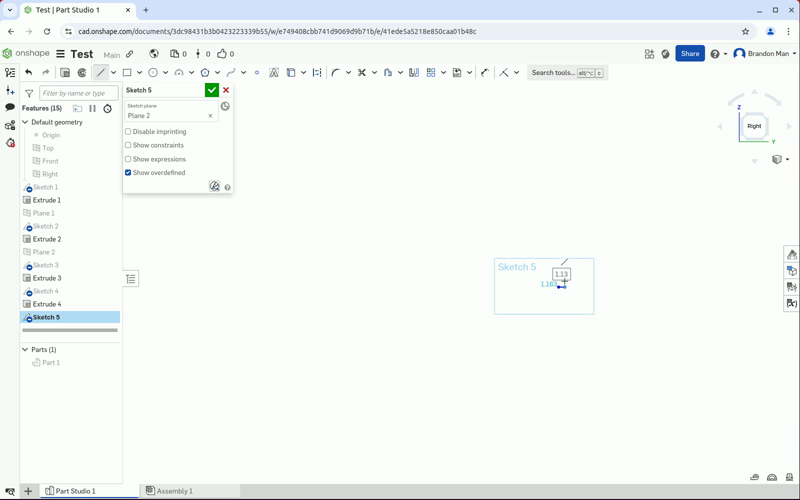
scroll(6)
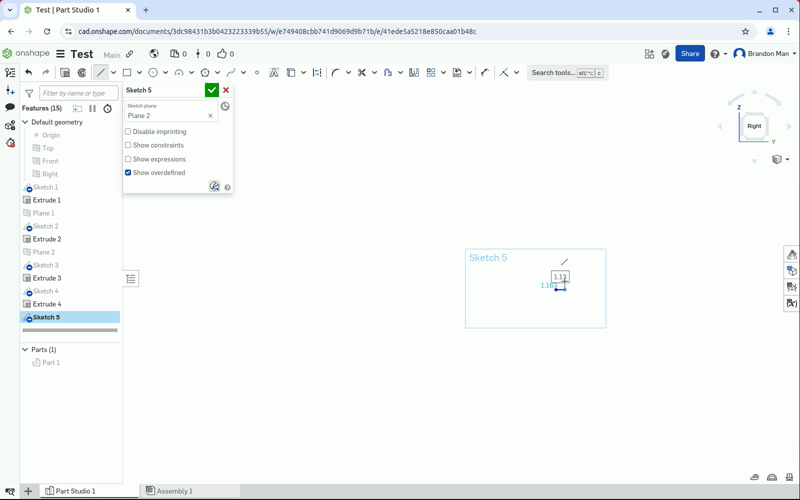
scroll(6)
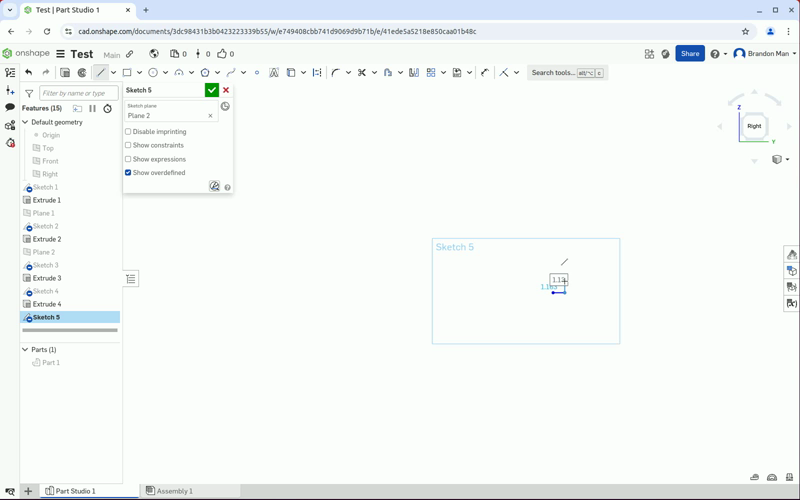
scroll(6)
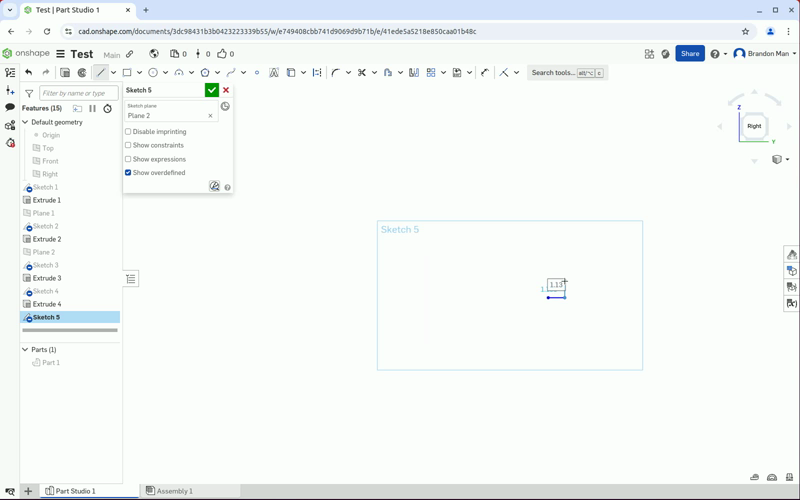
scroll(6)
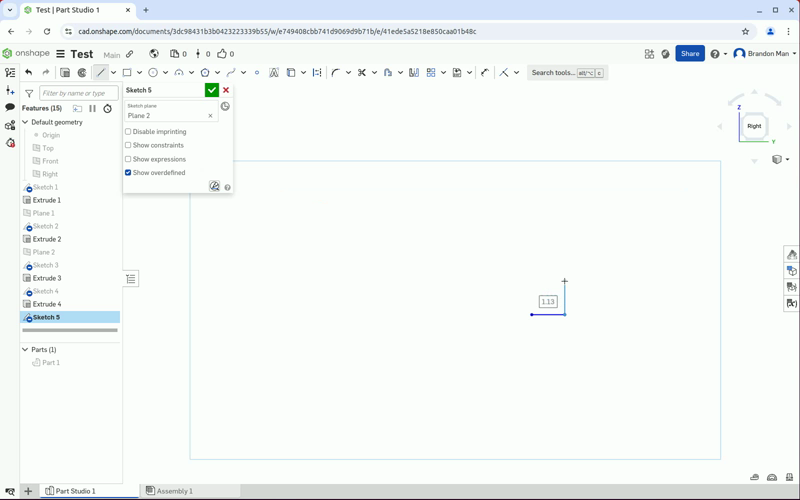
scroll(6)
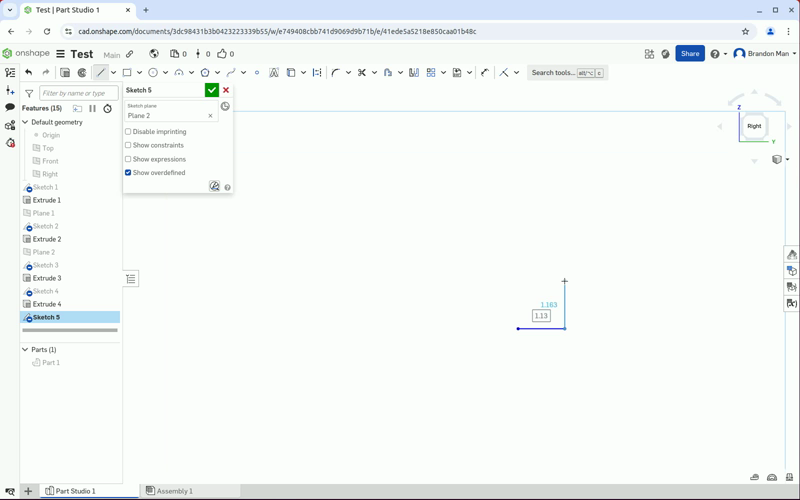
scroll(6)
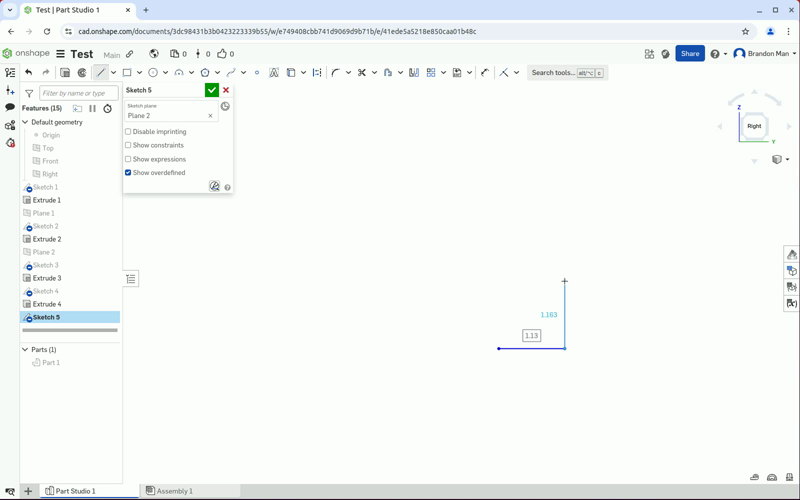
click(564, 280)
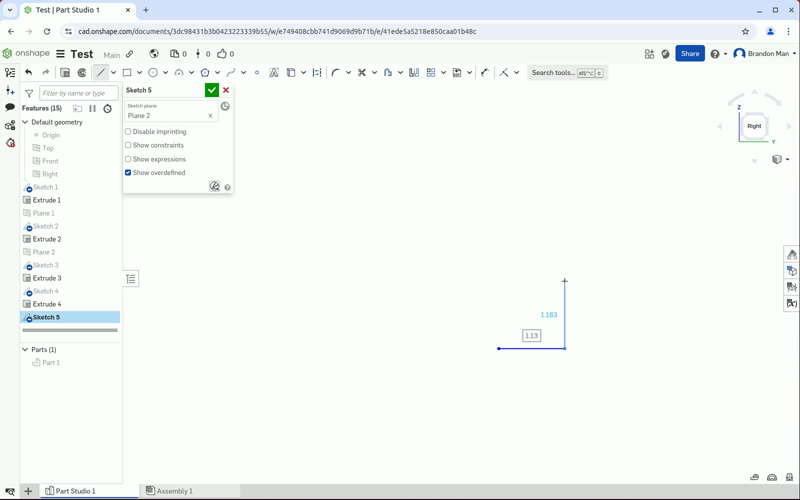
scroll(-6)
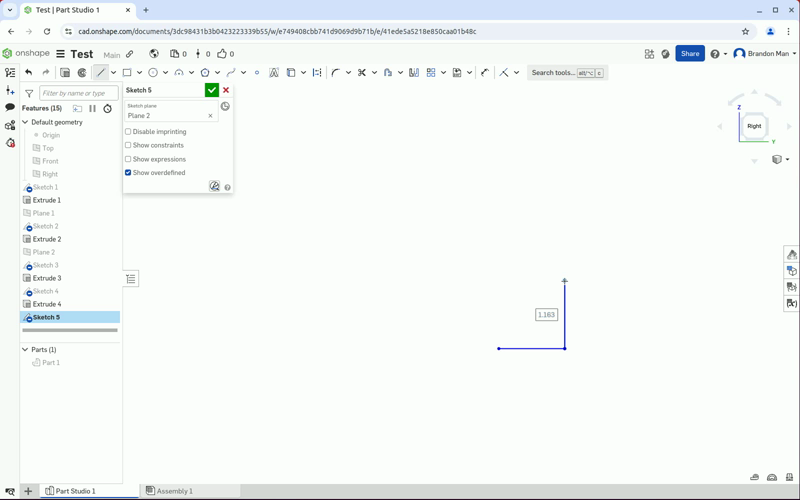
scroll(-6)
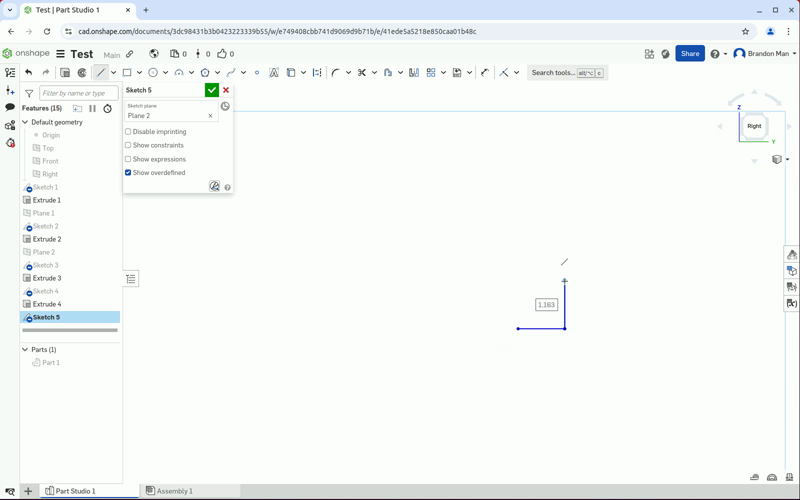
scroll(-6)
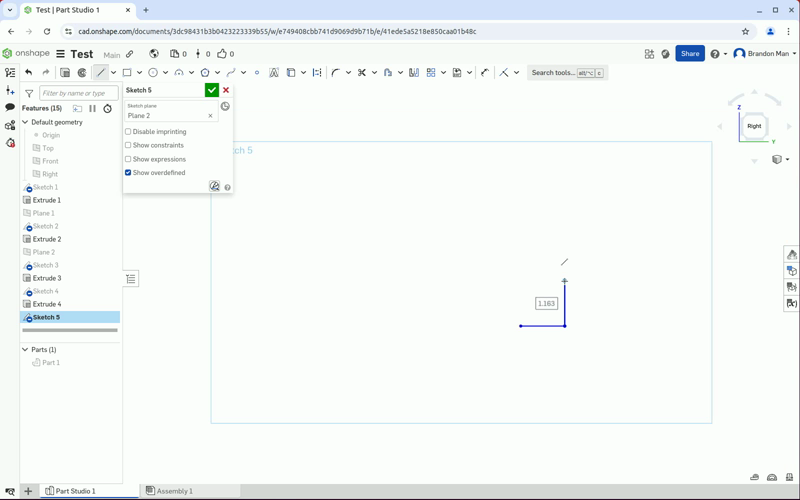
scroll(-6)
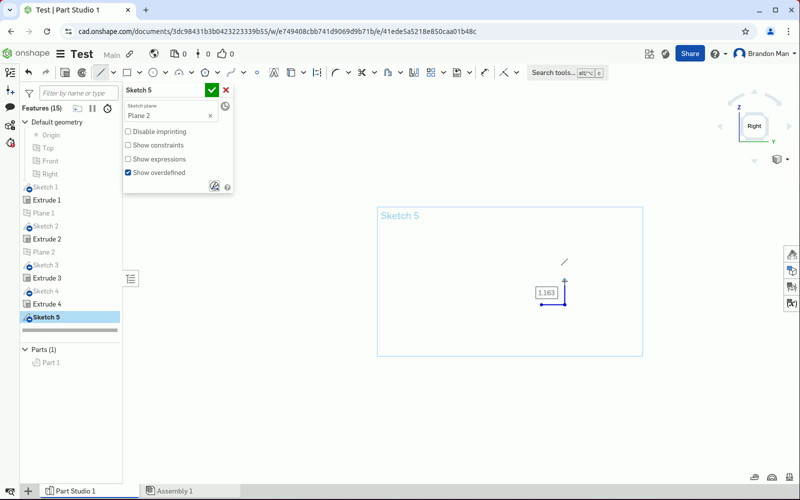
scroll(-6)
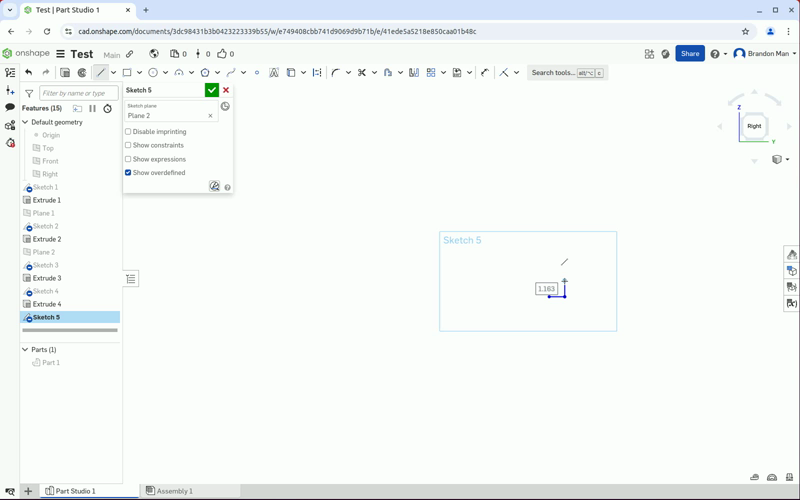
scroll(-6)
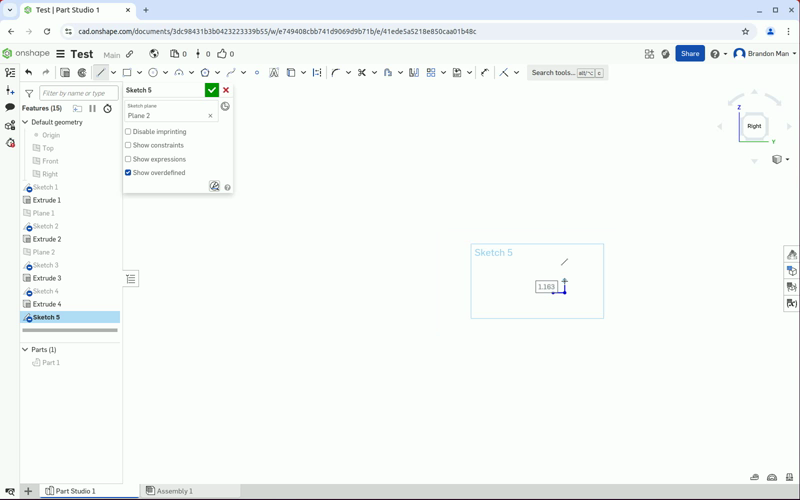
scroll(-6)
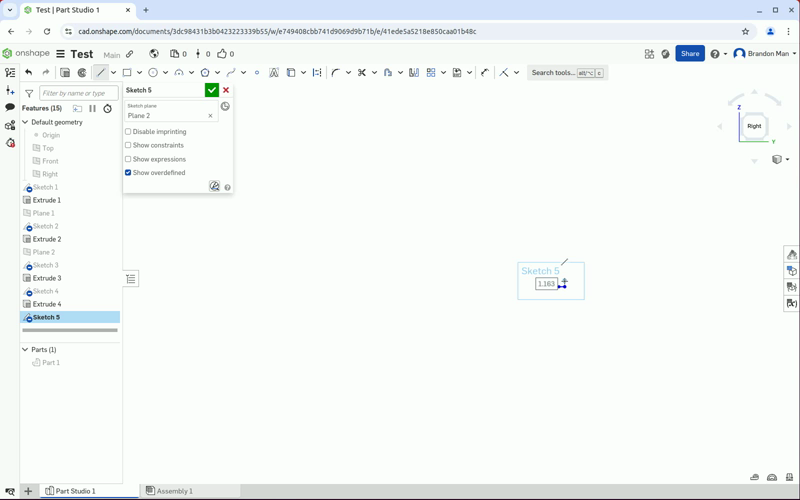
key_up(shift)
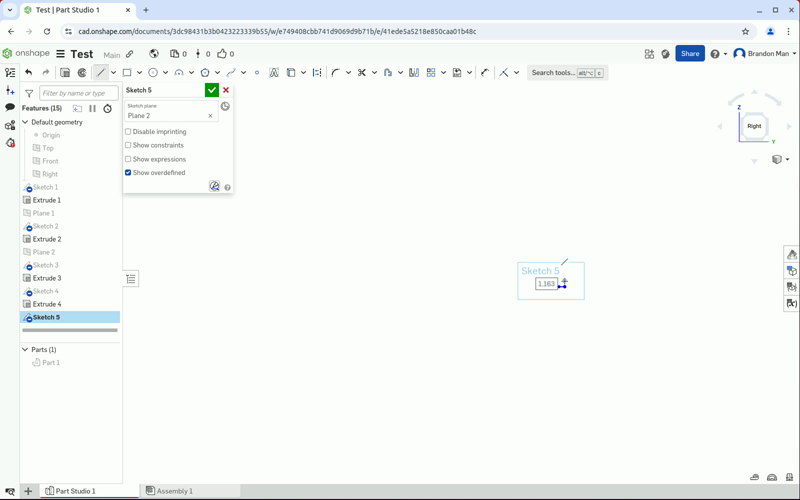
key_down(shift)
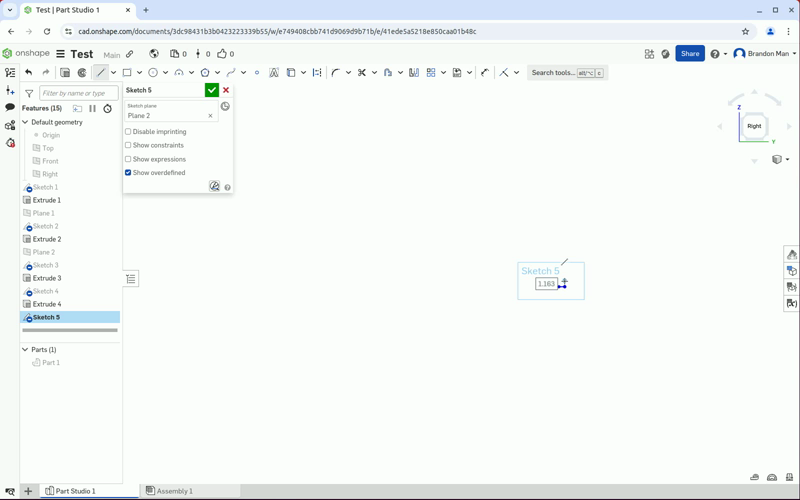
mouse_move(589, 280)
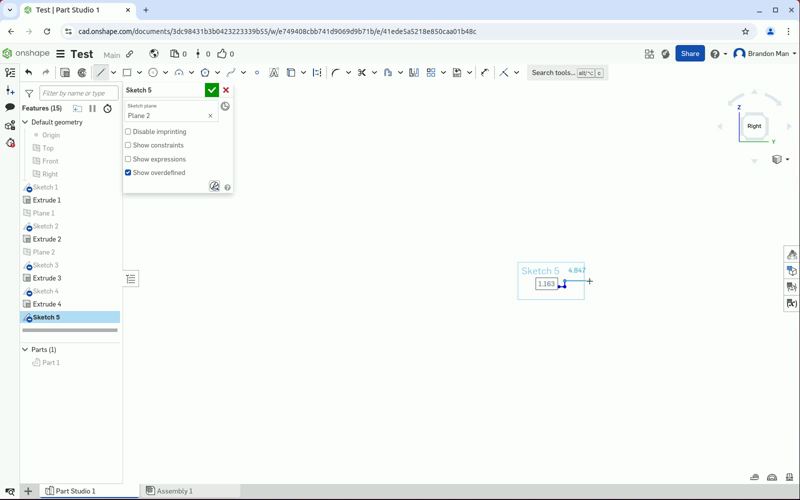
mouse_move(559, 280)
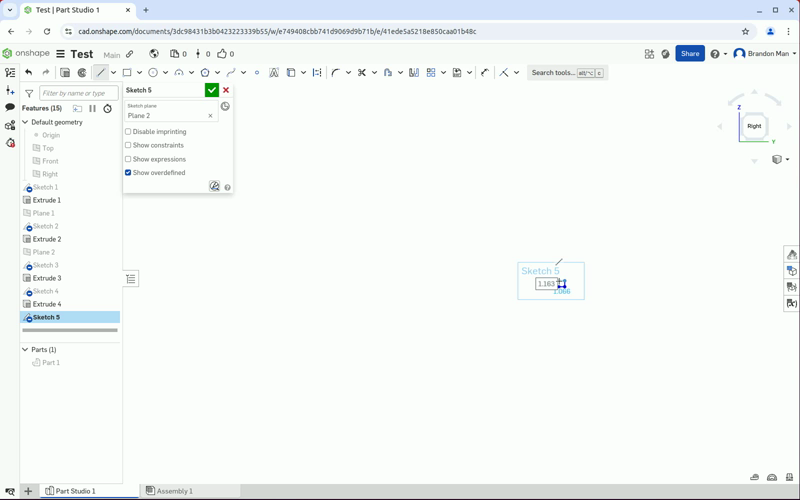
scroll(6)
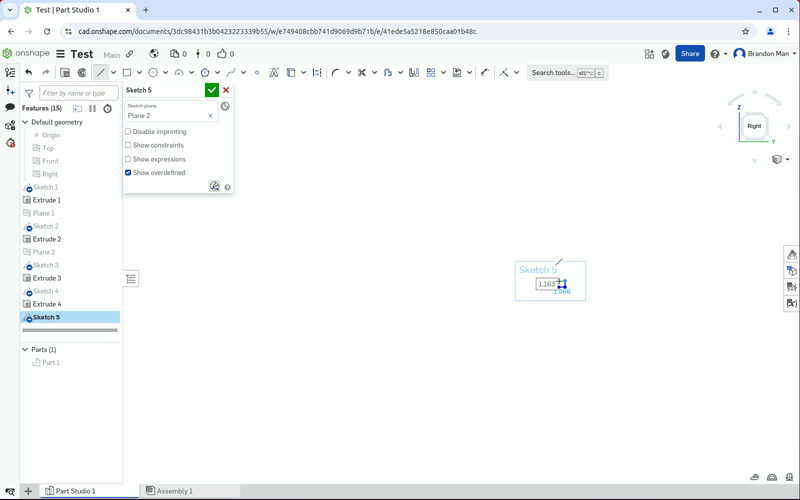
scroll(6)
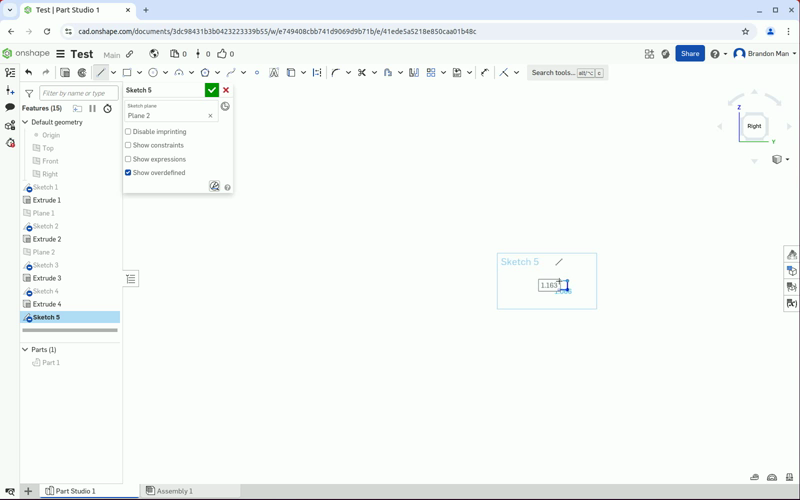
scroll(6)
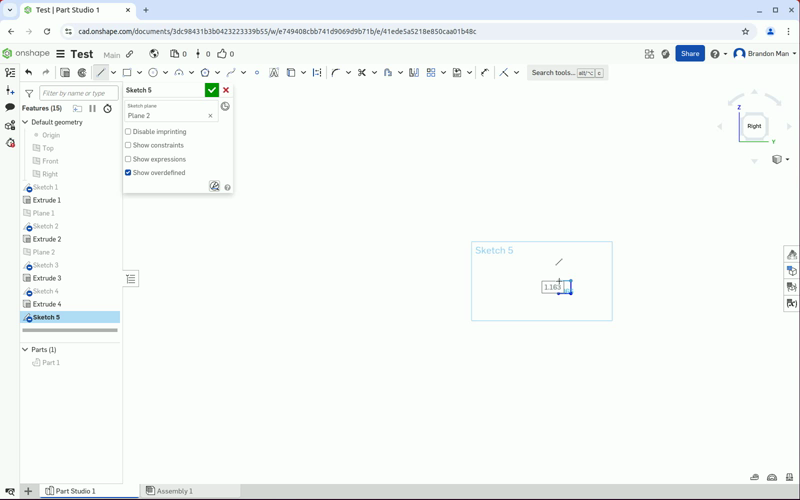
scroll(6)
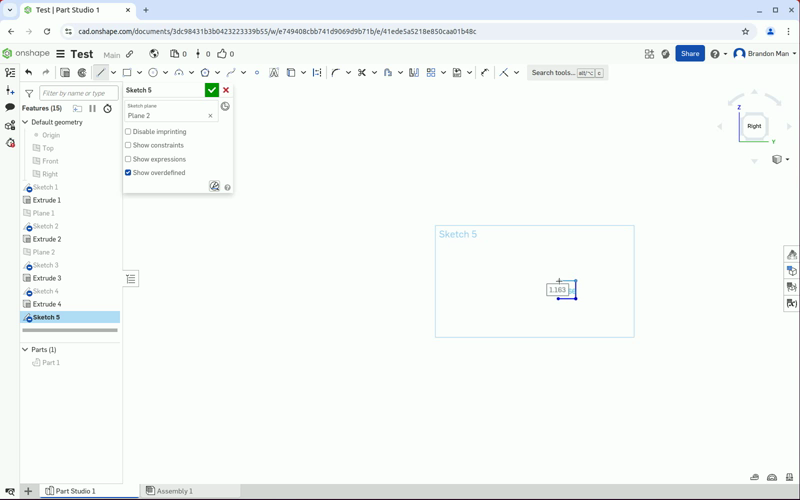
scroll(6)
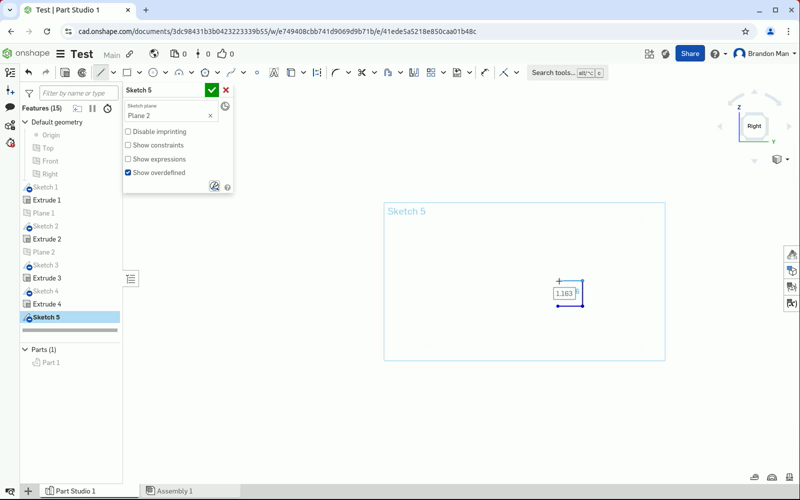
scroll(6)
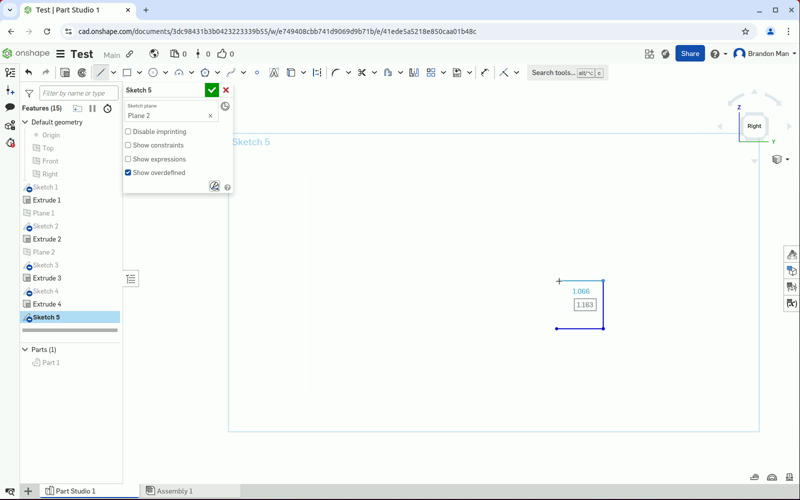
scroll(6)
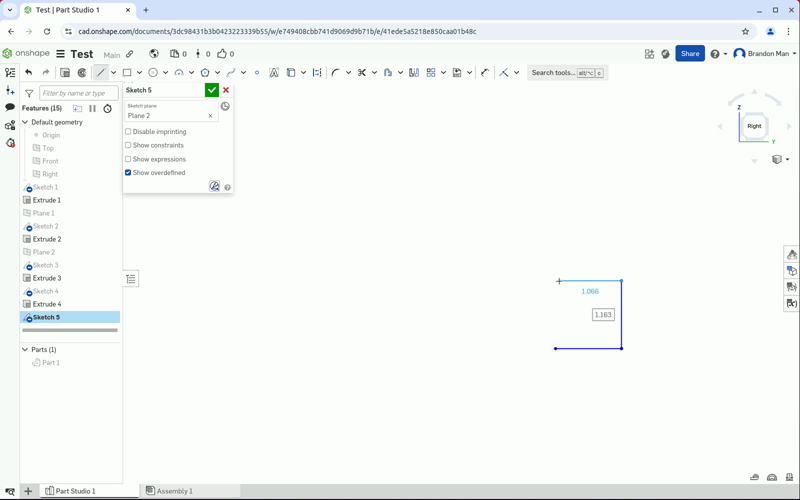
click(559, 280)
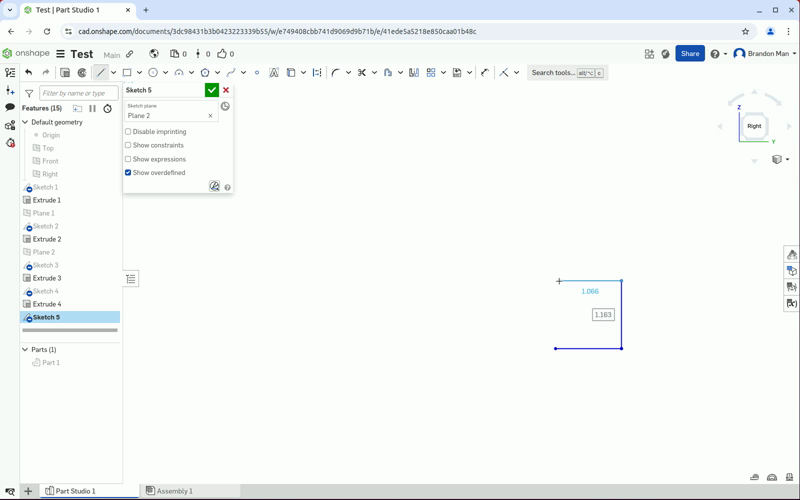
scroll(-6)
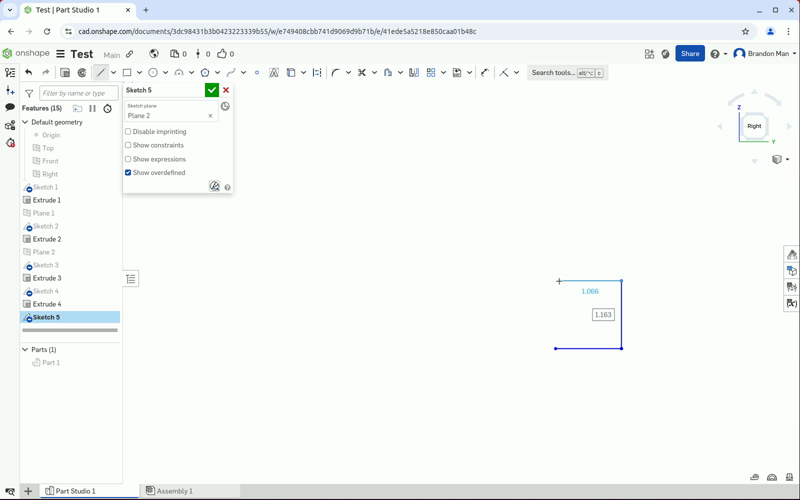
scroll(-6)
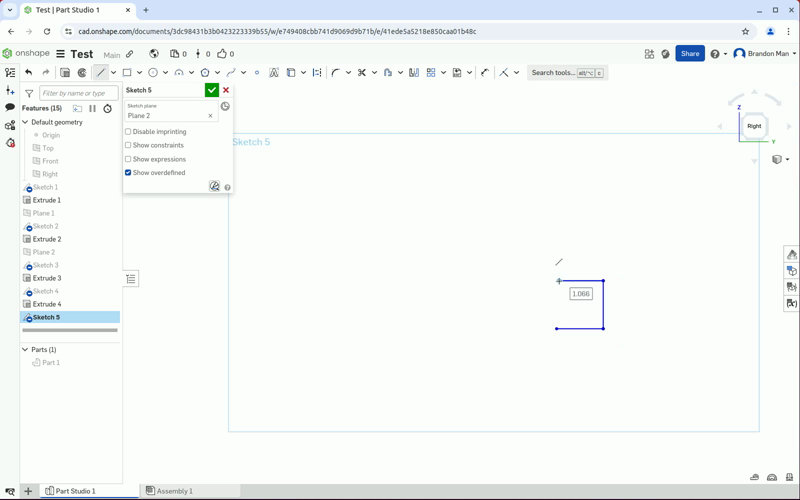
scroll(-6)
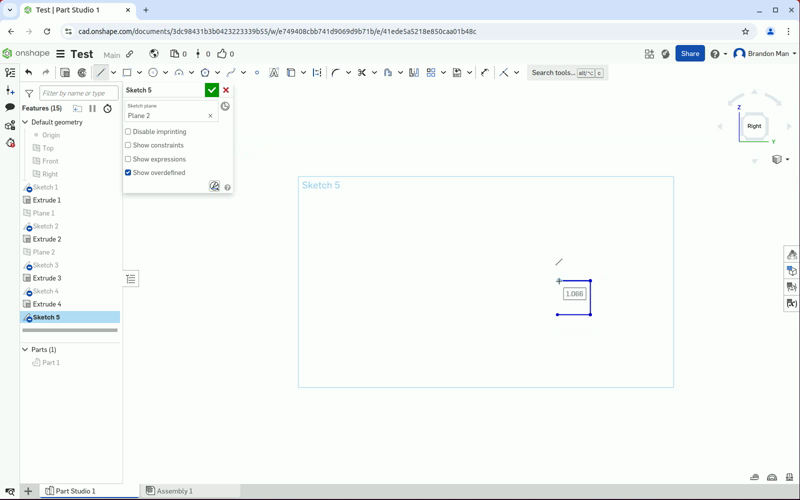
scroll(-6)
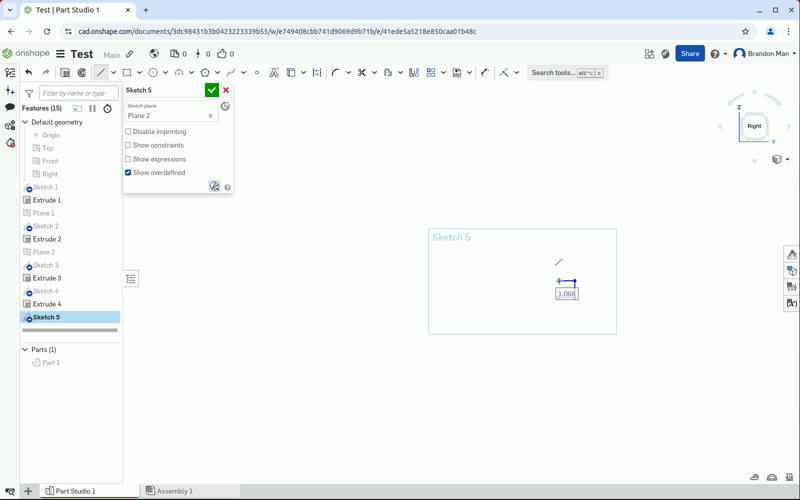
scroll(-6)
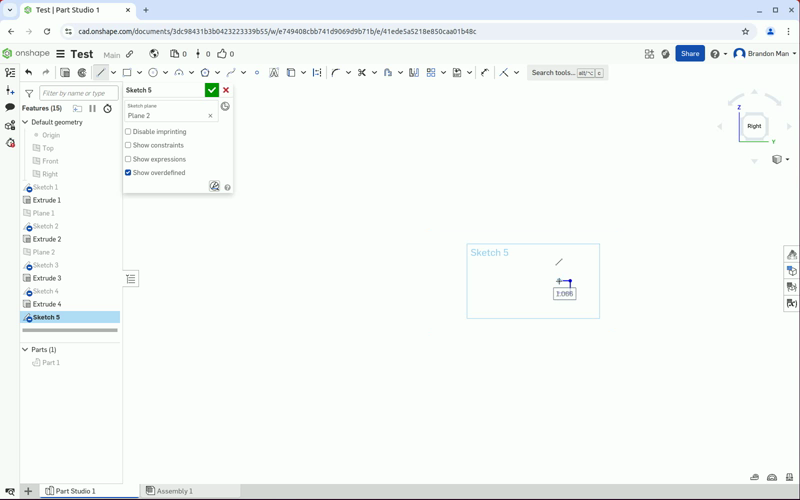
scroll(-6)
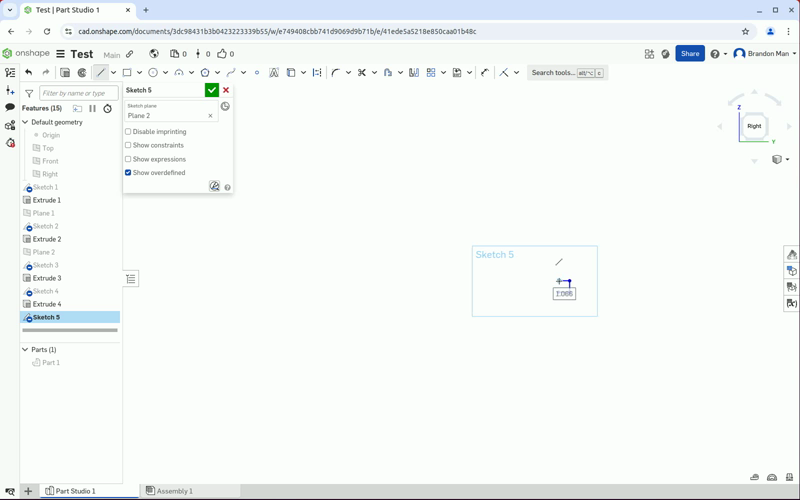
scroll(-6)
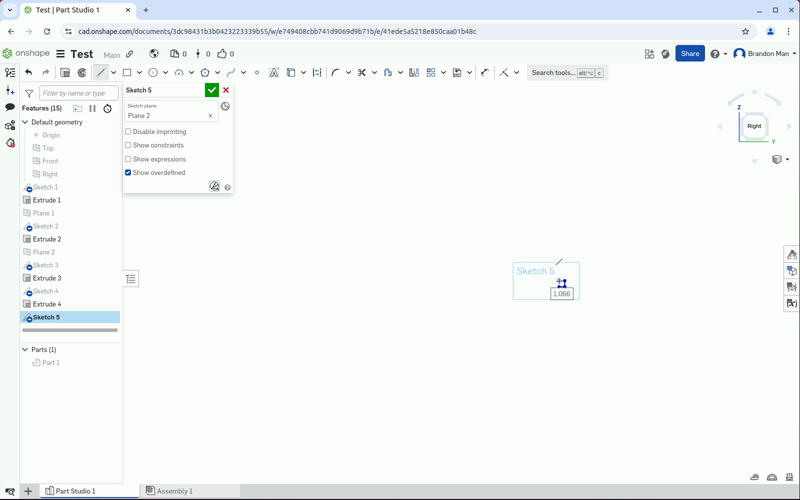
key_up(shift)
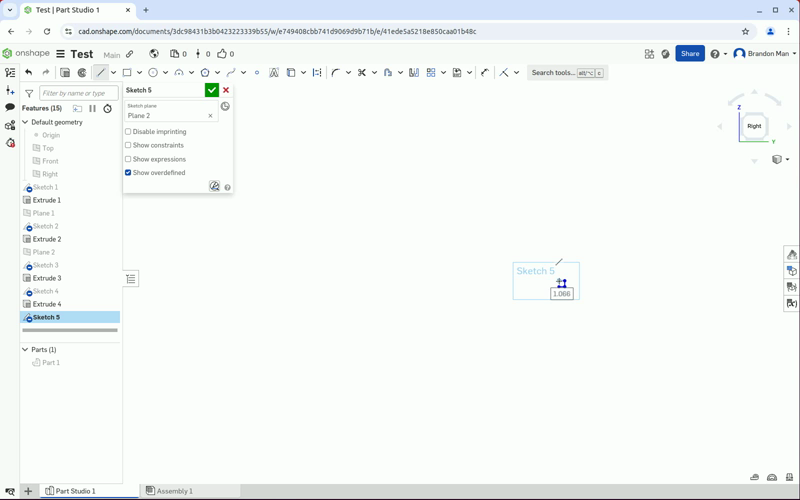
mouse_move(589, 280)
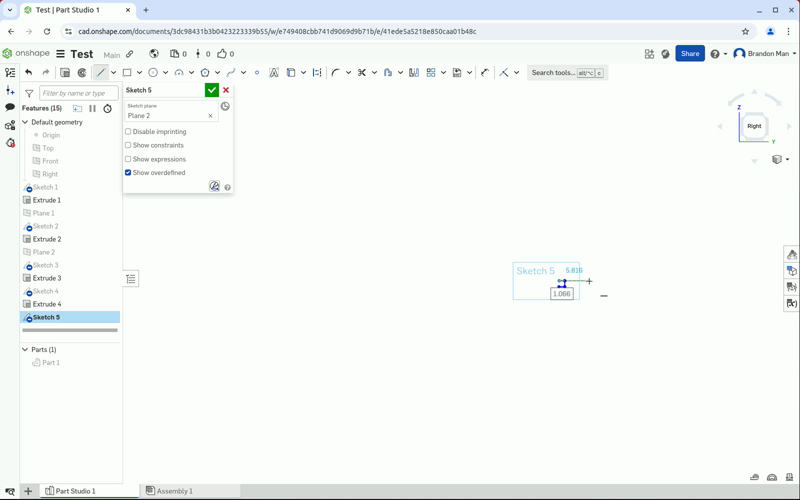
key_down(shift)
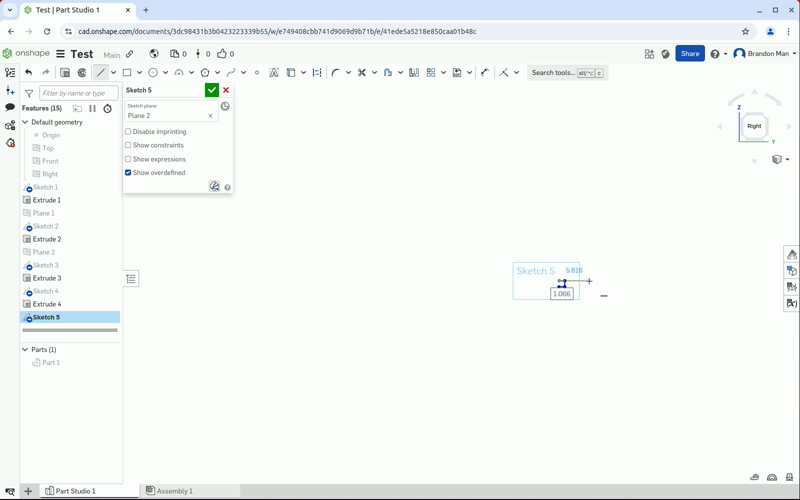
mouse_move(559, 286)
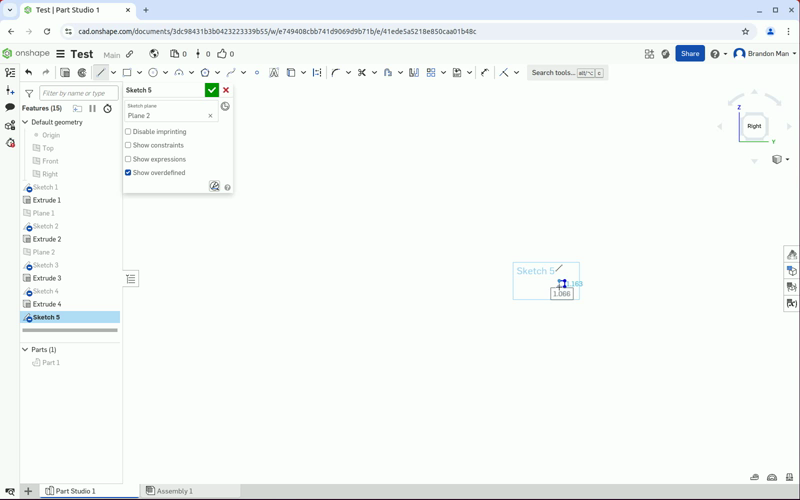
scroll(6)
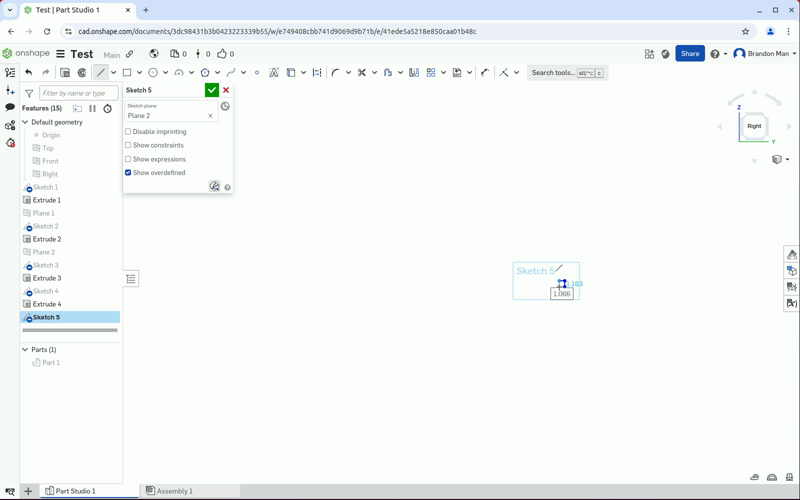
scroll(6)
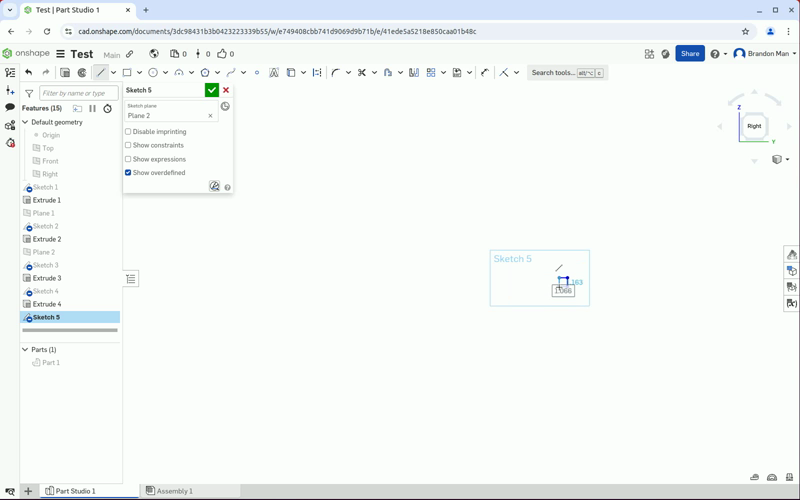
scroll(6)
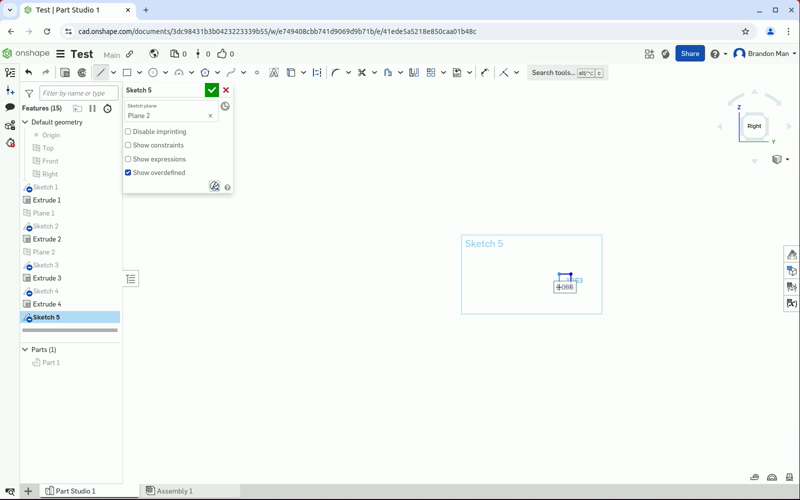
scroll(6)
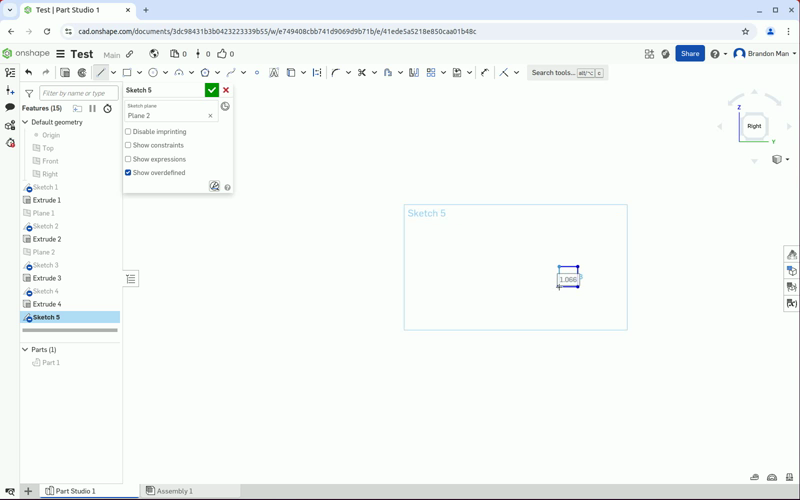
scroll(6)
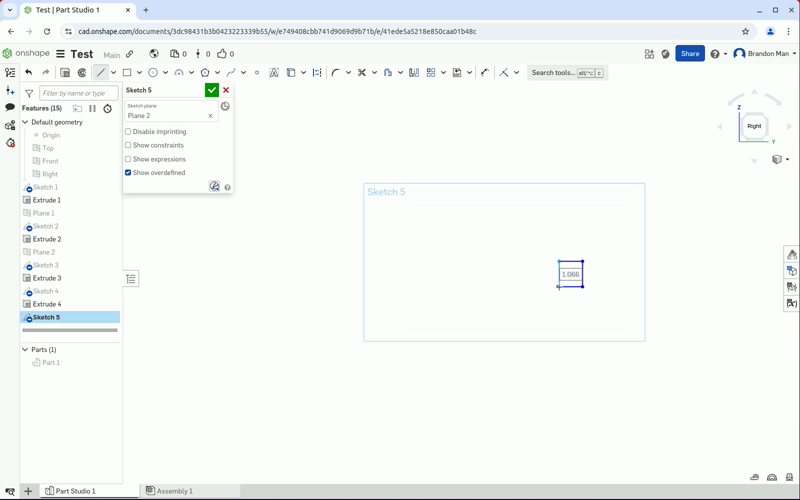
scroll(6)
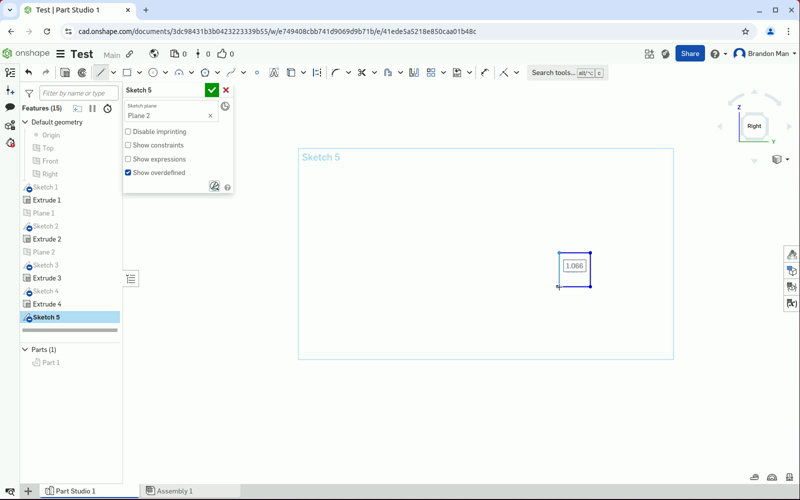
scroll(6)
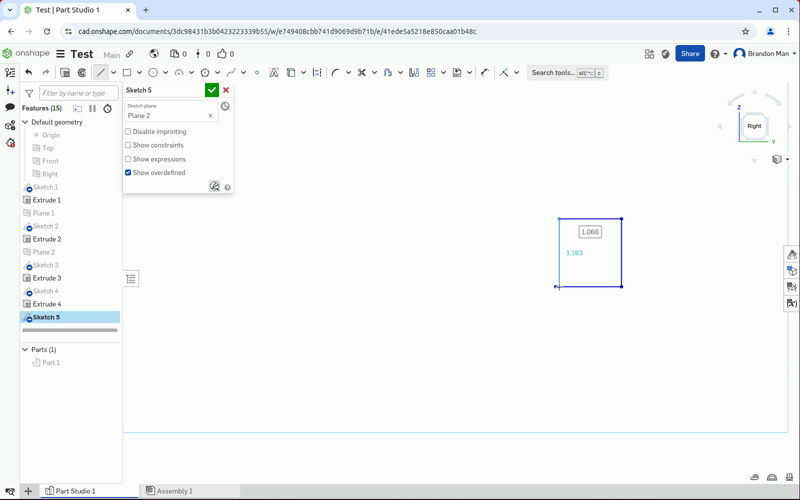
key_up(shift)
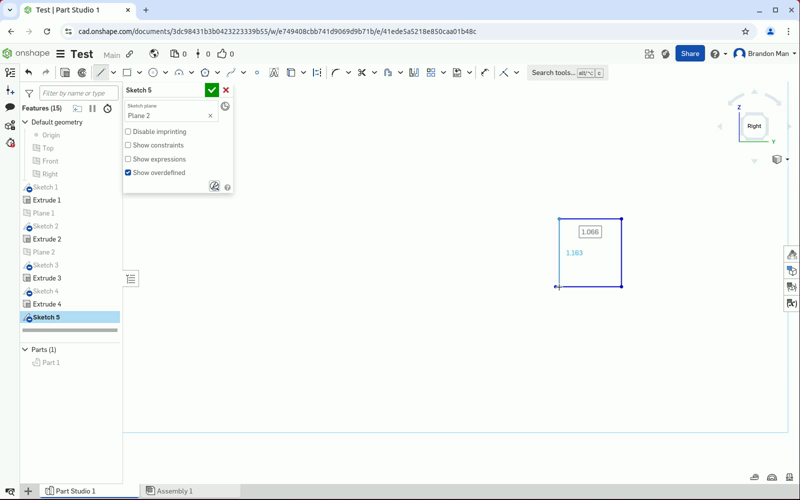
click(559, 286)
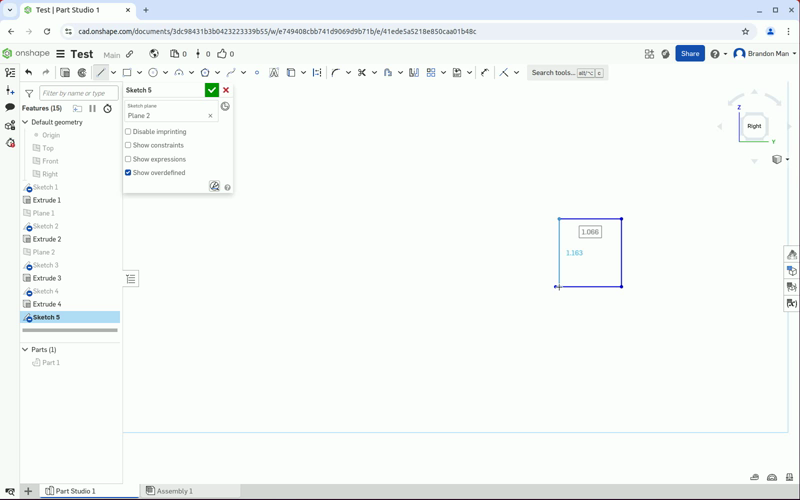
scroll(-6)
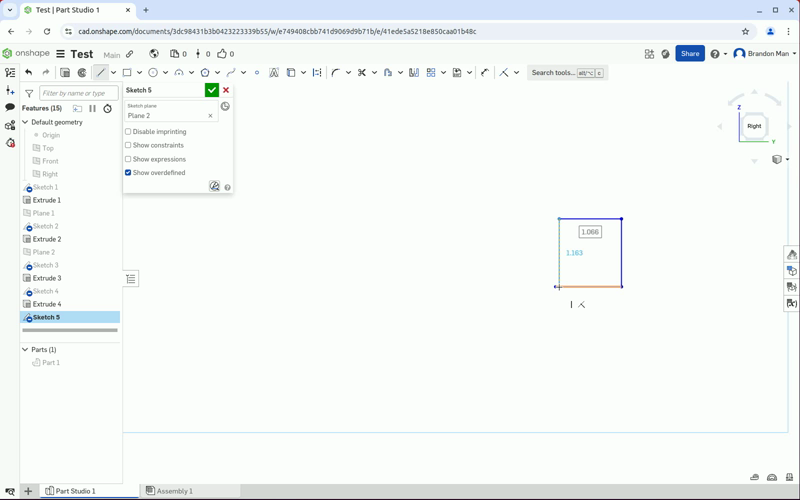
scroll(-6)
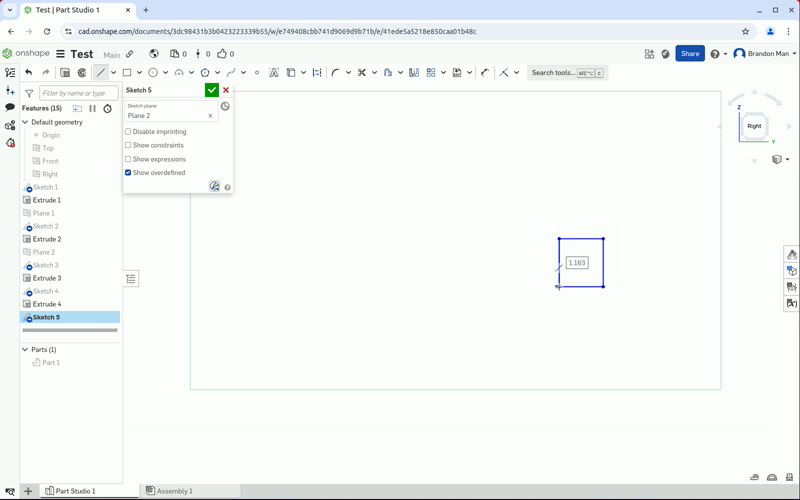
scroll(-6)
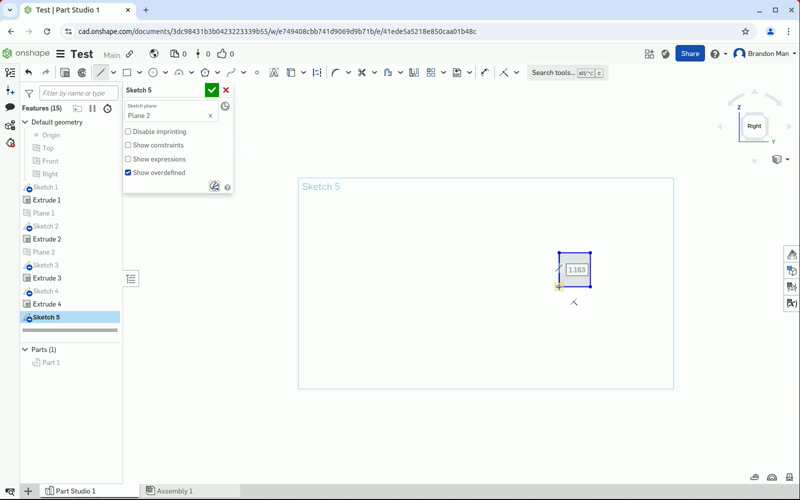
scroll(-6)
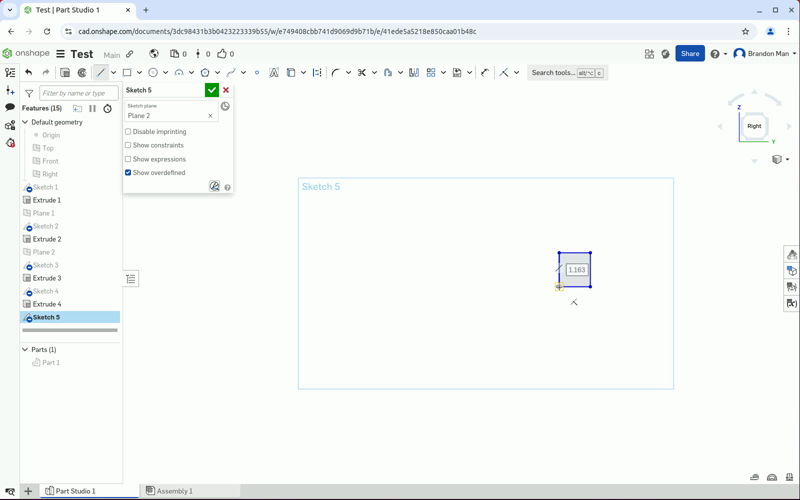
scroll(-6)
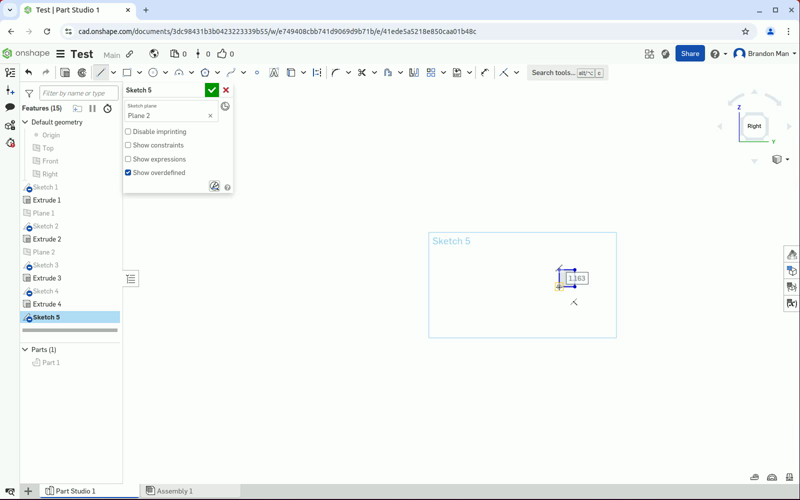
scroll(-6)
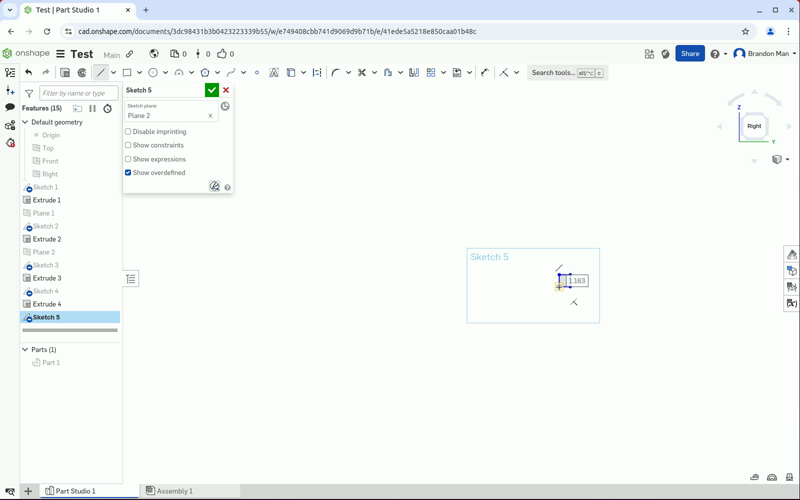
scroll(-6)
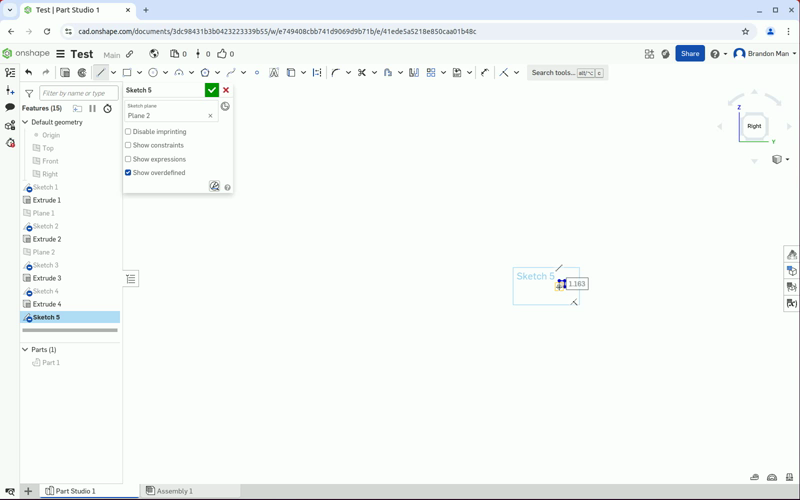
key(esc)
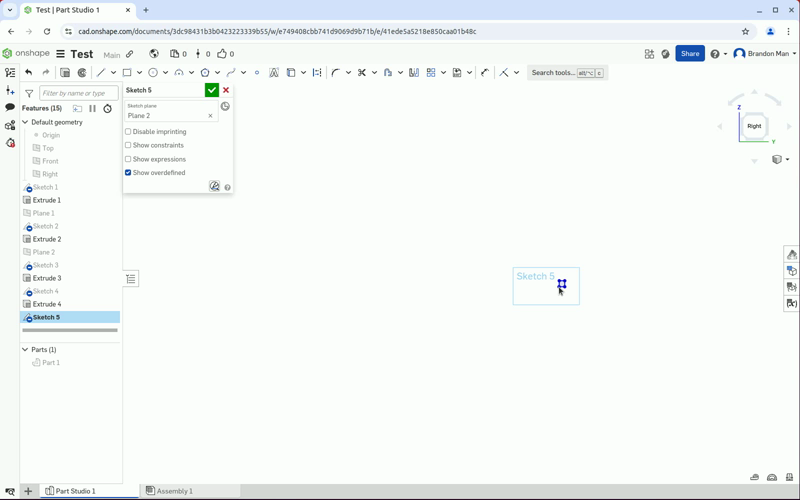
mouse_move(560, 284)
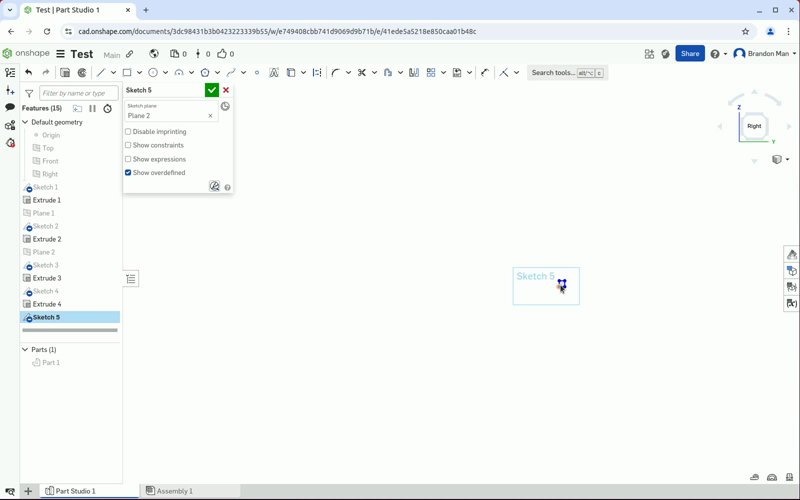
scroll(6)
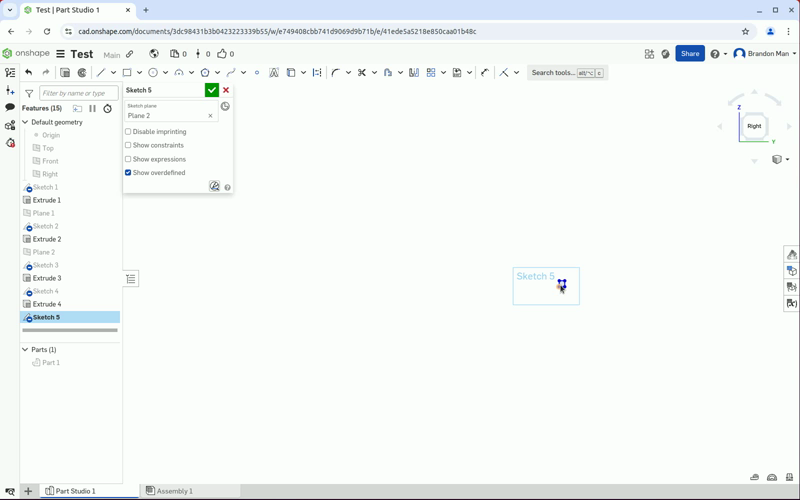
scroll(6)
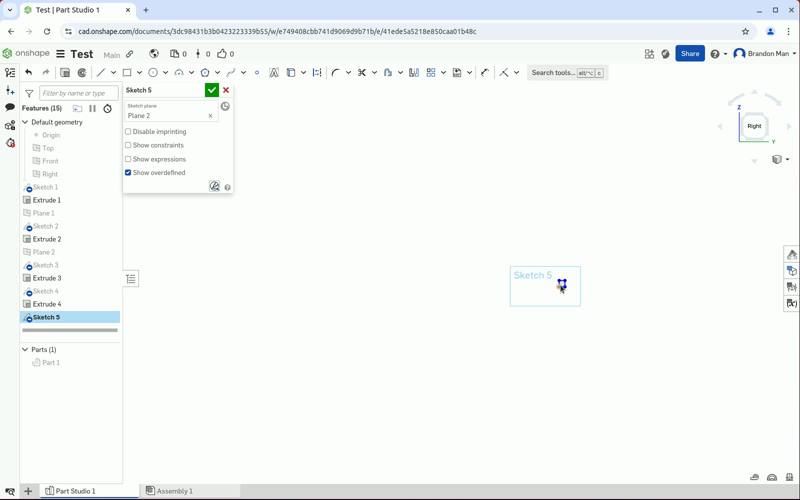
scroll(6)
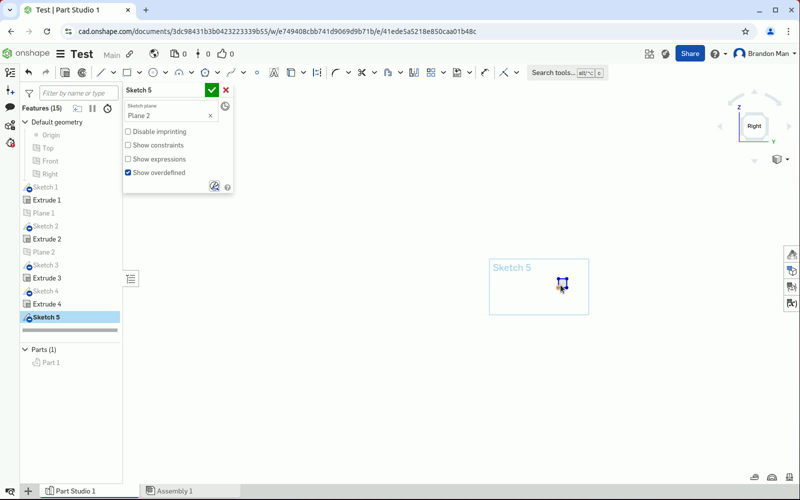
scroll(6)
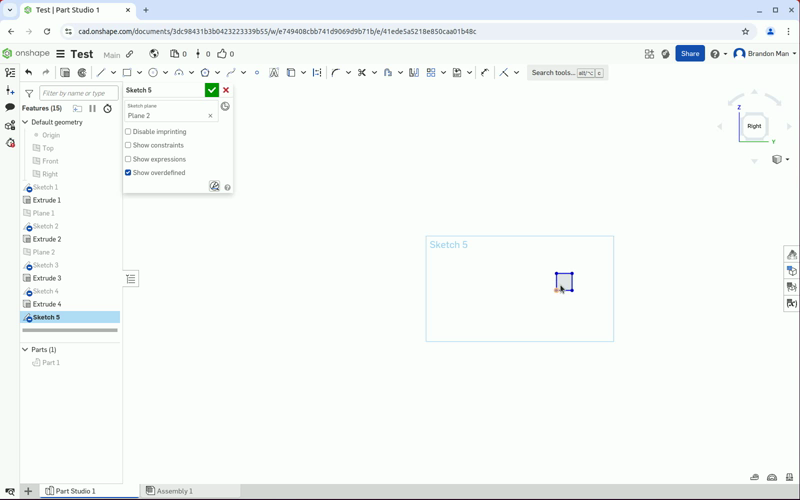
scroll(6)
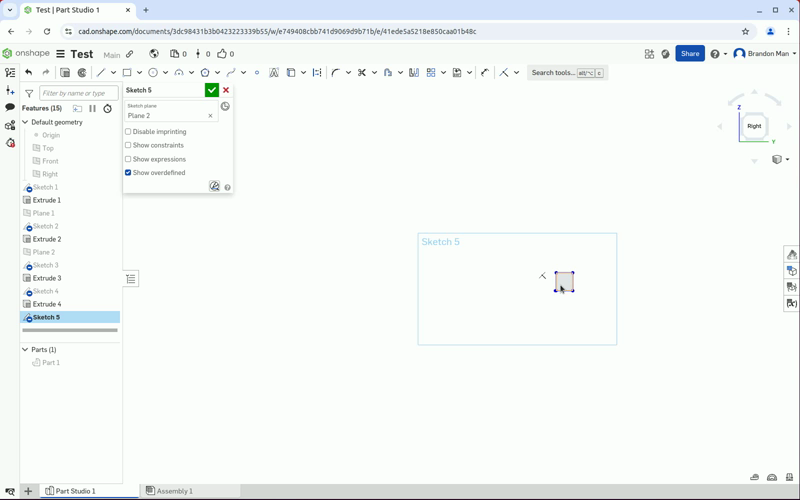
scroll(6)
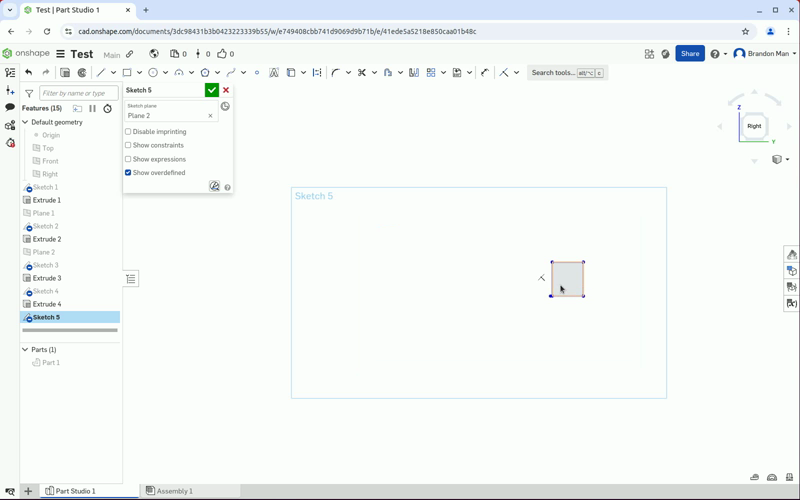
scroll(6)
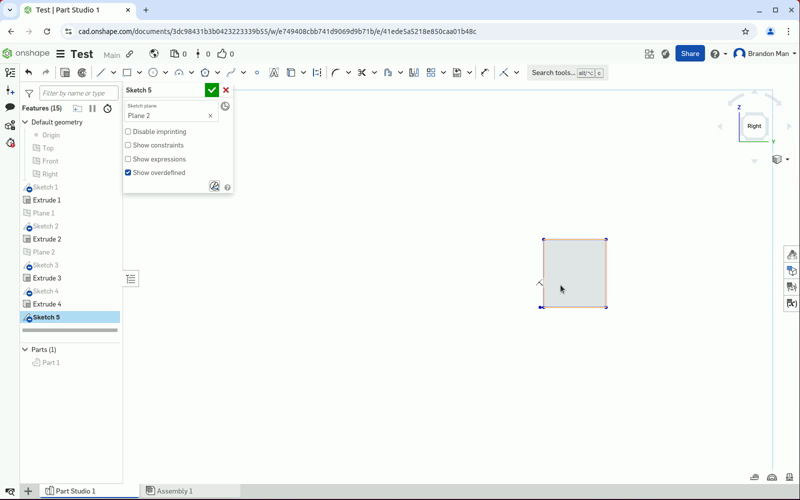
click(560, 284)
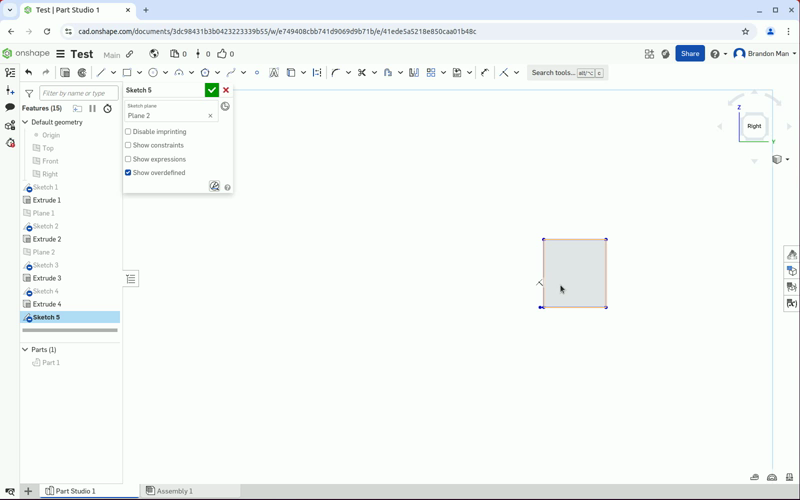
scroll(-6)
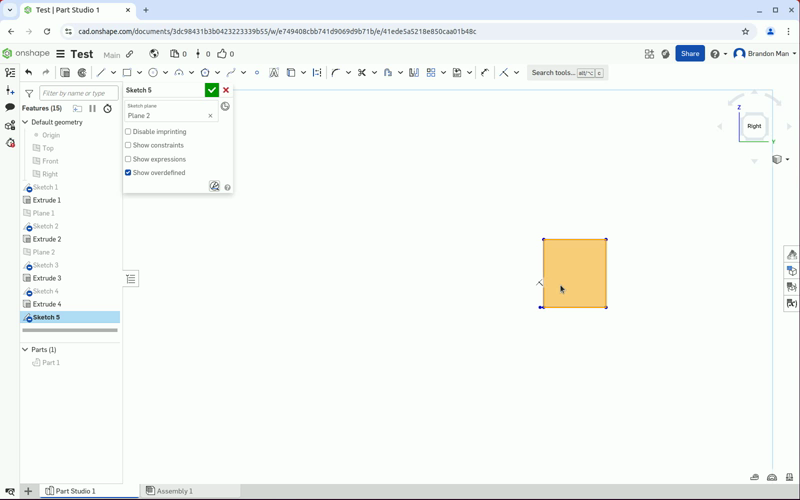
scroll(-6)
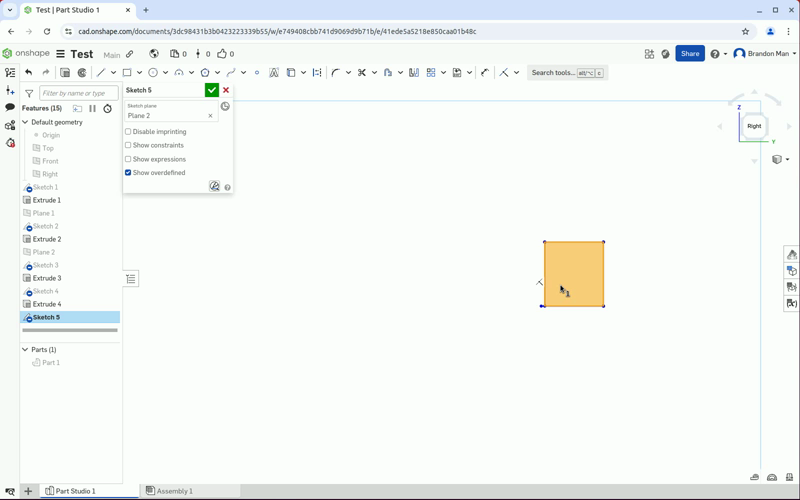
scroll(-6)
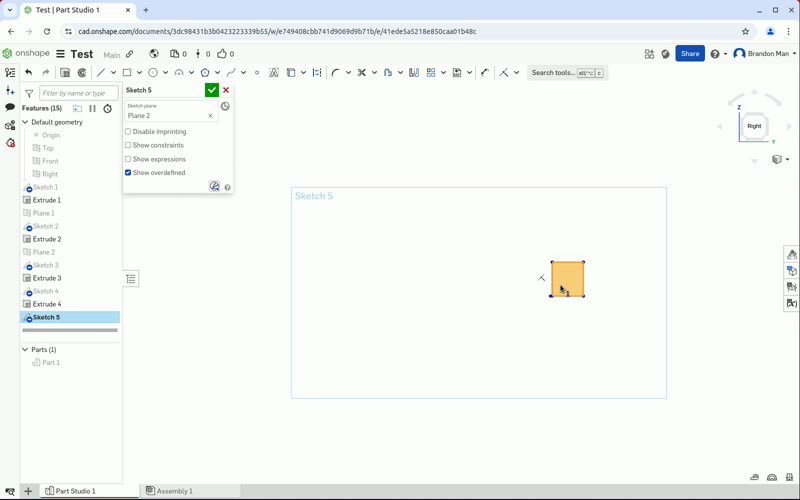
scroll(-6)
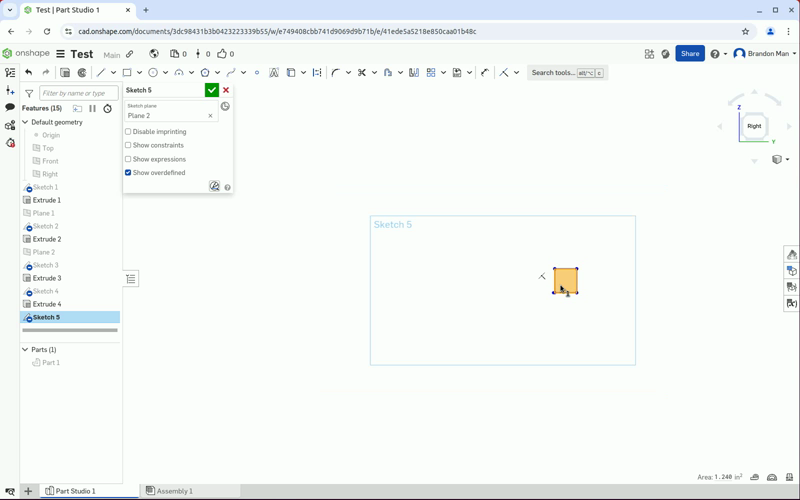
scroll(-6)
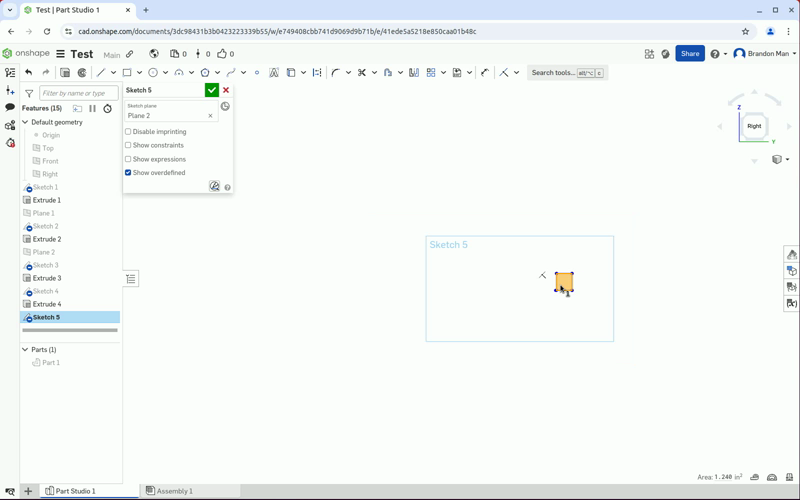
scroll(-6)
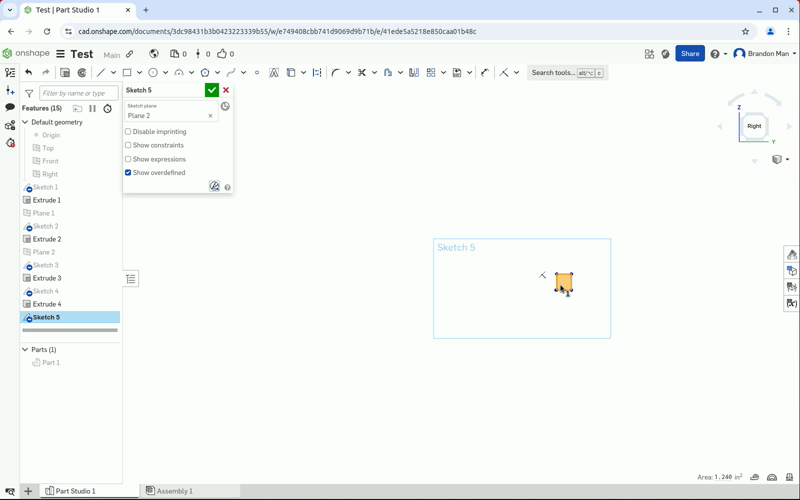
scroll(-6)
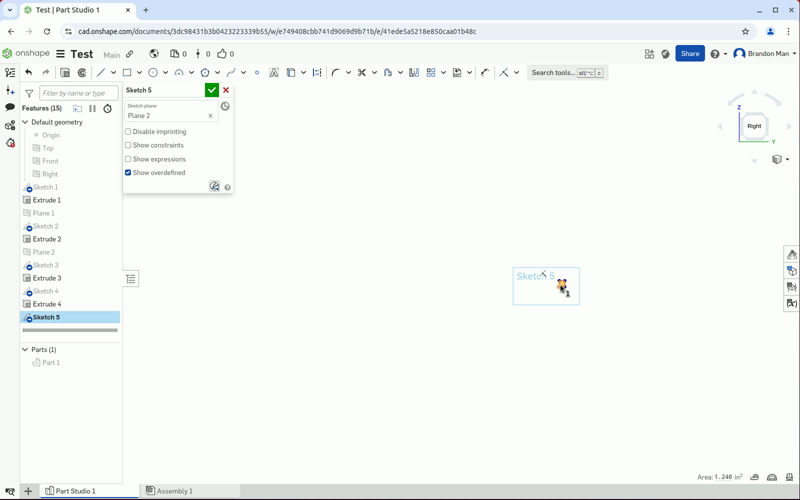
mouse_move(73, 352)
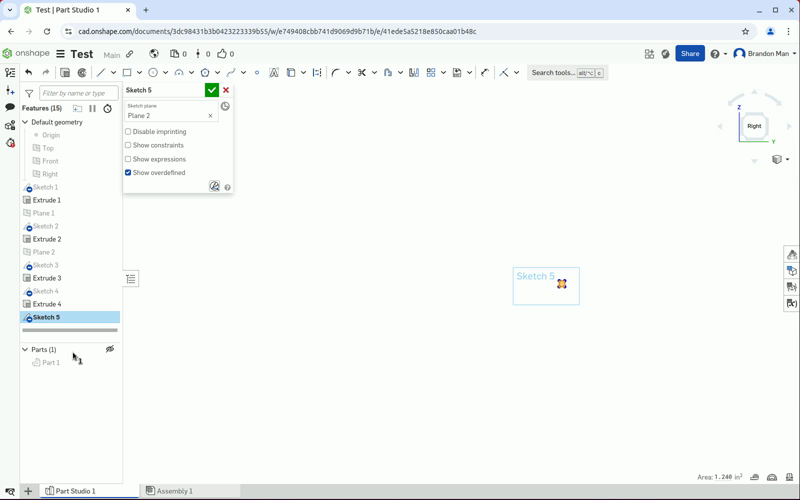
key(shift+y)
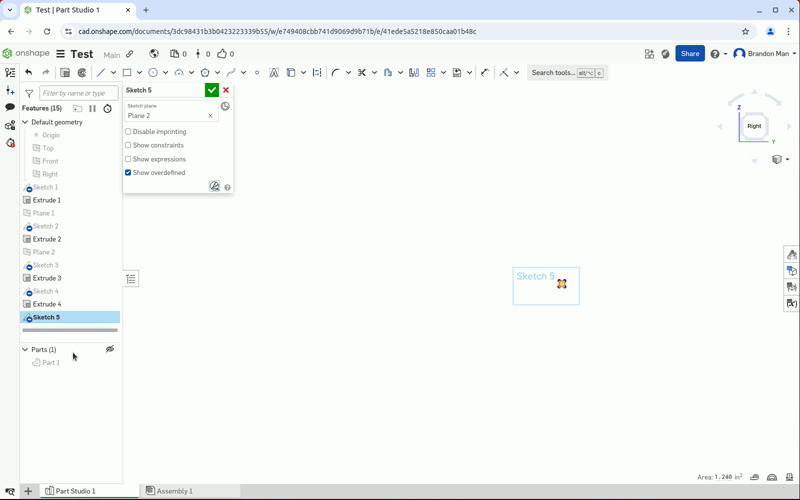
key(shift+e)
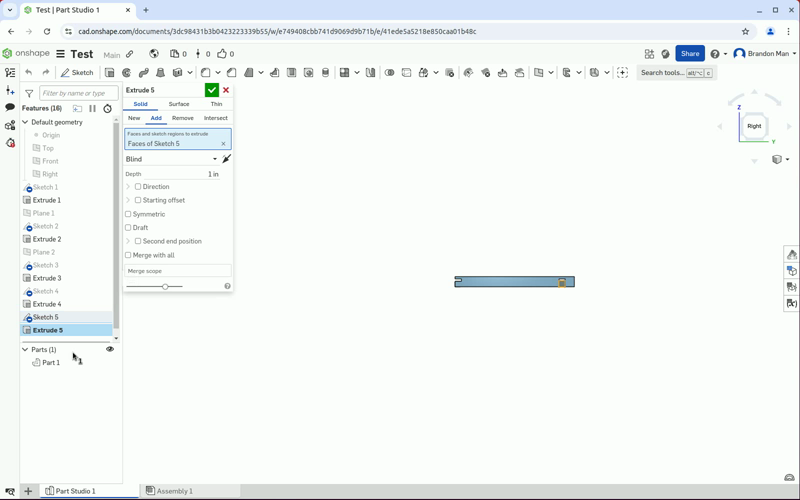
mouse_move(143, 106)
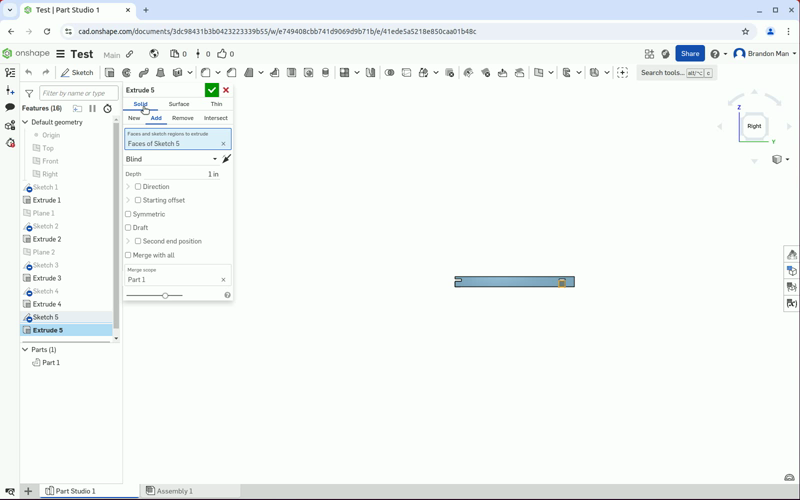
click(143, 106)
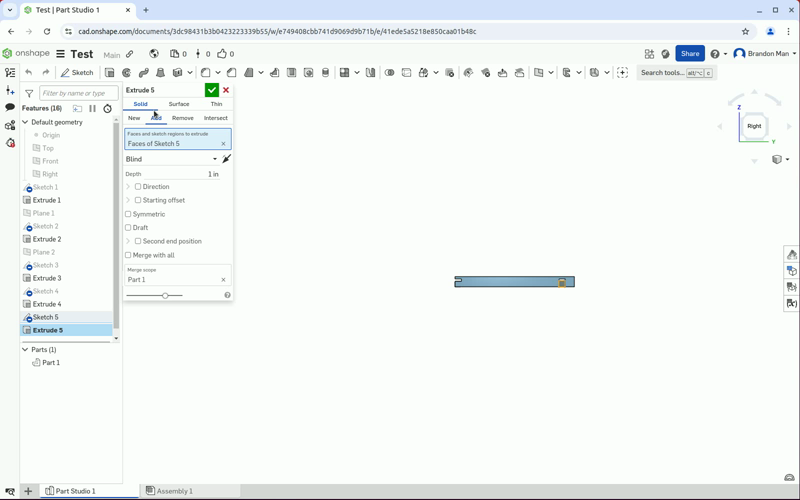
mouse_move(186, 120)
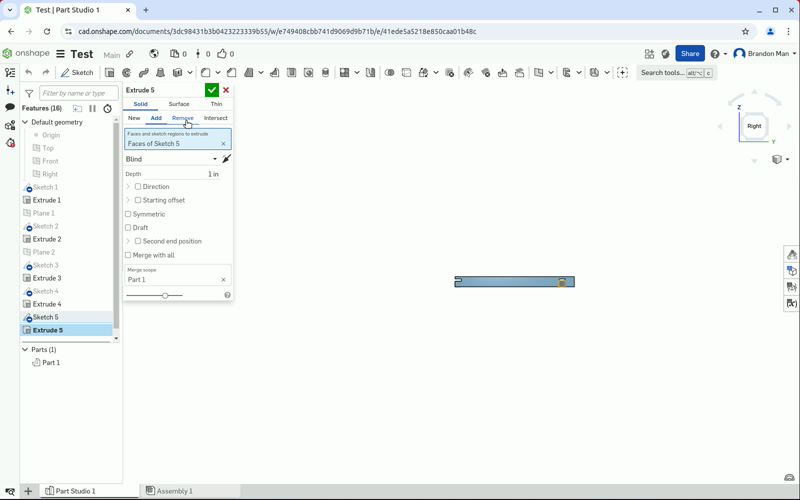
click(186, 120)
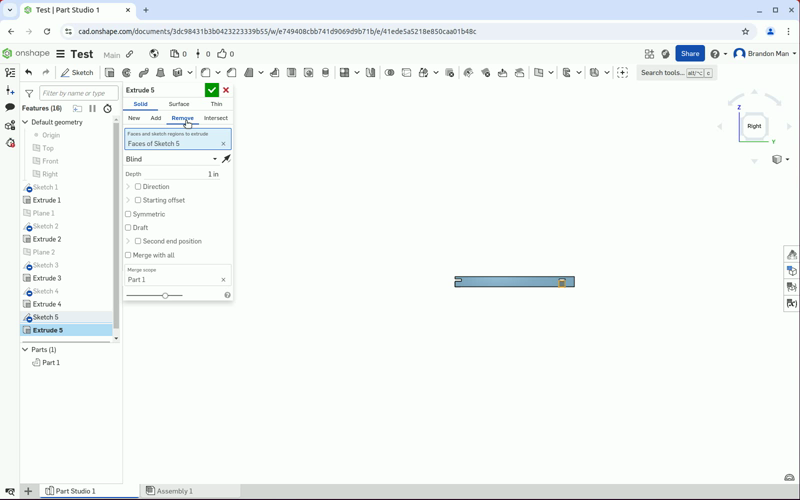
key(tab, 4)
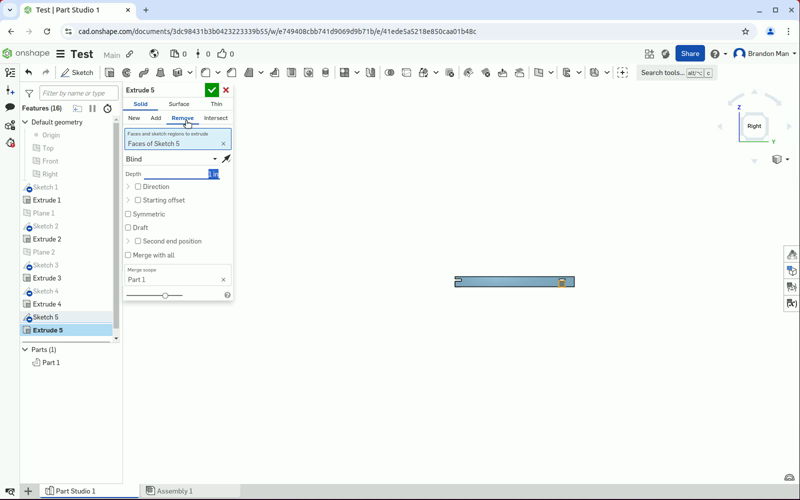
text(0.481)
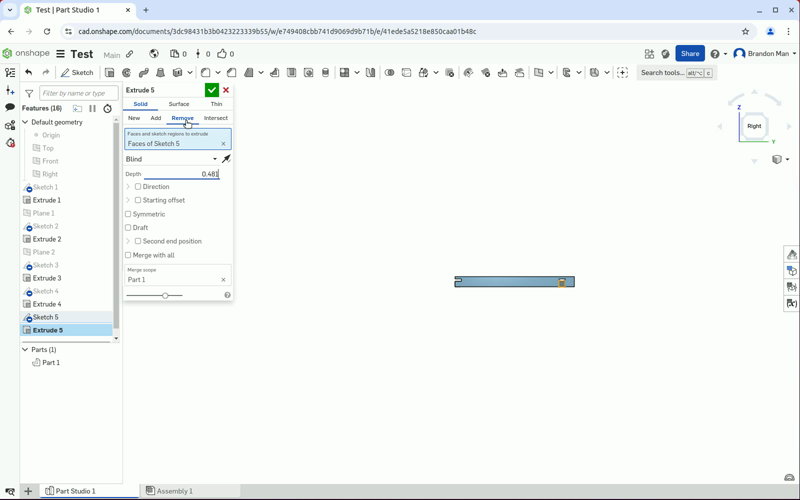
key(tab, 6)
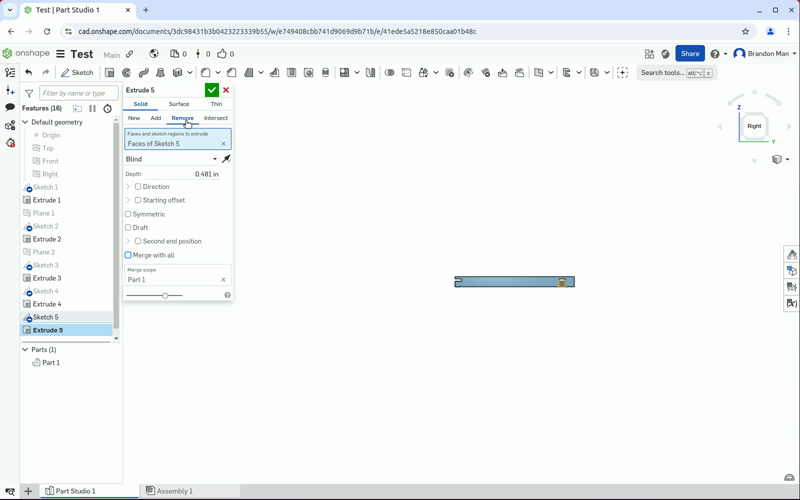
key(space)
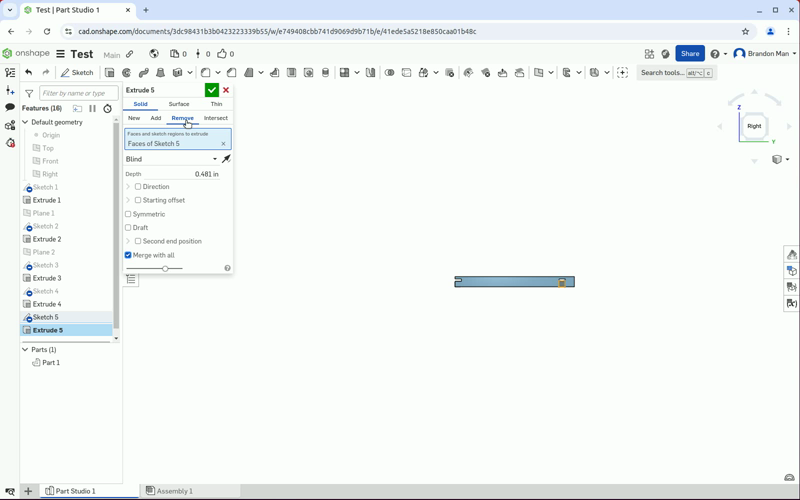
key(enter)
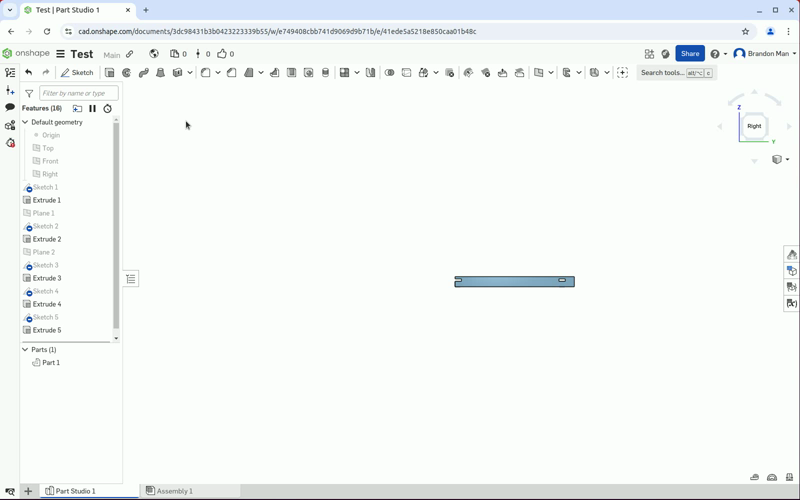
key(shift+h)
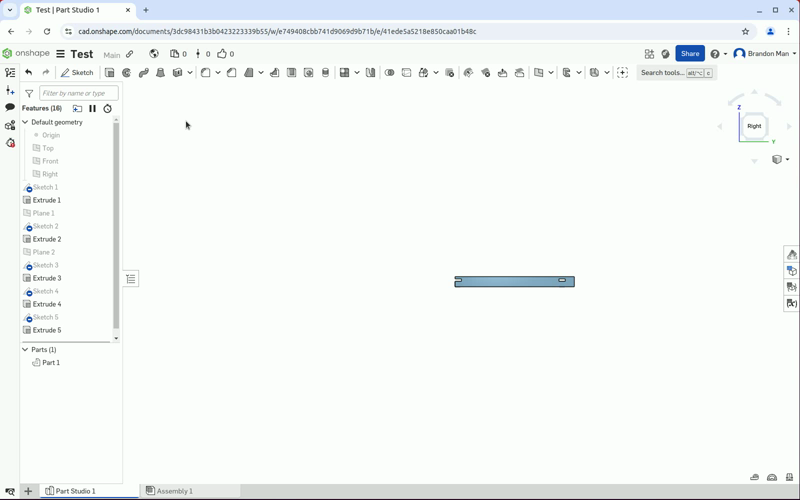
key(shift+h)
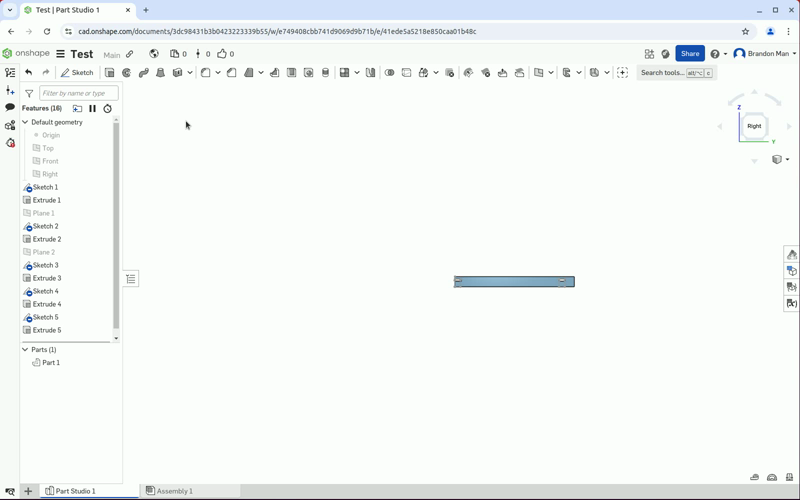
key(shift+7)
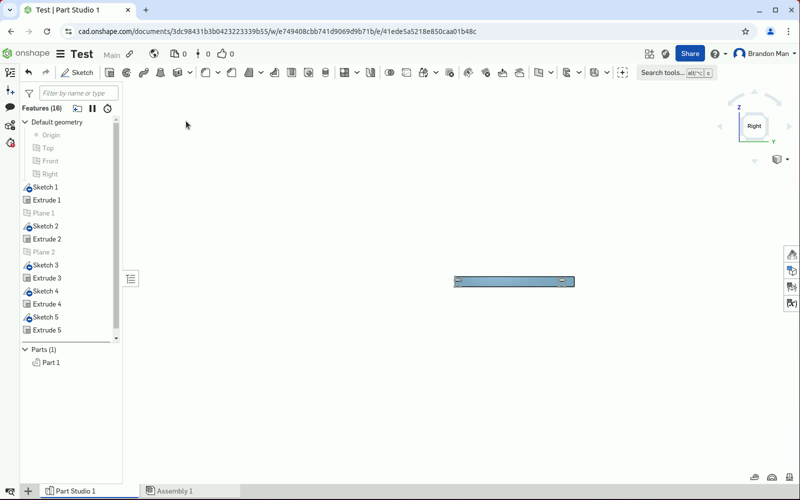
key(right, 2)
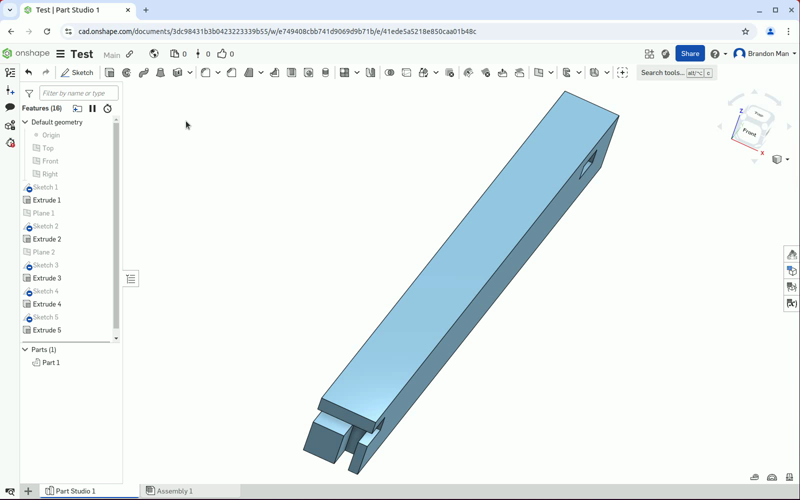
key(down, 2)
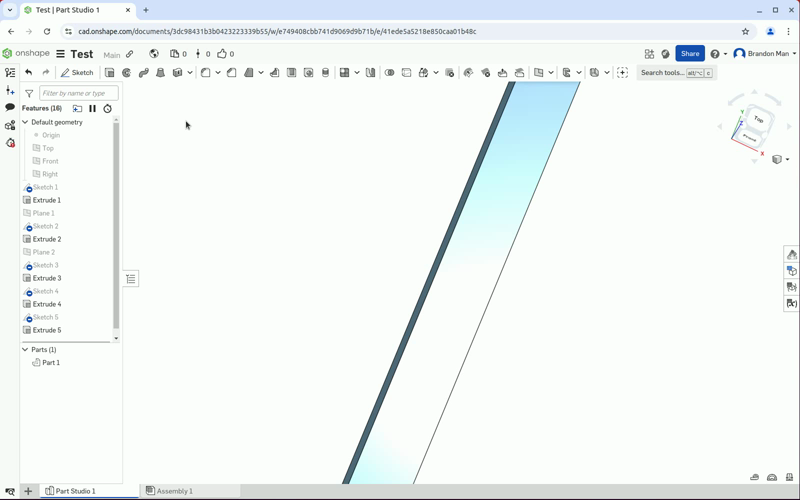
key(up, 2)
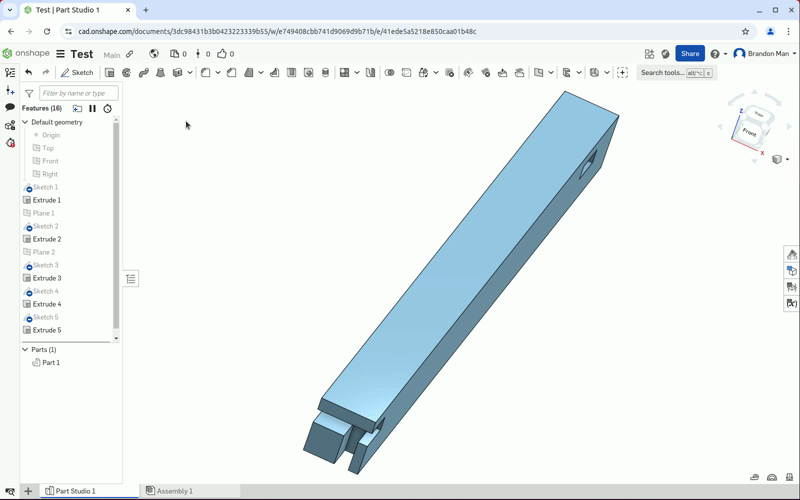
key(left, 2)
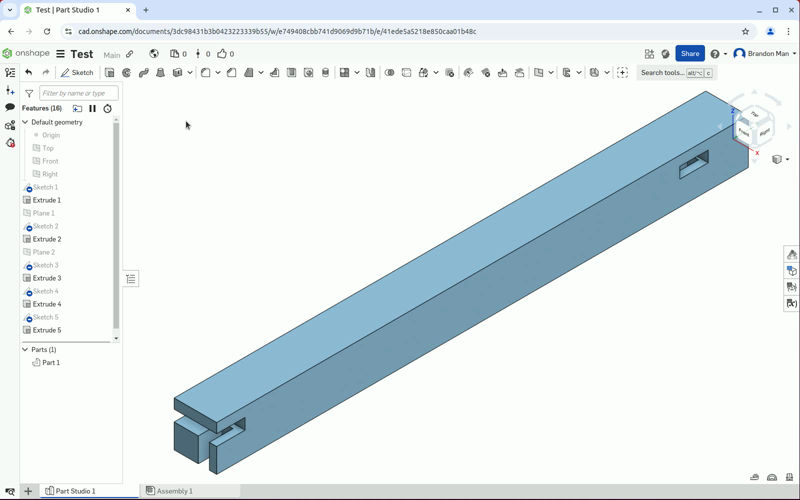
mouse_move(69, 189)
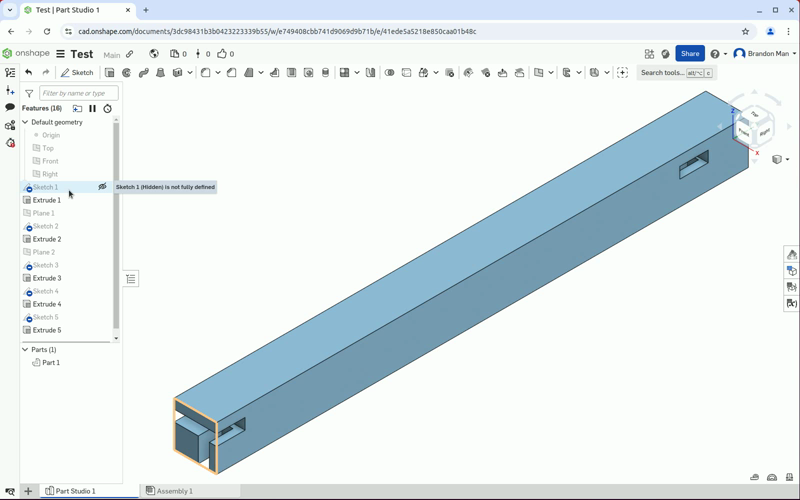
click(69, 189)